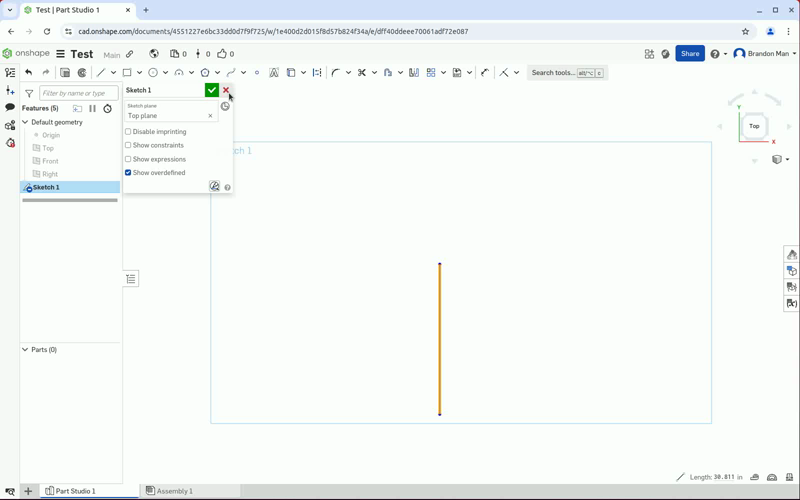
key(shift+h)
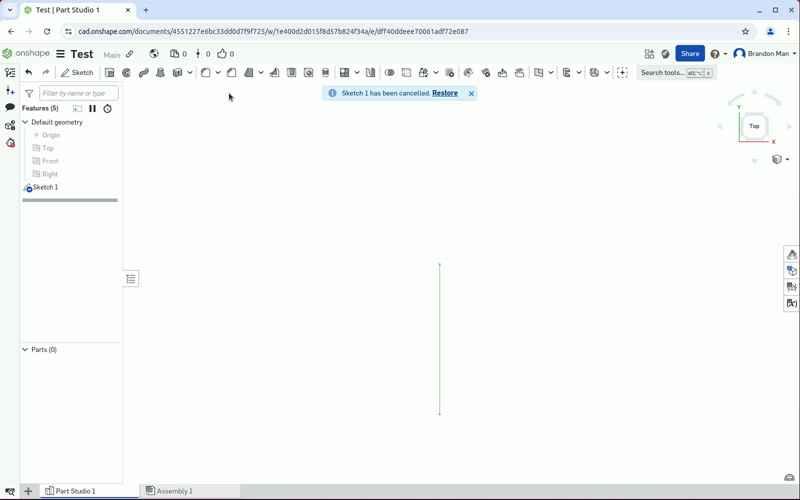
key(shift+s)
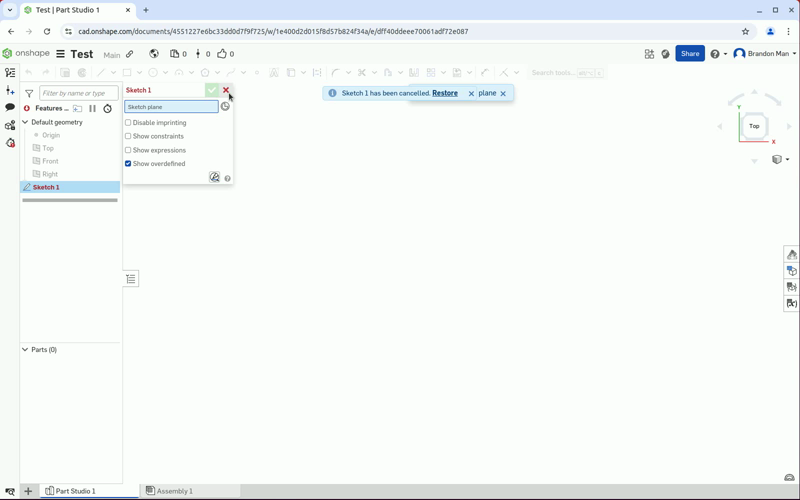
mouse_move(73, 150)
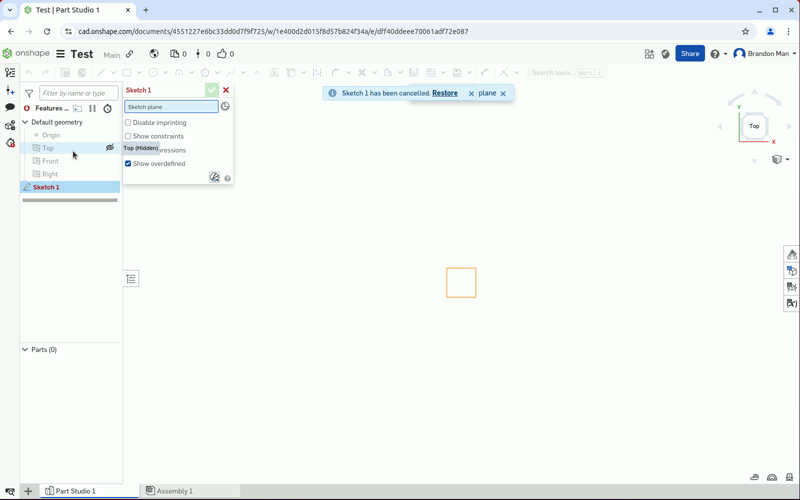
click(73, 150)
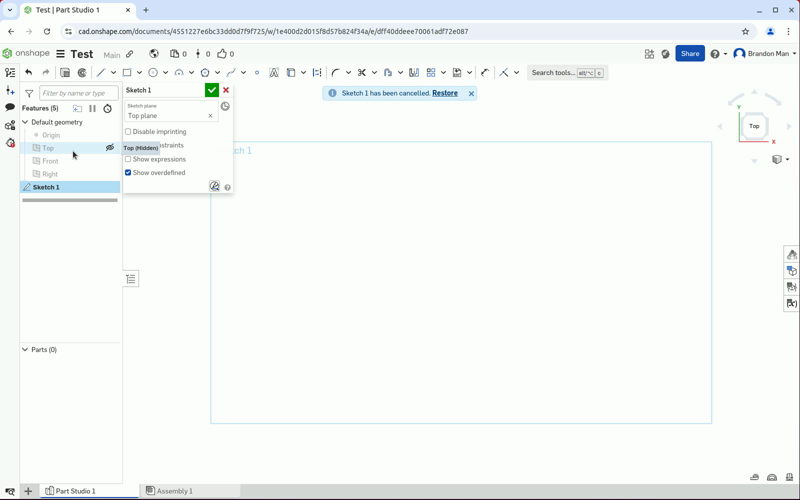
mouse_move(73, 352)
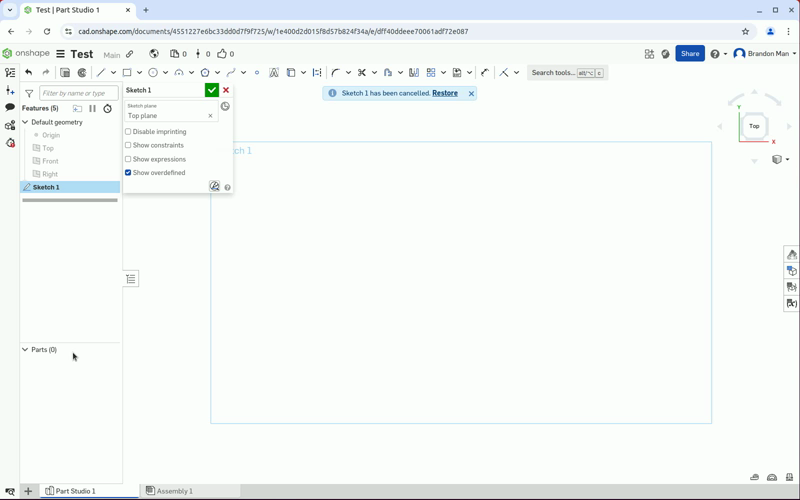
key(y)
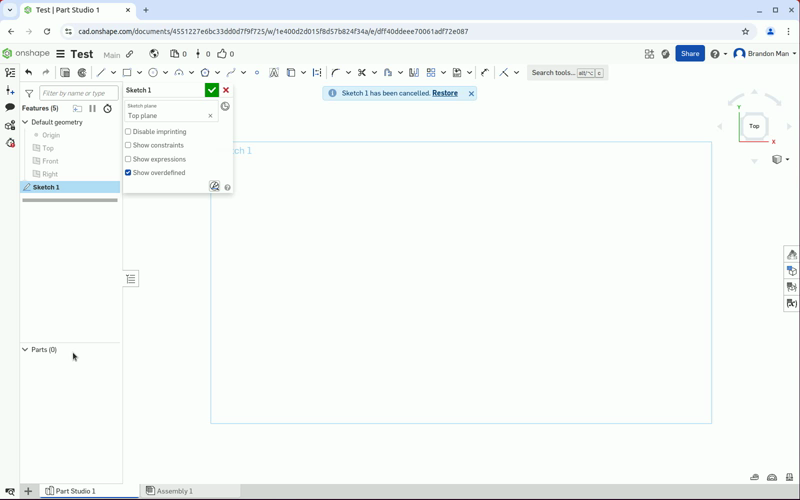
key(l)
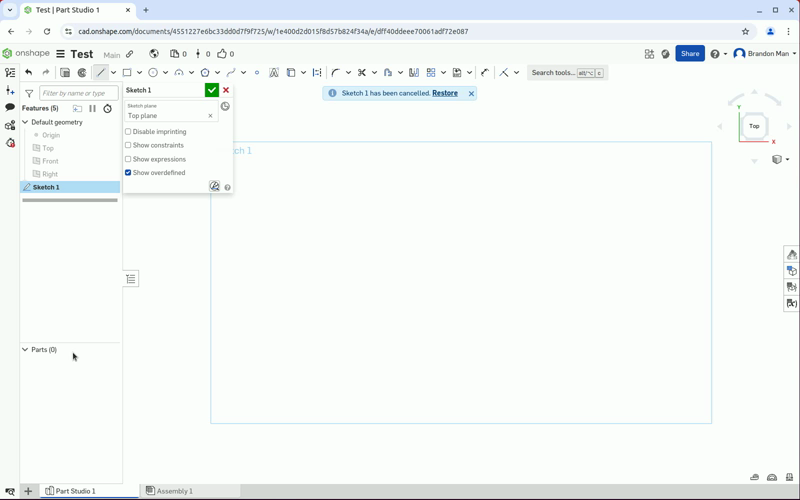
key_down(shift)
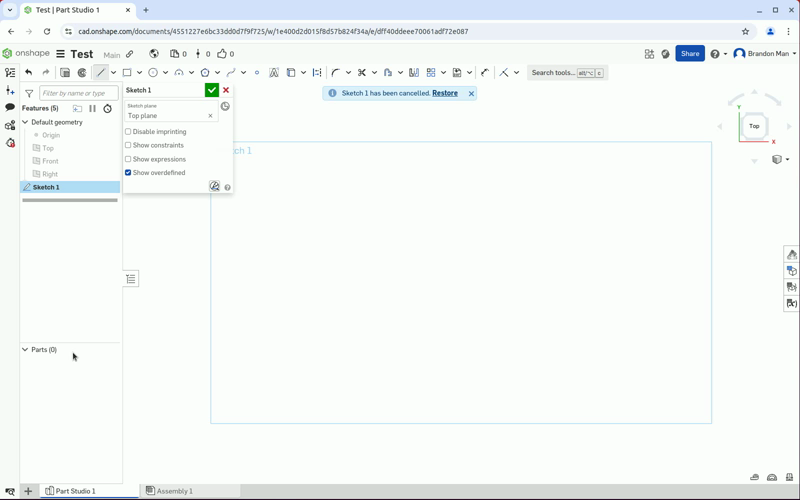
mouse_move(434, 280)
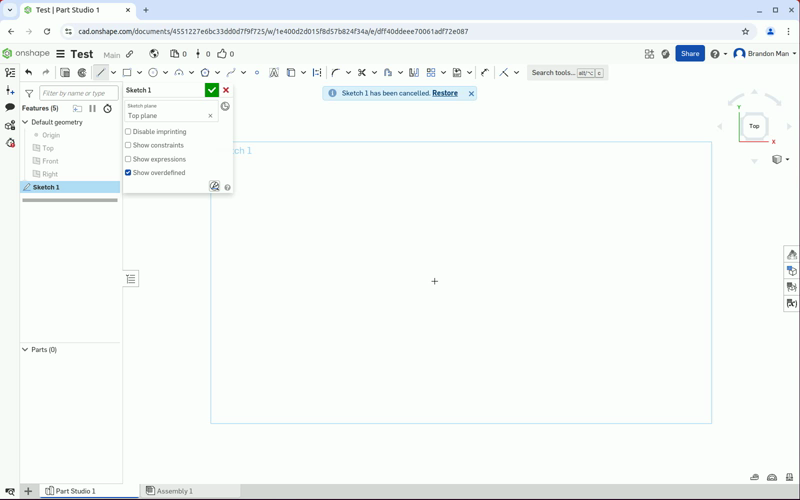
click(434, 280)
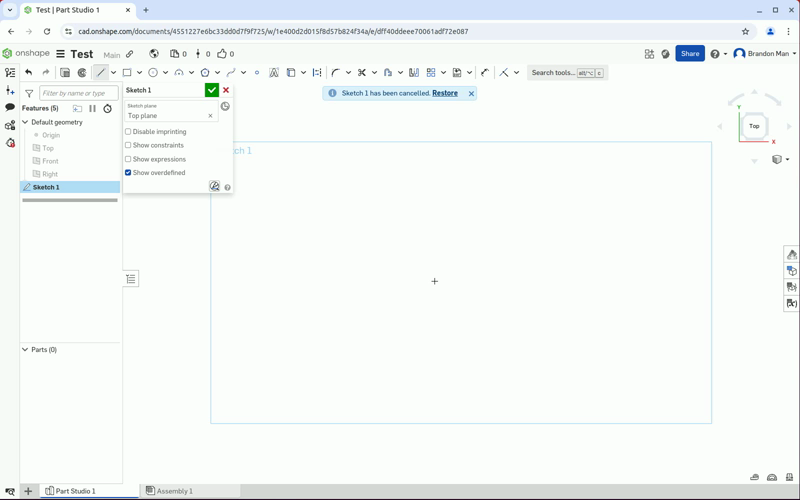
key_up(shift)
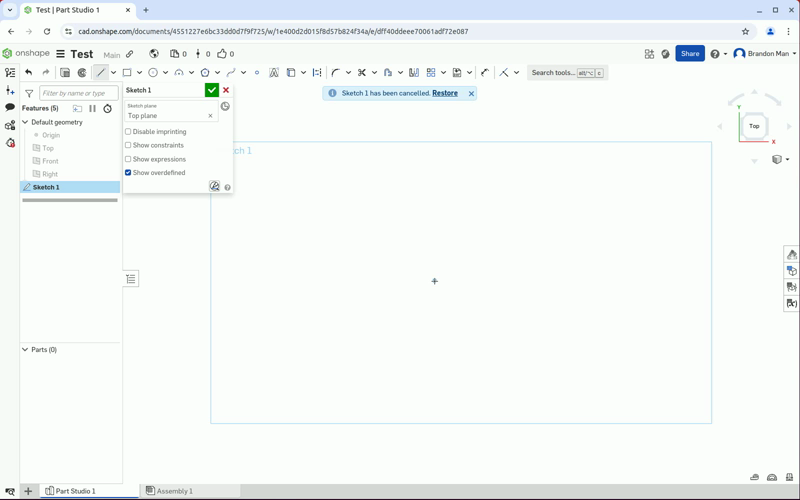
key_down(shift)
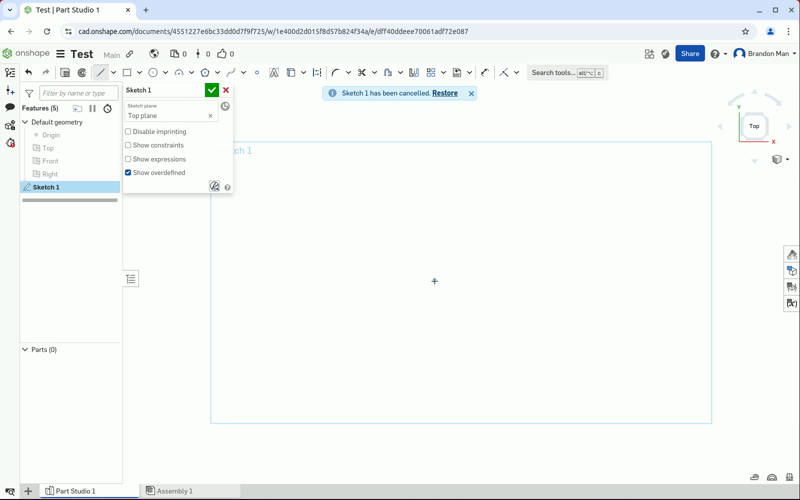
mouse_move(464, 280)
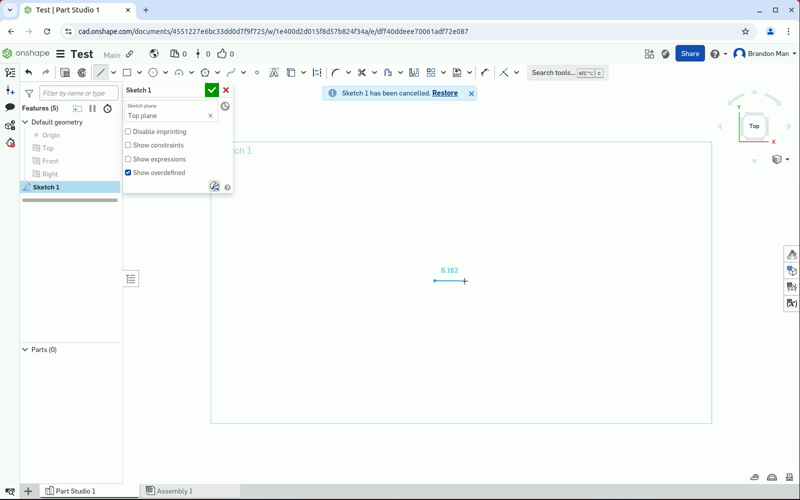
mouse_move(437, 280)
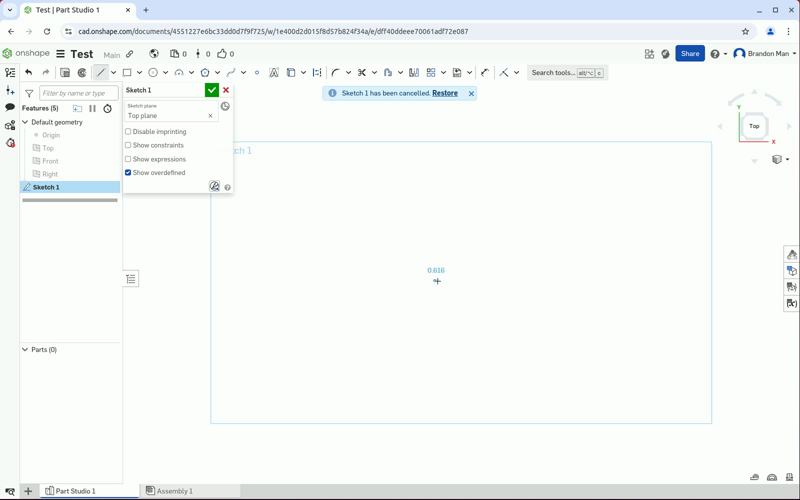
scroll(6)
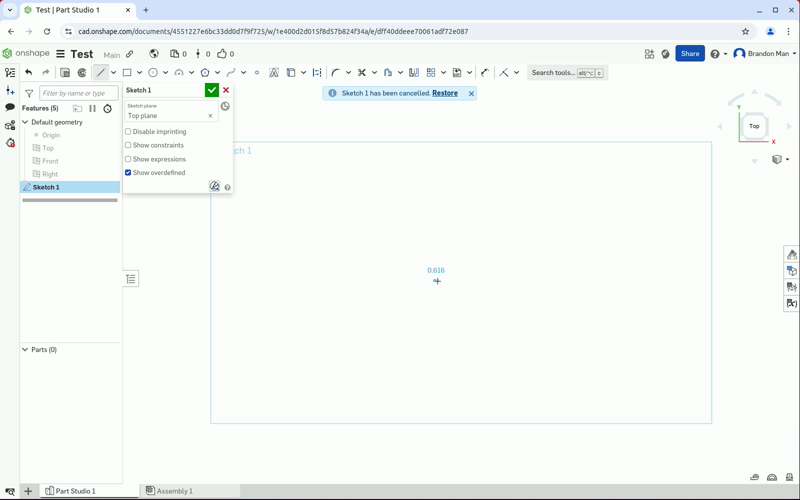
scroll(6)
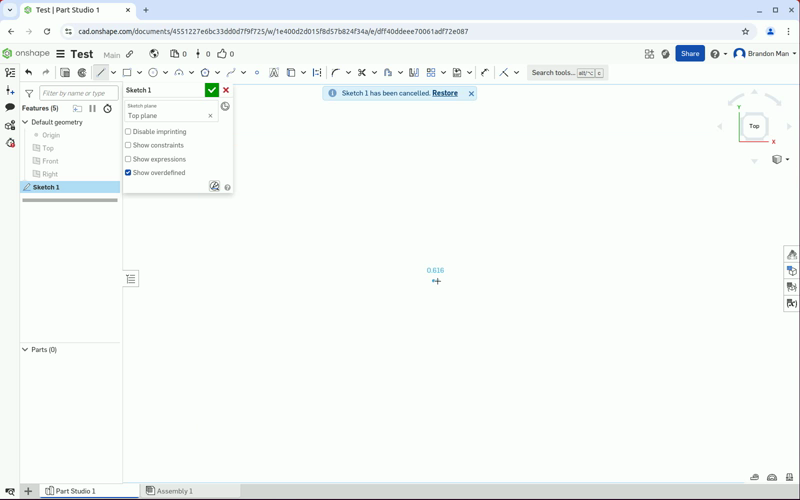
scroll(6)
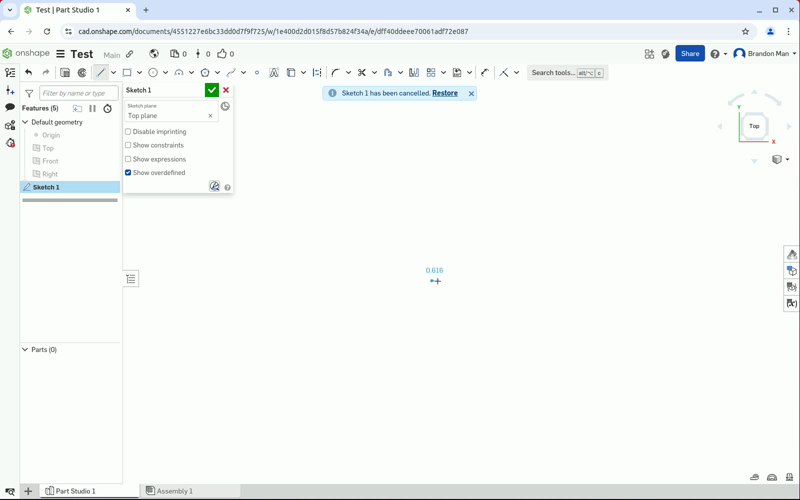
scroll(6)
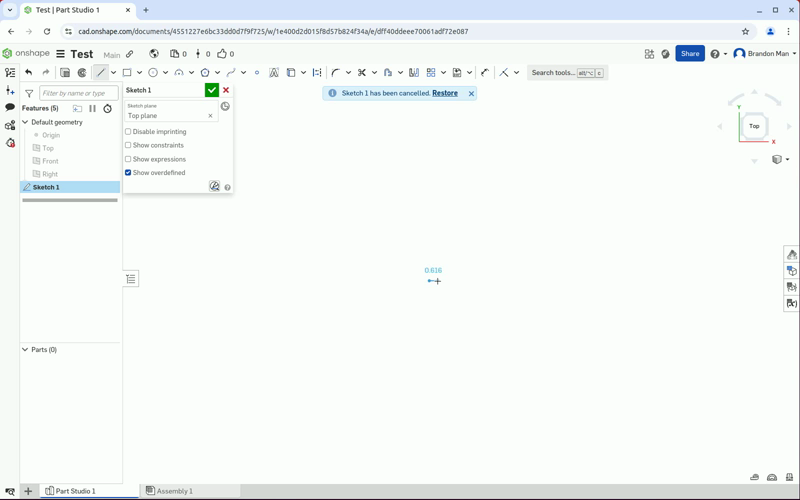
scroll(6)
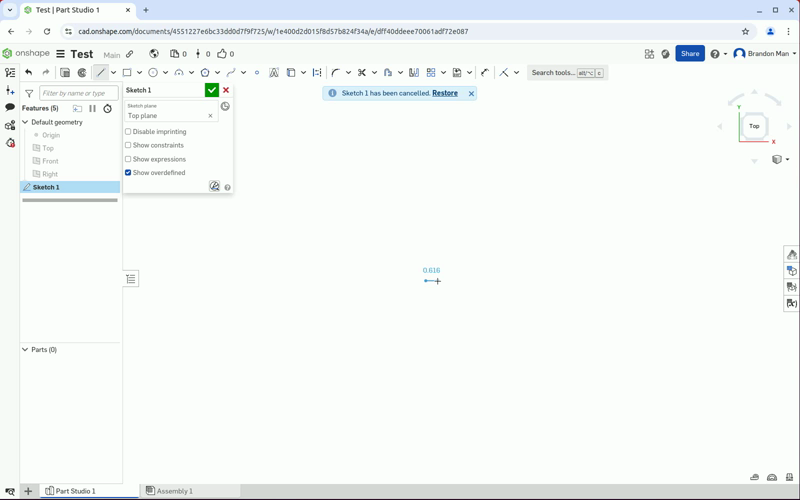
scroll(6)
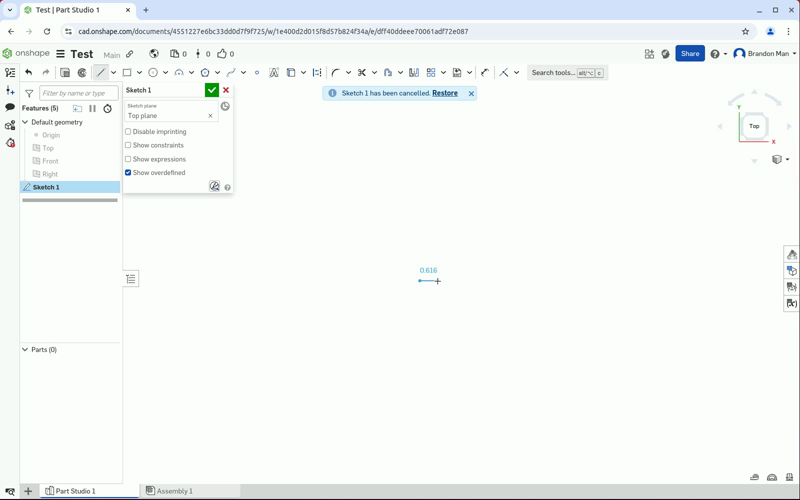
scroll(6)
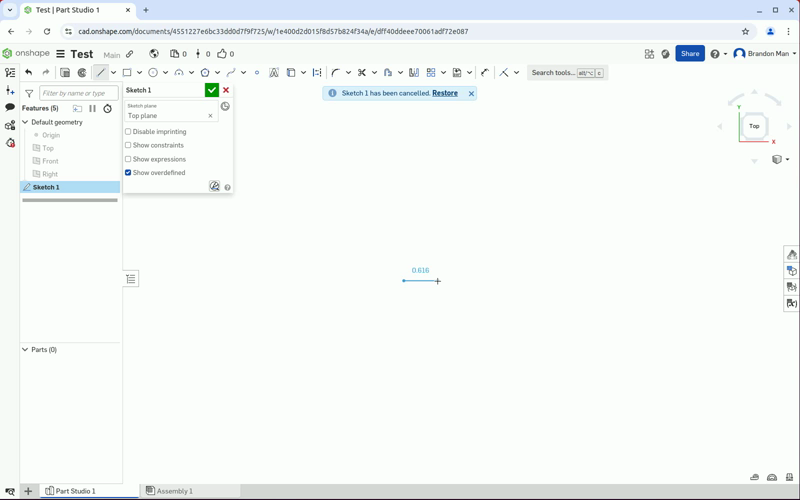
click(437, 280)
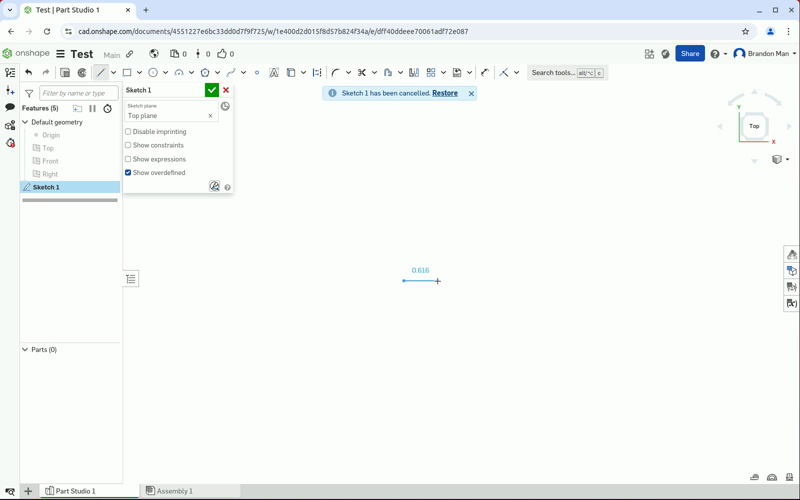
scroll(-6)
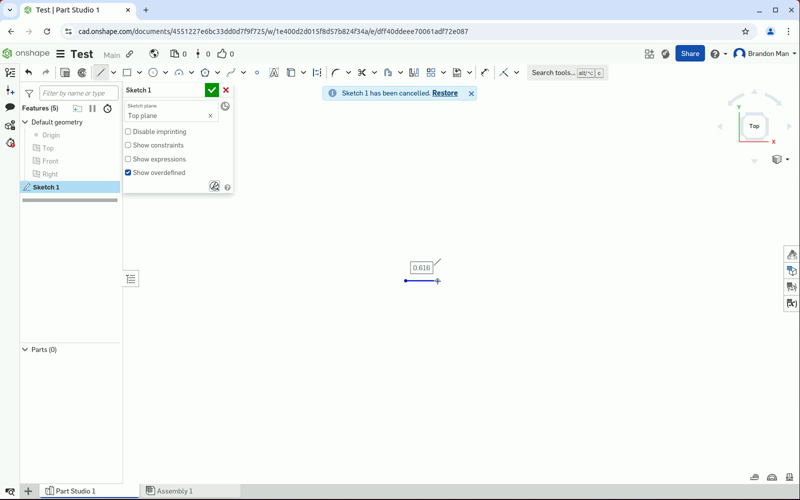
scroll(-6)
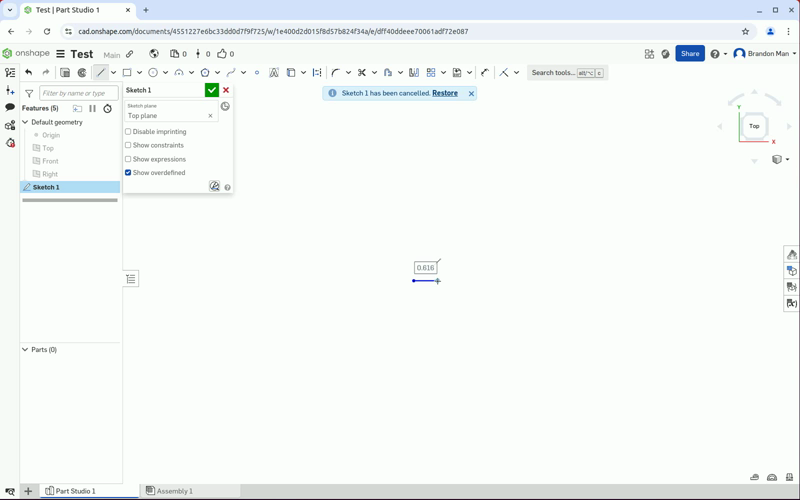
scroll(-6)
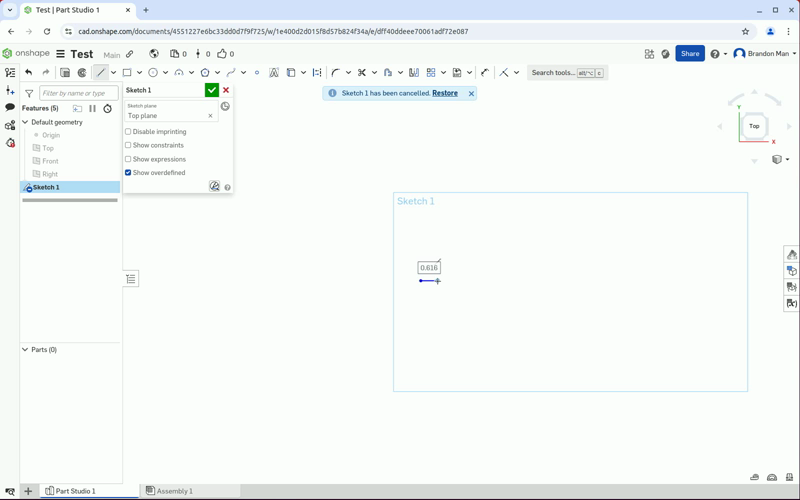
scroll(-6)
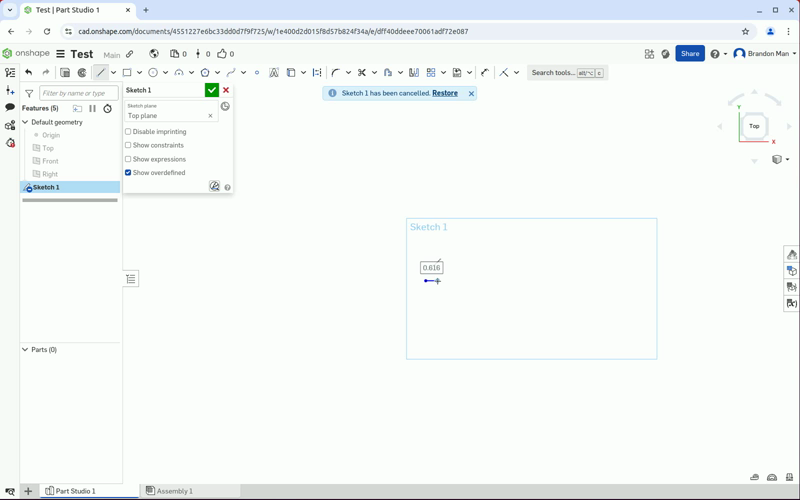
scroll(-6)
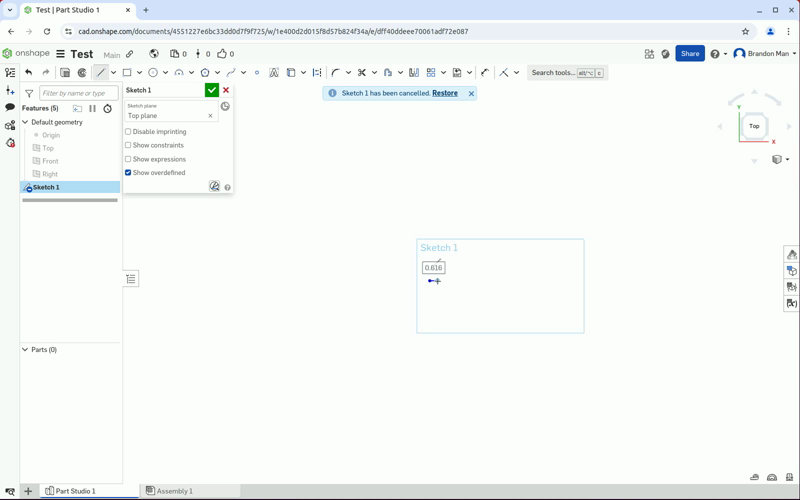
scroll(-6)
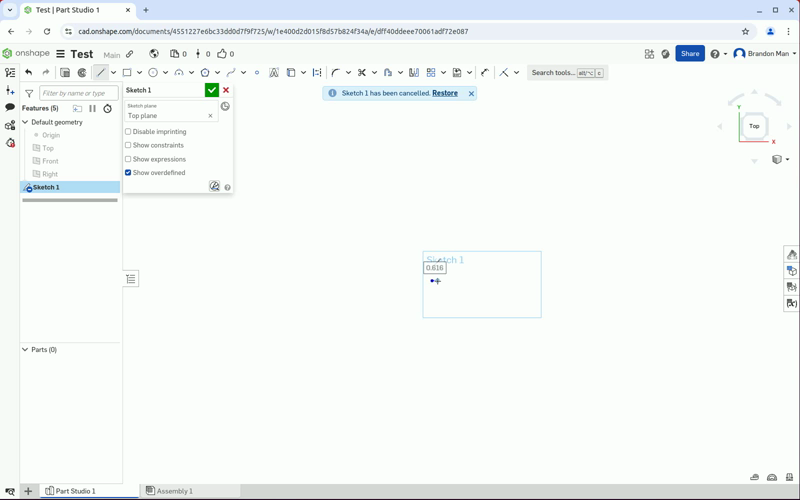
scroll(-6)
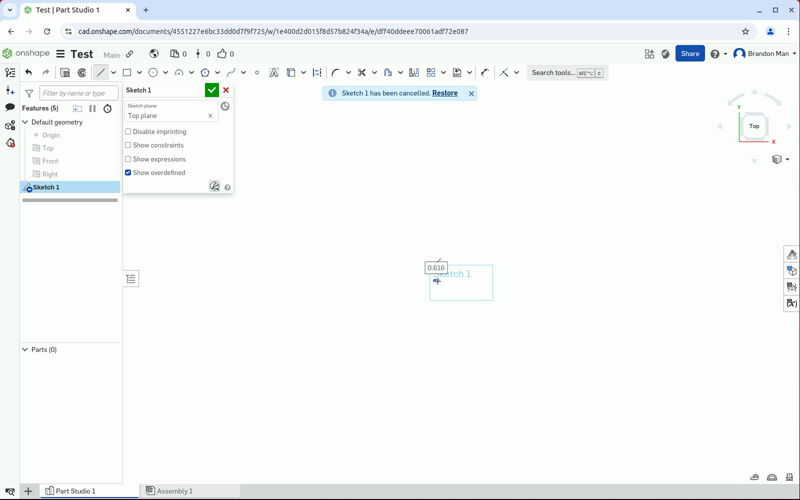
key_up(shift)
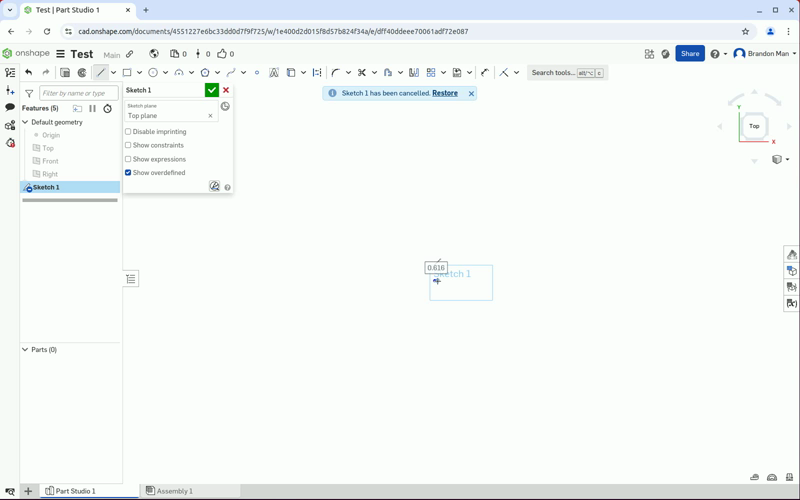
key_down(shift)
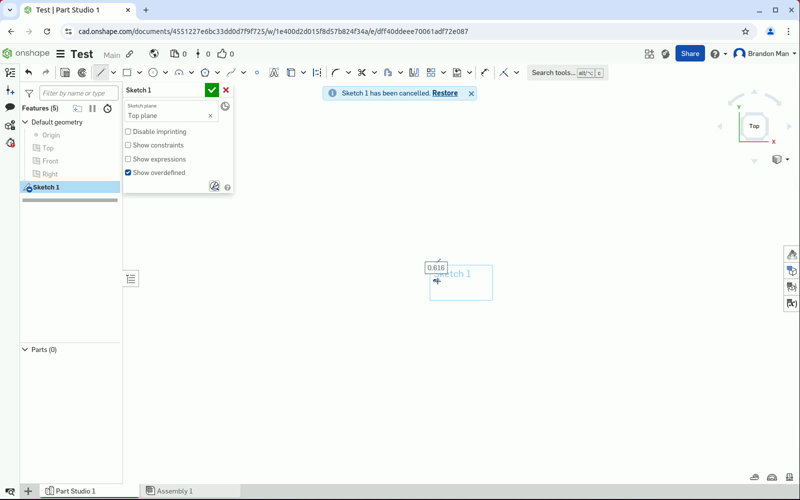
mouse_move(437, 193)
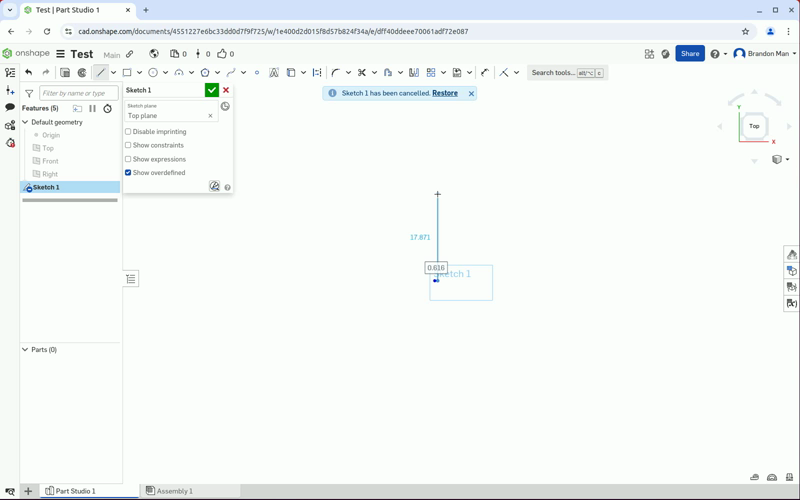
click(437, 193)
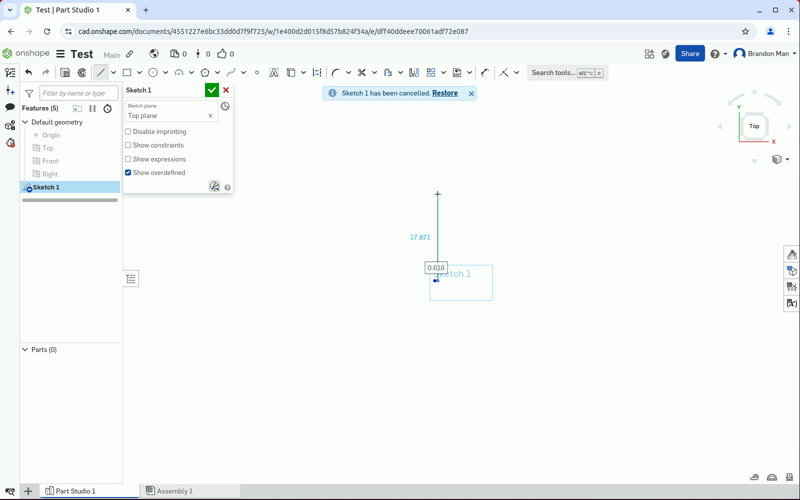
key_up(shift)
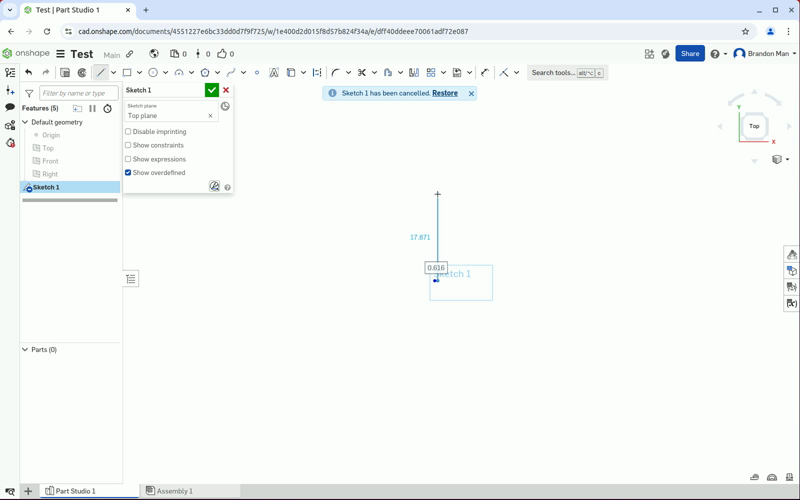
key_down(shift)
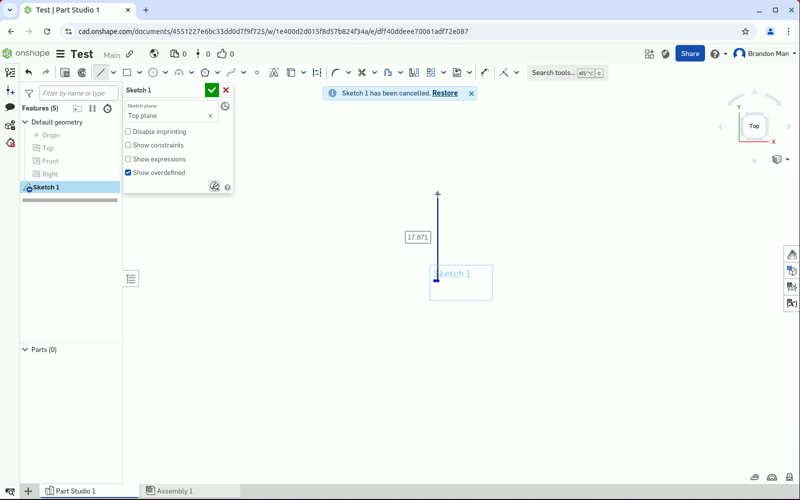
mouse_move(467, 193)
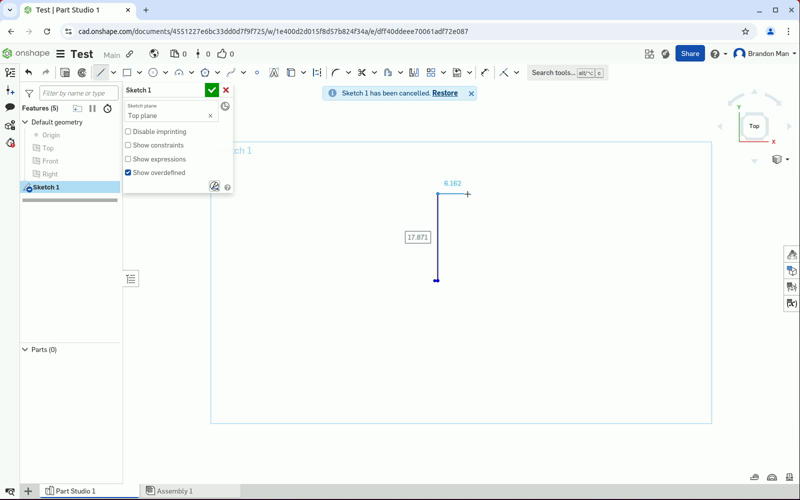
mouse_move(434, 193)
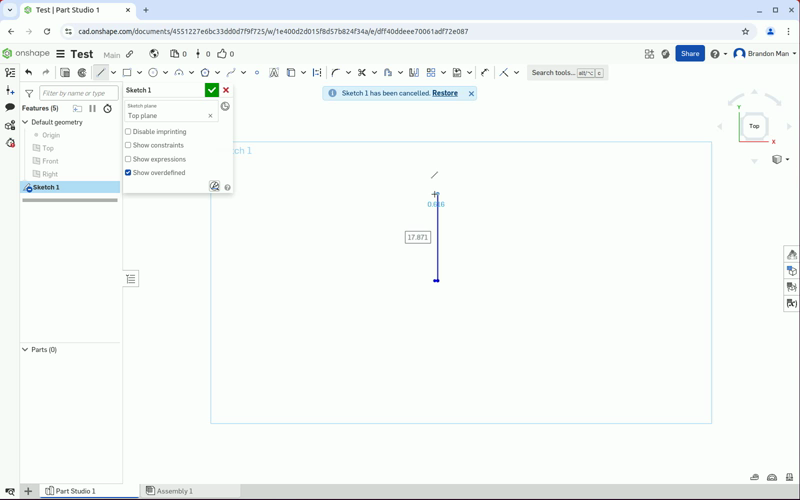
scroll(6)
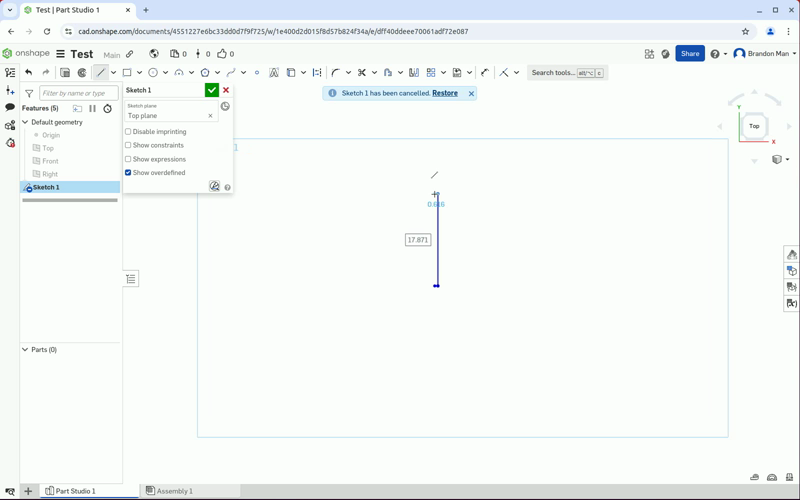
scroll(6)
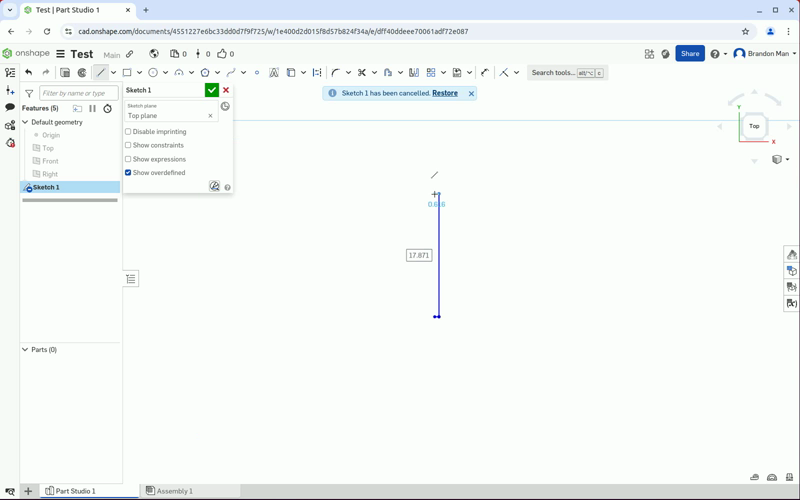
scroll(6)
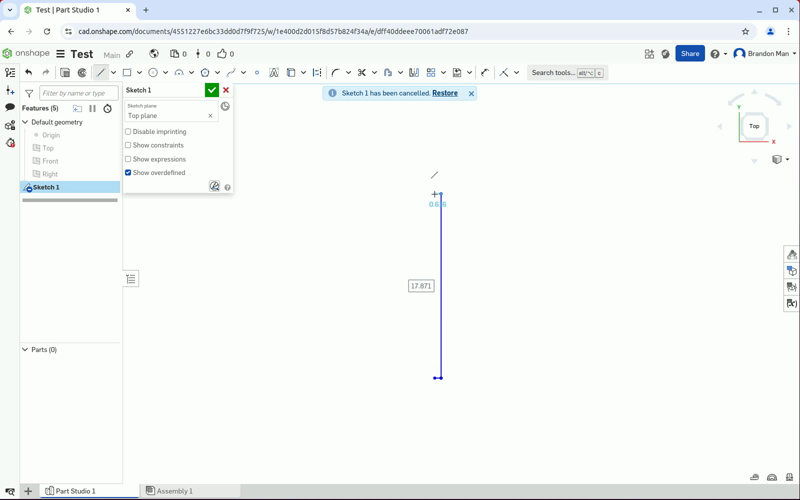
scroll(6)
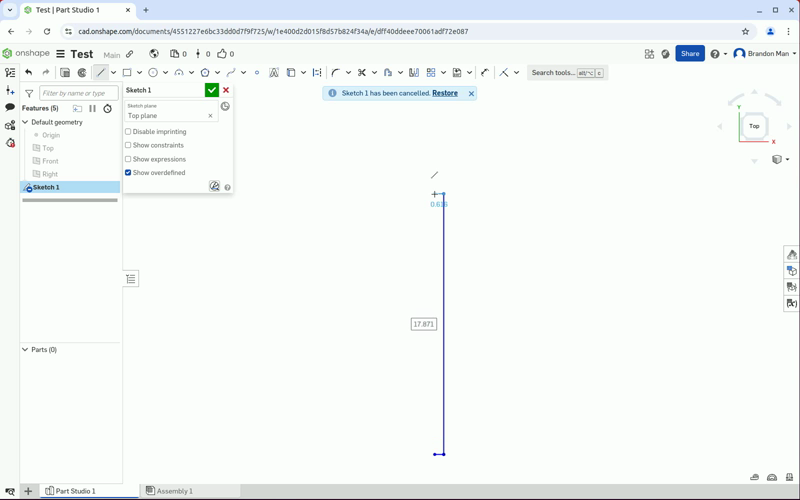
scroll(6)
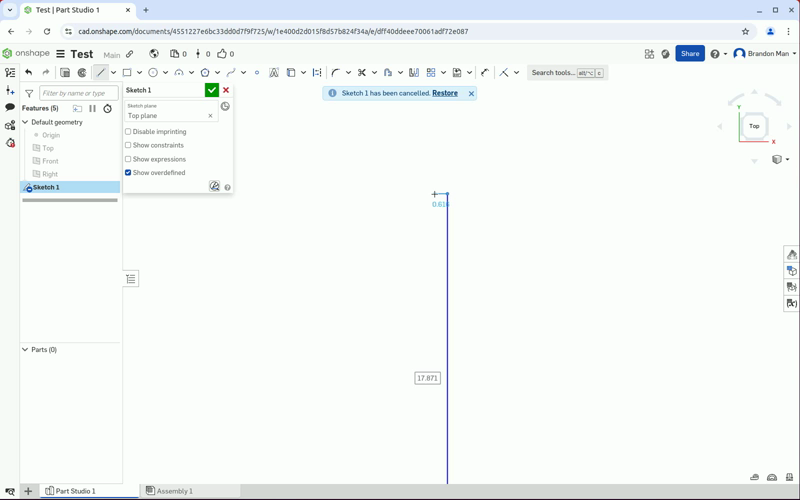
scroll(6)
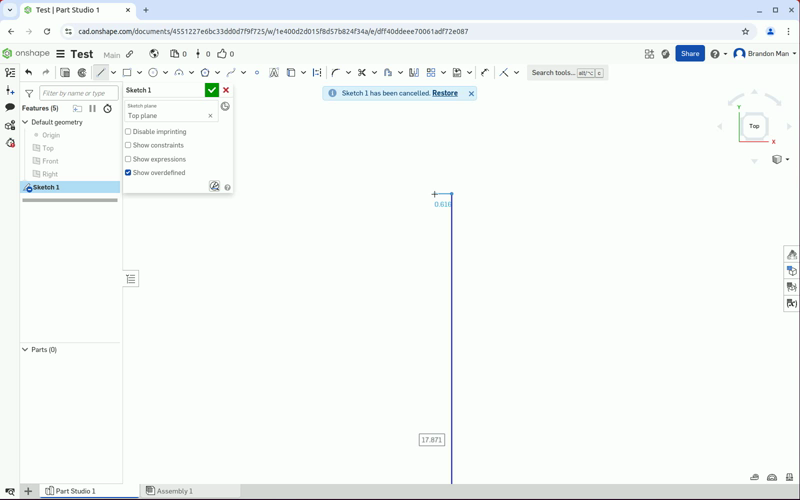
scroll(6)
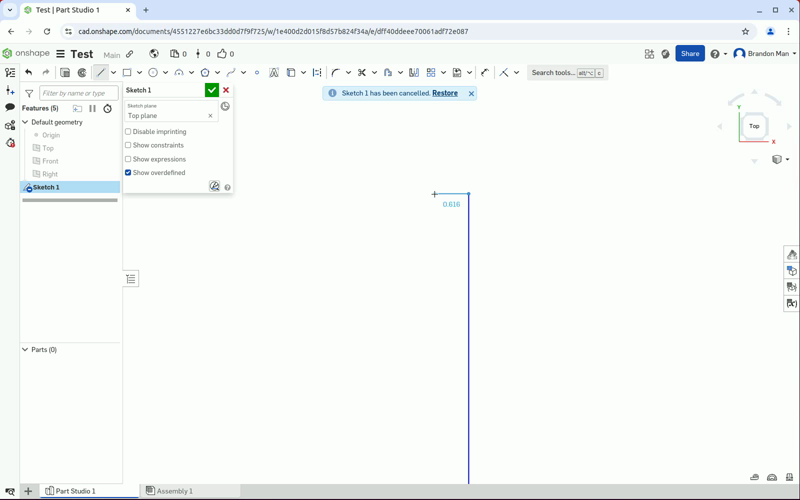
click(434, 193)
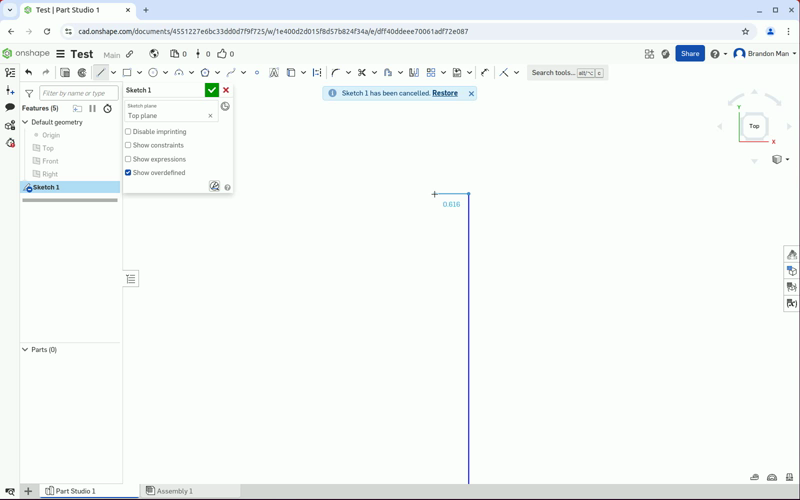
scroll(-6)
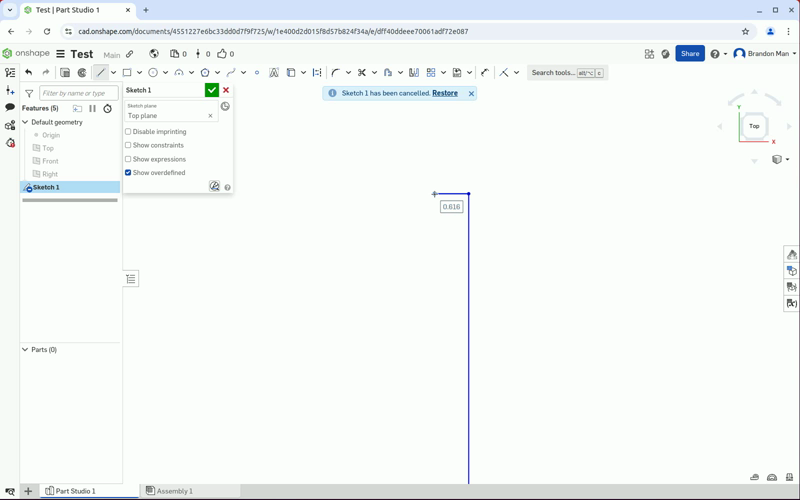
scroll(-6)
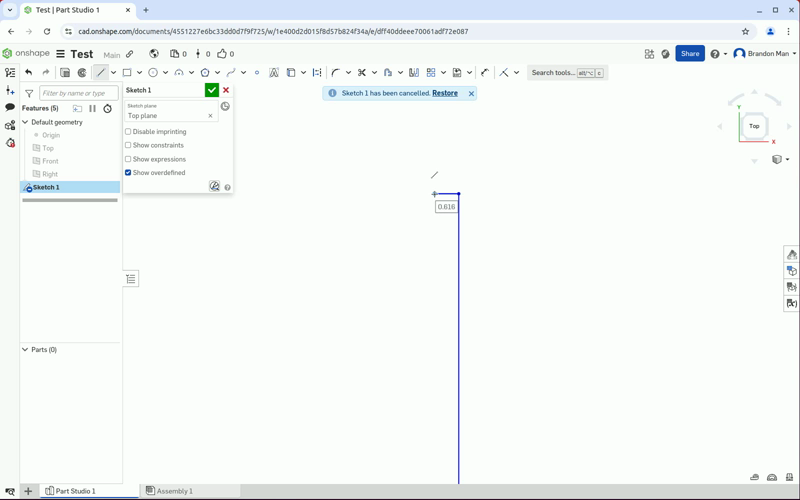
scroll(-6)
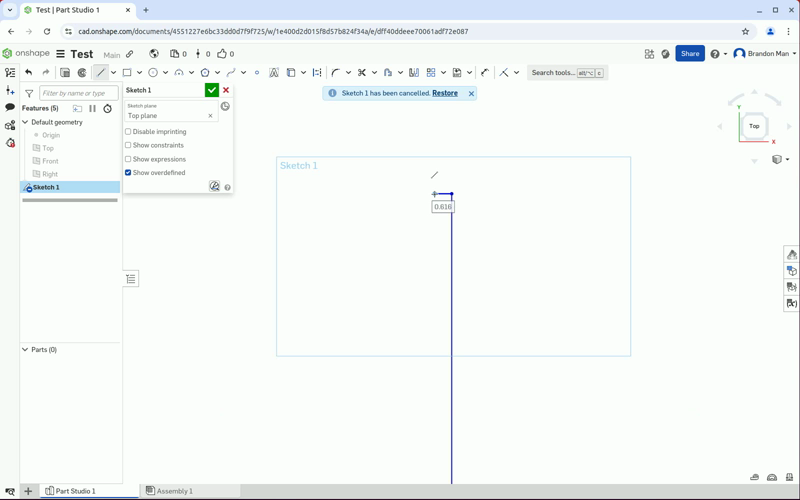
scroll(-6)
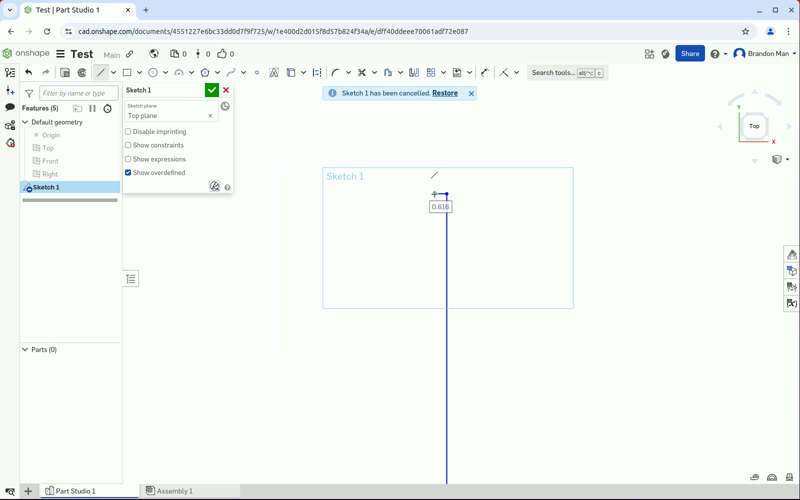
scroll(-6)
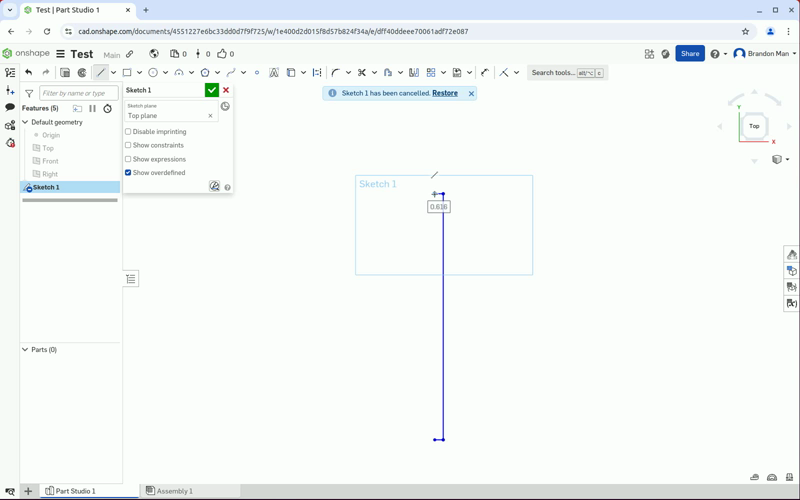
scroll(-6)
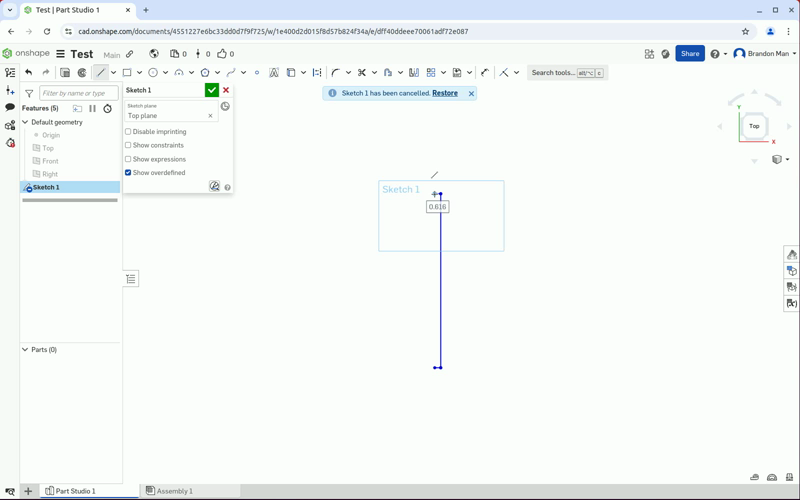
scroll(-6)
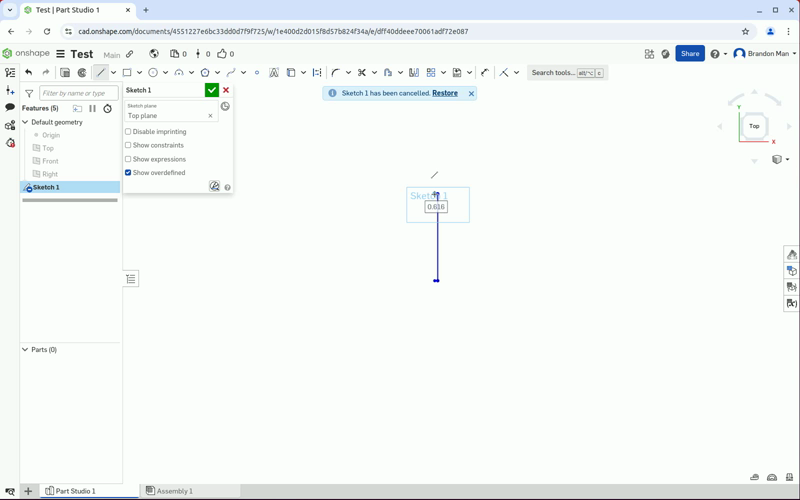
key_up(shift)
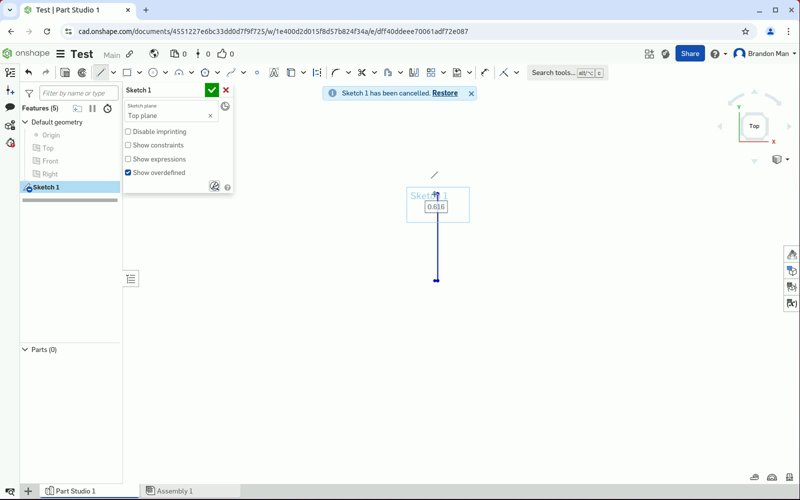
key_down(shift)
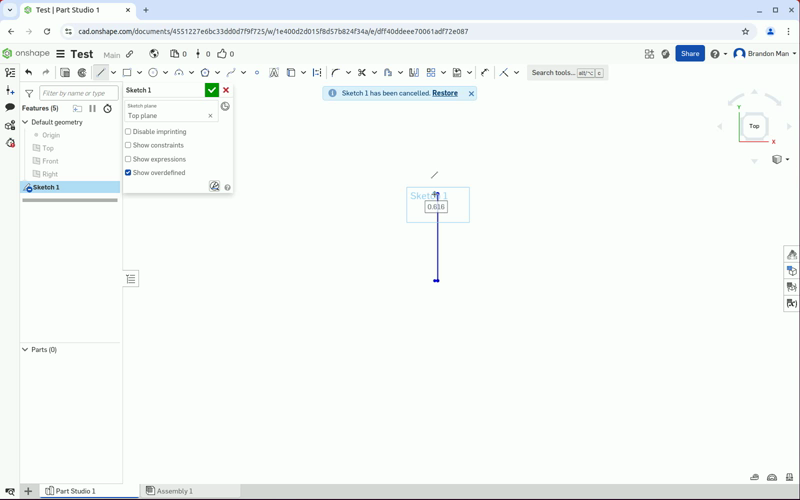
mouse_move(434, 280)
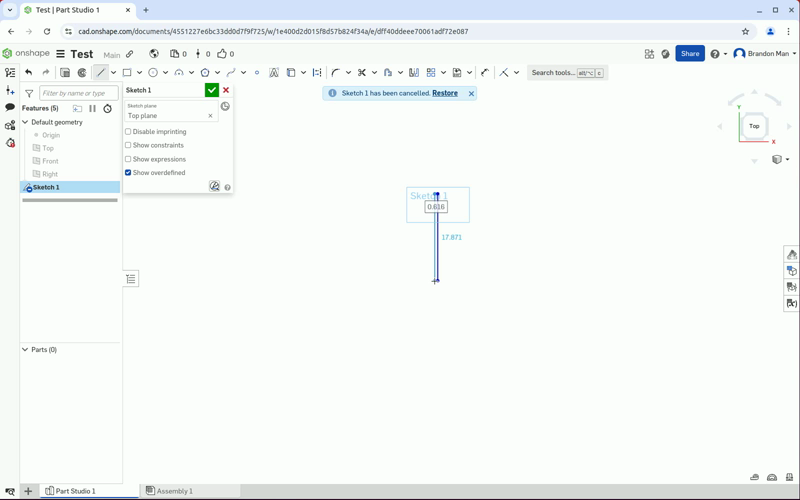
scroll(6)
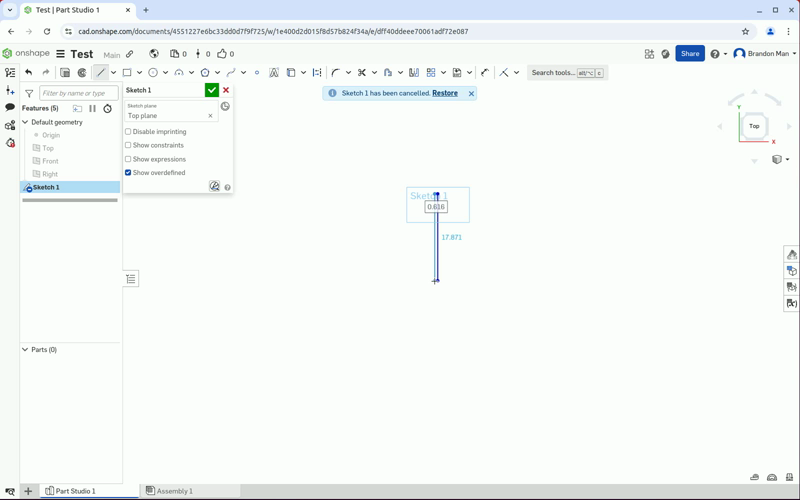
scroll(6)
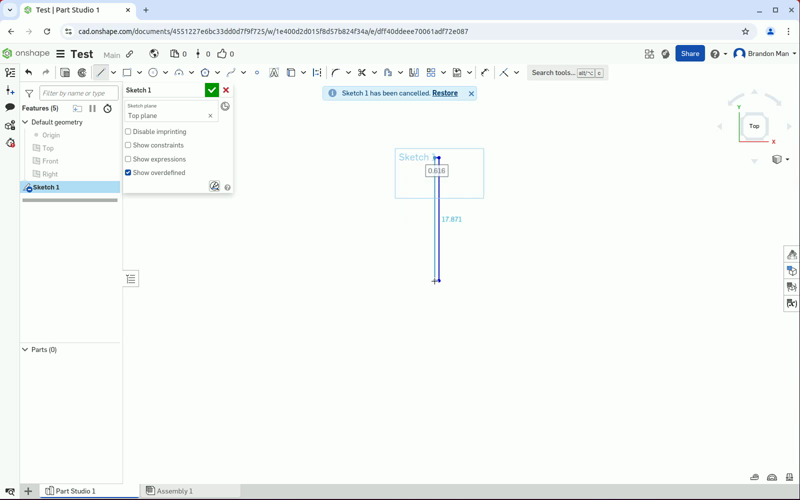
scroll(6)
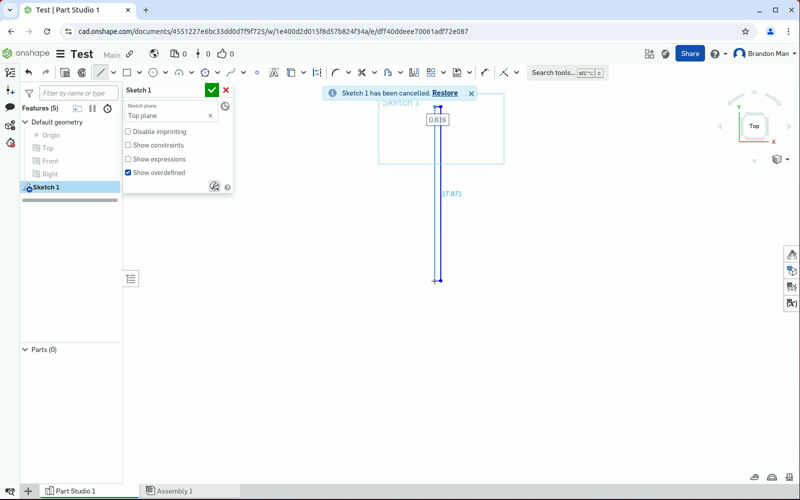
scroll(6)
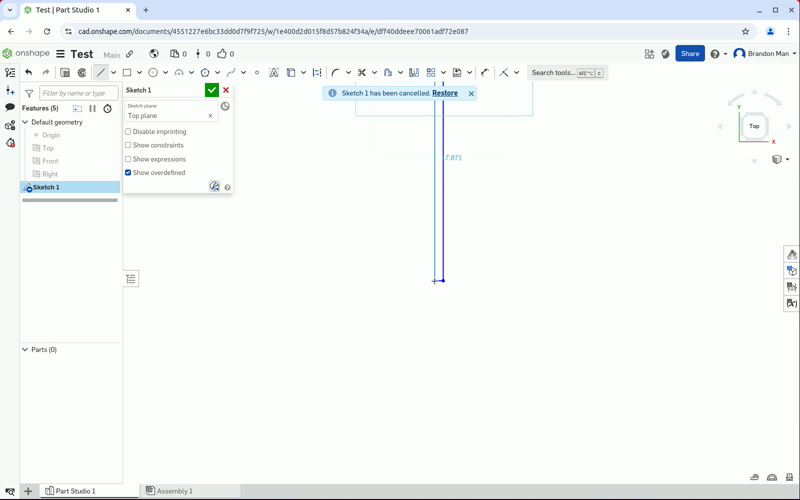
scroll(6)
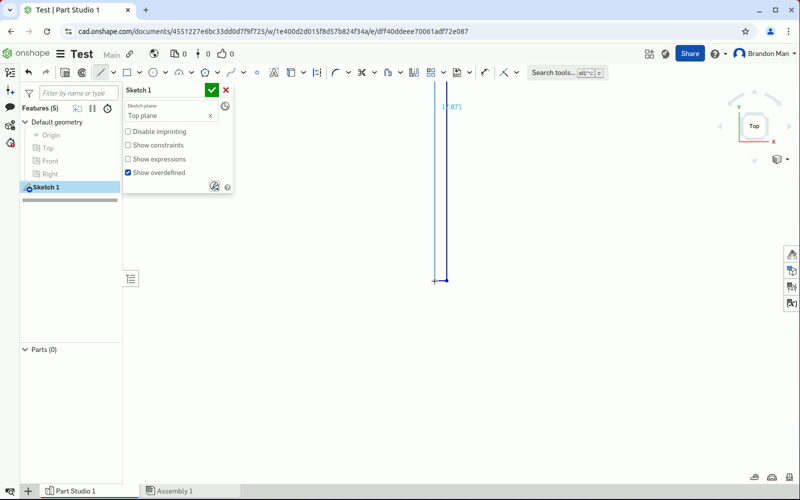
scroll(6)
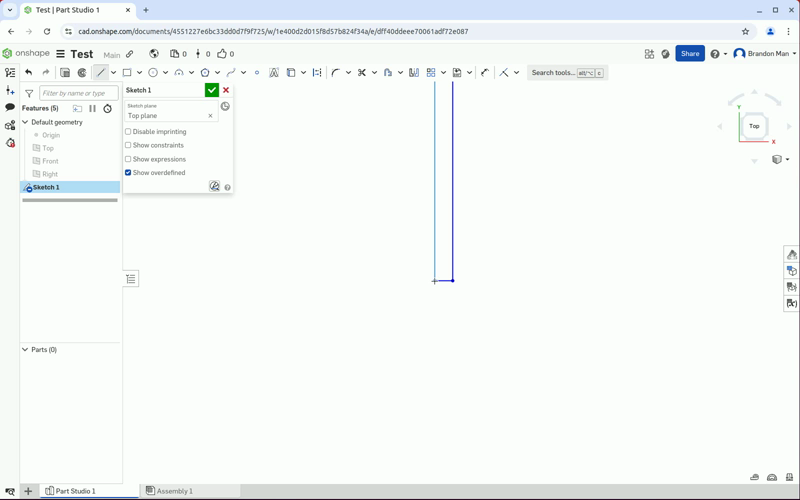
scroll(6)
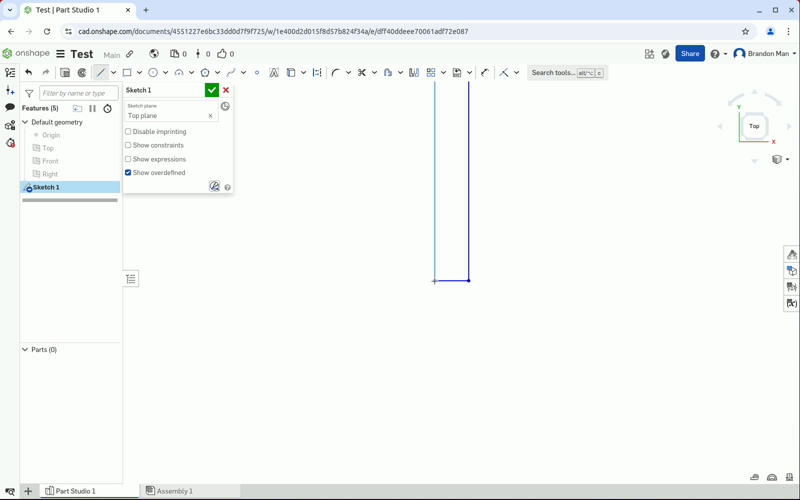
key_up(shift)
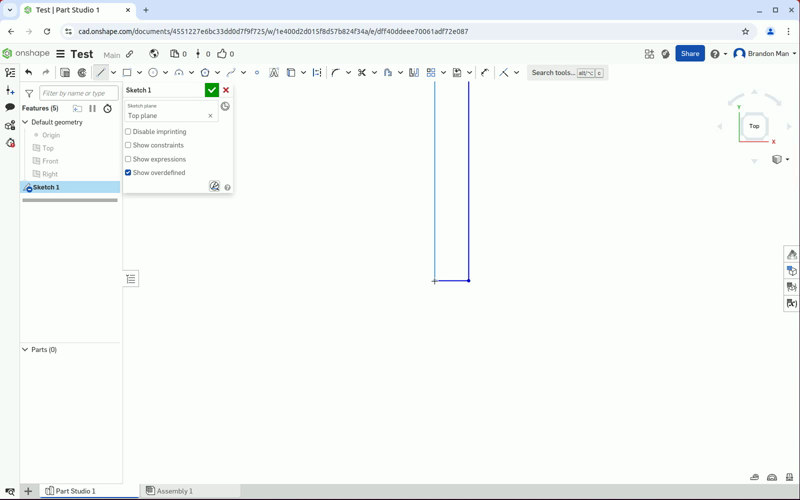
click(434, 280)
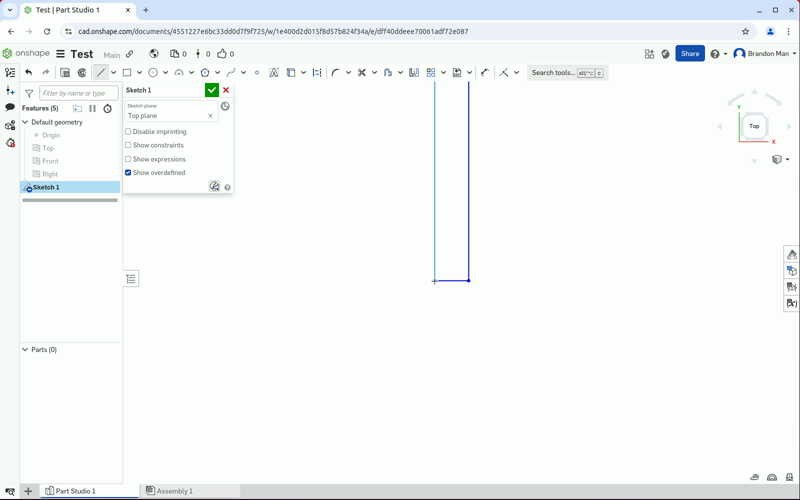
scroll(-6)
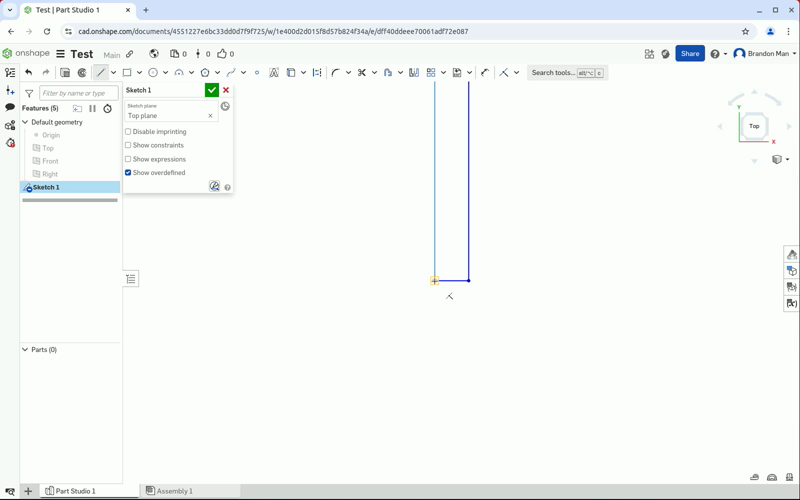
scroll(-6)
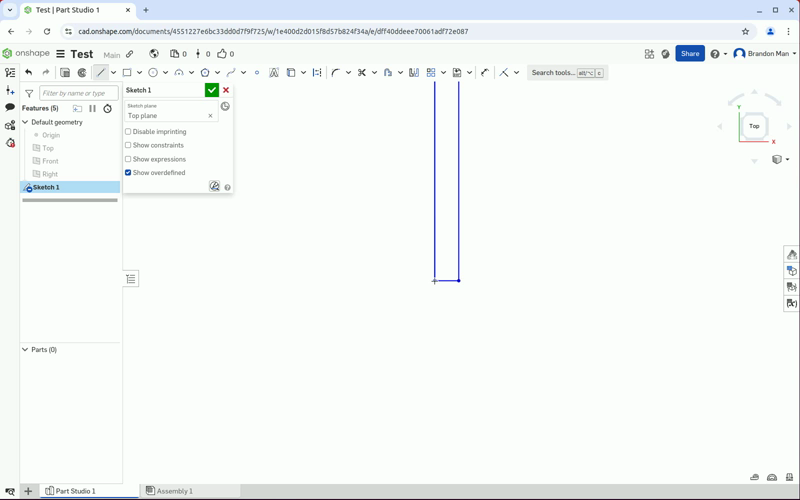
scroll(-6)
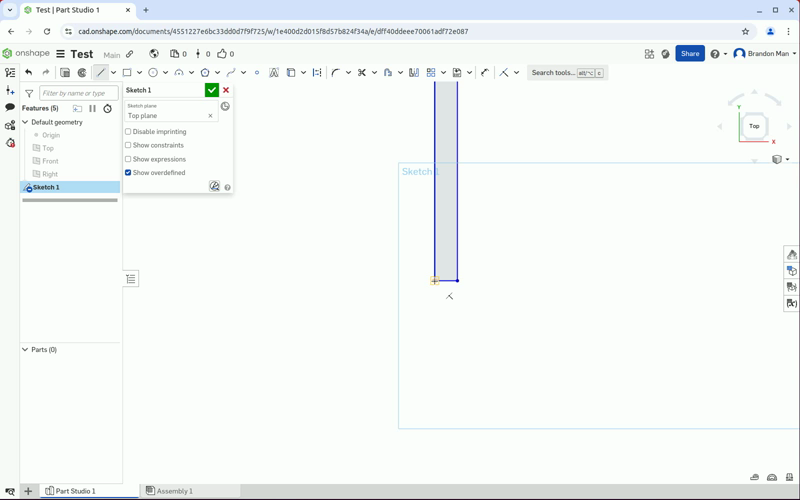
scroll(-6)
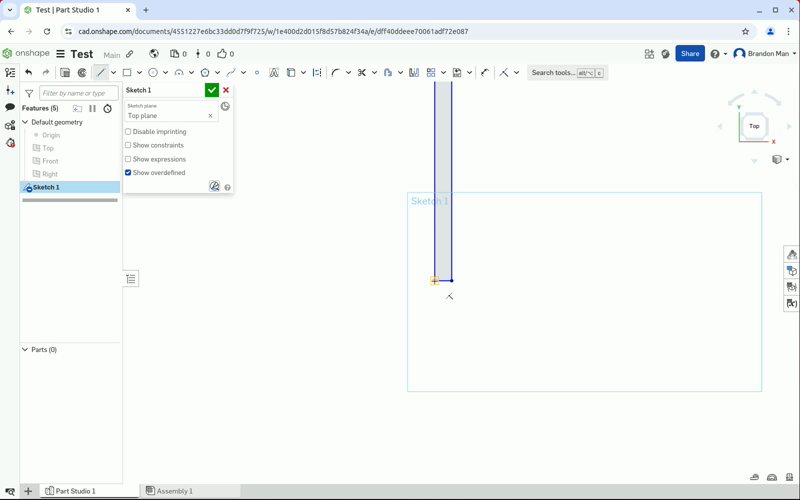
scroll(-6)
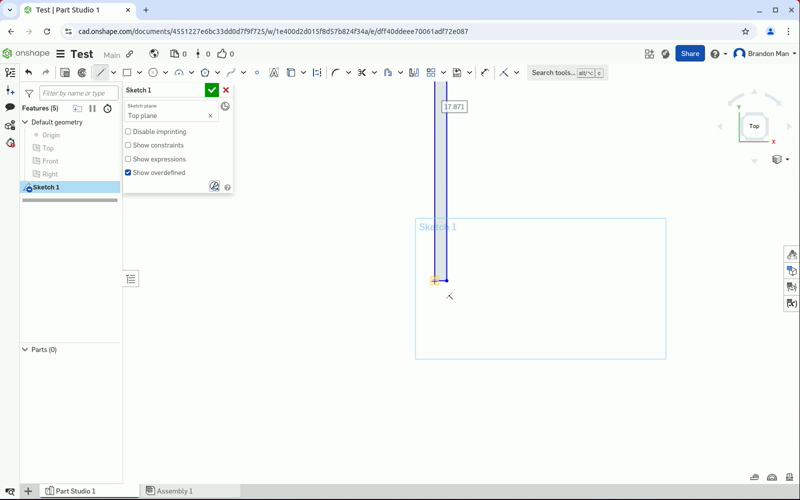
scroll(-6)
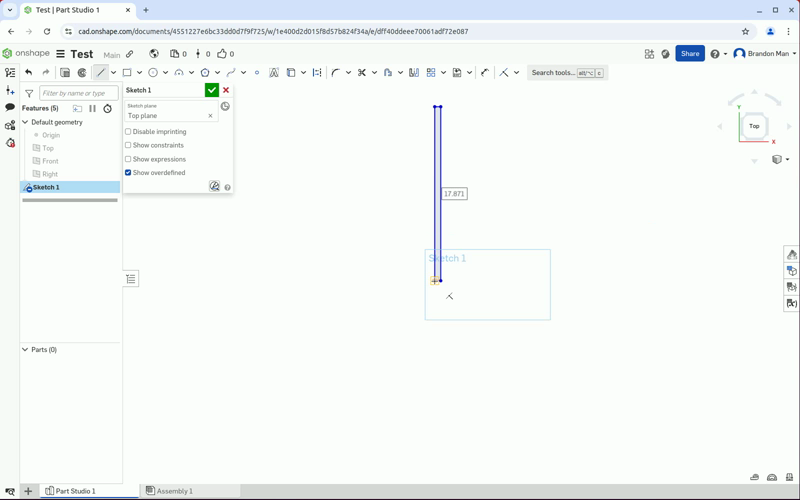
scroll(-6)
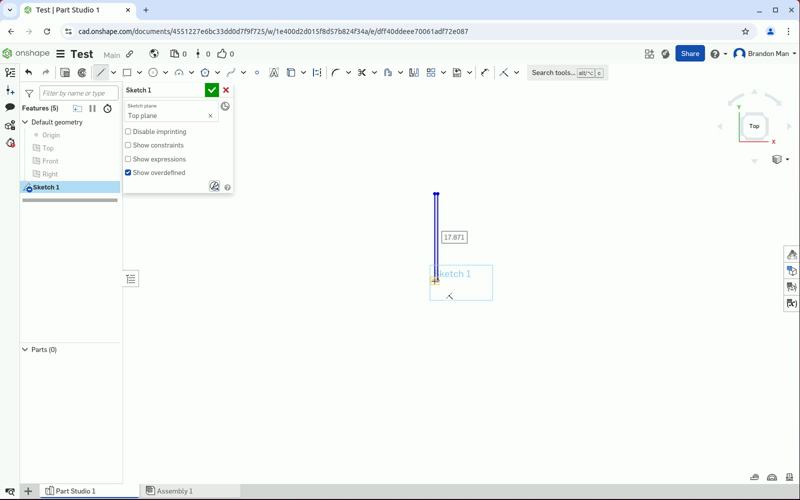
key(esc)
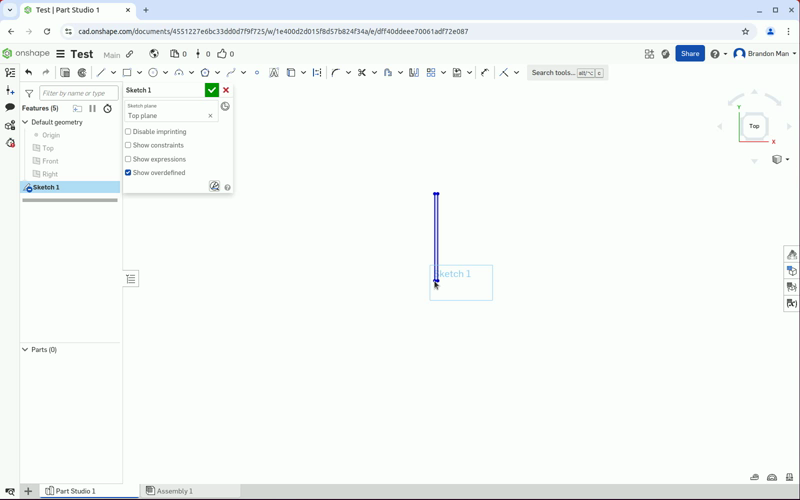
mouse_move(436, 263)
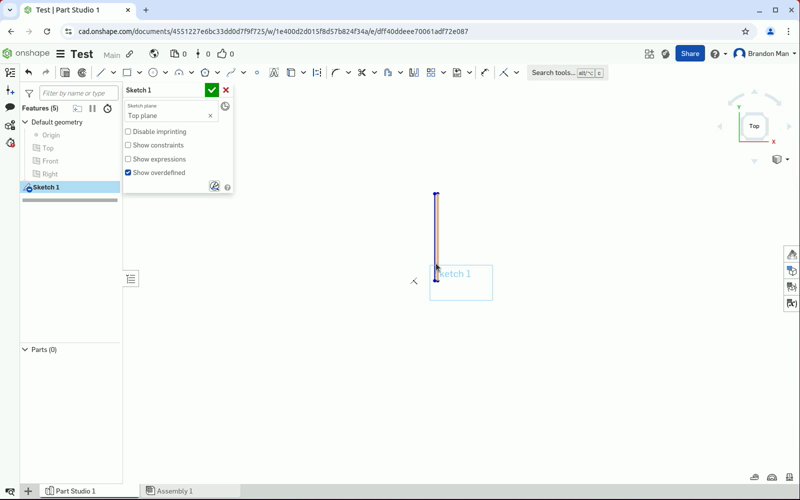
scroll(6)
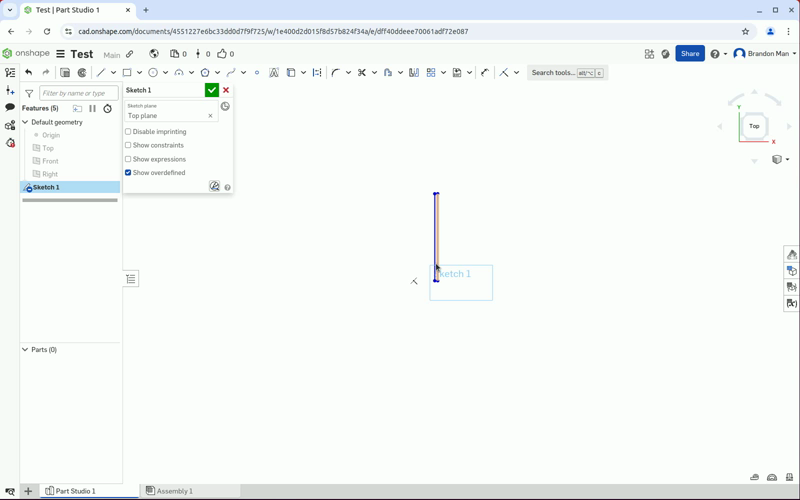
scroll(6)
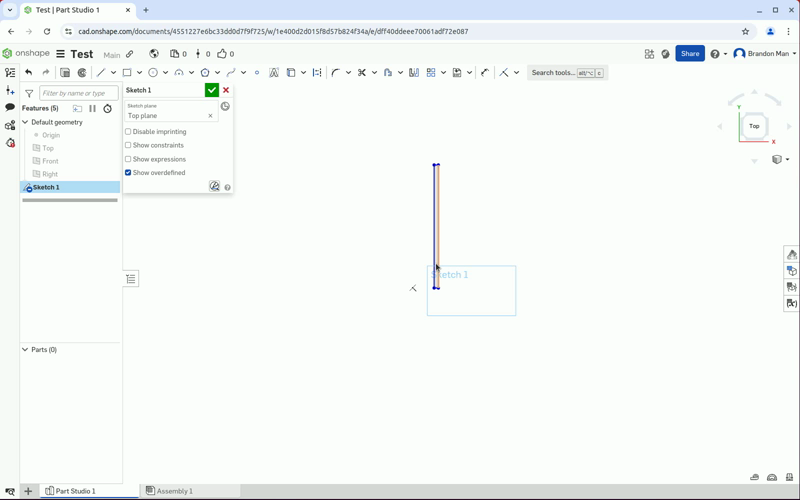
scroll(6)
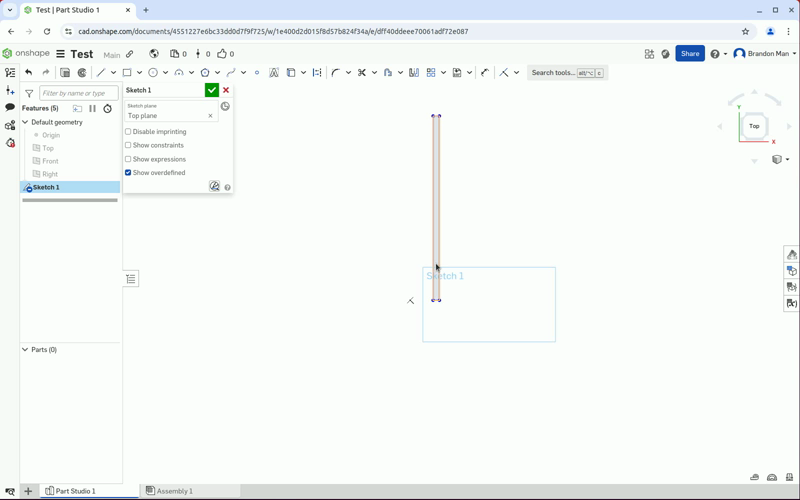
scroll(6)
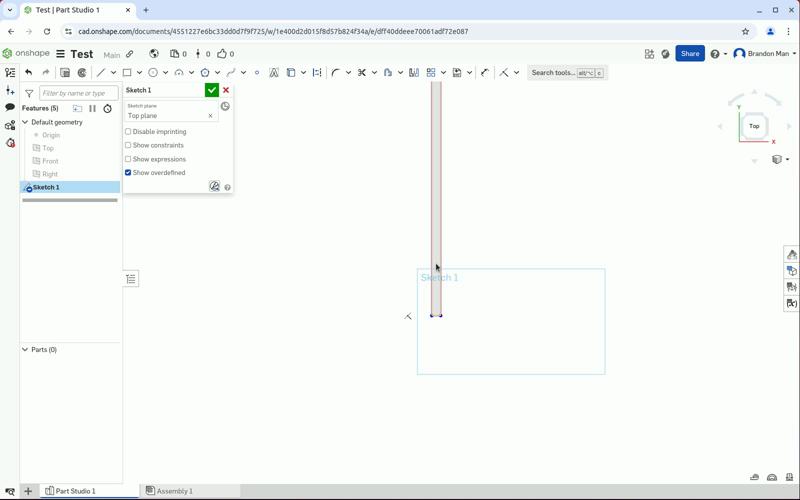
scroll(6)
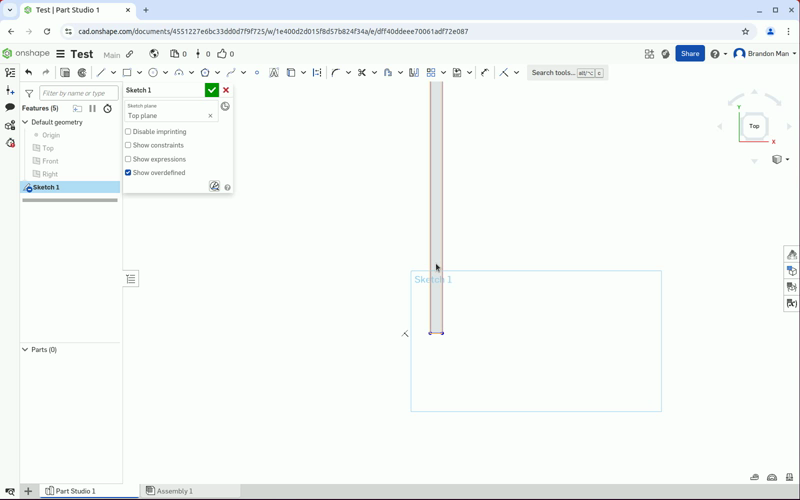
scroll(6)
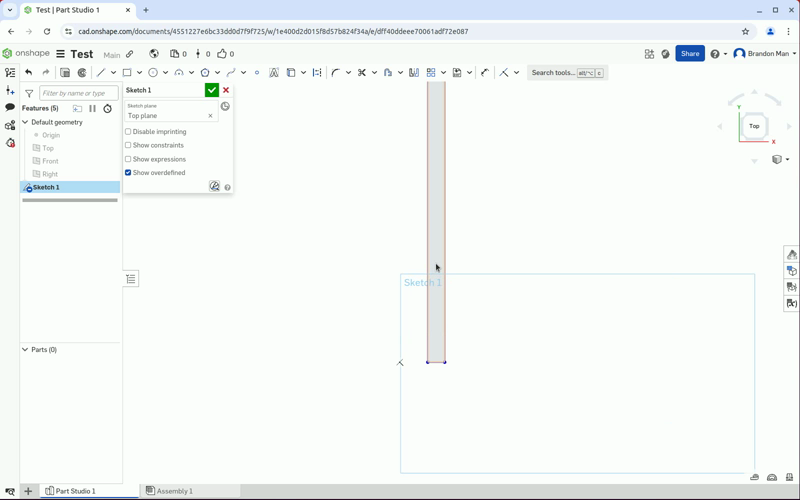
scroll(6)
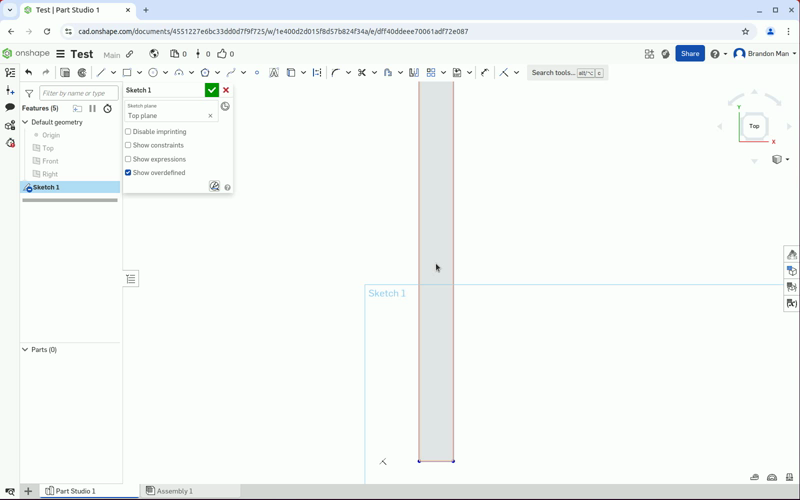
click(436, 263)
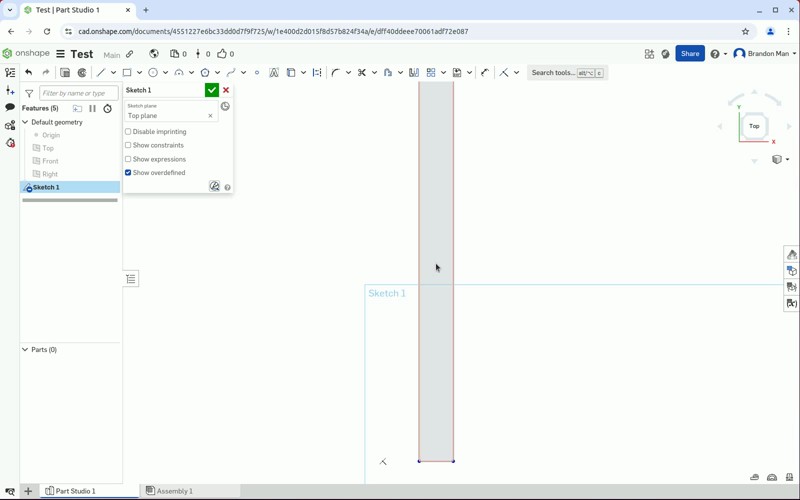
scroll(-6)
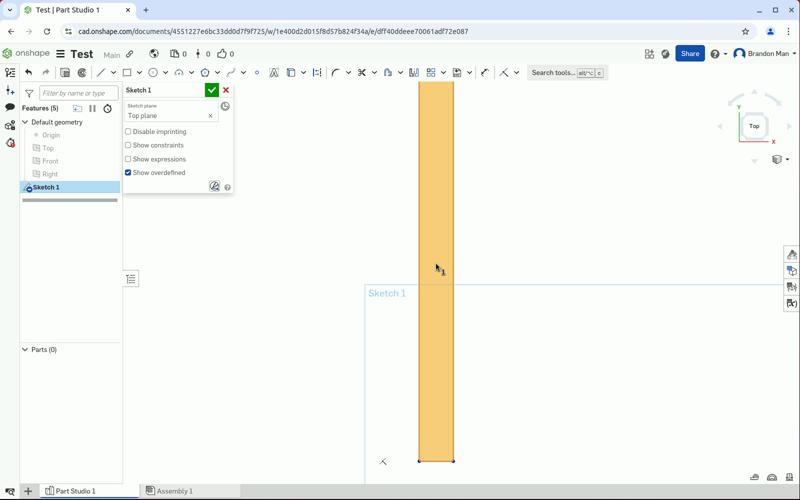
scroll(-6)
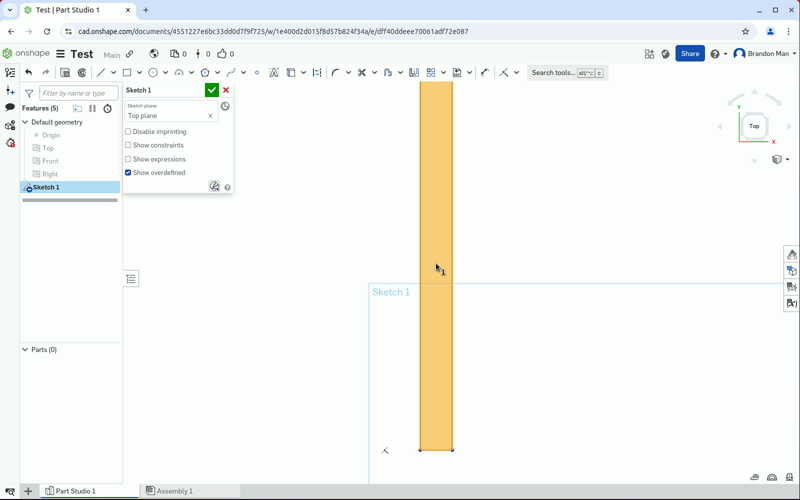
scroll(-6)
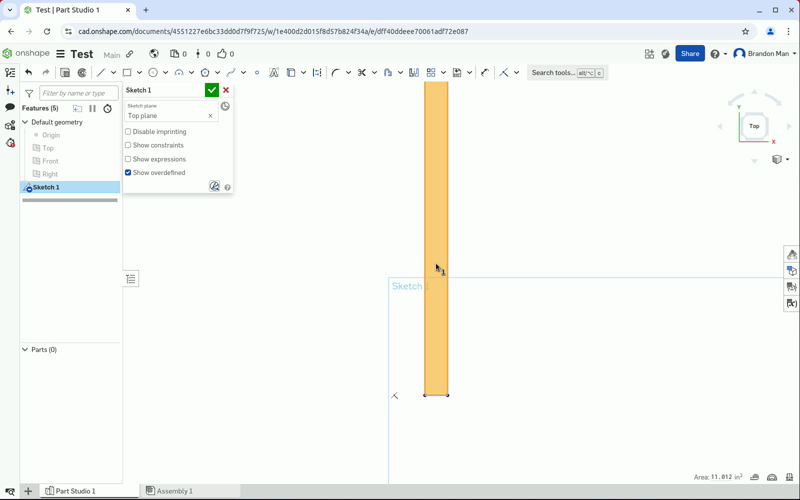
scroll(-6)
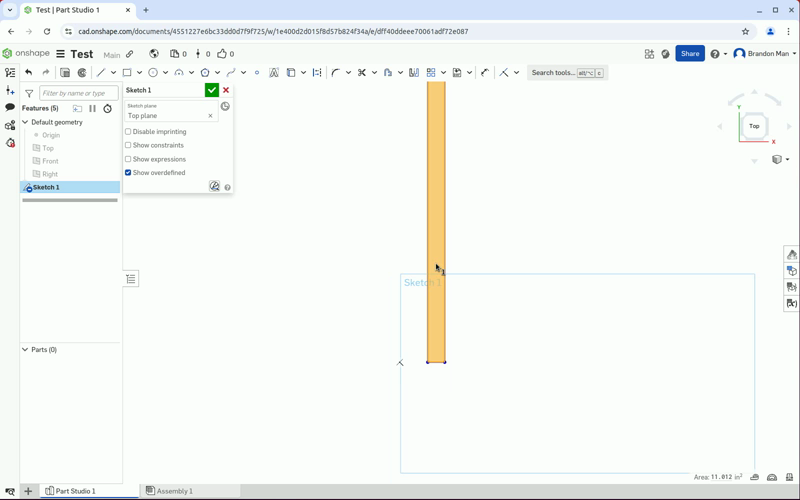
scroll(-6)
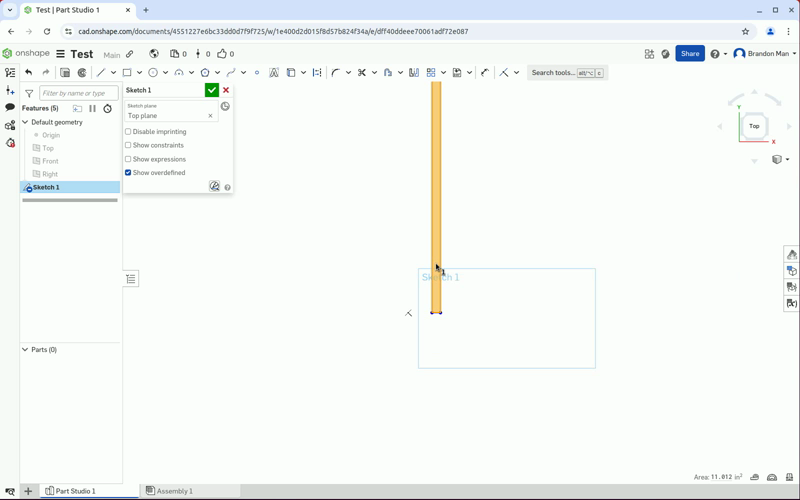
scroll(-6)
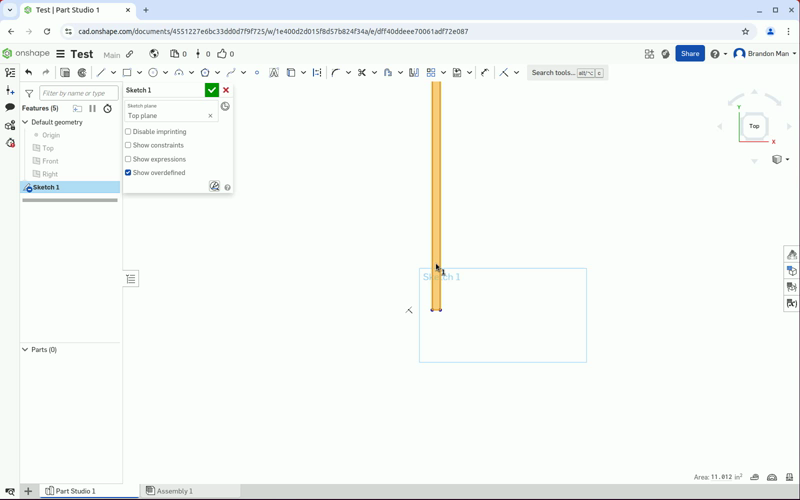
scroll(-6)
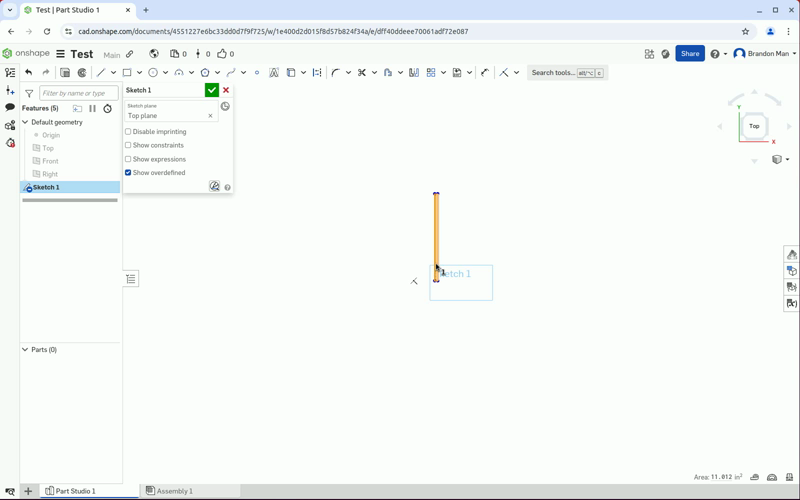
mouse_move(73, 352)
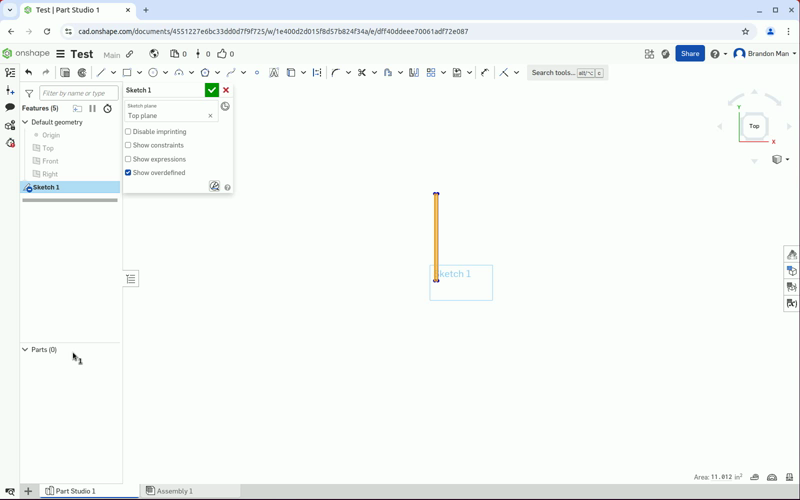
key(shift+y)
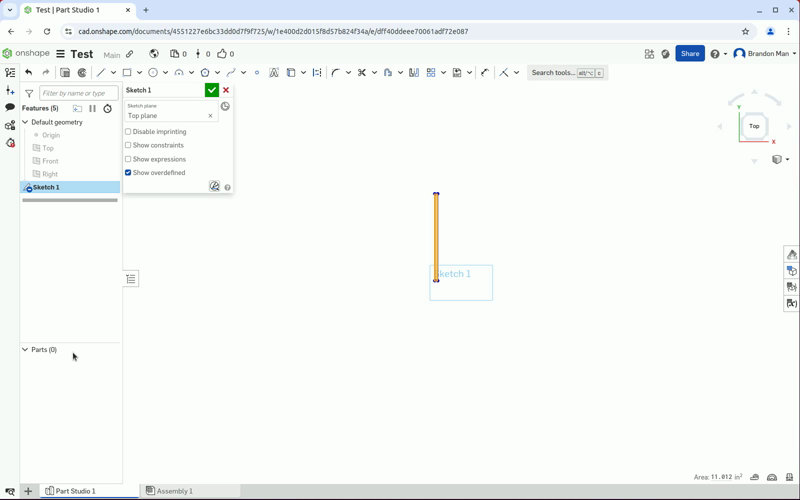
key(shift+e)
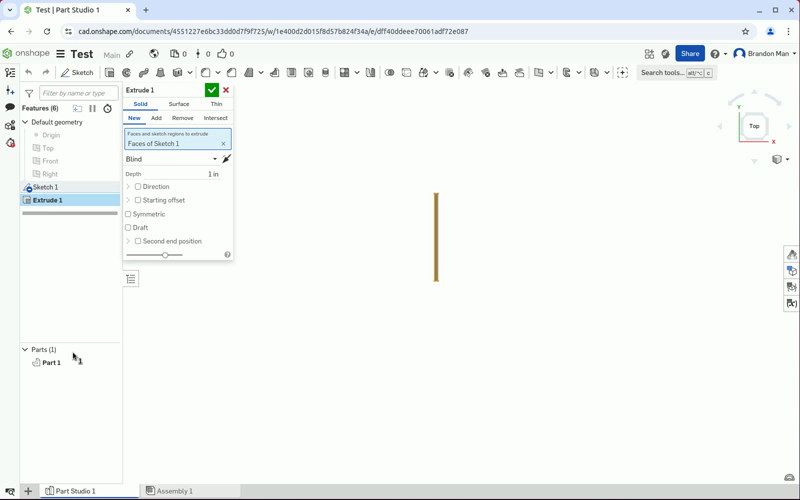
mouse_move(143, 106)
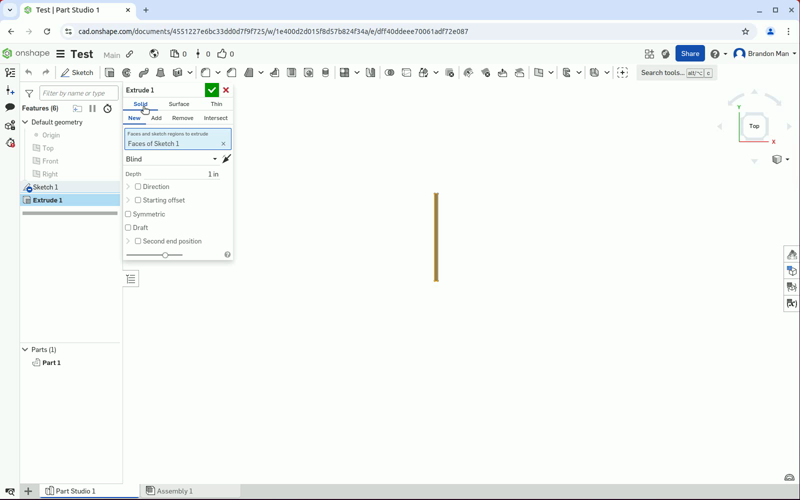
click(143, 106)
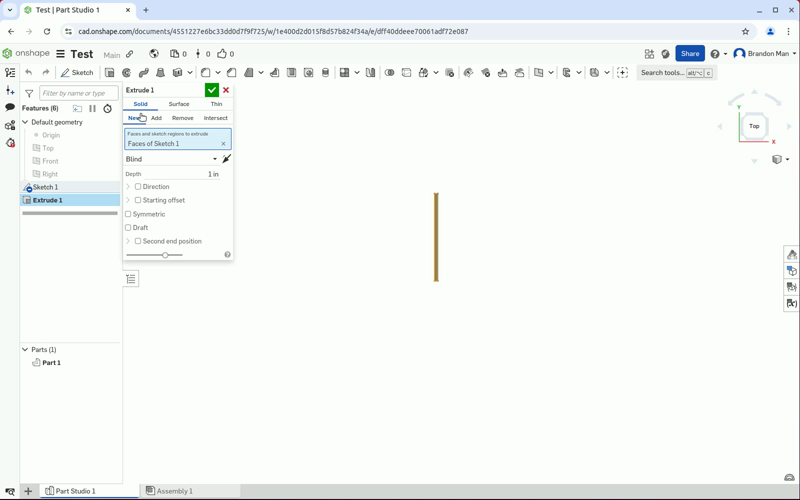
mouse_move(137, 120)
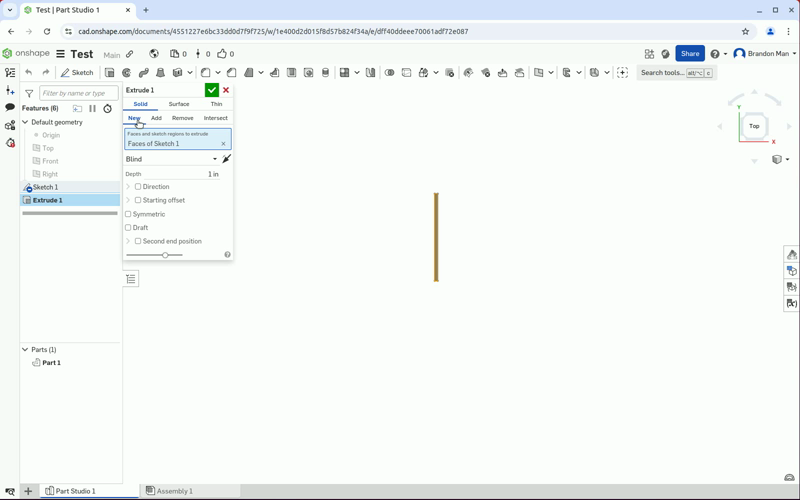
click(137, 120)
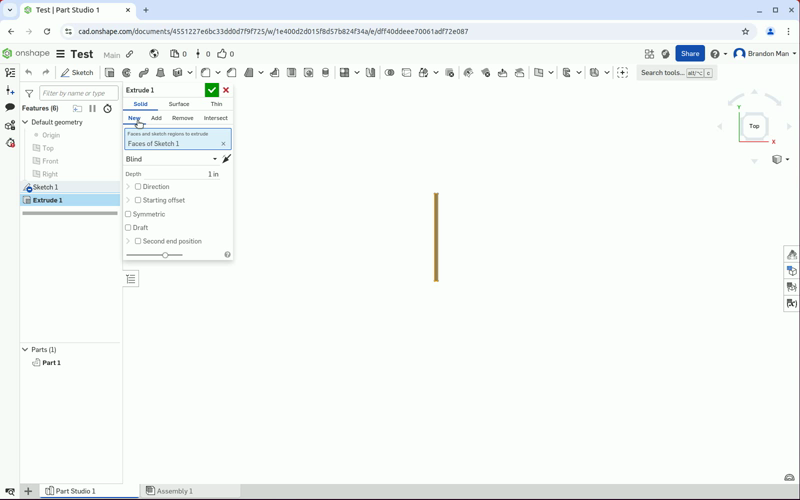
key(tab, 4)
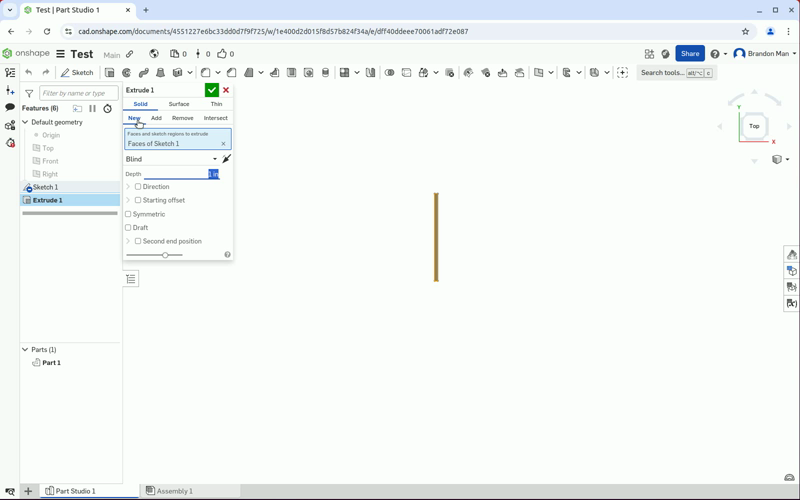
text(2.408)
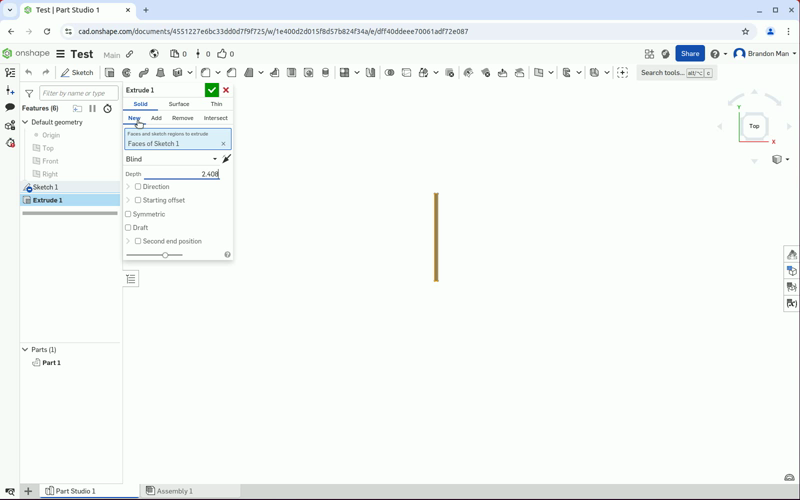
key(tab, 3)
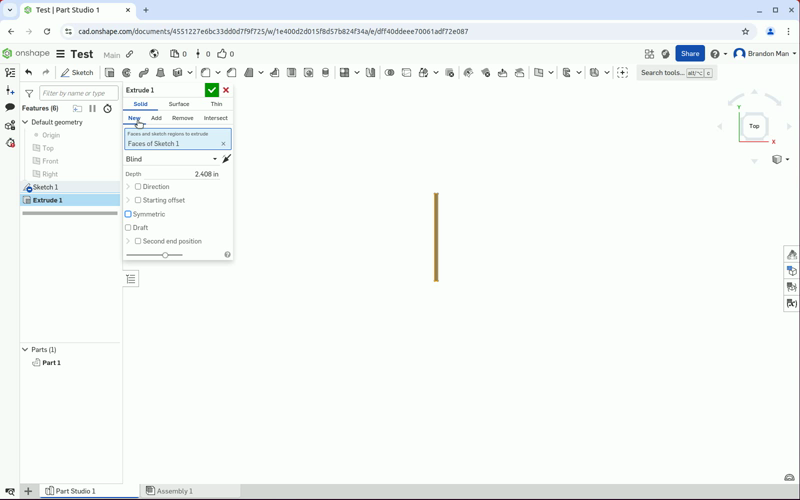
key(space)
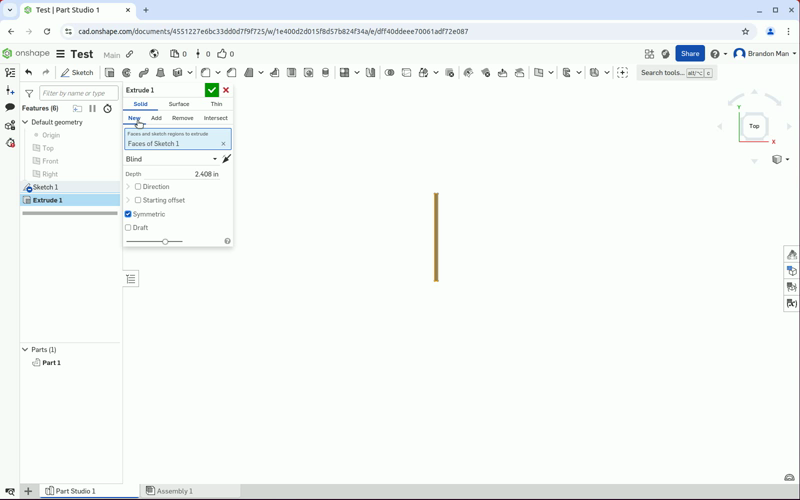
key(enter)
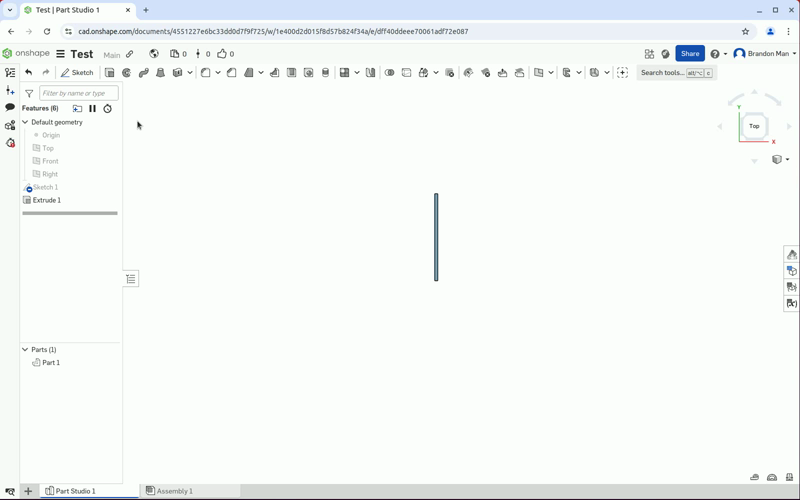
key(shift+h)
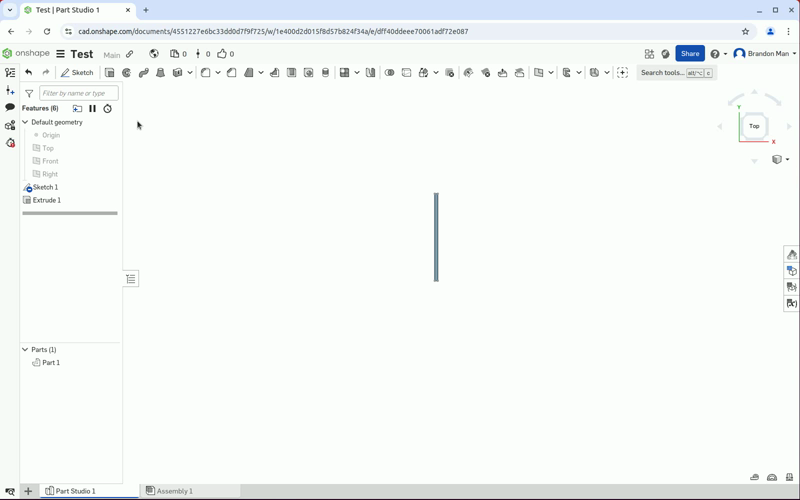
key(shift+h)
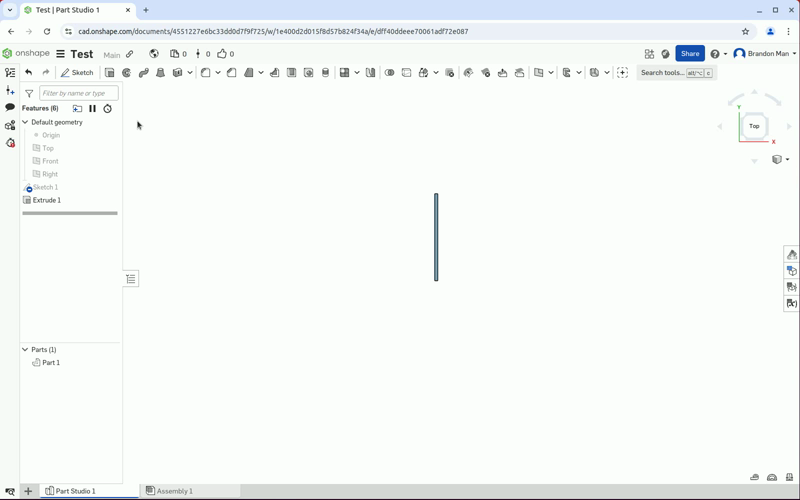
mouse_move(73, 189)
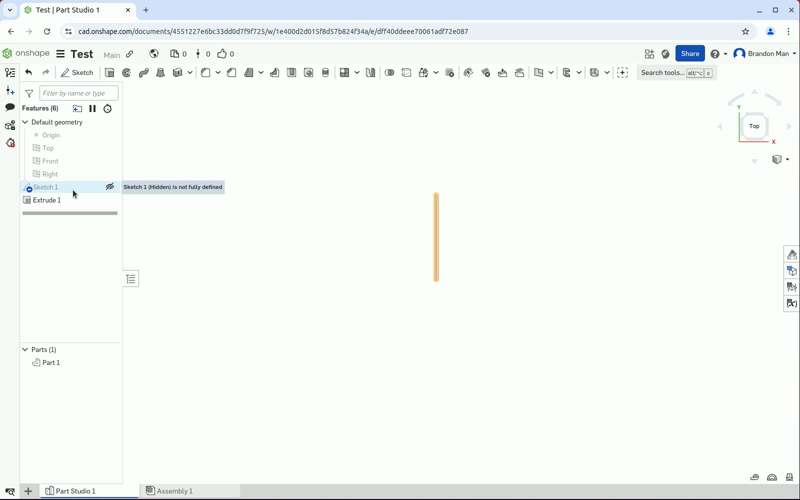
click(73, 189)
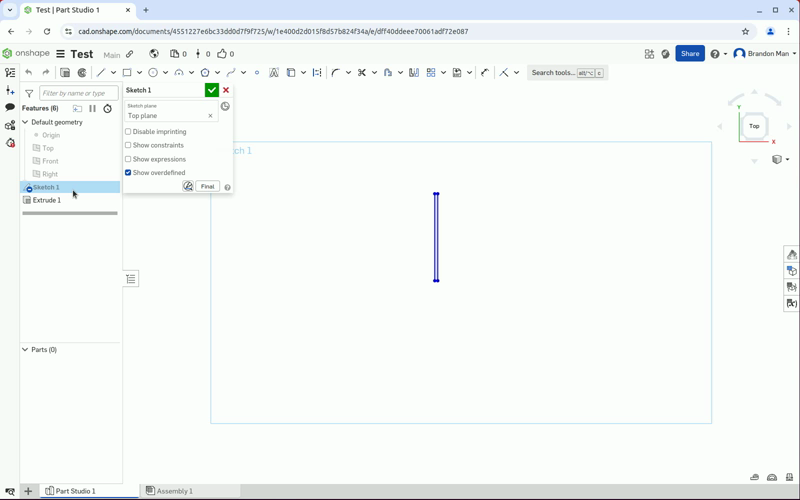
mouse_move(229, 92)
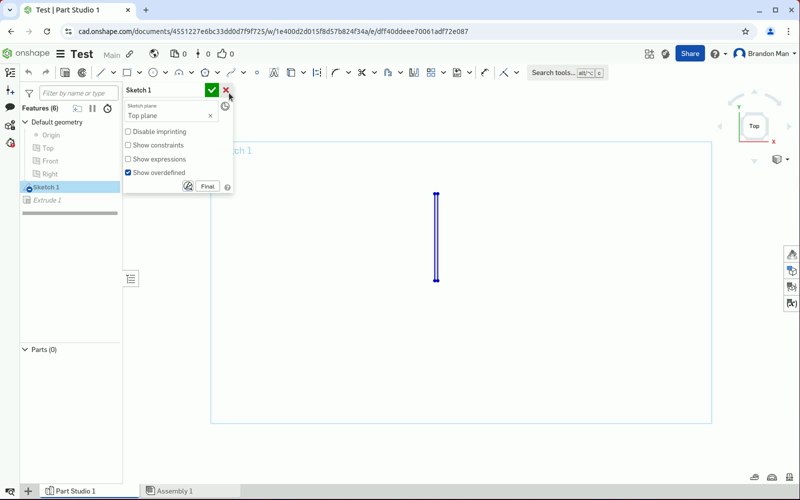
click(229, 92)
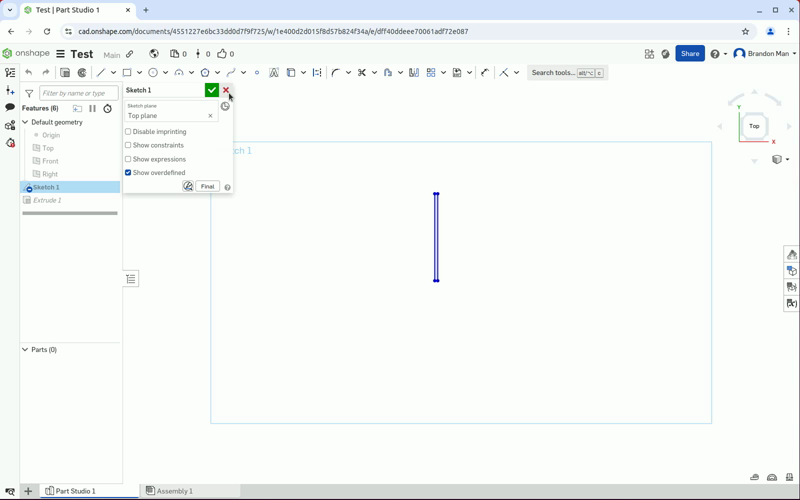
key(shift+s)
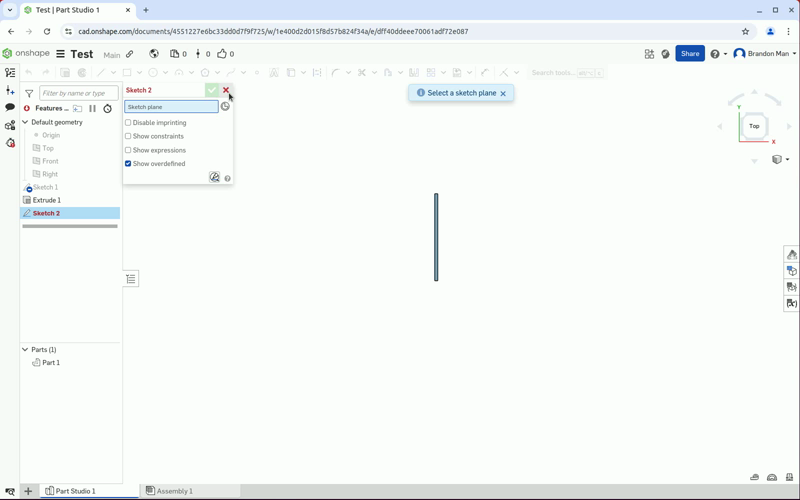
mouse_move(73, 150)
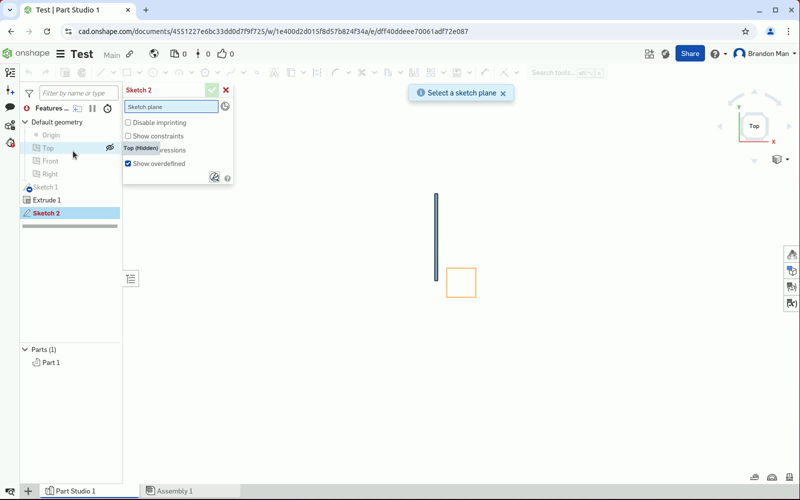
click(73, 150)
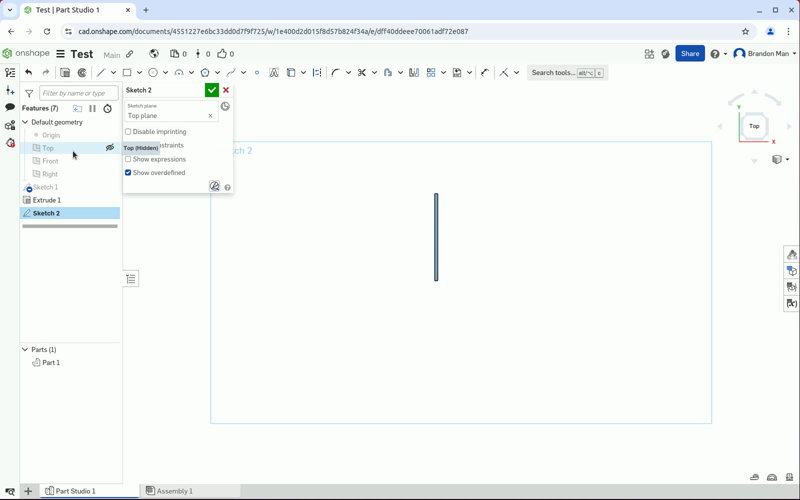
mouse_move(73, 352)
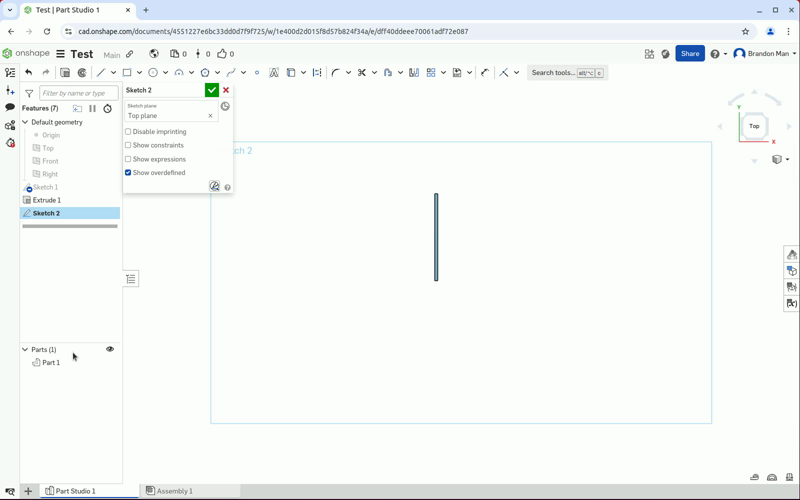
key(y)
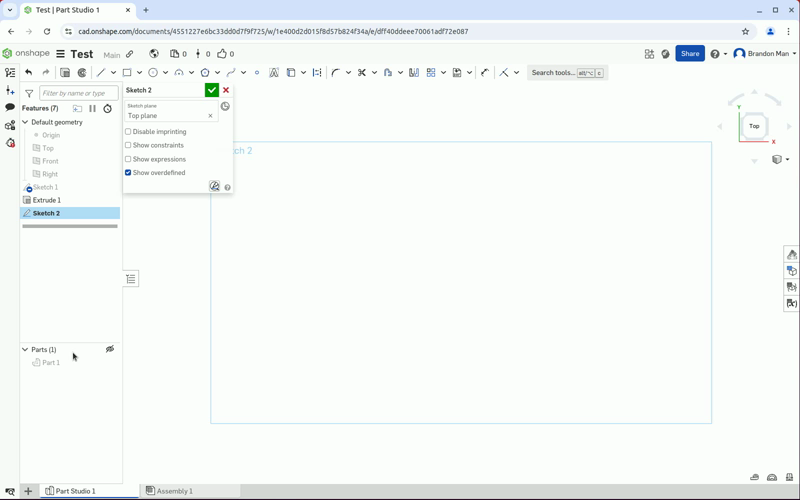
key(l)
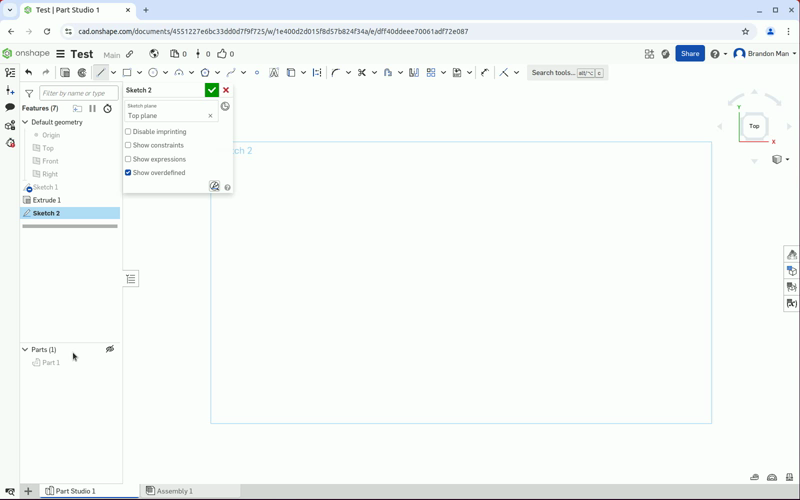
key_down(shift)
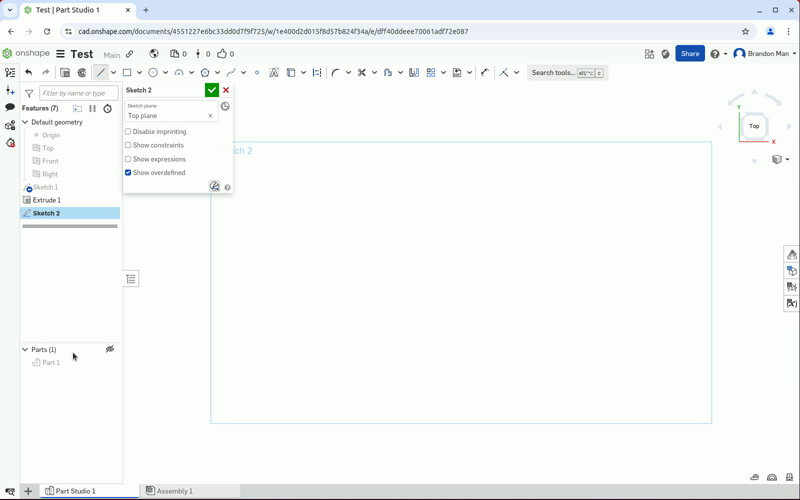
mouse_move(484, 280)
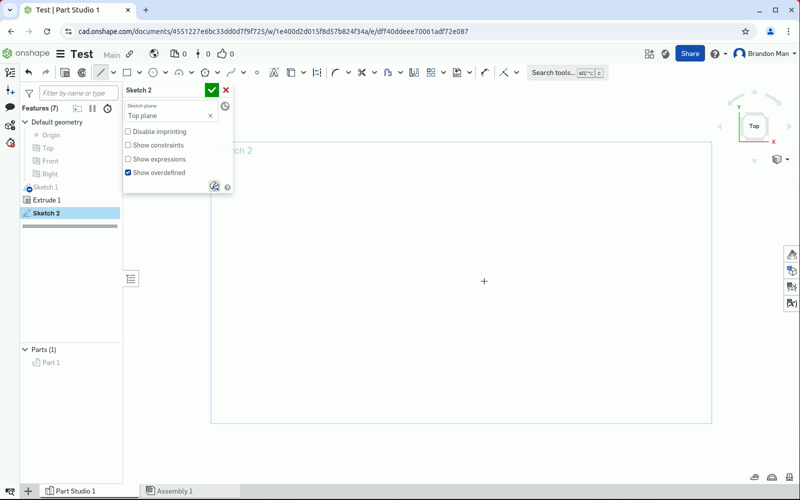
click(484, 280)
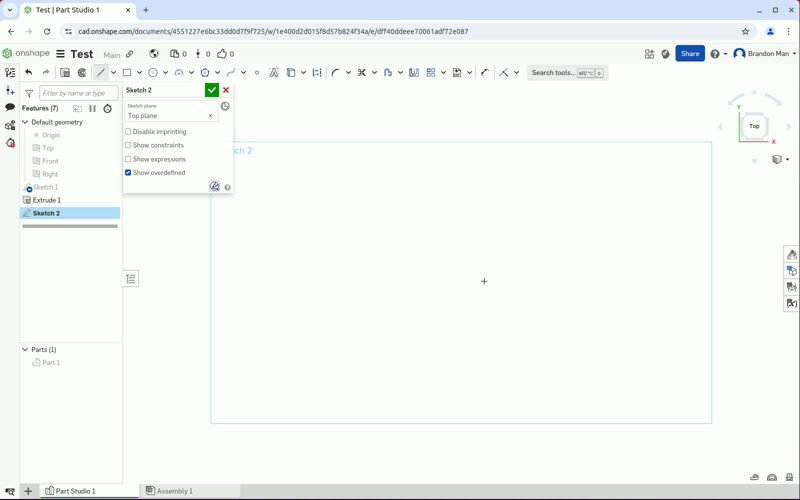
key_up(shift)
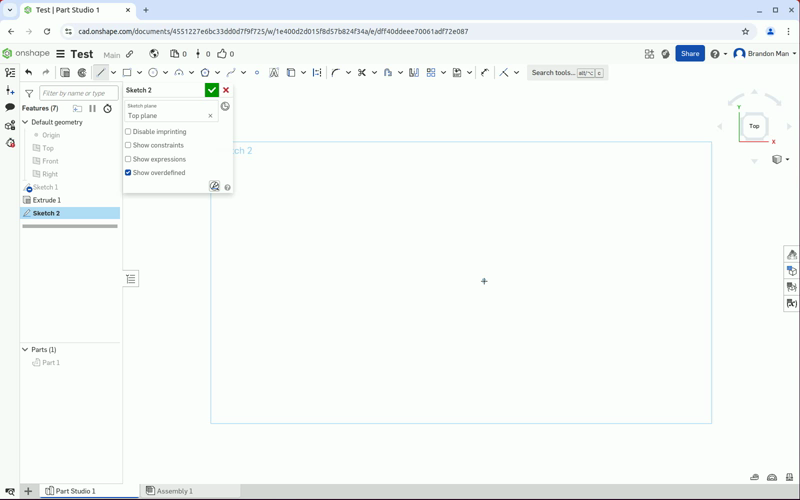
key_down(shift)
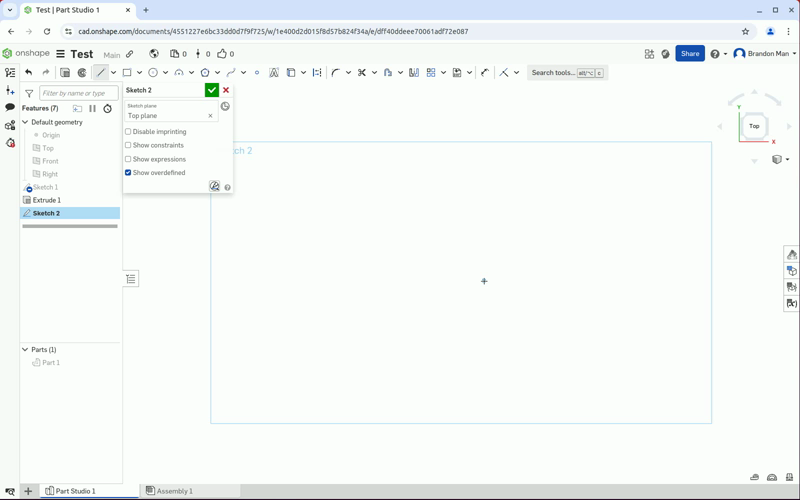
mouse_move(514, 280)
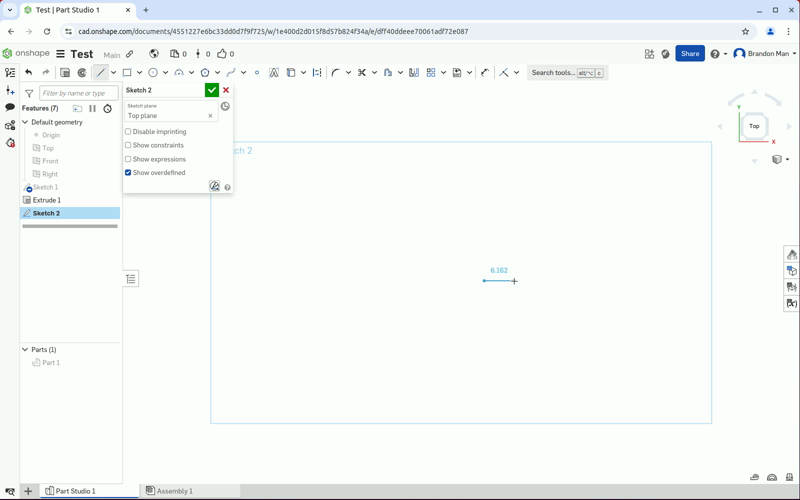
mouse_move(486, 280)
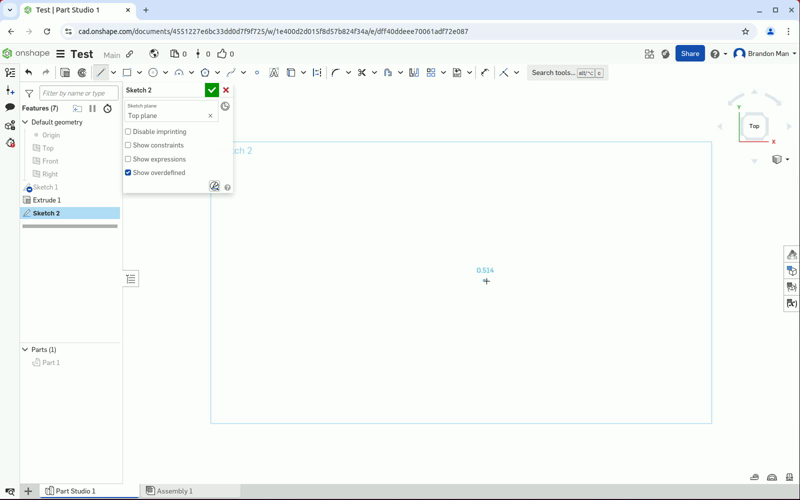
scroll(6)
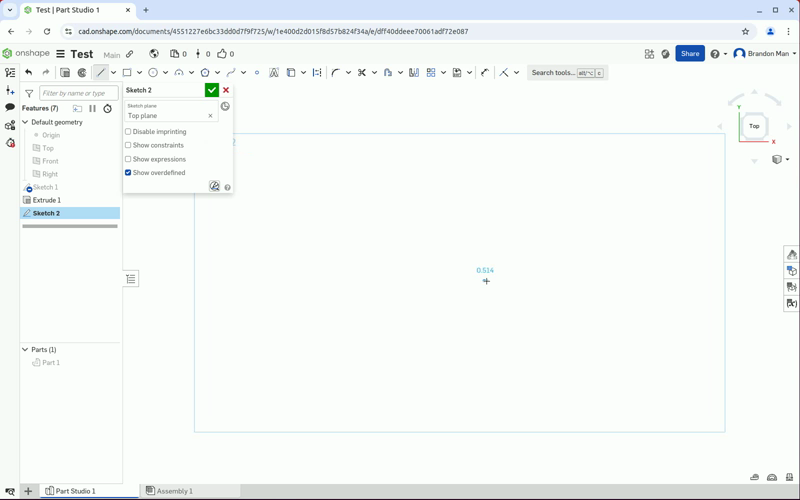
scroll(6)
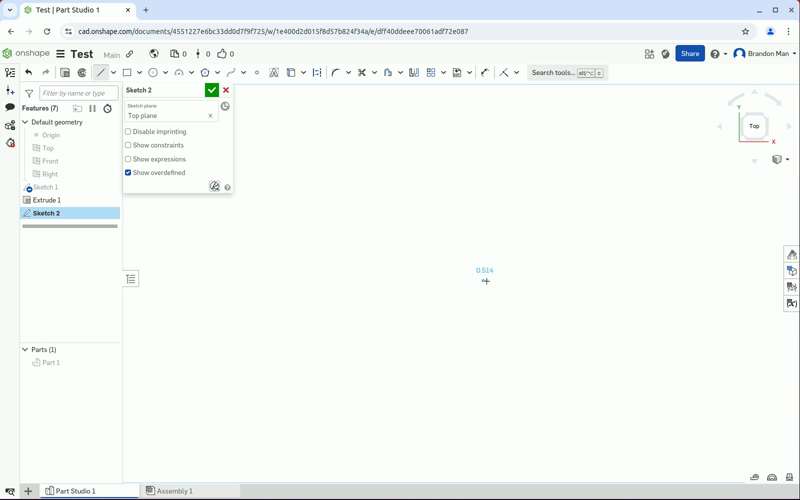
scroll(6)
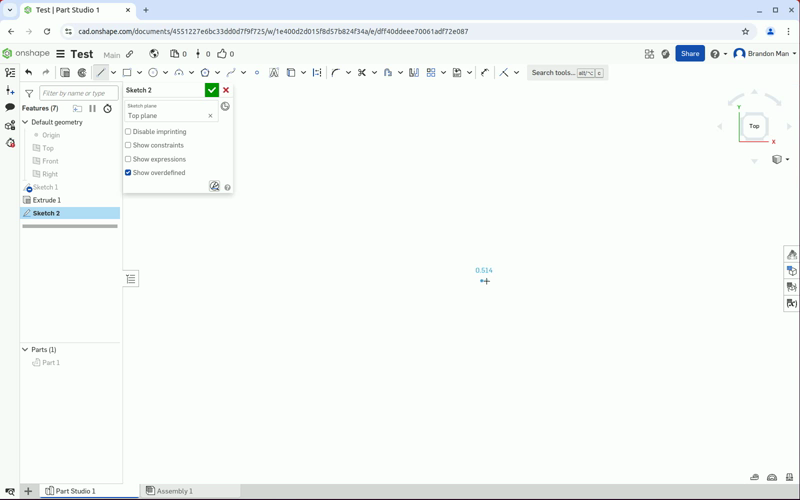
scroll(6)
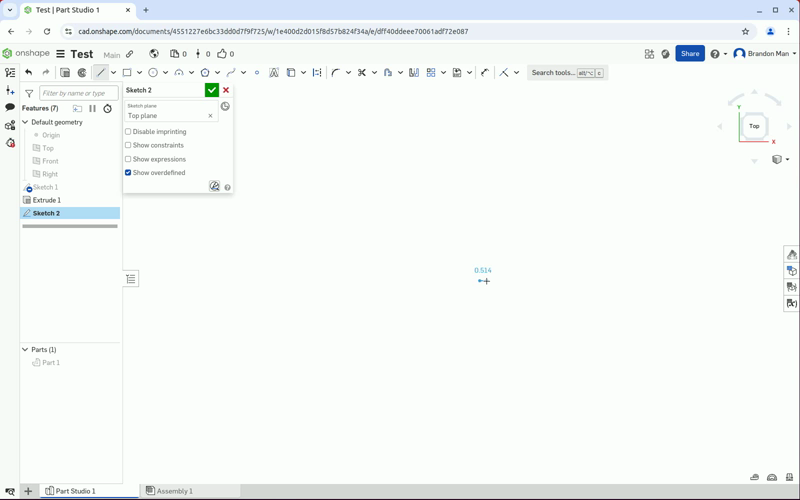
scroll(6)
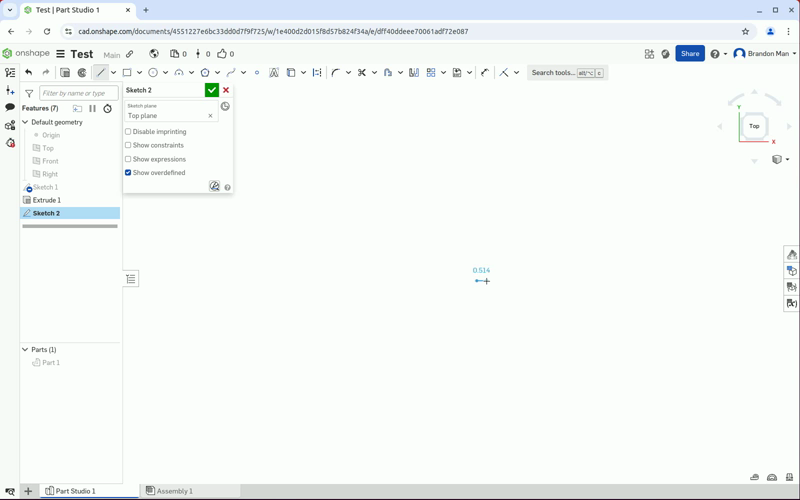
scroll(6)
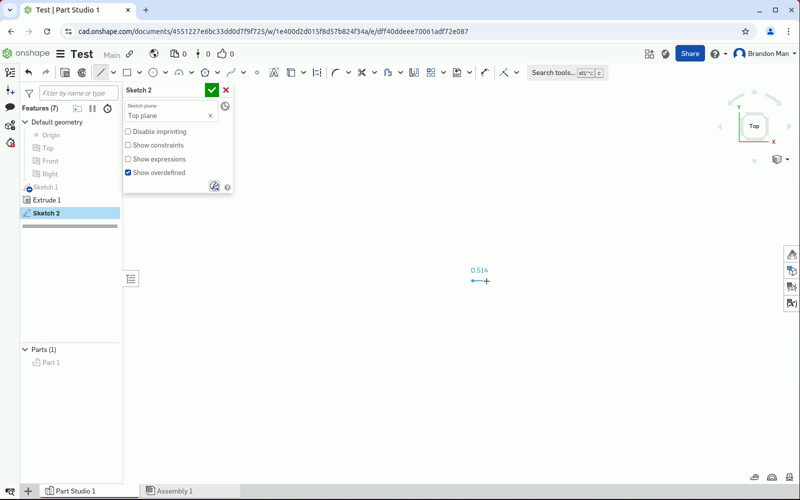
scroll(6)
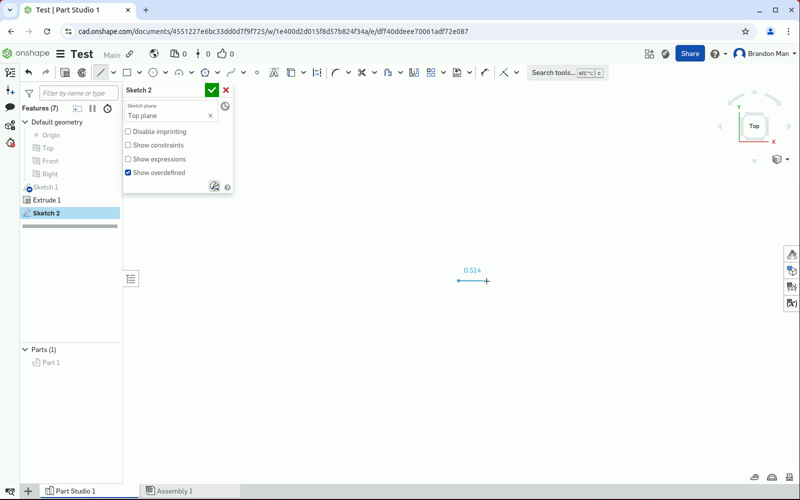
click(486, 280)
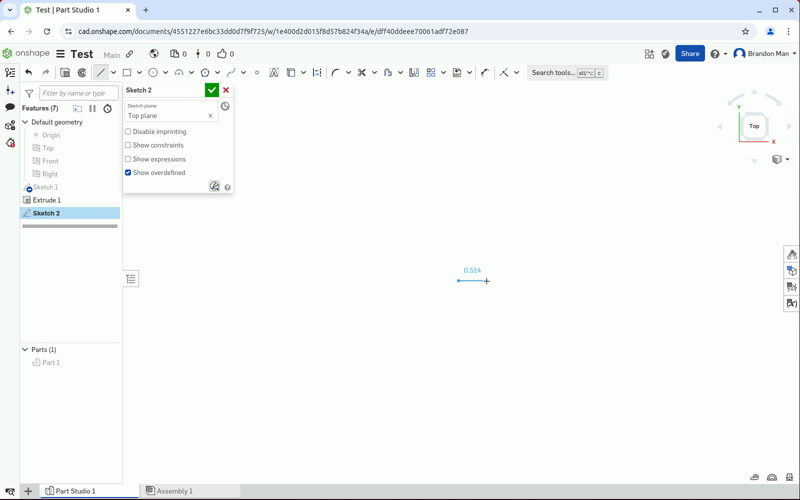
scroll(-6)
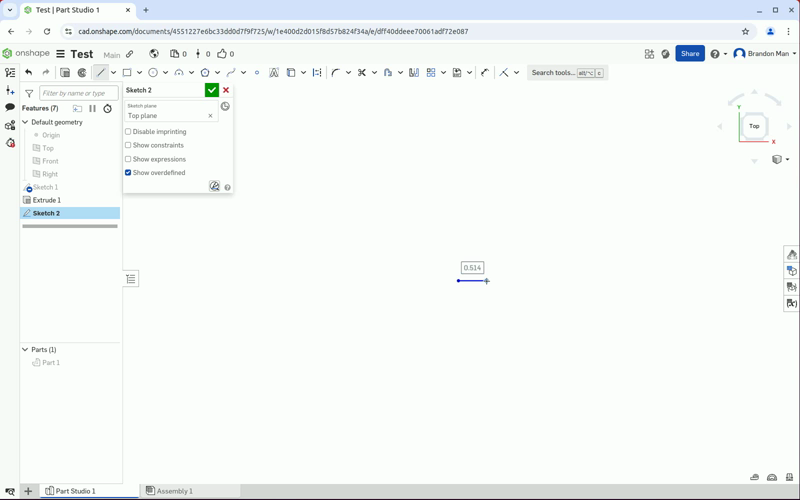
scroll(-6)
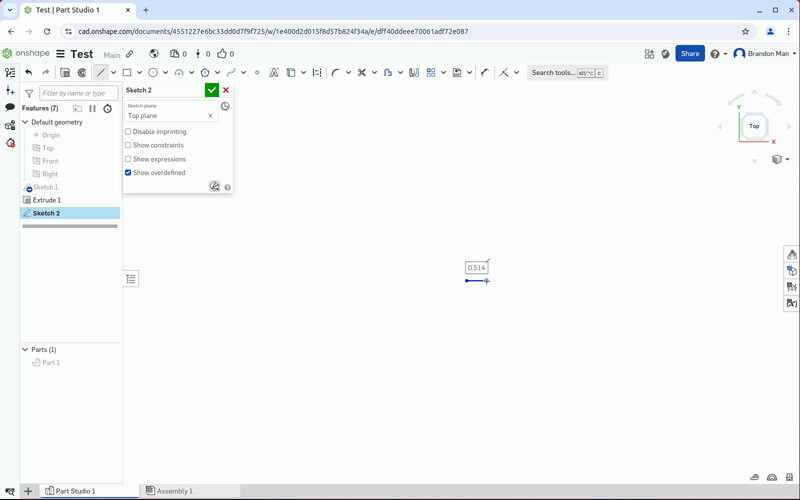
scroll(-6)
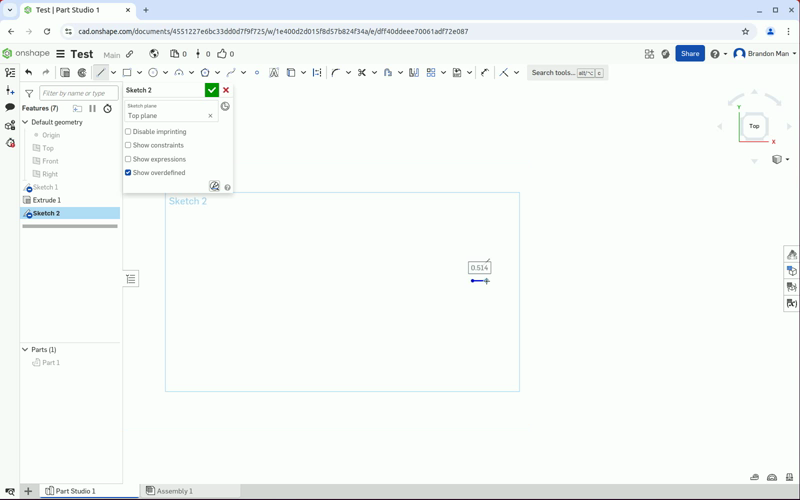
scroll(-6)
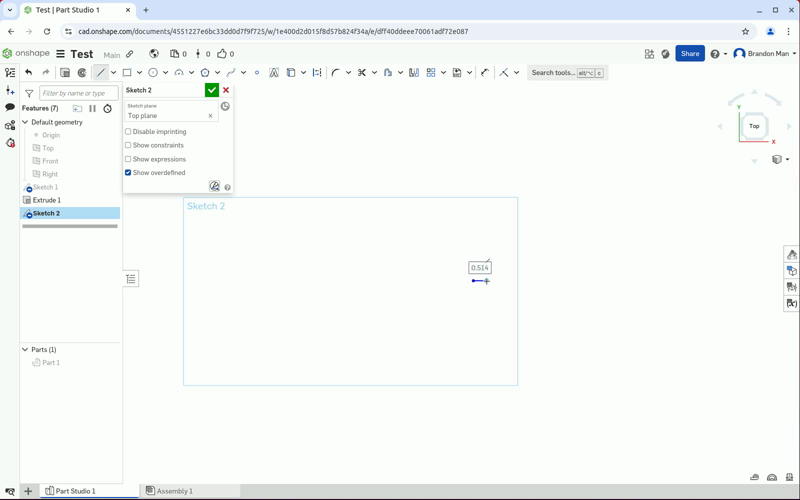
scroll(-6)
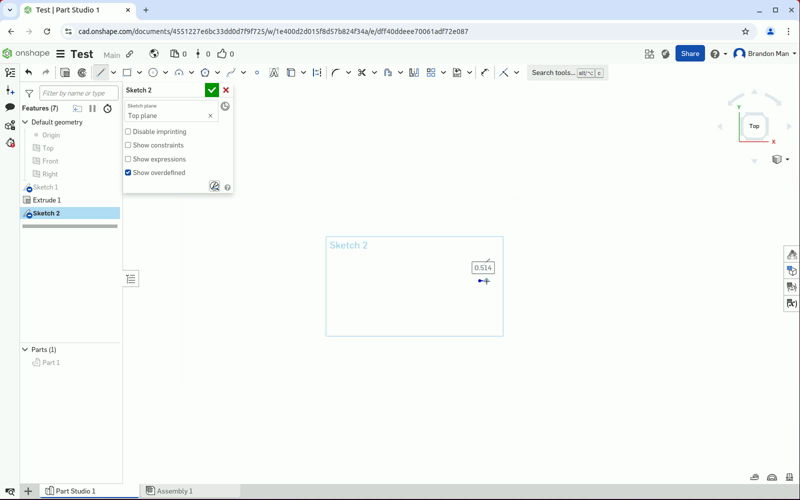
scroll(-6)
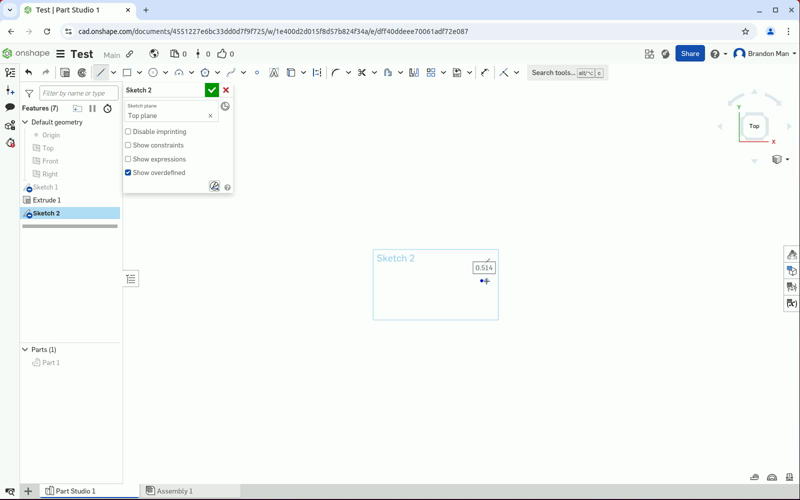
scroll(-6)
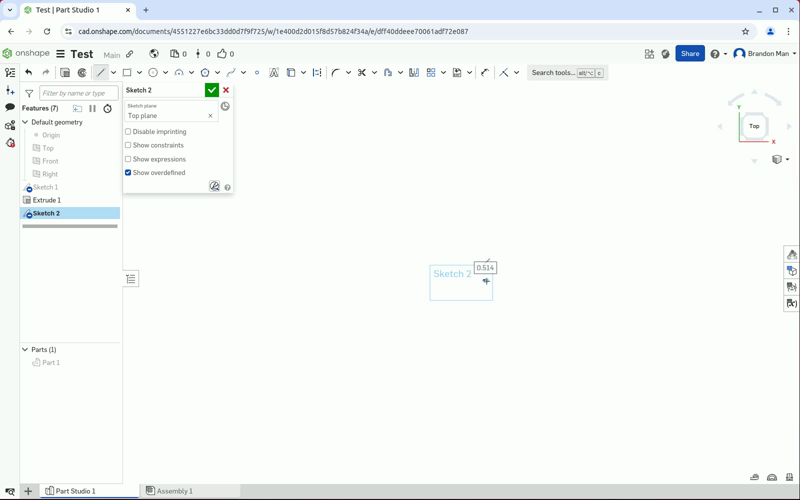
key_up(shift)
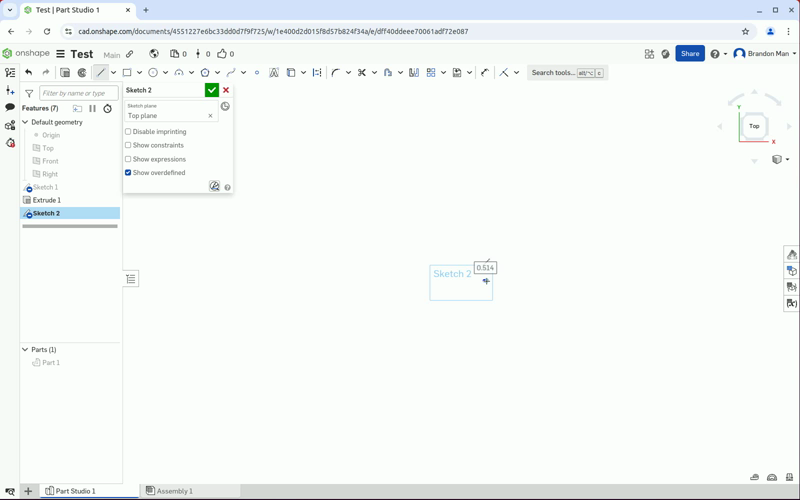
key_down(shift)
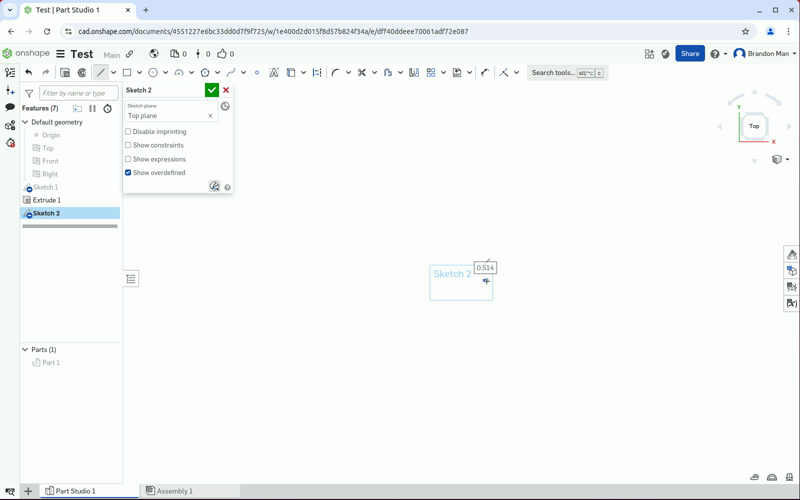
mouse_move(486, 193)
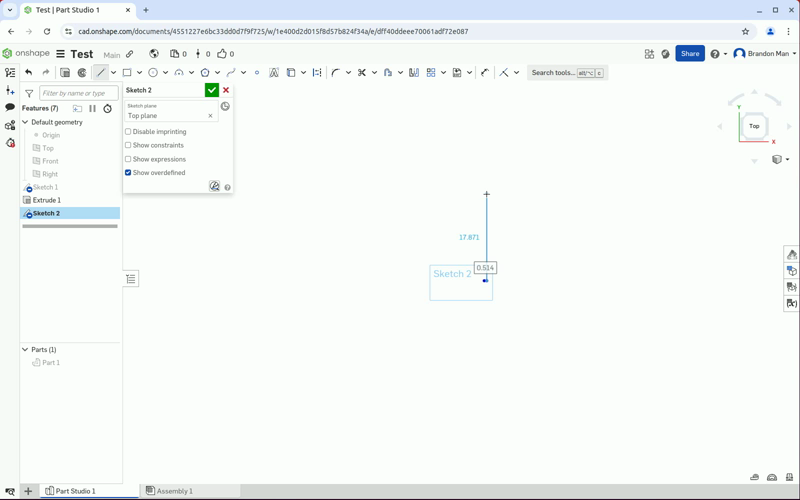
click(486, 193)
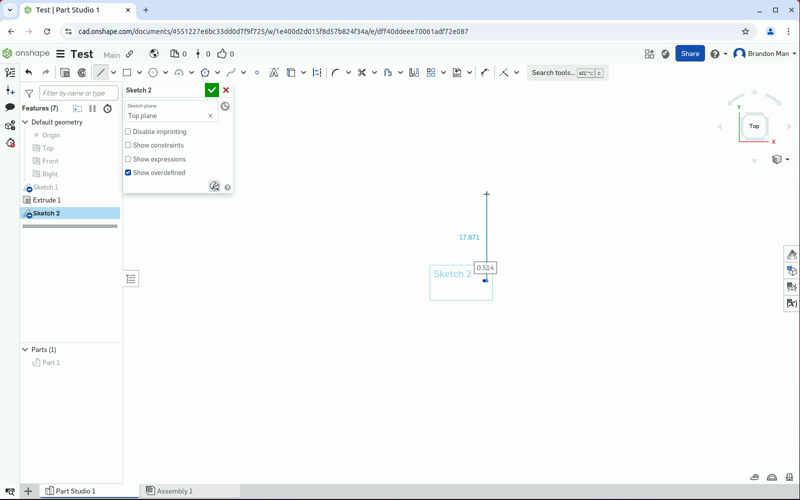
key_up(shift)
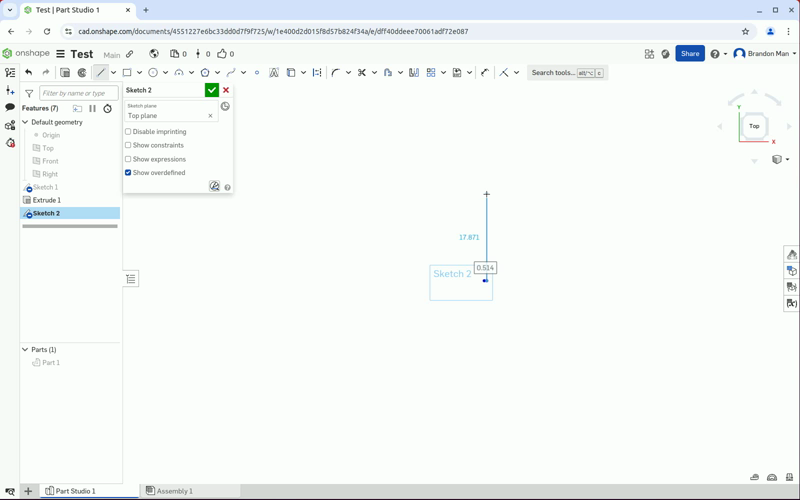
key_down(shift)
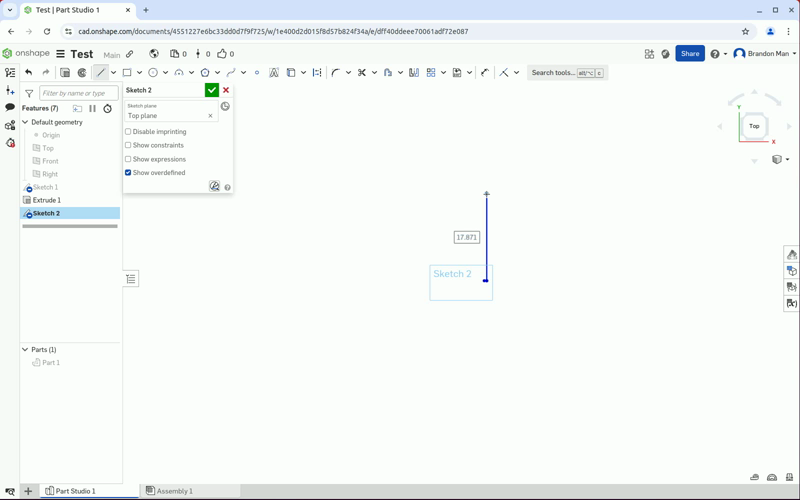
mouse_move(516, 193)
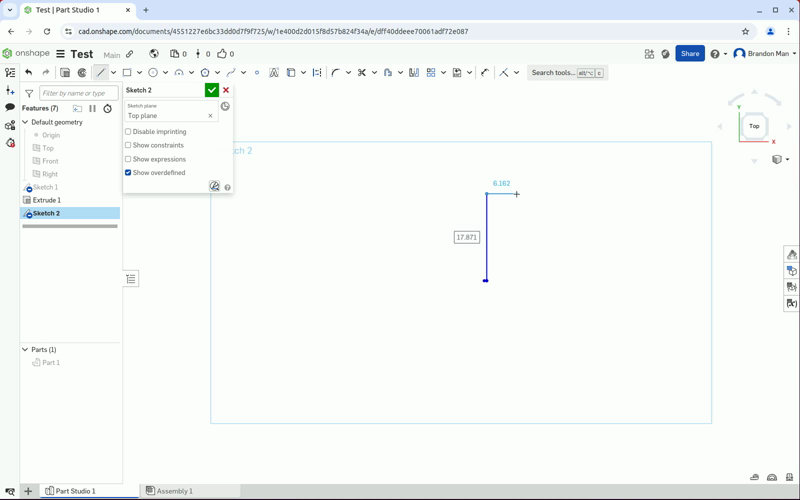
mouse_move(484, 193)
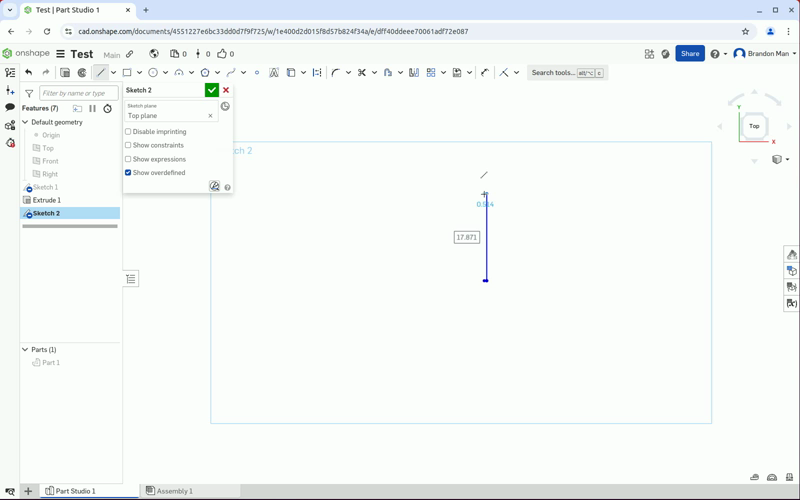
scroll(6)
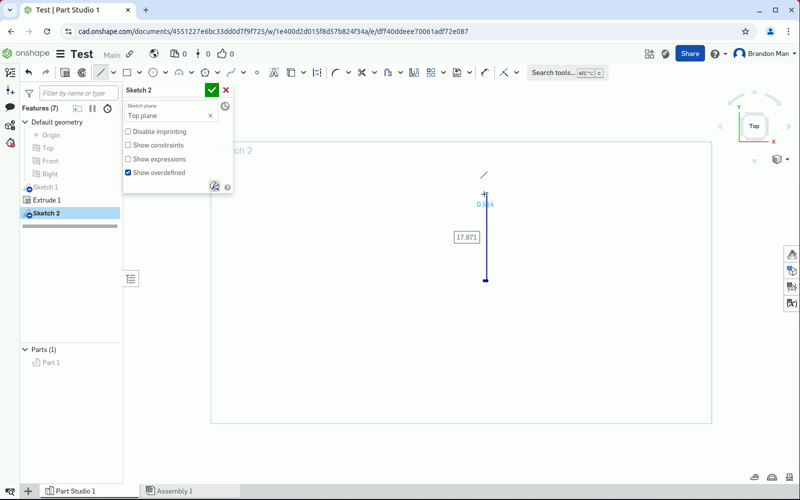
scroll(6)
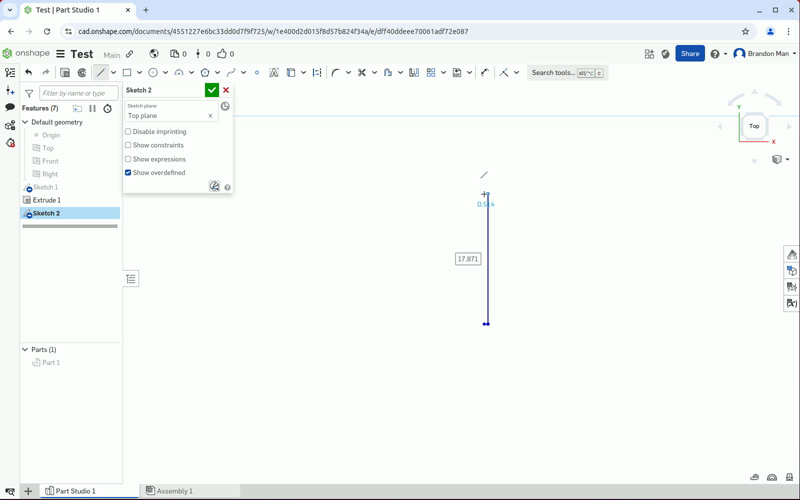
scroll(6)
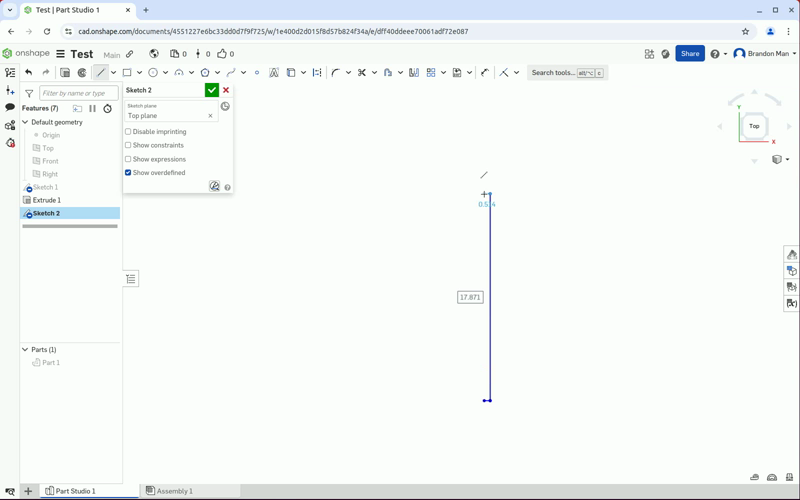
scroll(6)
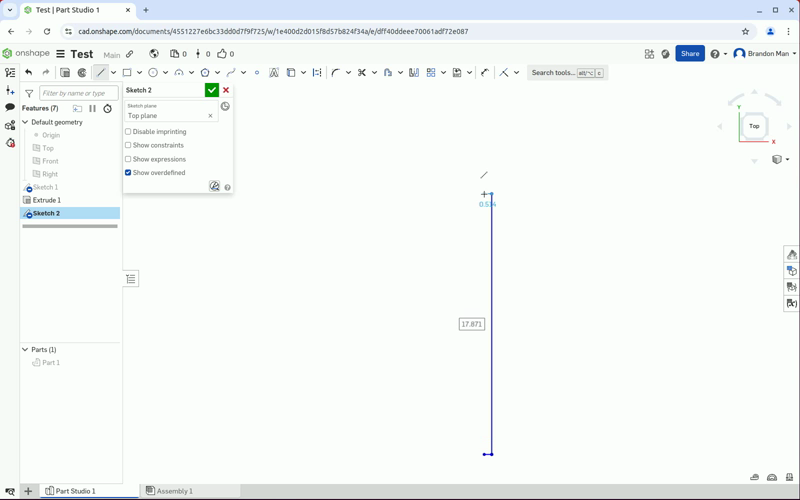
scroll(6)
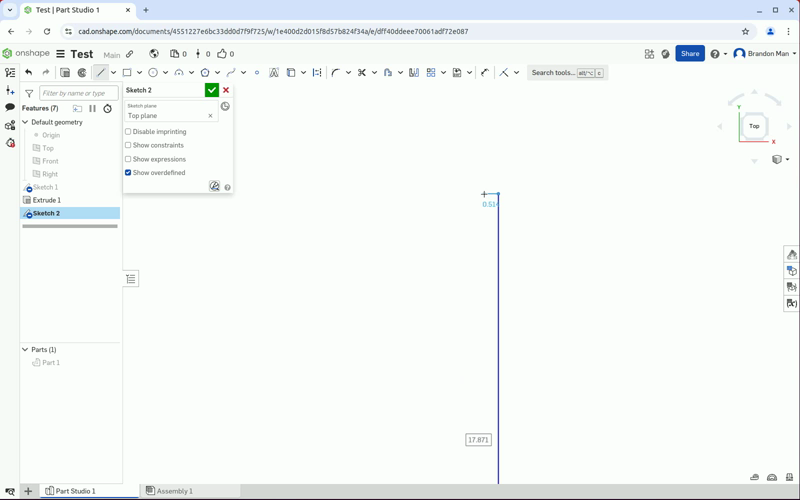
scroll(6)
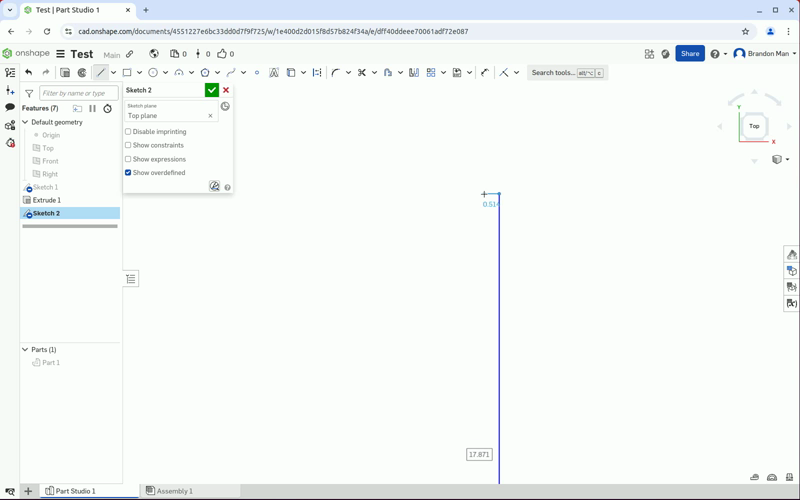
scroll(6)
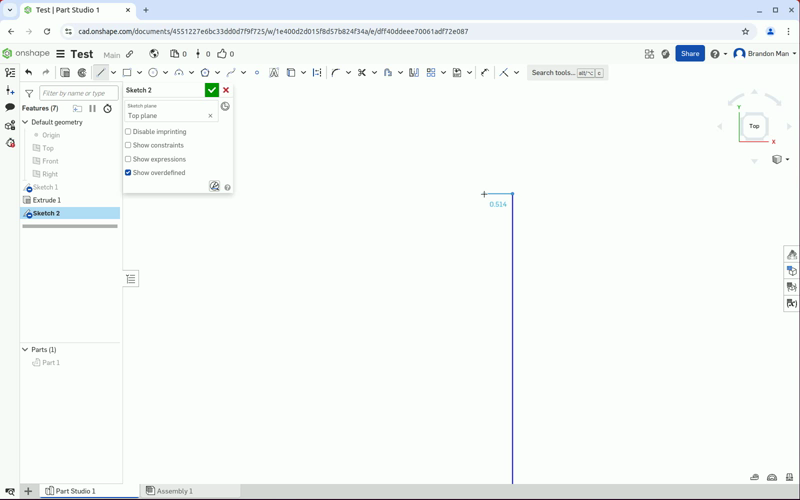
click(484, 193)
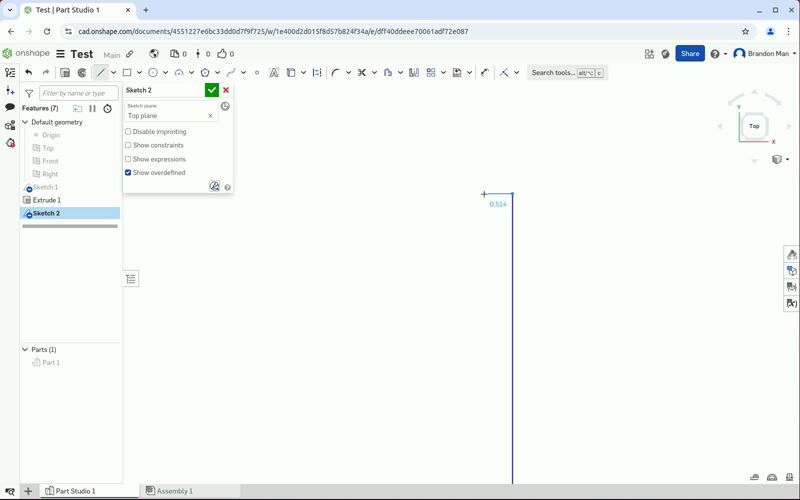
scroll(-6)
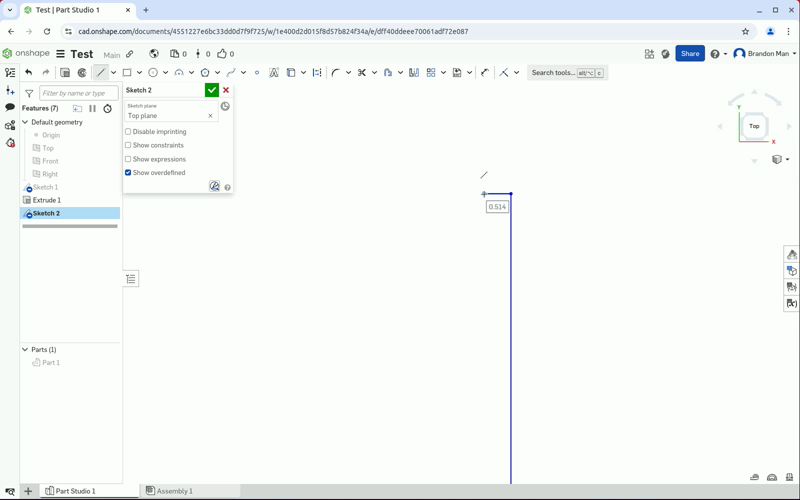
scroll(-6)
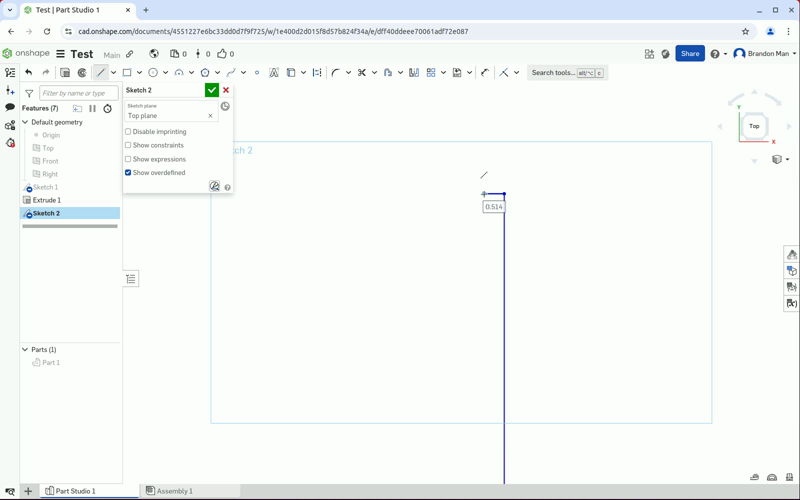
scroll(-6)
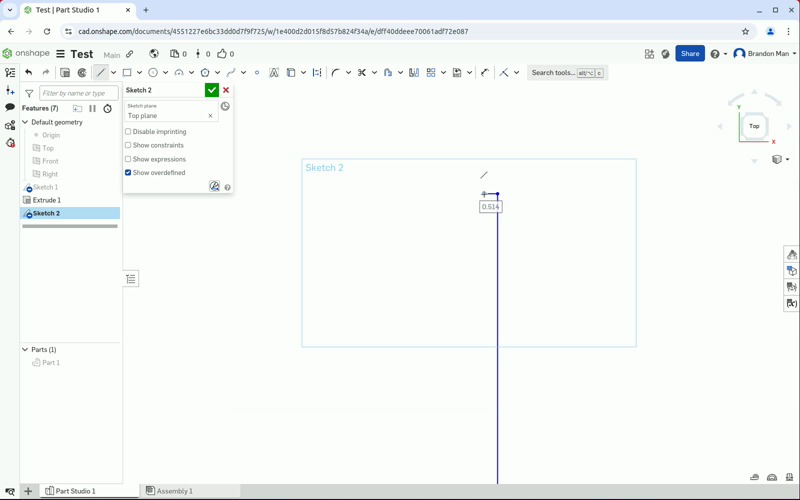
scroll(-6)
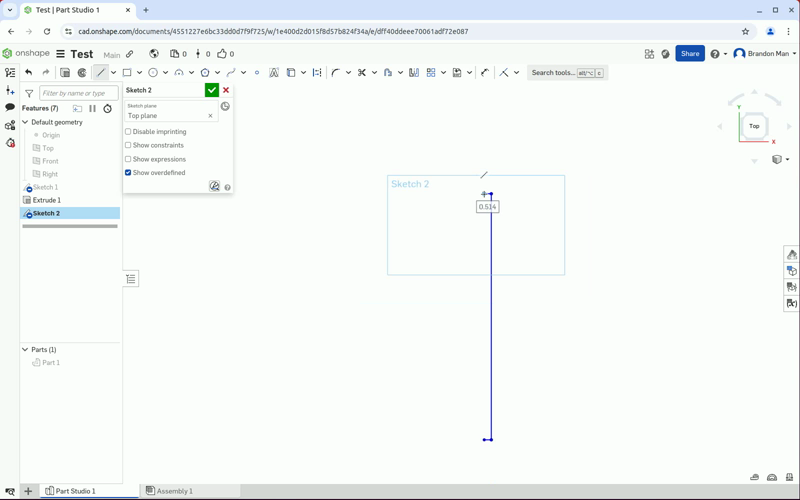
scroll(-6)
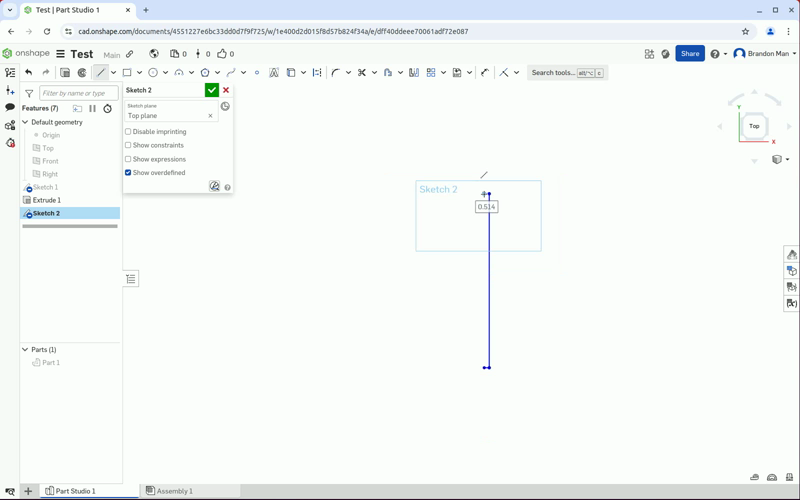
scroll(-6)
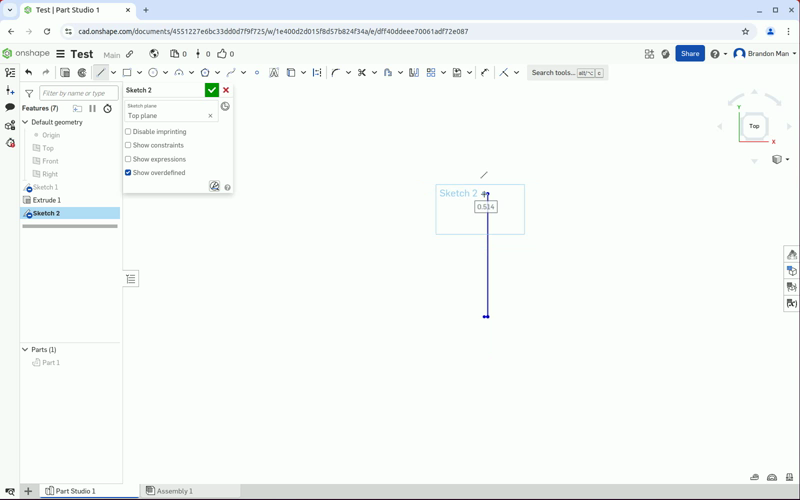
scroll(-6)
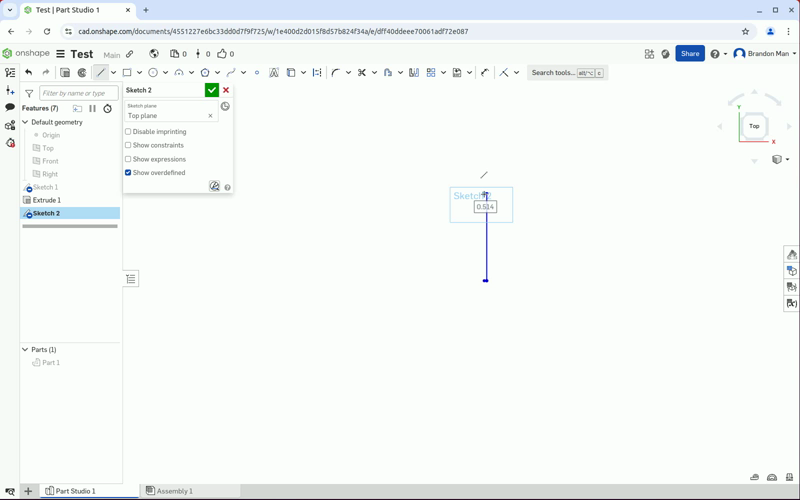
key_up(shift)
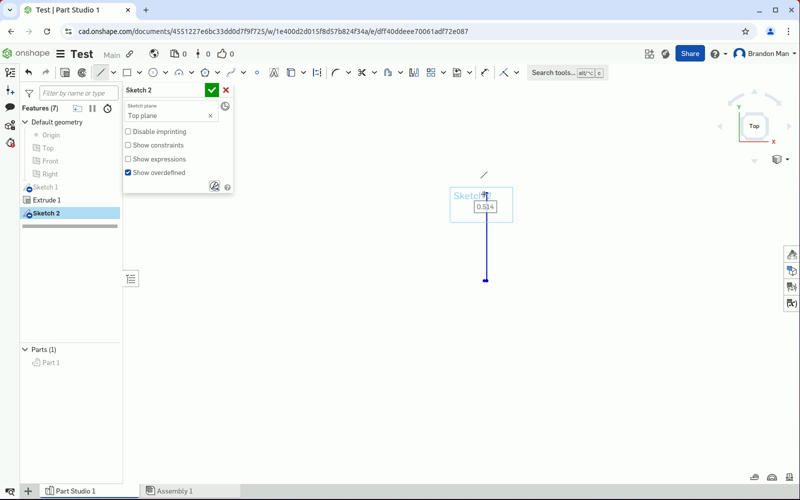
key_down(shift)
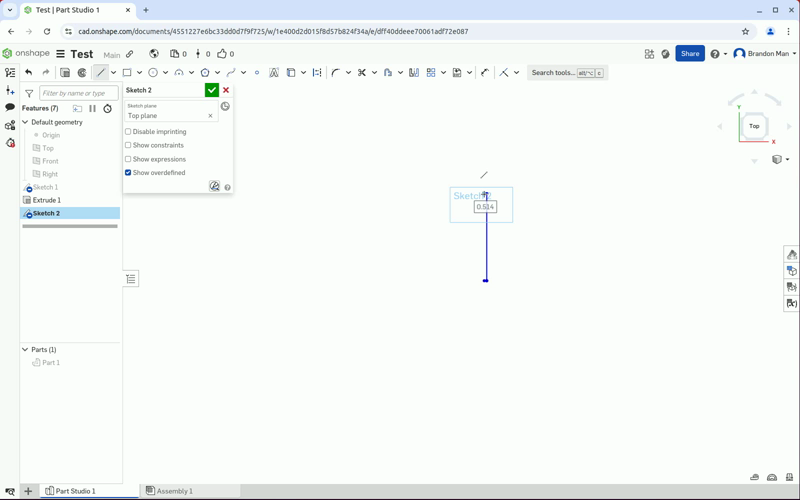
mouse_move(484, 280)
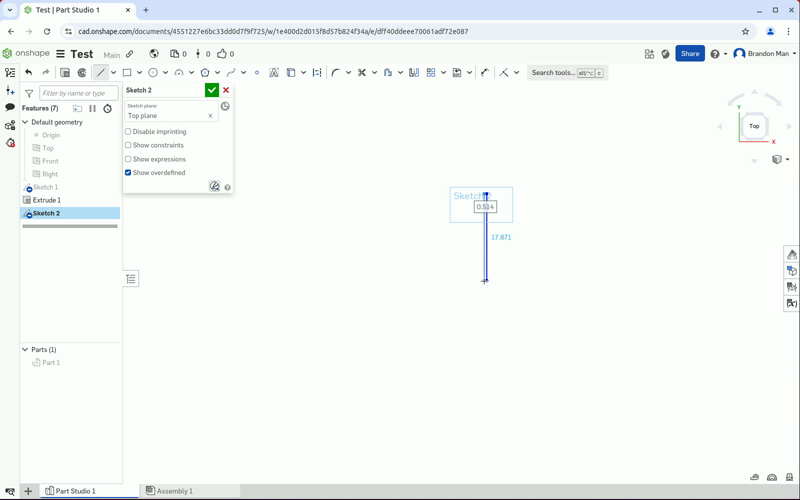
scroll(6)
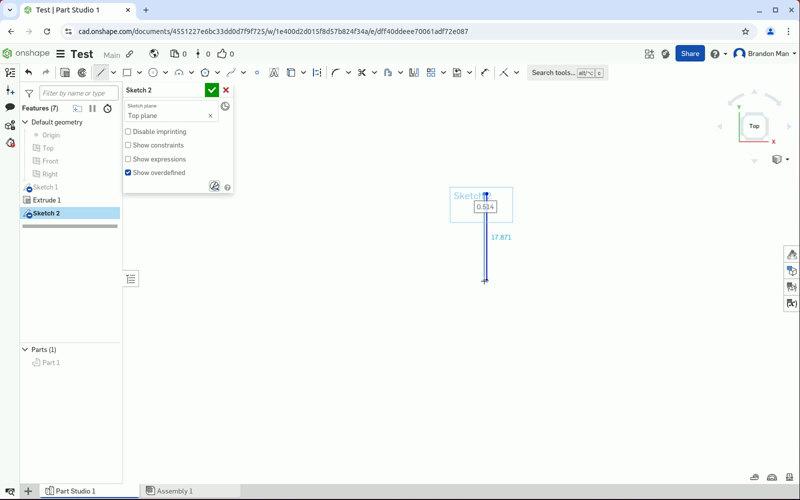
scroll(6)
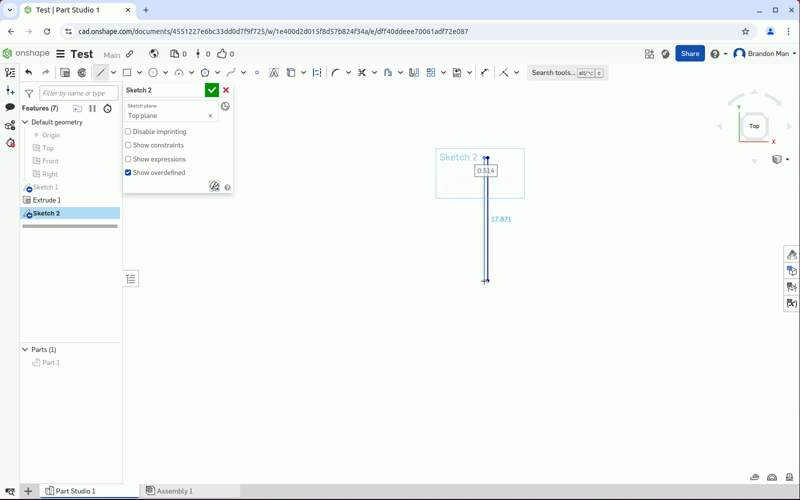
scroll(6)
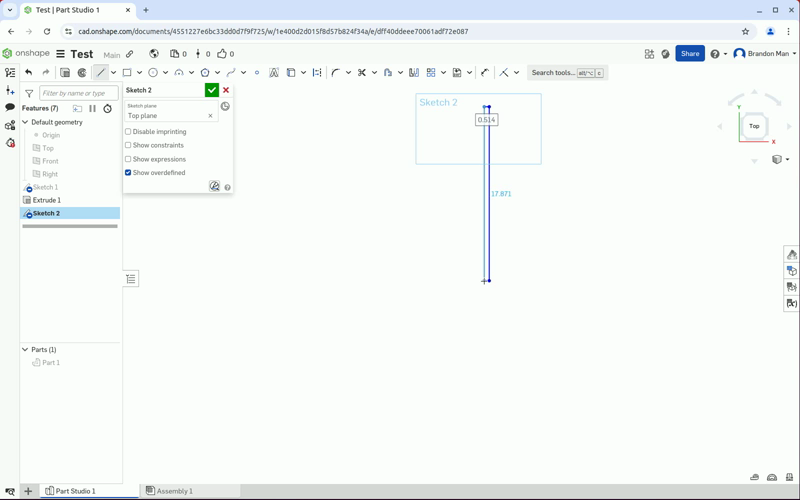
scroll(6)
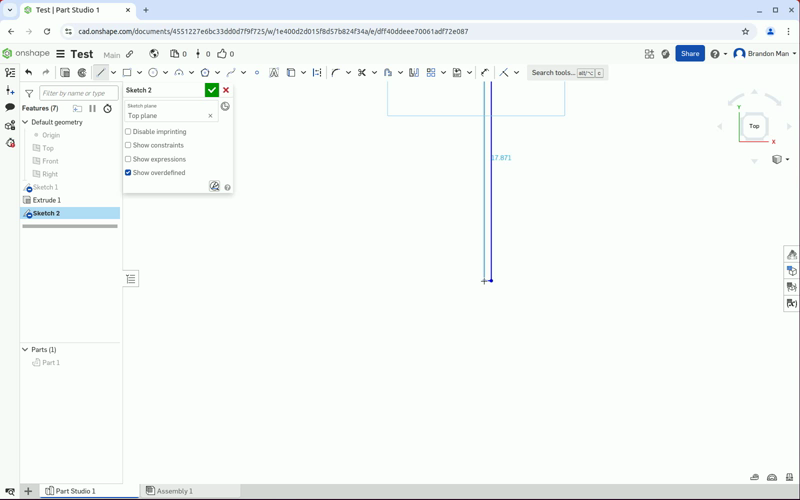
scroll(6)
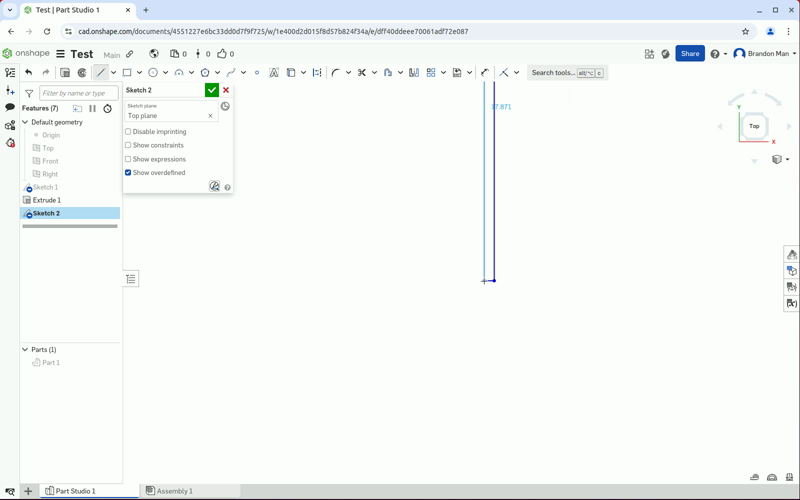
scroll(6)
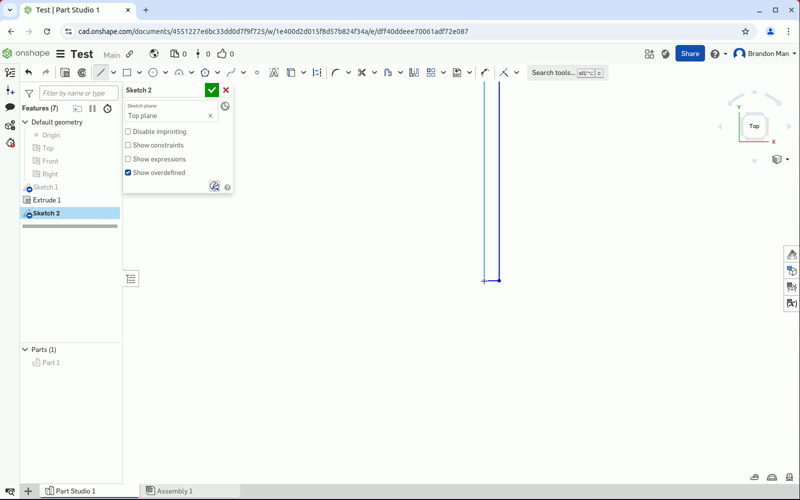
scroll(6)
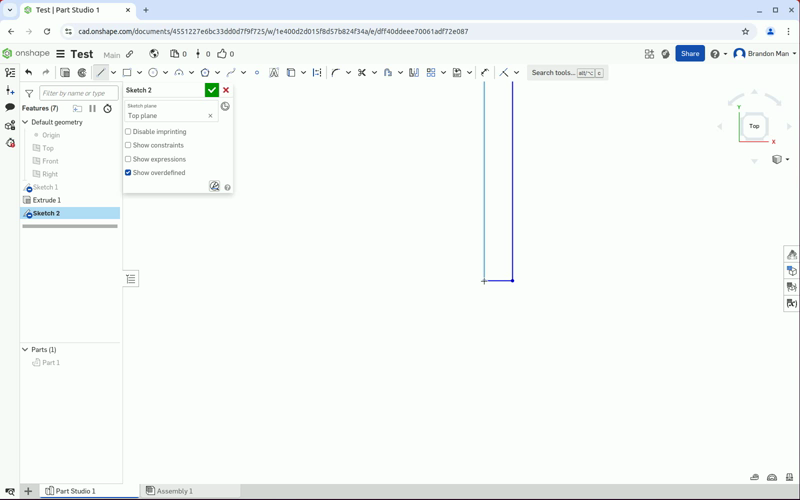
key_up(shift)
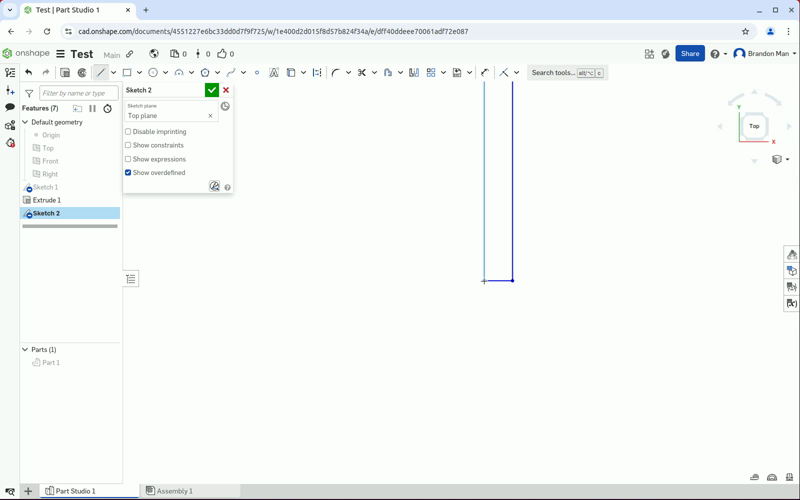
click(484, 280)
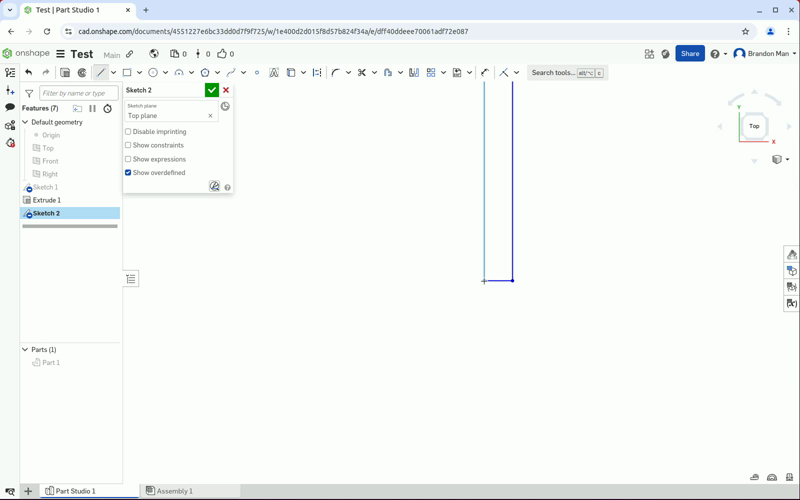
scroll(-6)
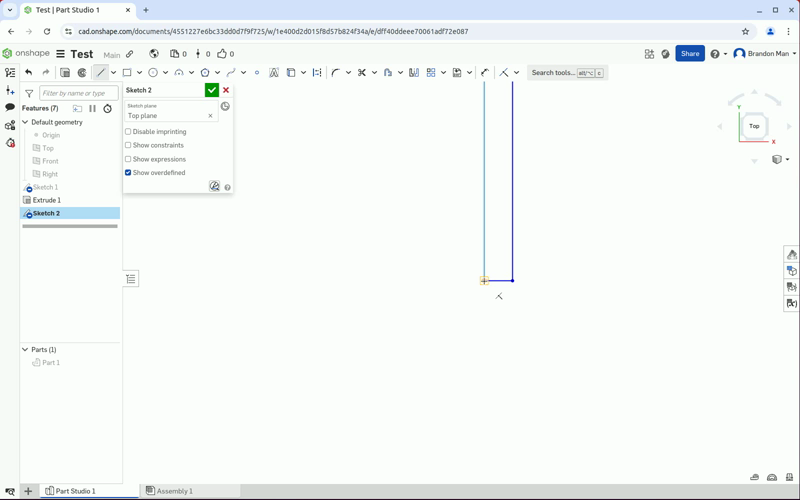
scroll(-6)
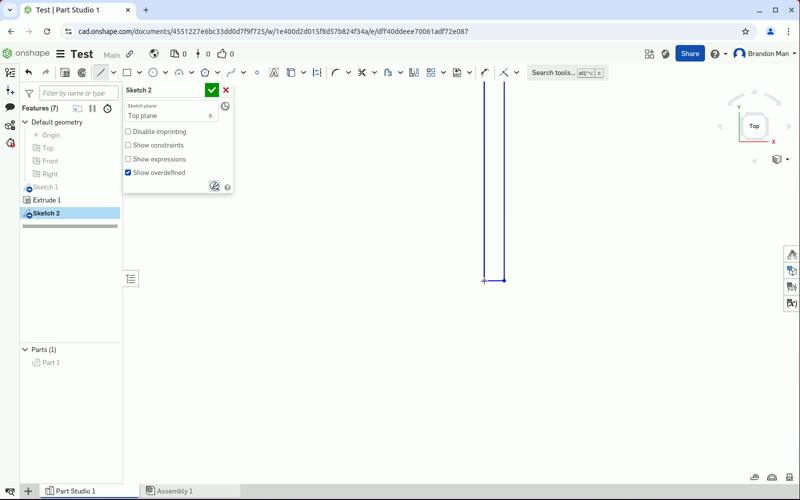
scroll(-6)
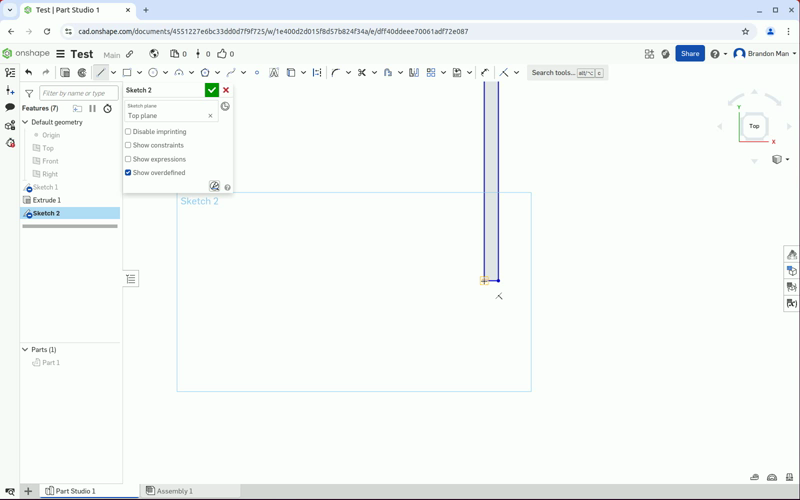
scroll(-6)
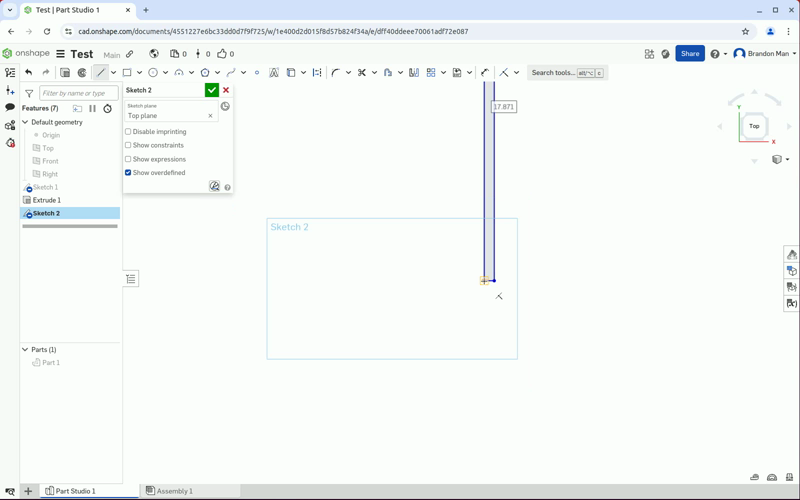
scroll(-6)
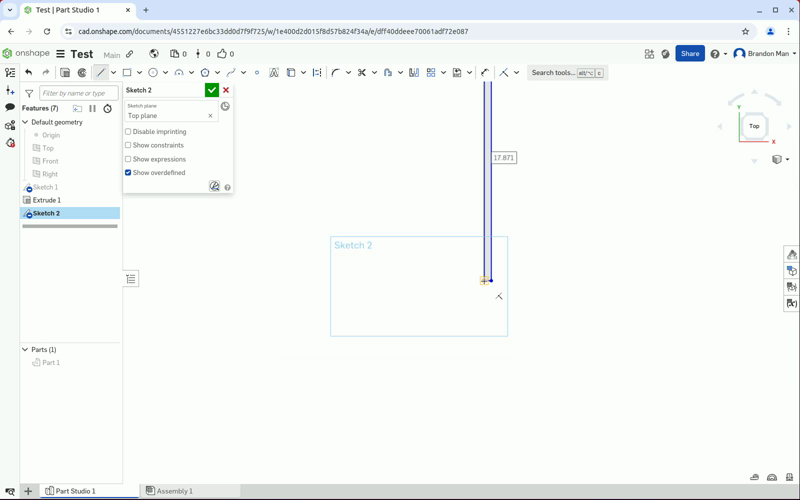
scroll(-6)
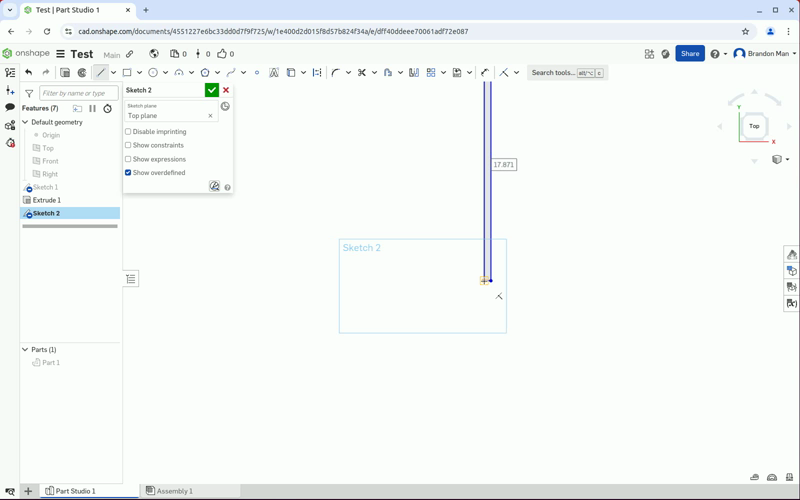
scroll(-6)
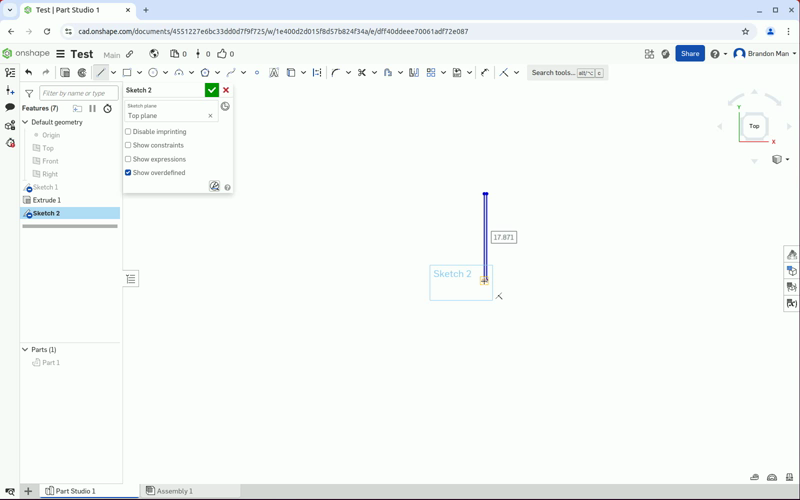
key(esc)
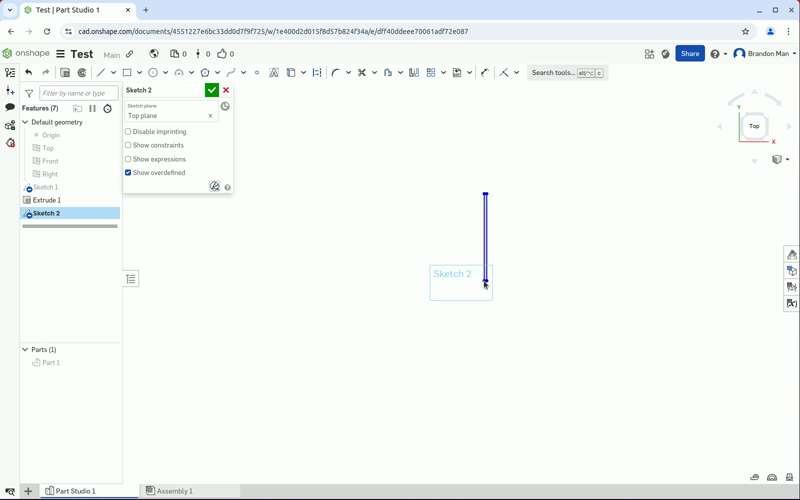
mouse_move(484, 277)
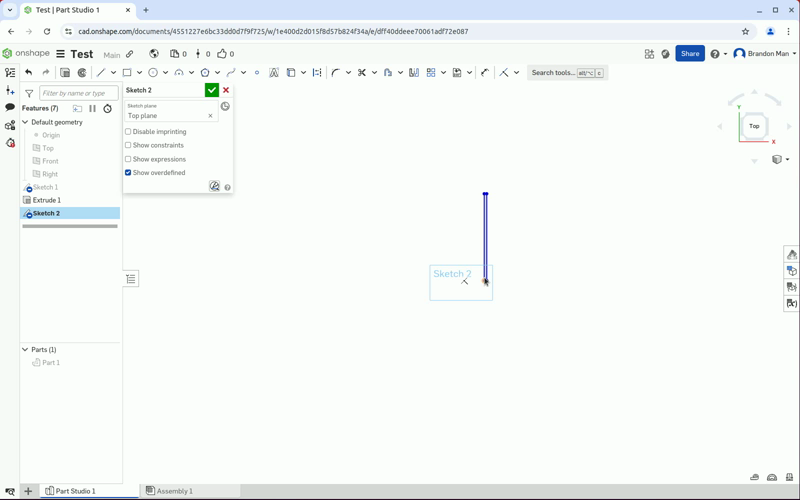
scroll(6)
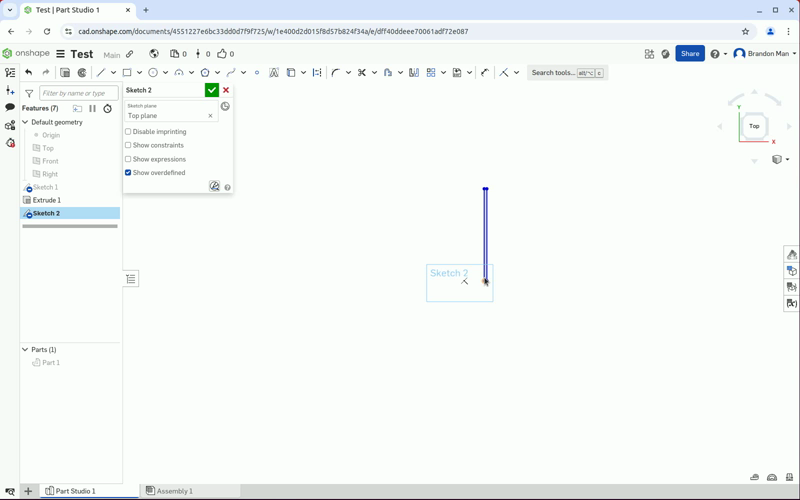
scroll(6)
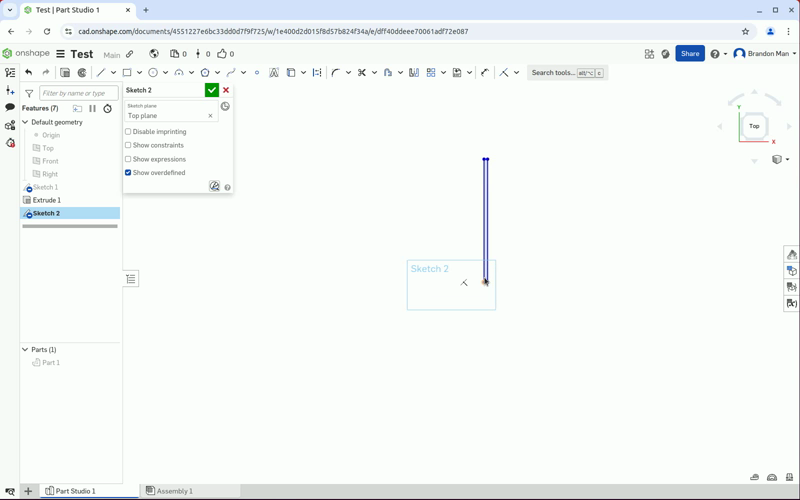
scroll(6)
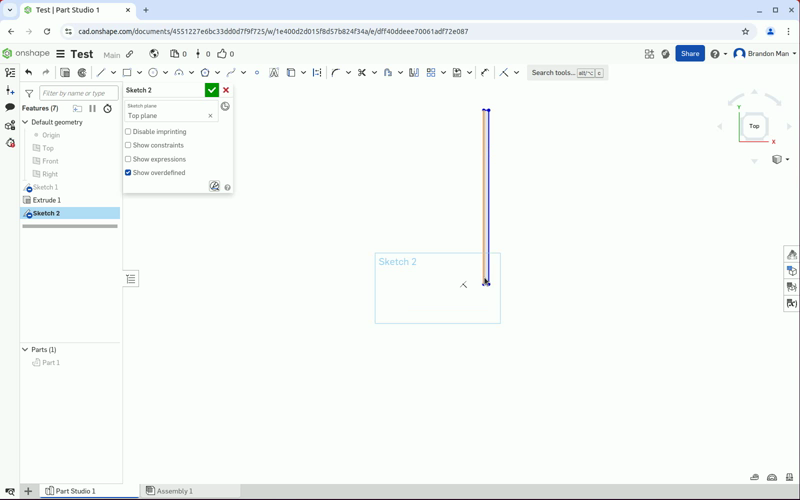
scroll(6)
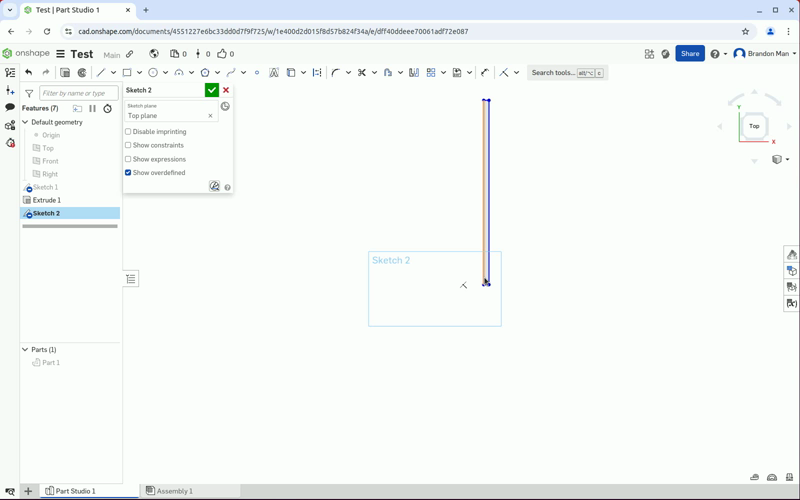
scroll(6)
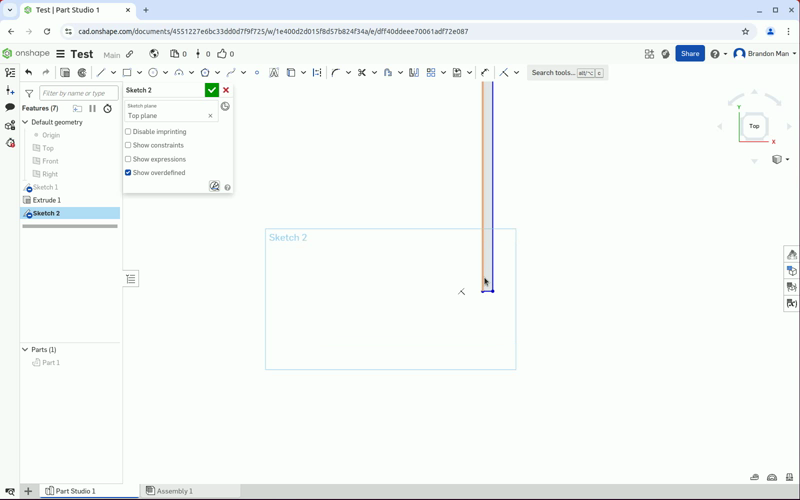
scroll(6)
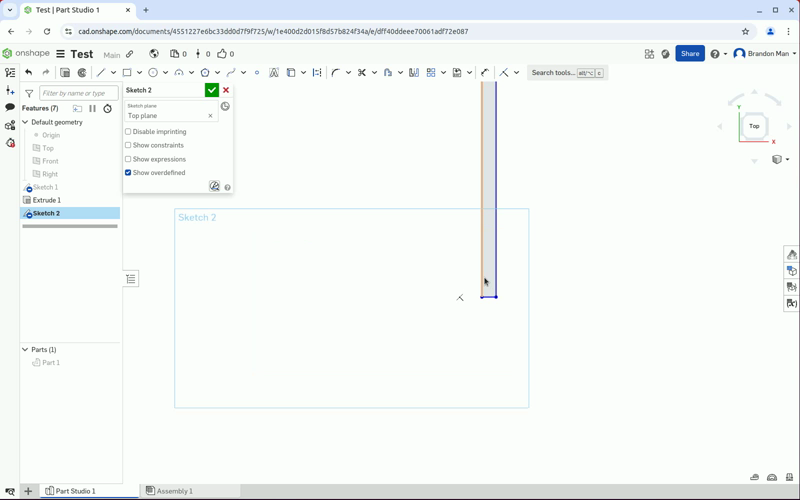
scroll(6)
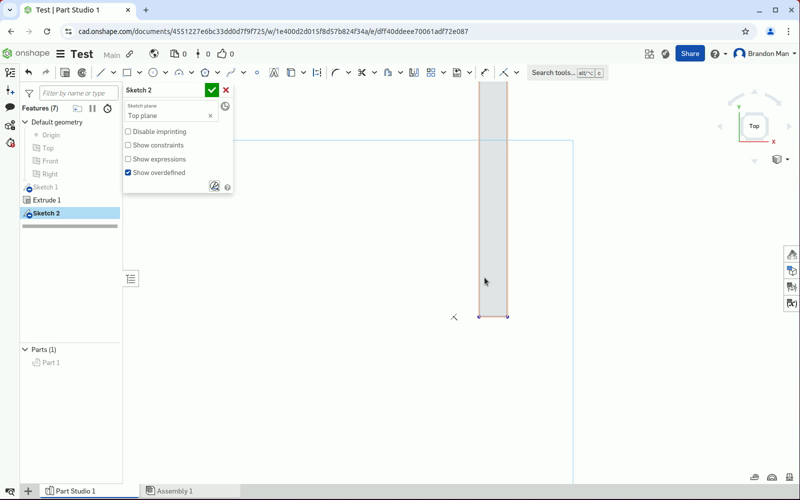
click(484, 277)
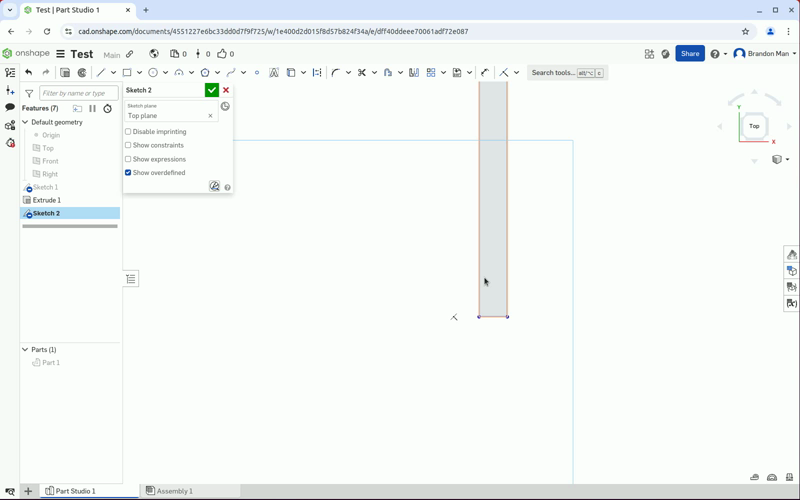
scroll(-6)
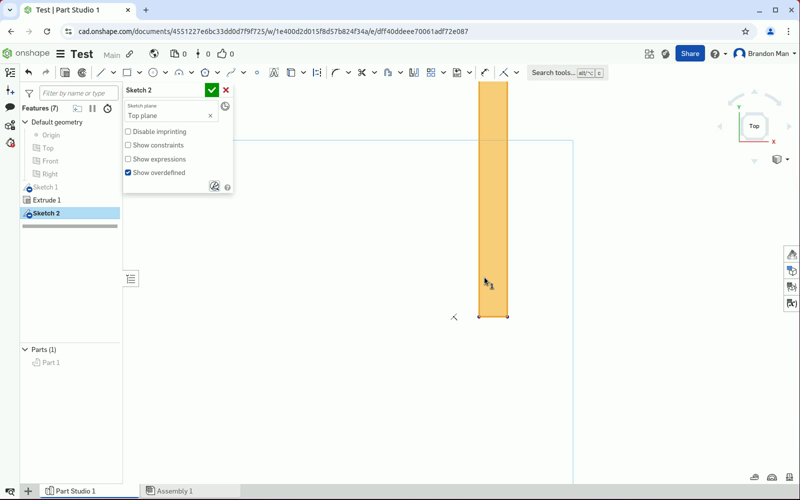
scroll(-6)
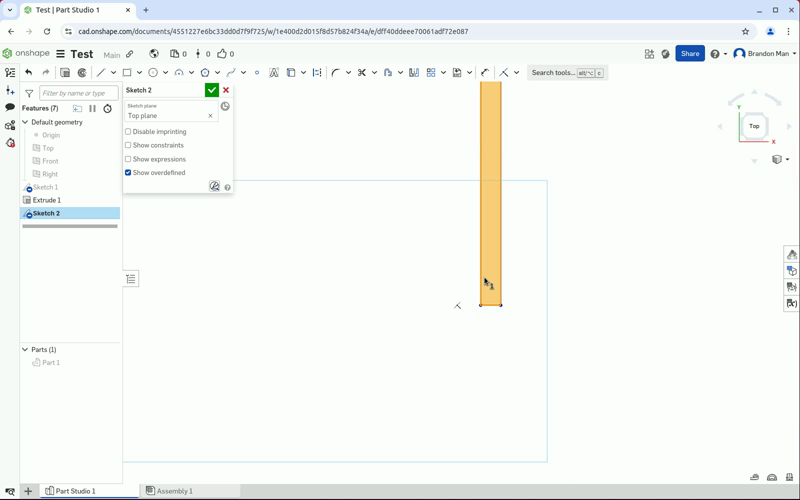
scroll(-6)
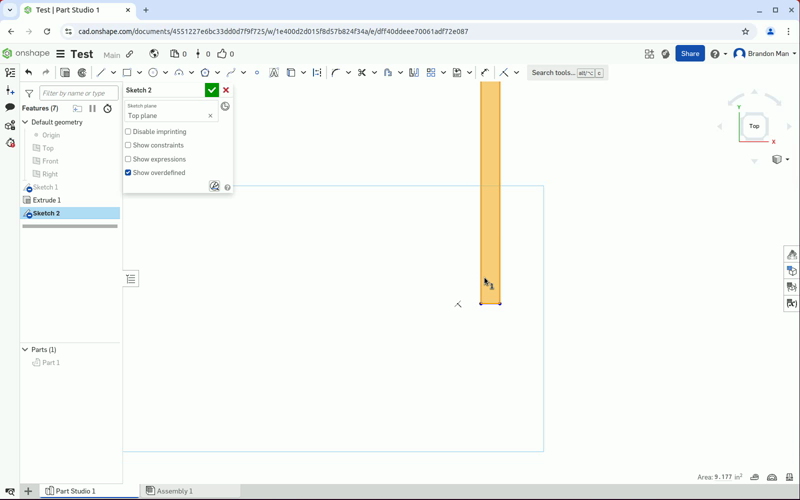
scroll(-6)
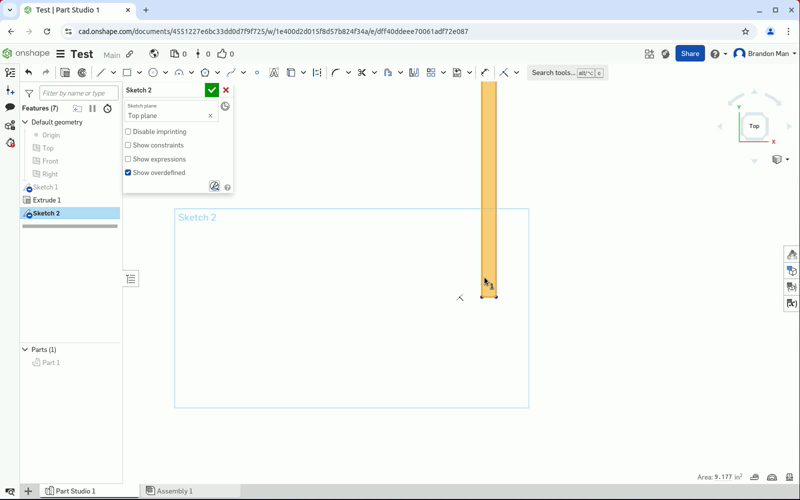
scroll(-6)
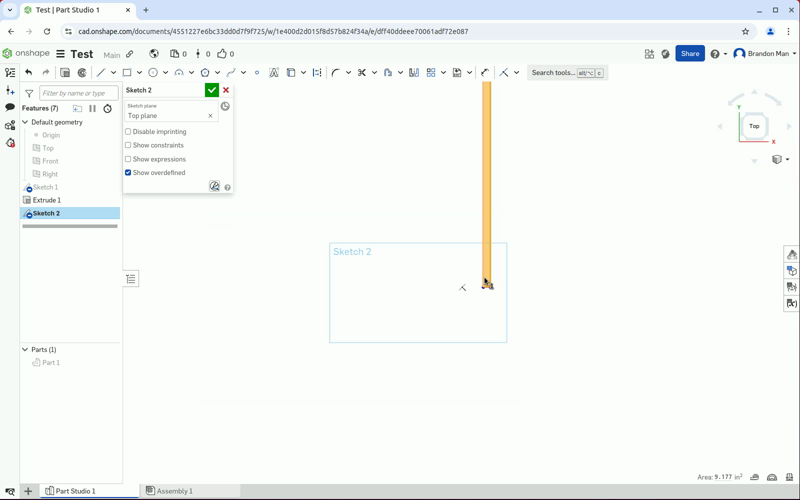
scroll(-6)
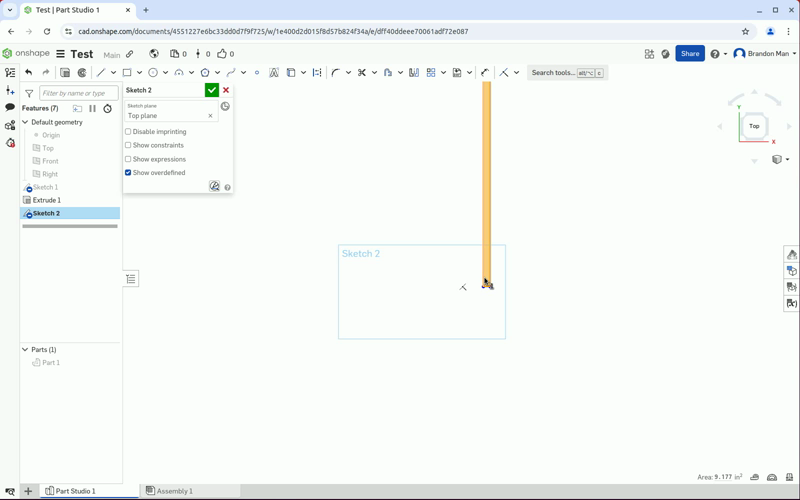
scroll(-6)
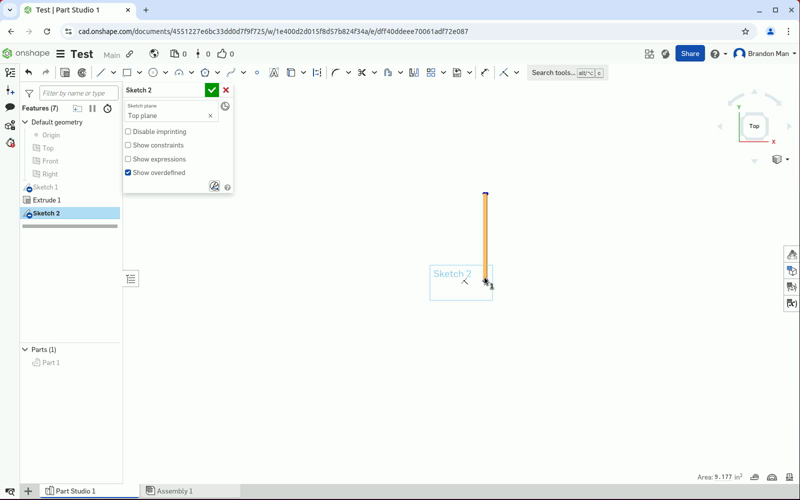
mouse_move(73, 352)
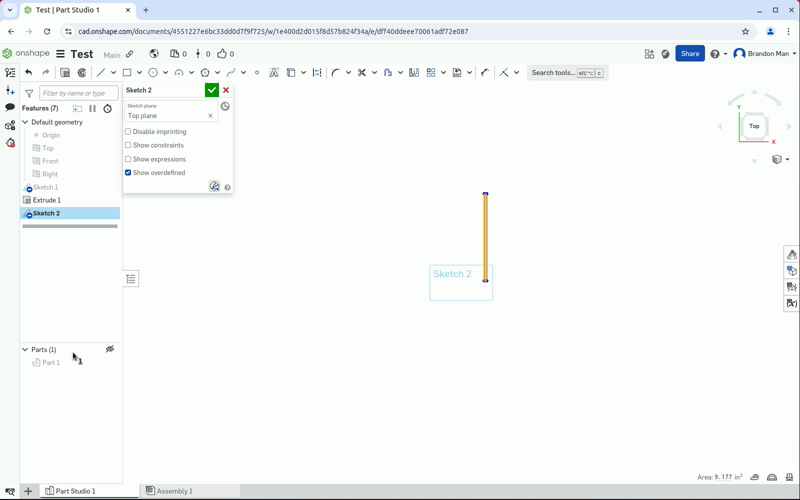
key(shift+y)
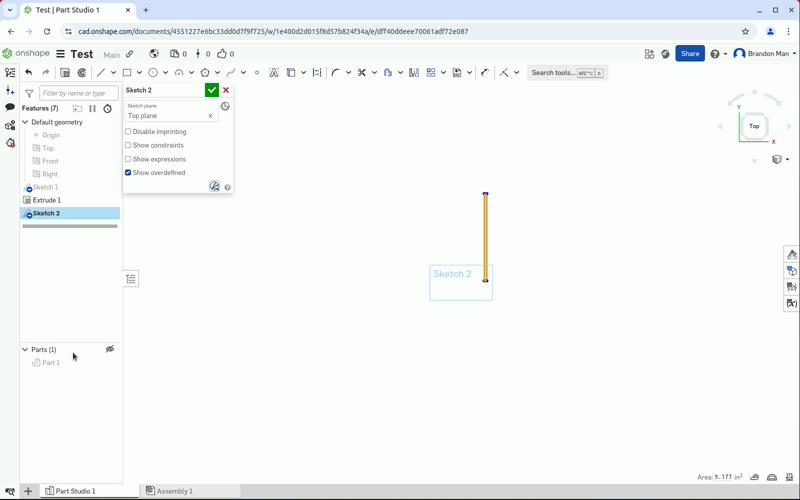
key(shift+e)
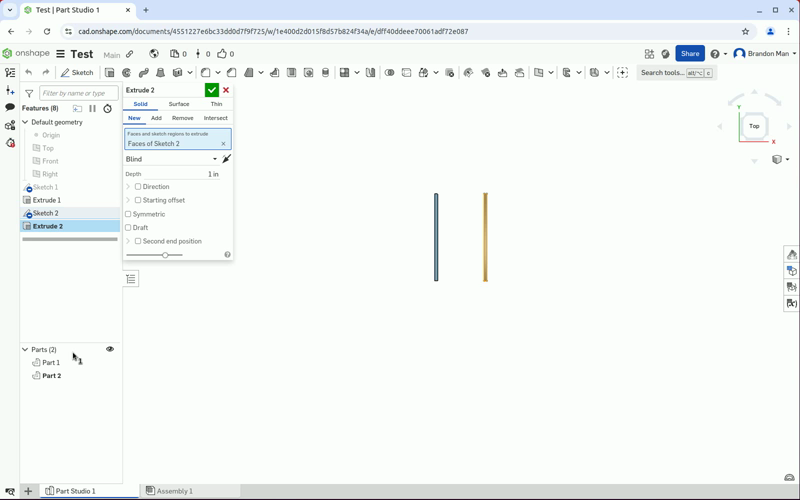
mouse_move(143, 106)
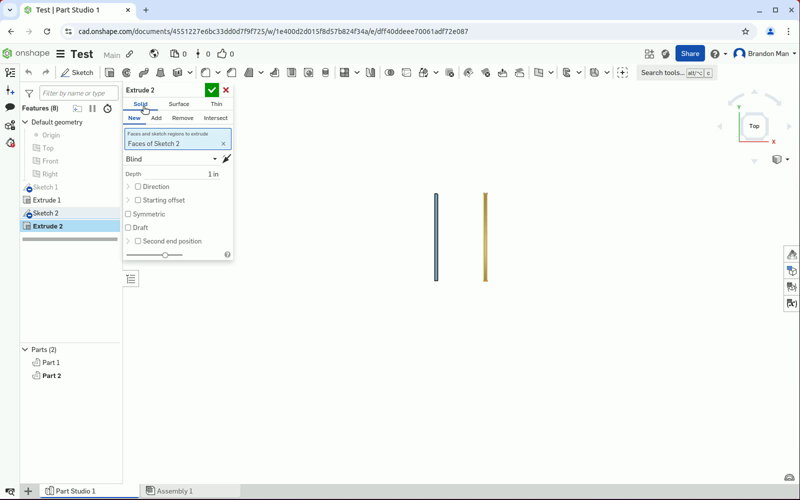
click(143, 106)
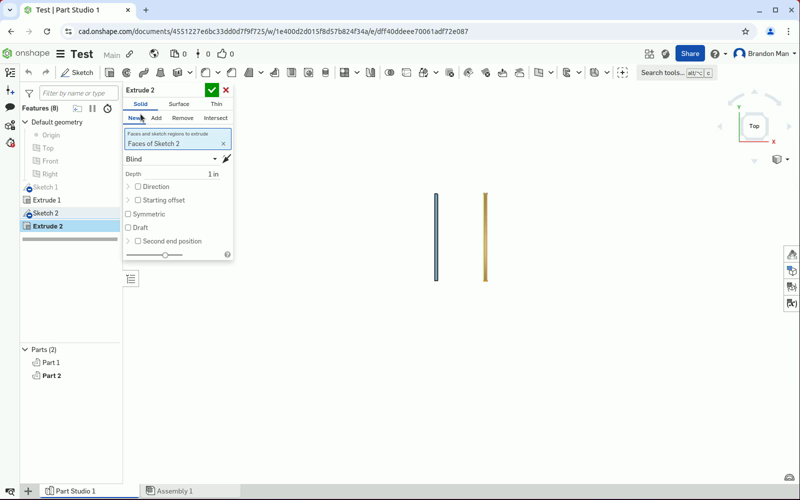
mouse_move(137, 120)
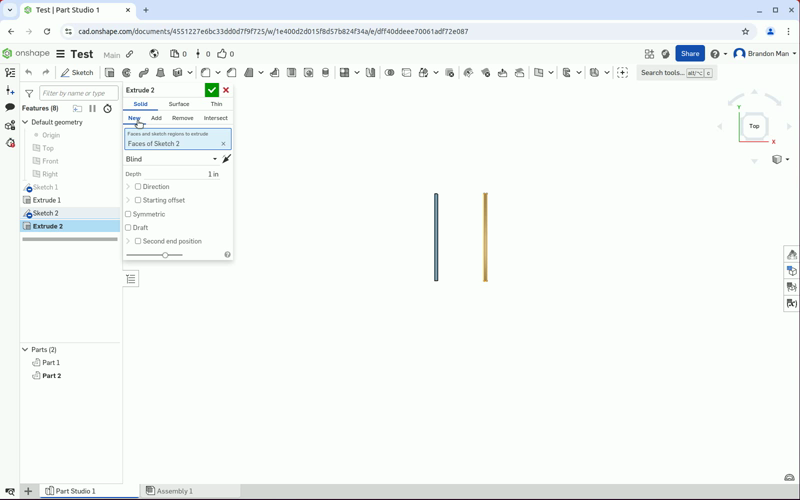
click(137, 120)
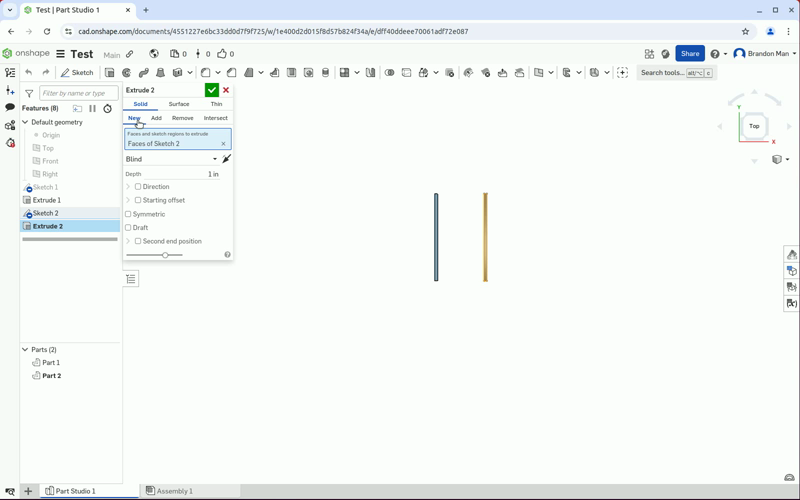
key(tab, 4)
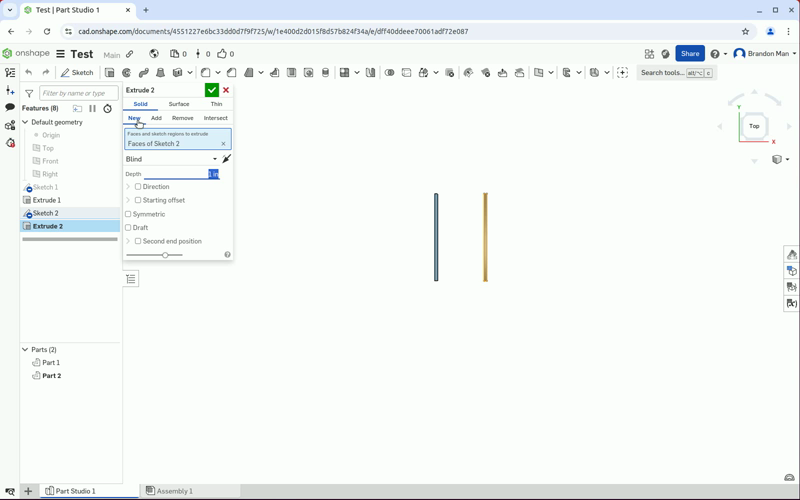
text(2.408)
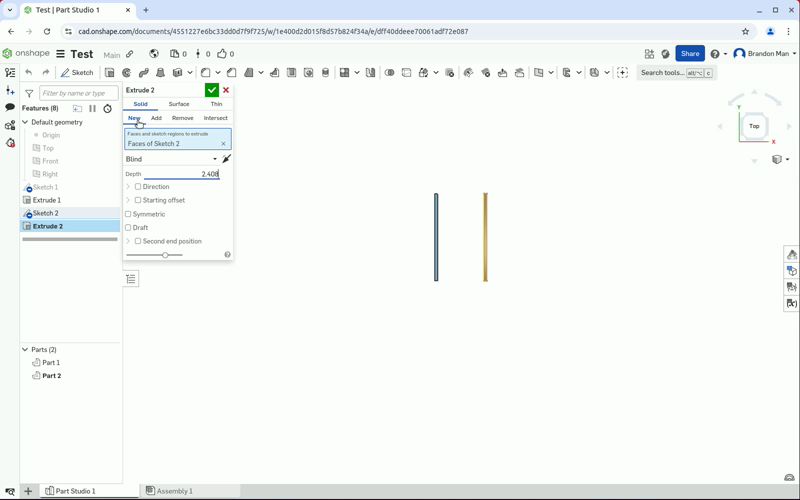
key(tab, 3)
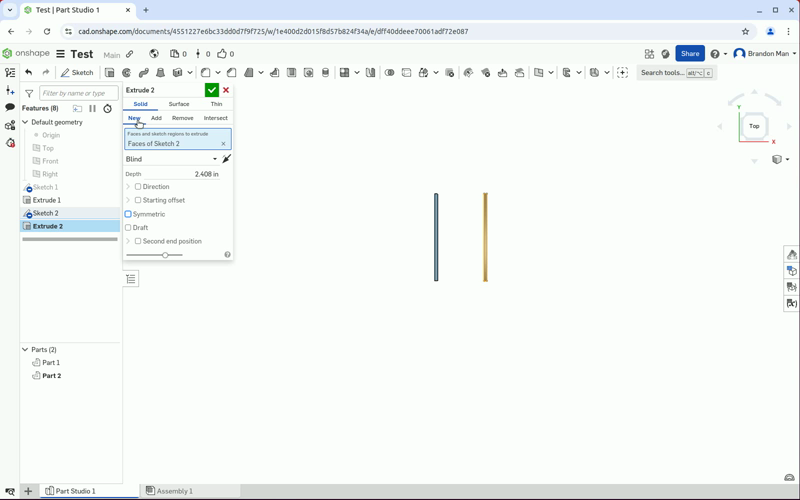
key(space)
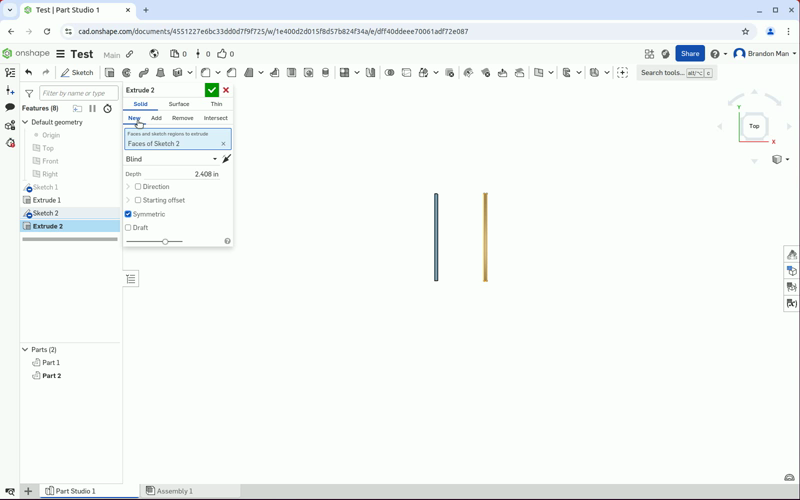
key(enter)
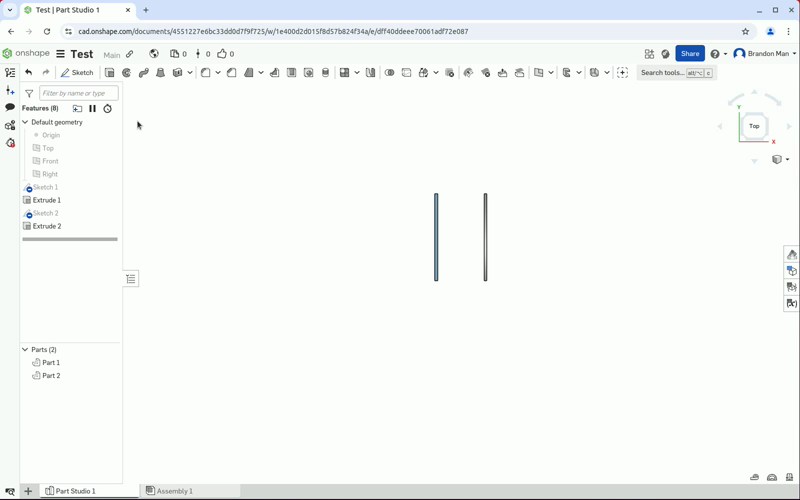
key(shift+h)
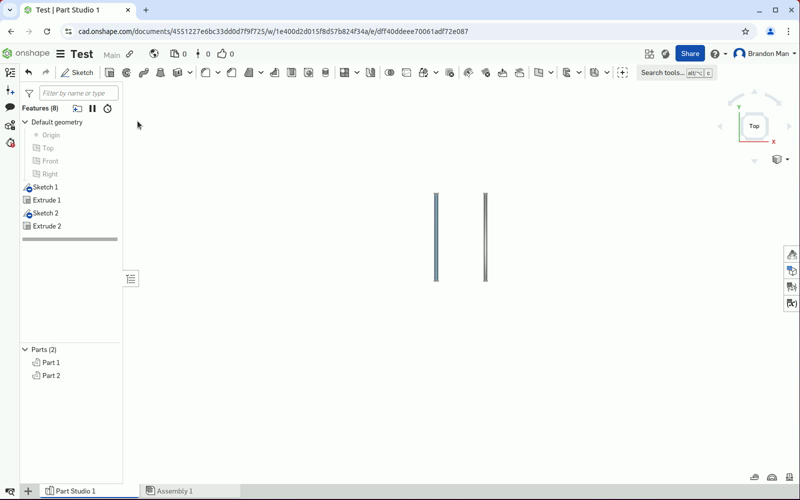
key(shift+h)
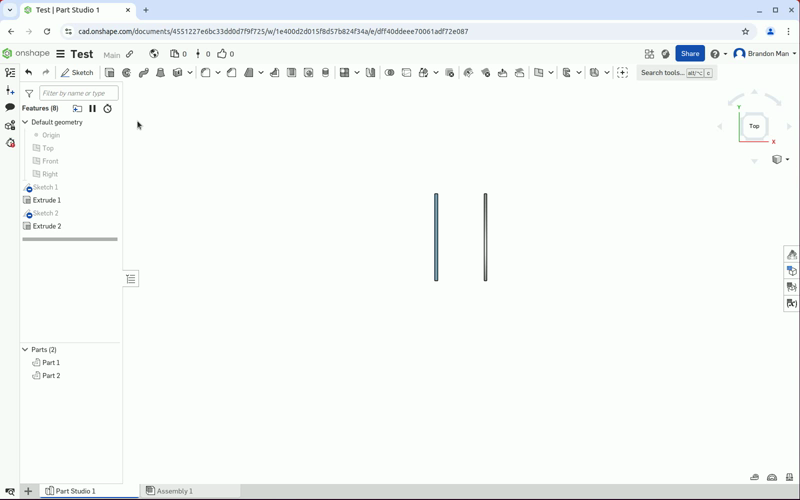
mouse_move(73, 189)
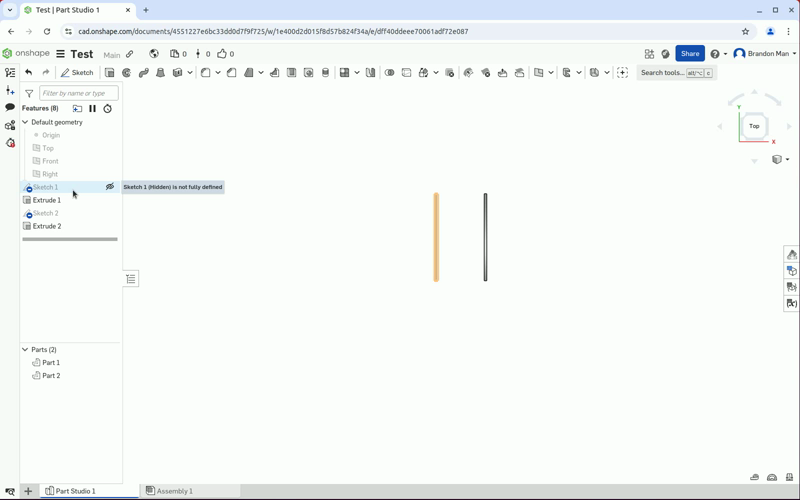
click(73, 189)
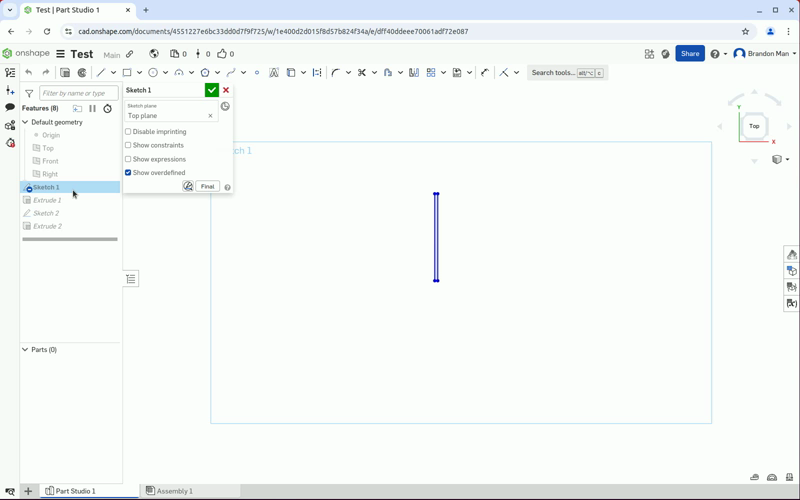
mouse_move(229, 92)
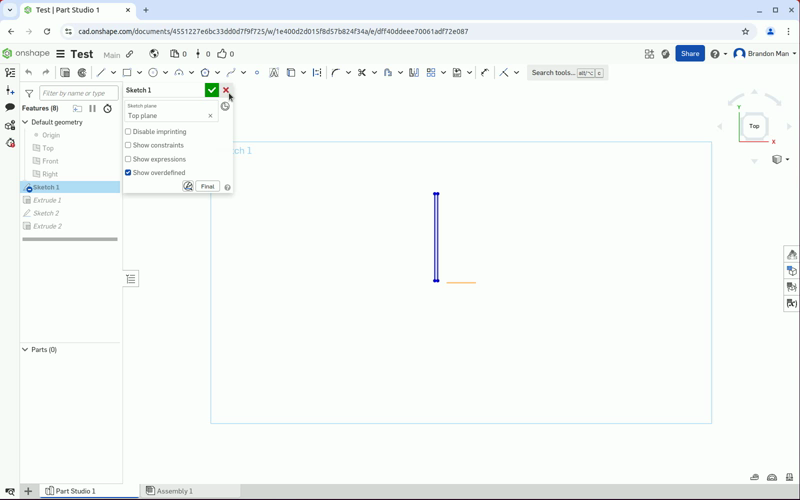
click(229, 92)
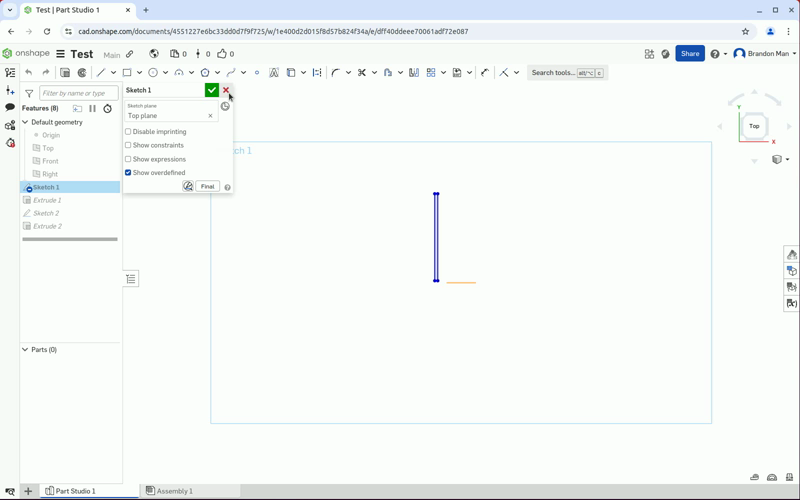
key(shift+s)
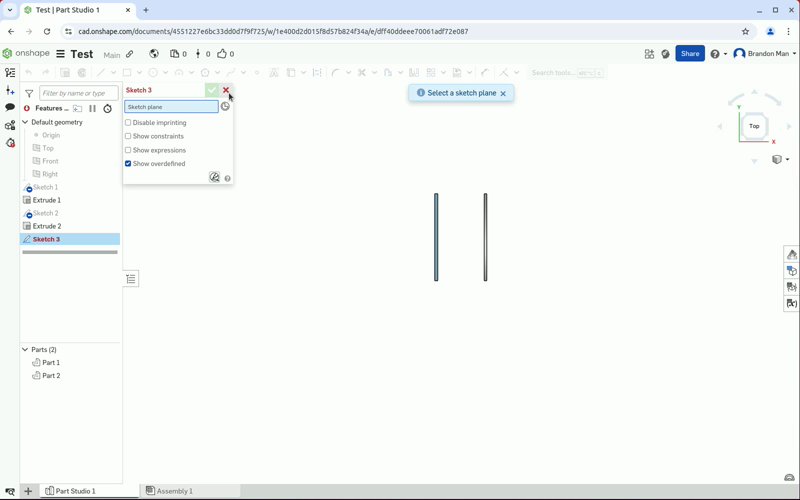
mouse_move(73, 150)
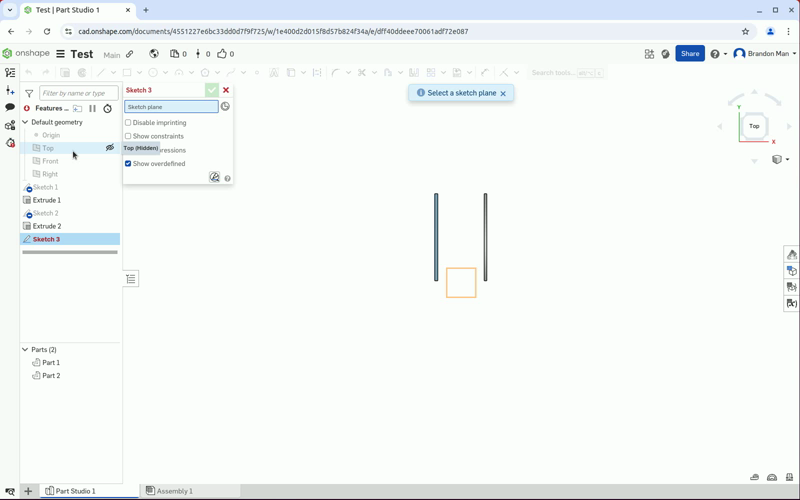
click(73, 150)
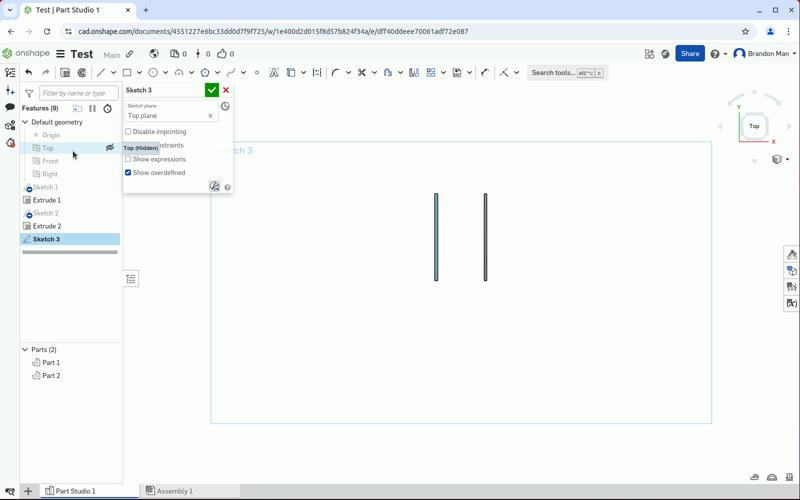
mouse_move(73, 352)
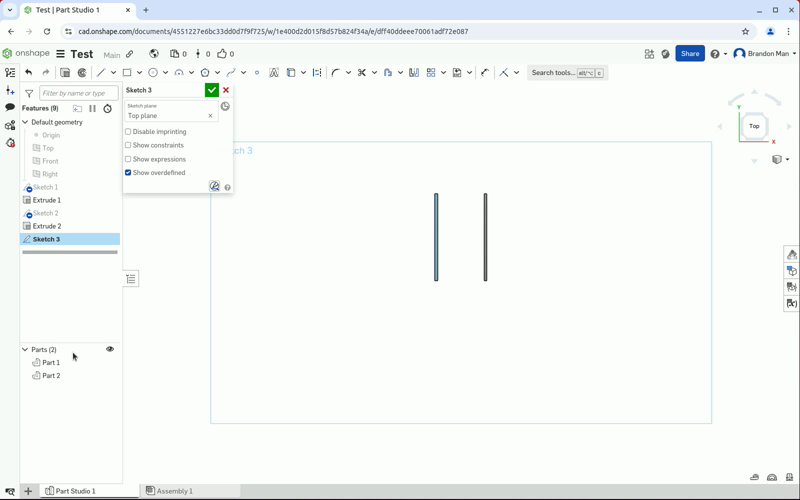
key(y)
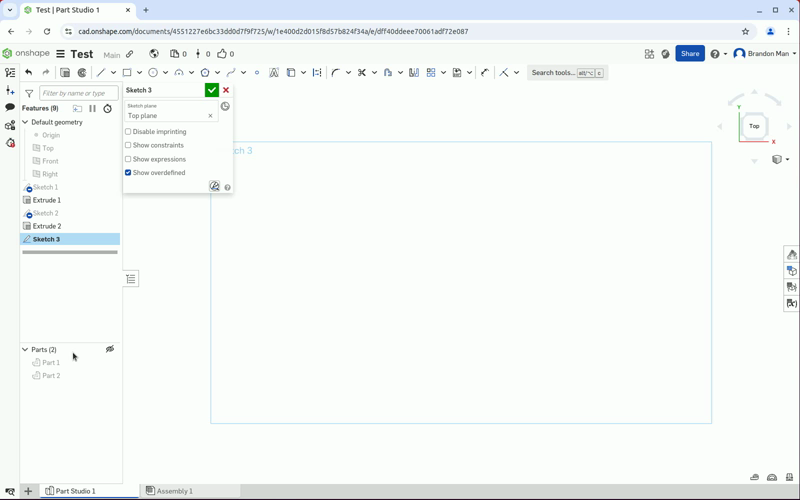
key(l)
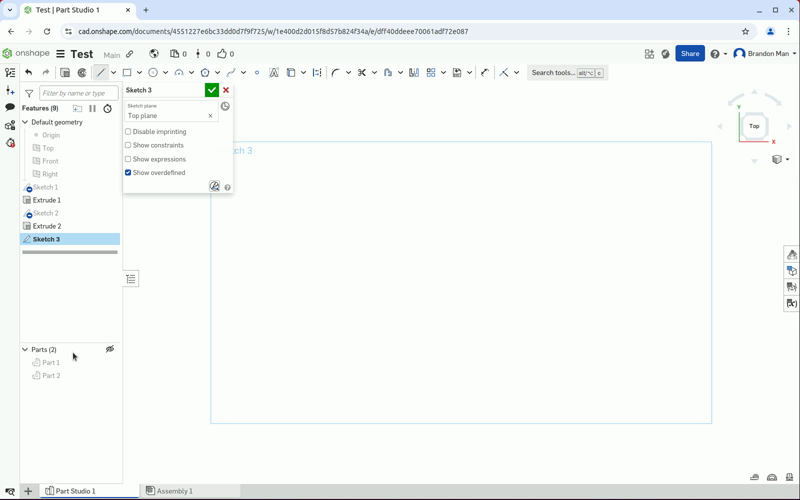
key_down(shift)
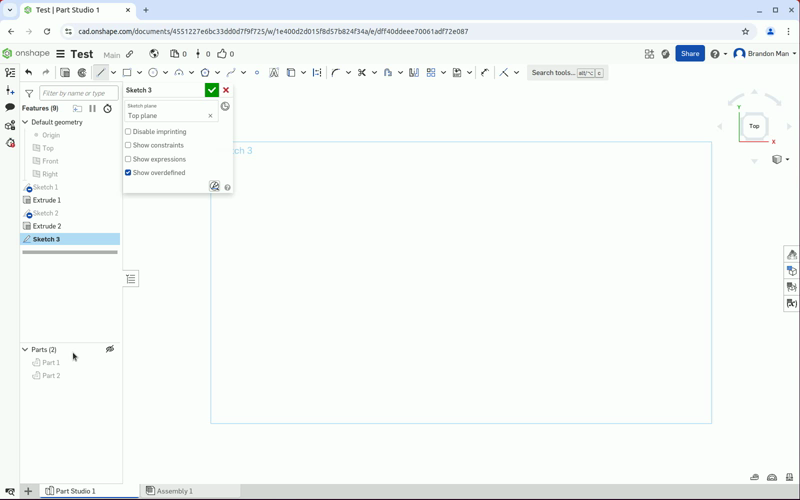
mouse_move(460, 282)
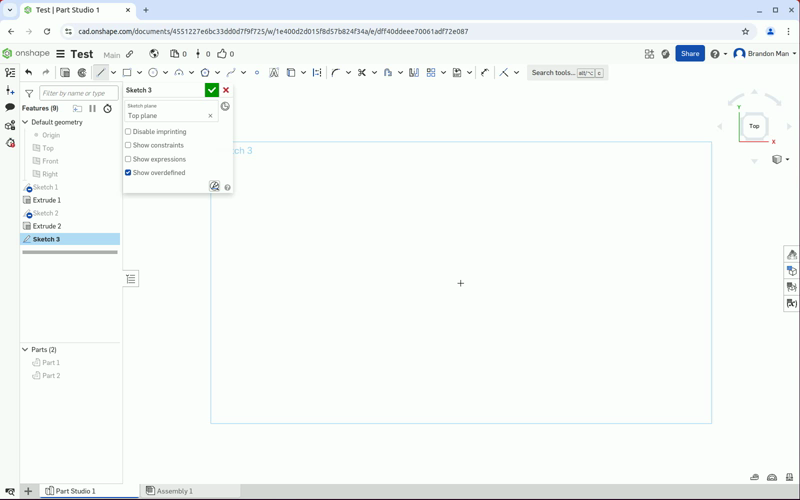
click(460, 282)
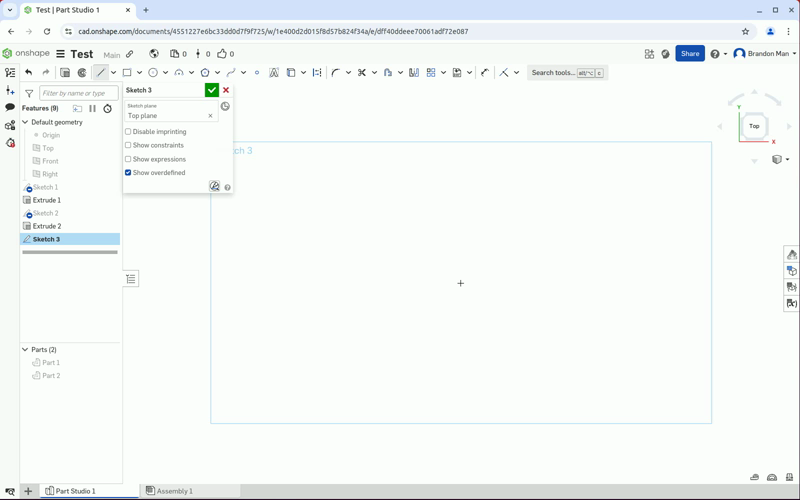
key_up(shift)
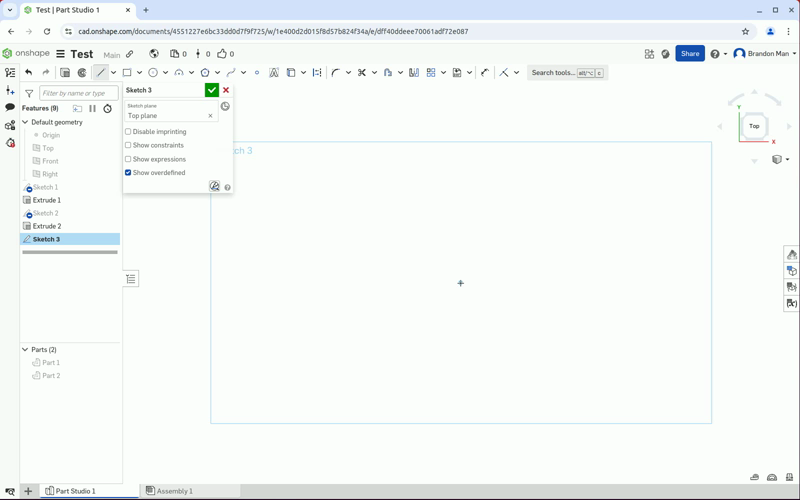
key_down(shift)
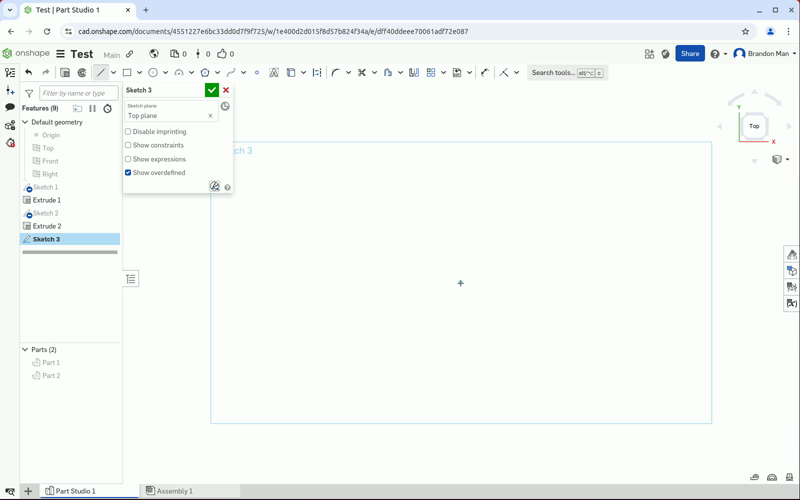
mouse_move(573, 282)
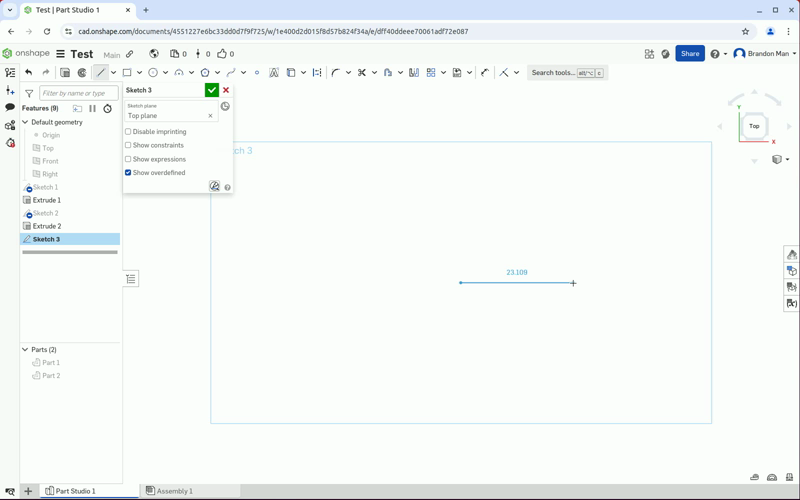
click(573, 282)
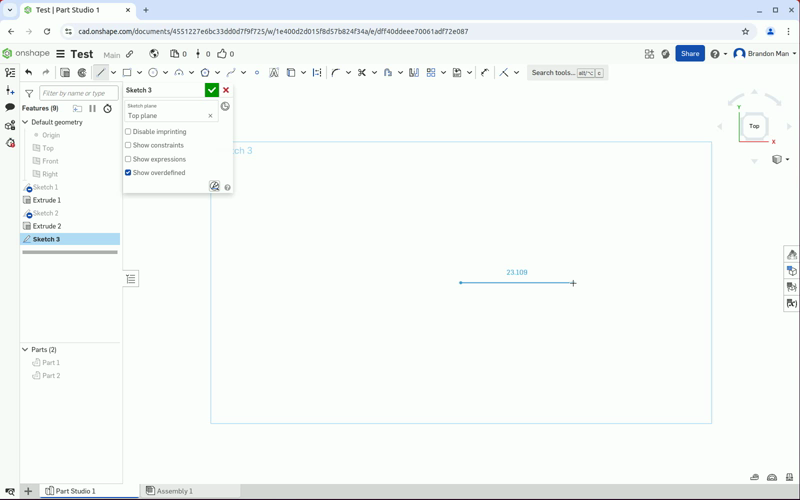
key_up(shift)
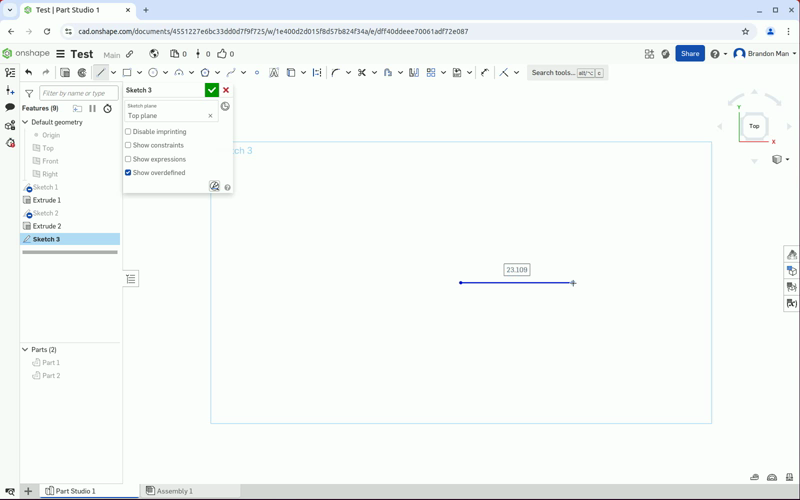
key_down(shift)
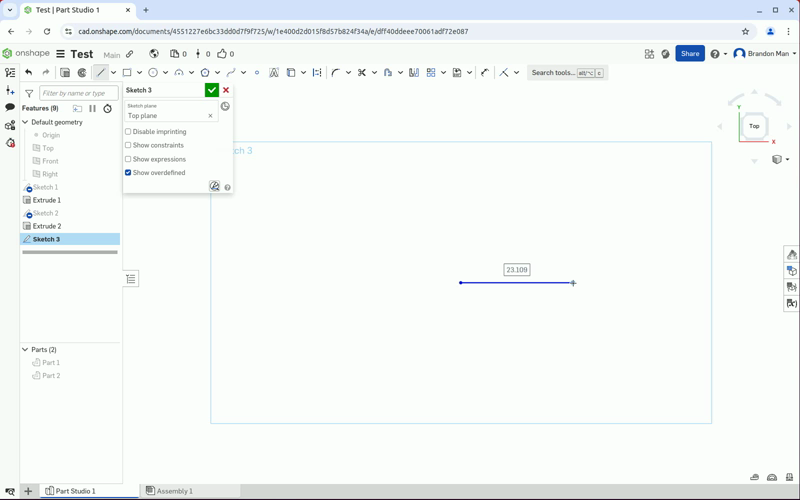
mouse_move(589, 282)
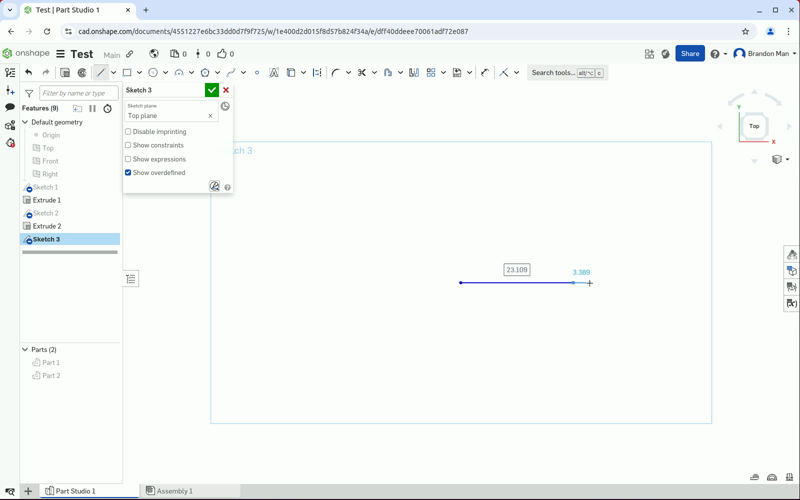
mouse_move(573, 280)
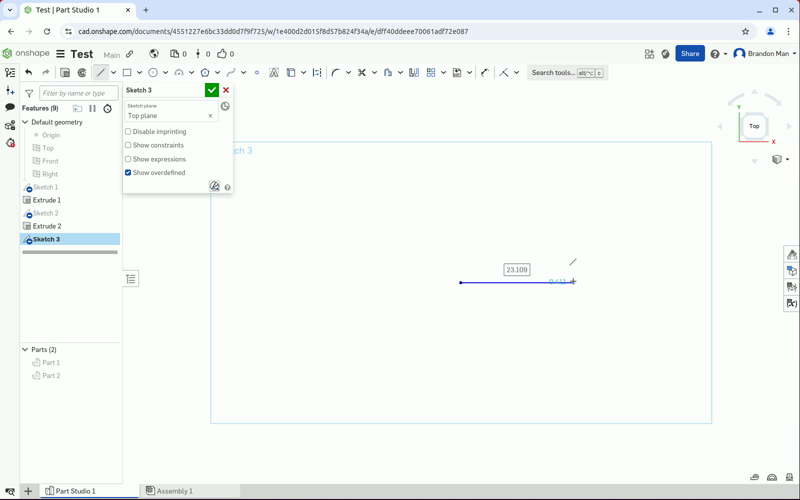
scroll(6)
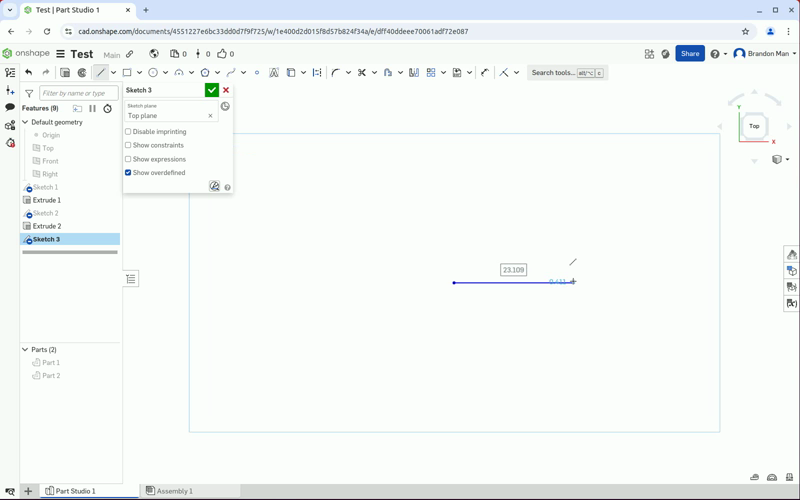
scroll(6)
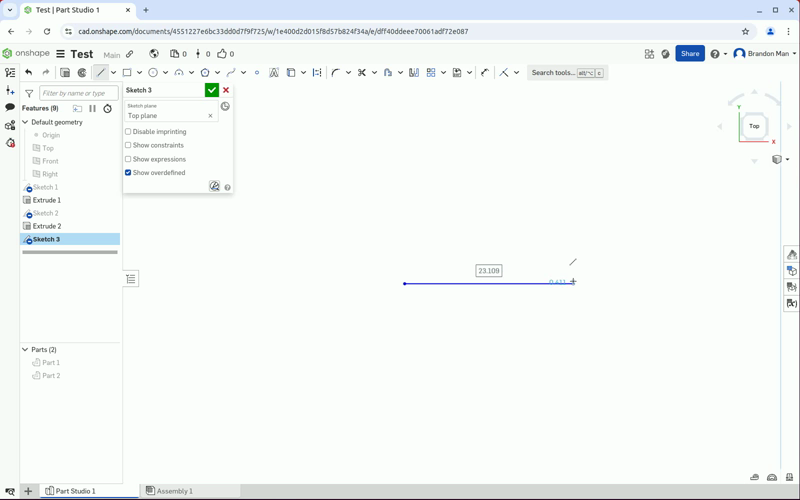
scroll(6)
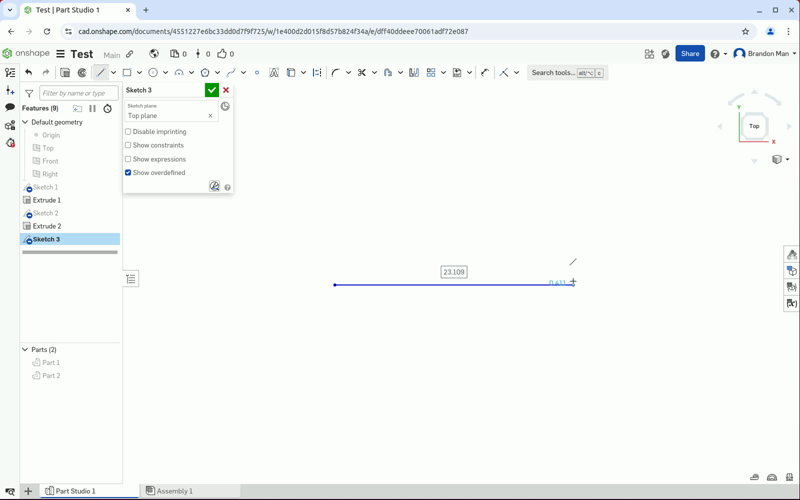
scroll(6)
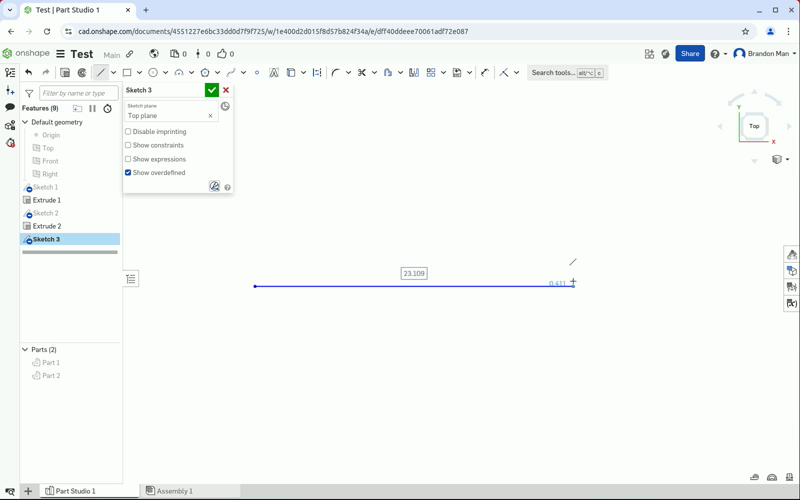
scroll(6)
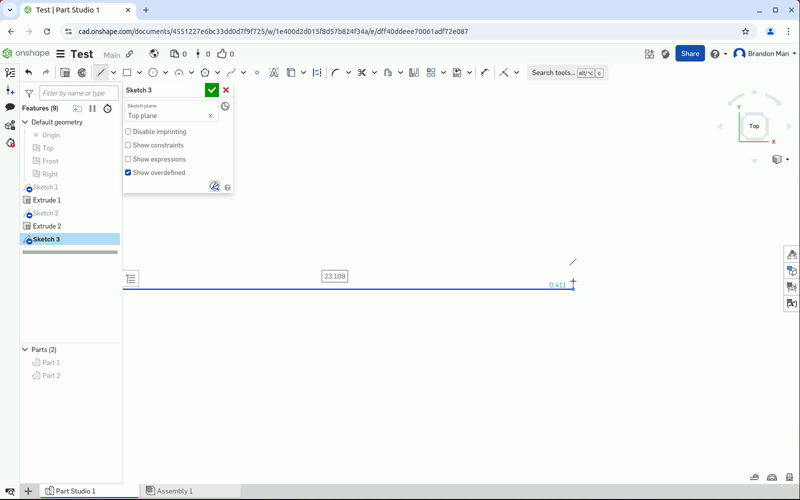
scroll(6)
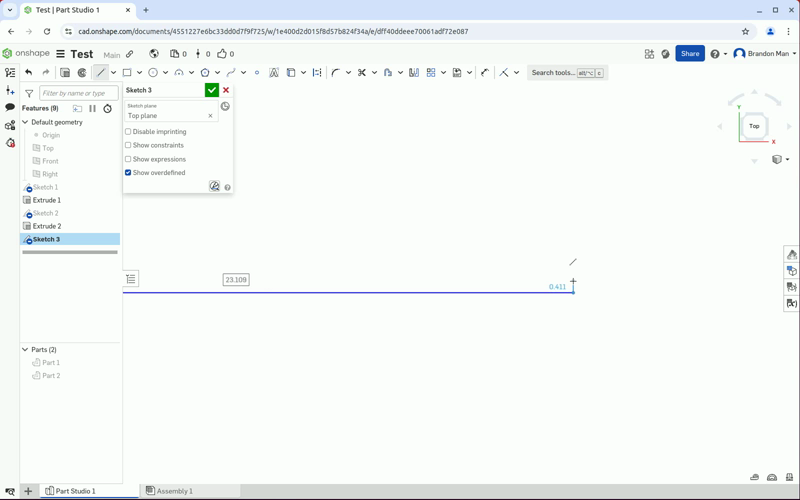
scroll(6)
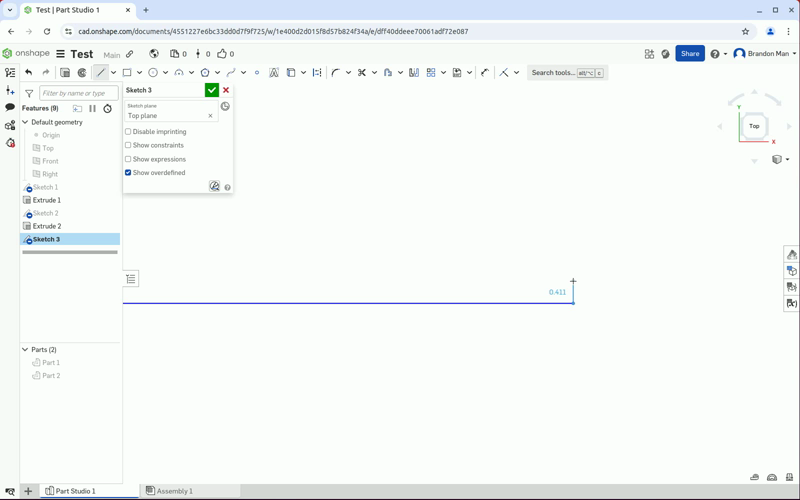
click(573, 280)
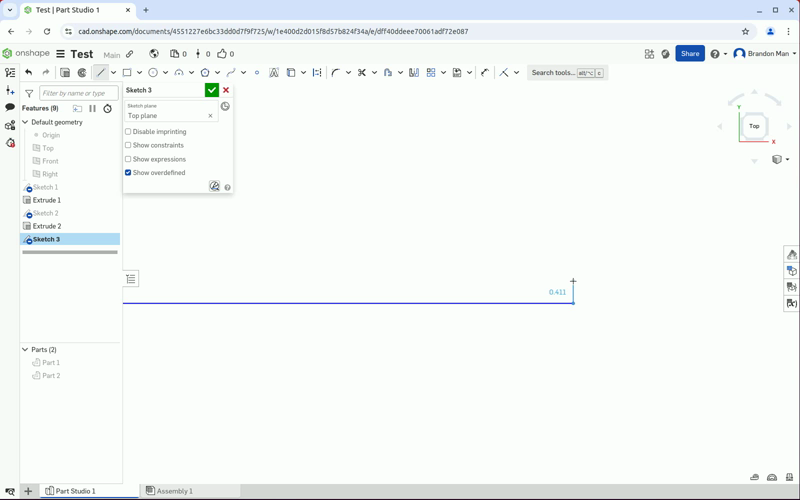
scroll(-6)
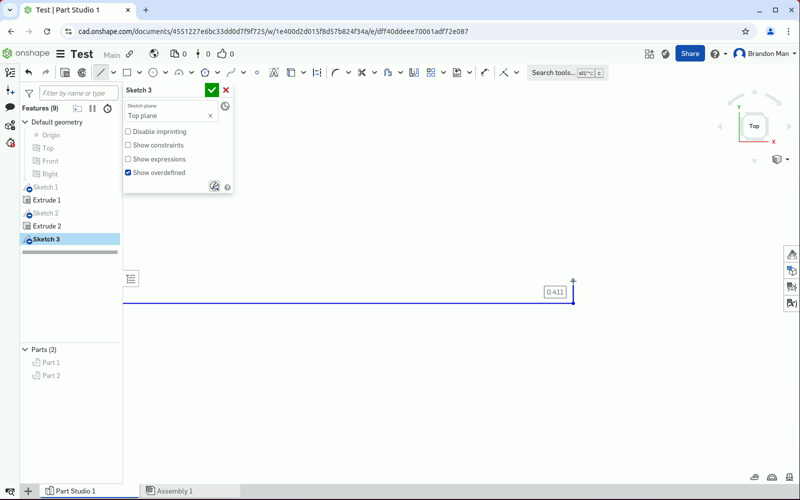
scroll(-6)
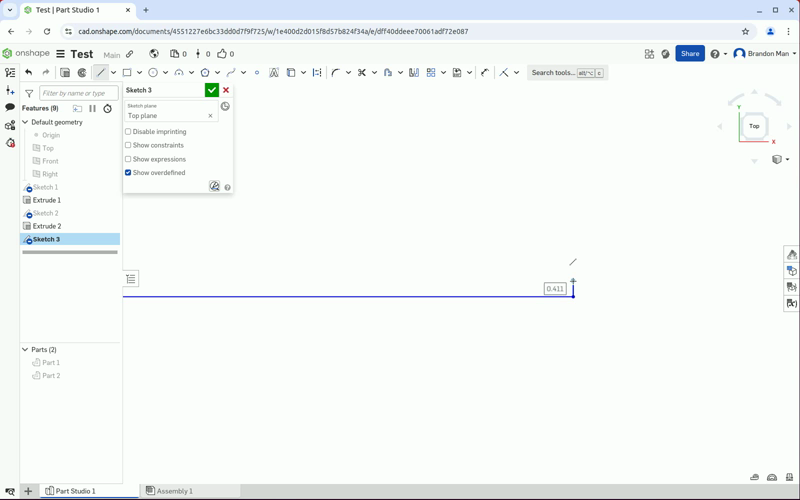
scroll(-6)
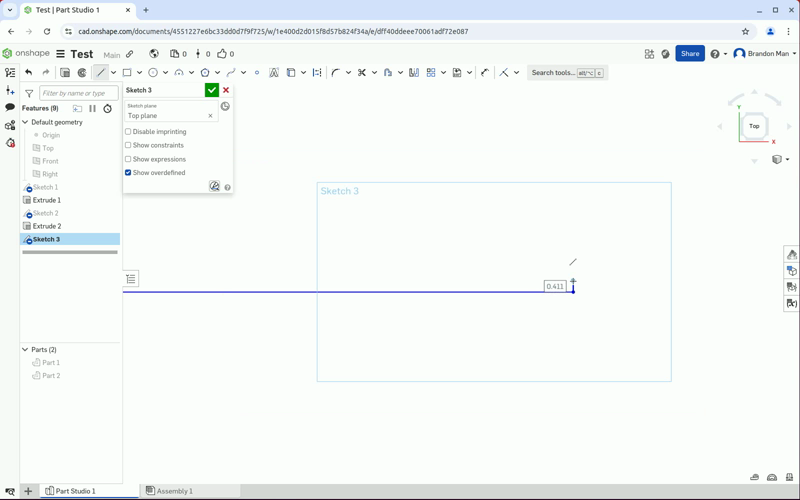
scroll(-6)
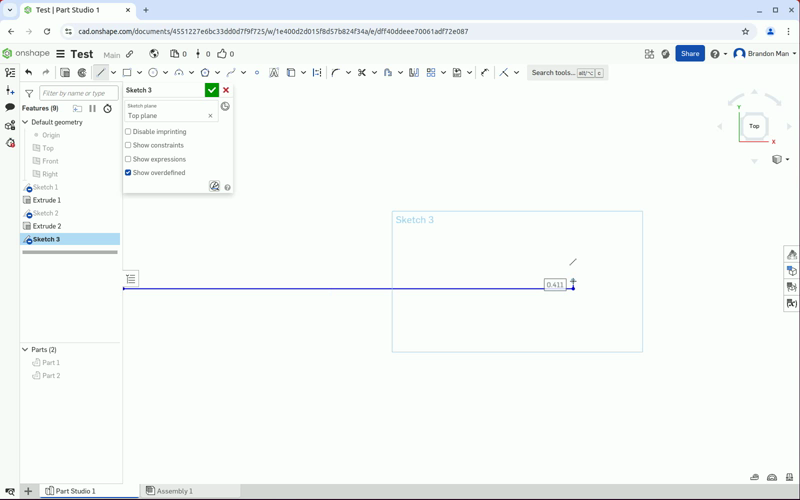
scroll(-6)
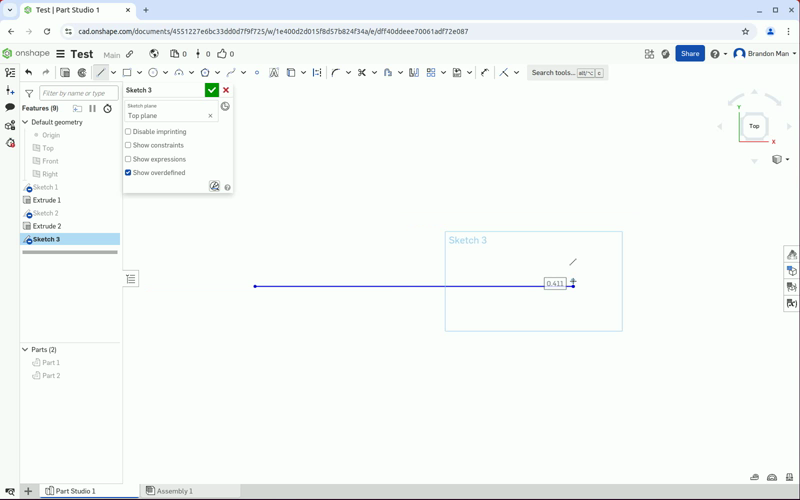
scroll(-6)
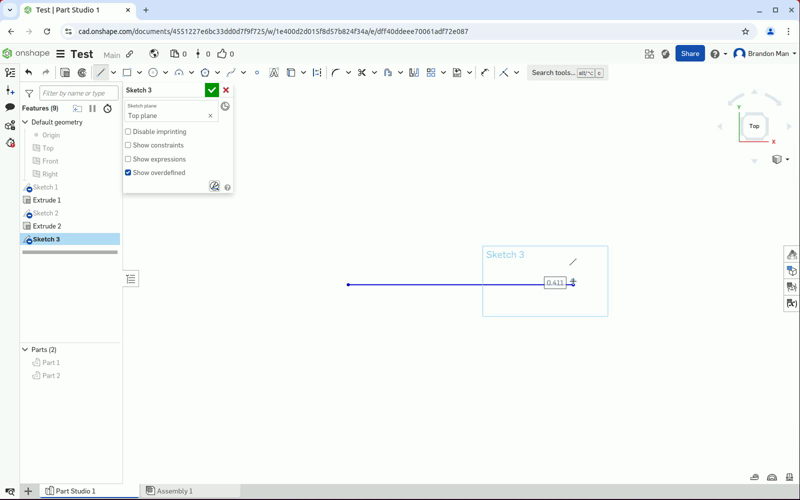
scroll(-6)
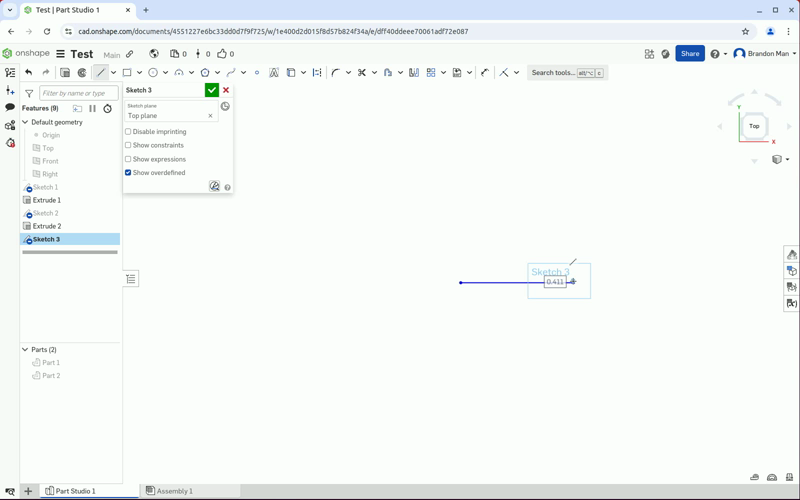
key_up(shift)
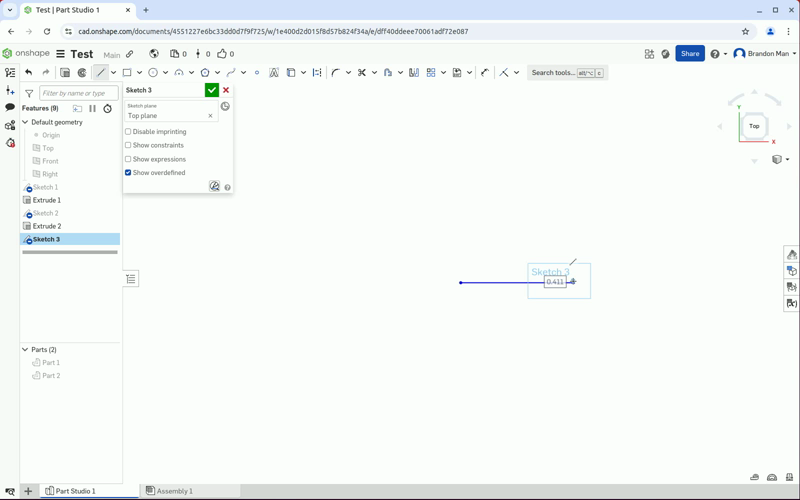
key_down(shift)
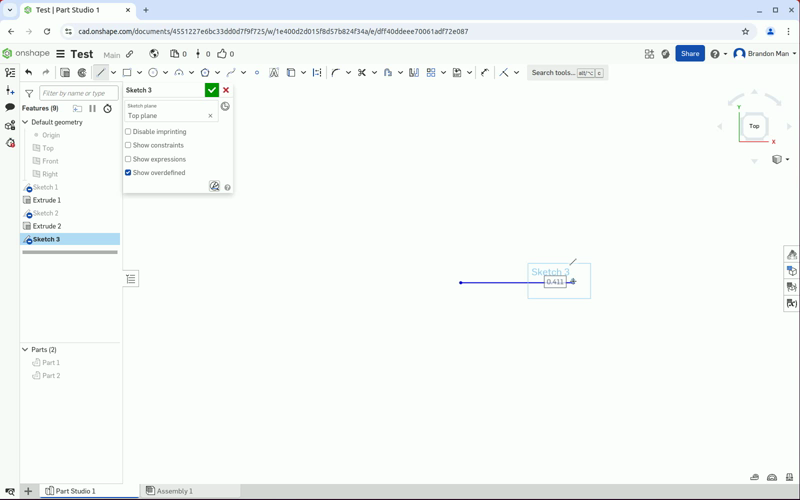
mouse_move(486, 280)
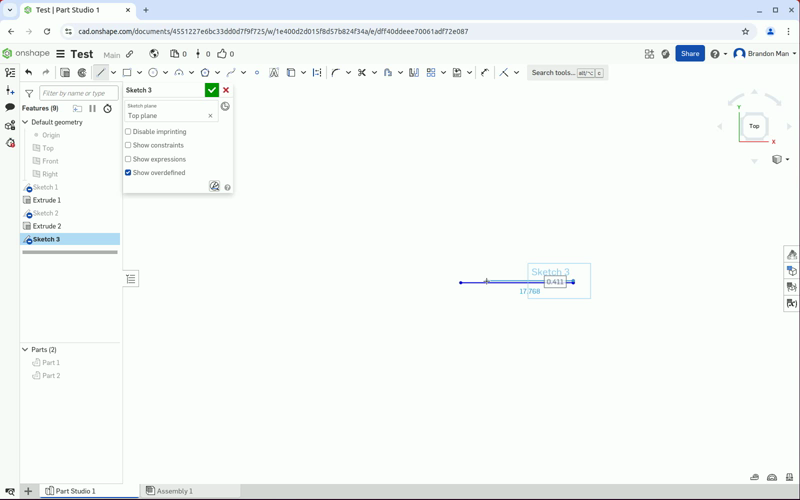
click(486, 280)
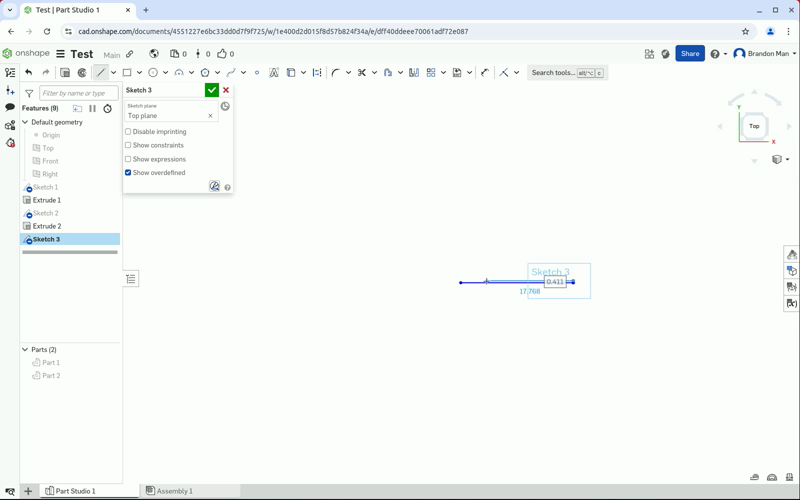
key_up(shift)
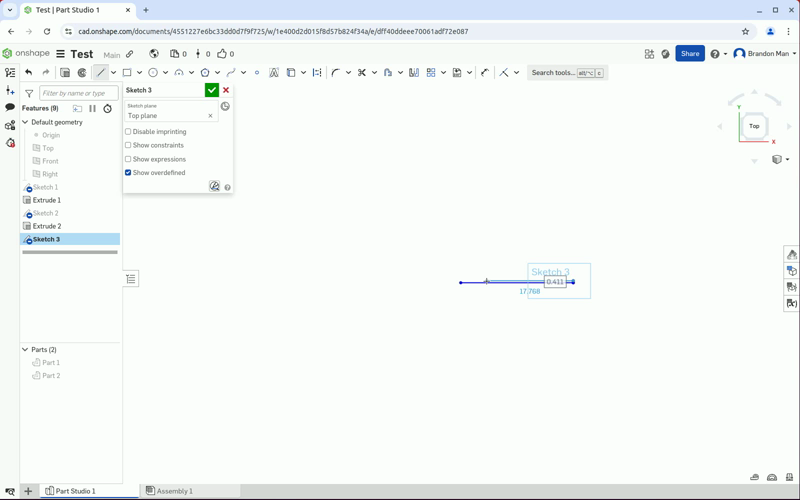
key_down(shift)
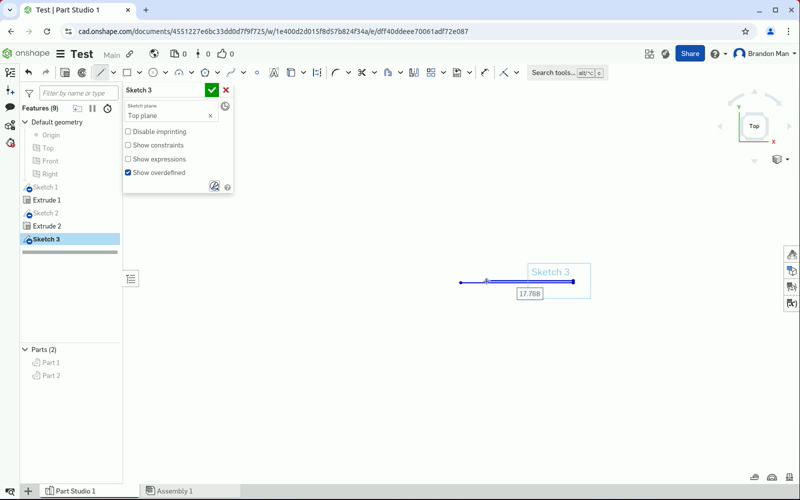
mouse_move(516, 280)
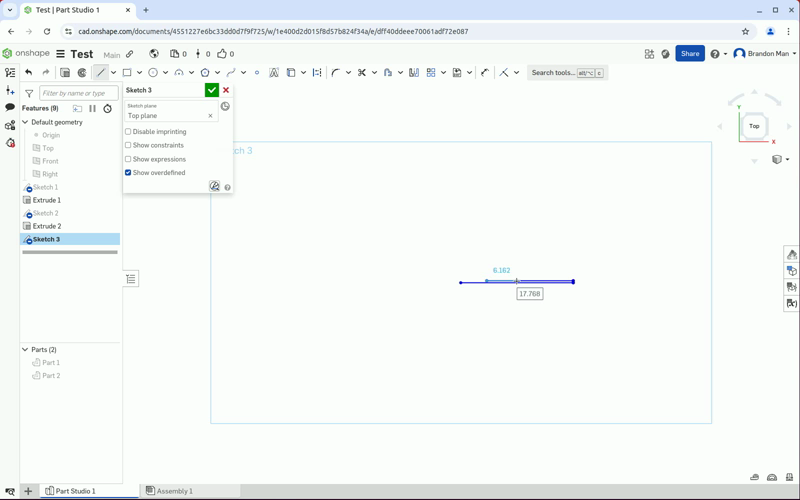
mouse_move(483, 280)
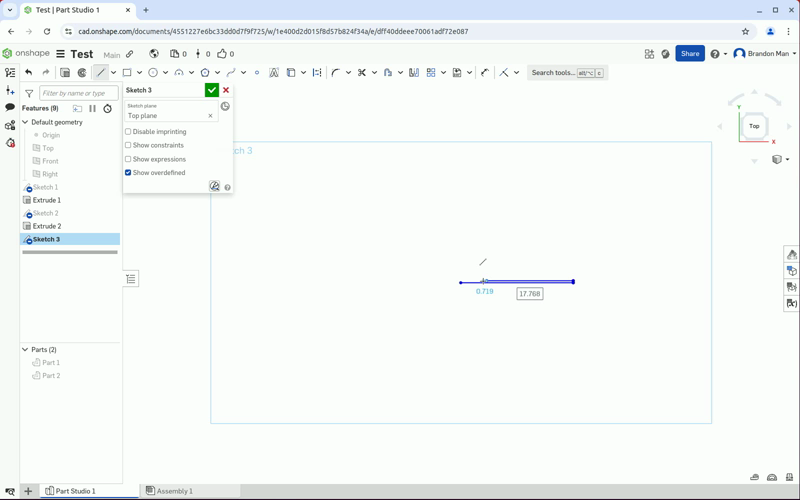
scroll(6)
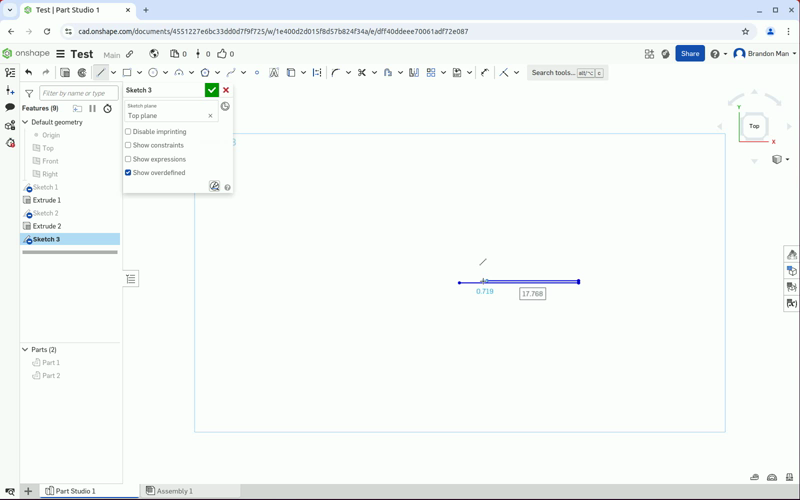
scroll(6)
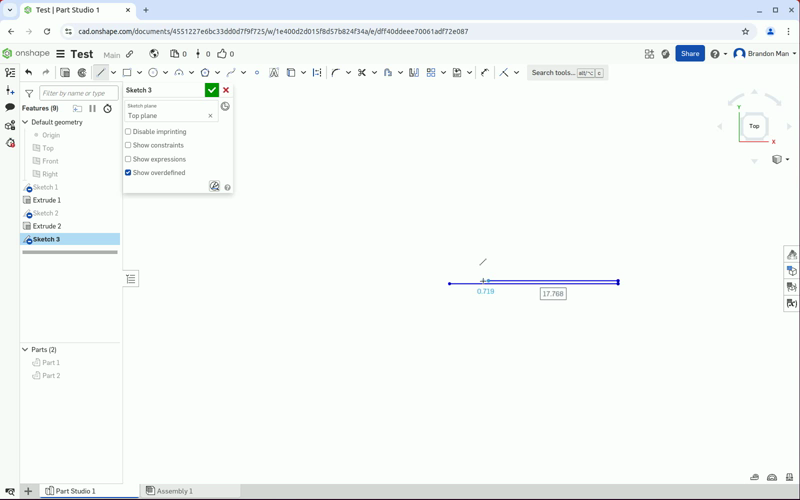
scroll(6)
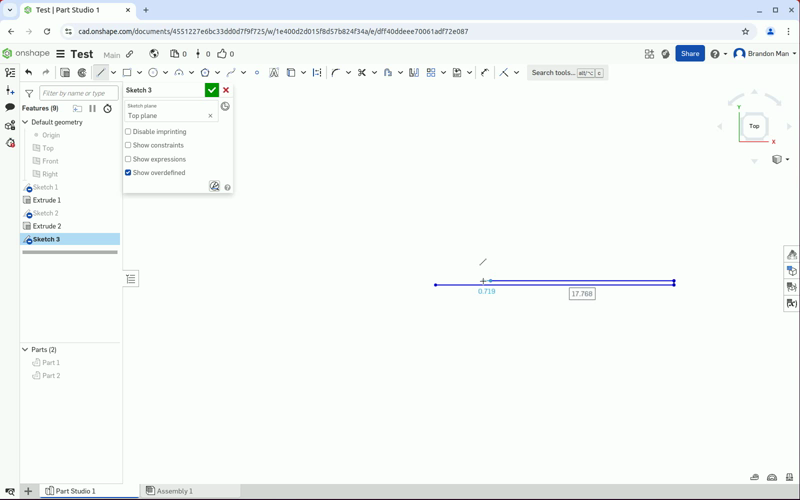
scroll(6)
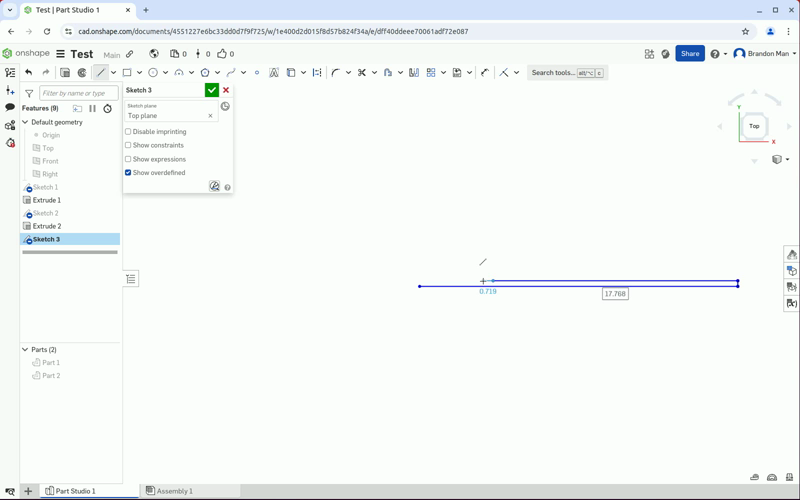
scroll(6)
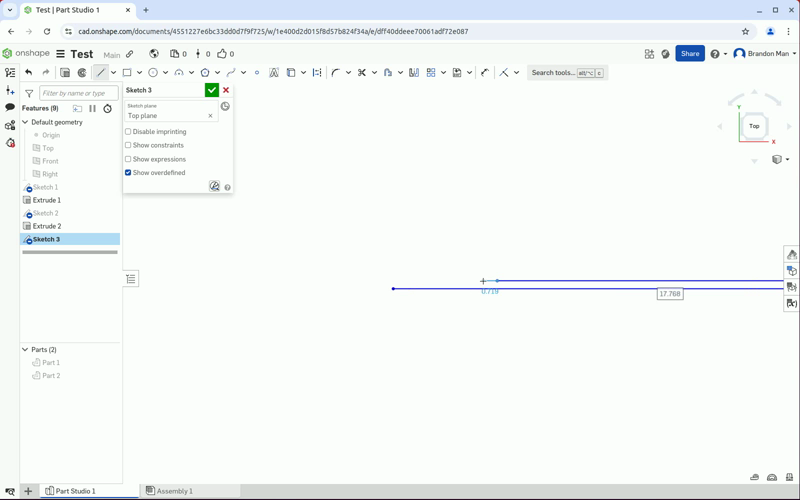
scroll(6)
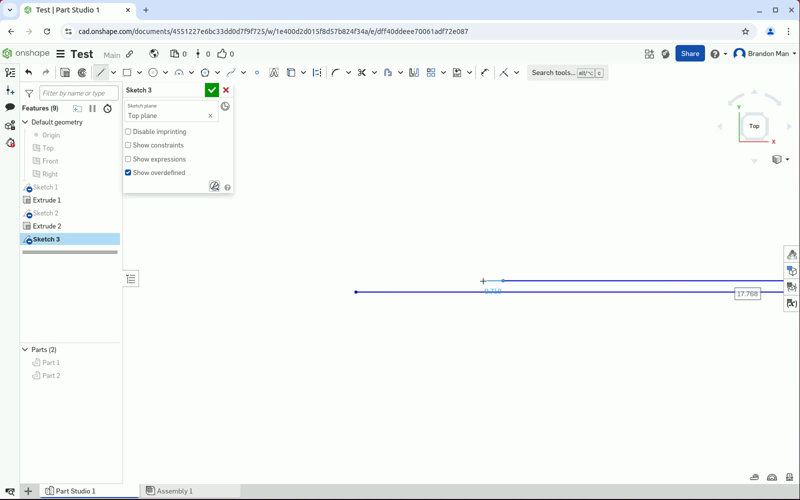
scroll(6)
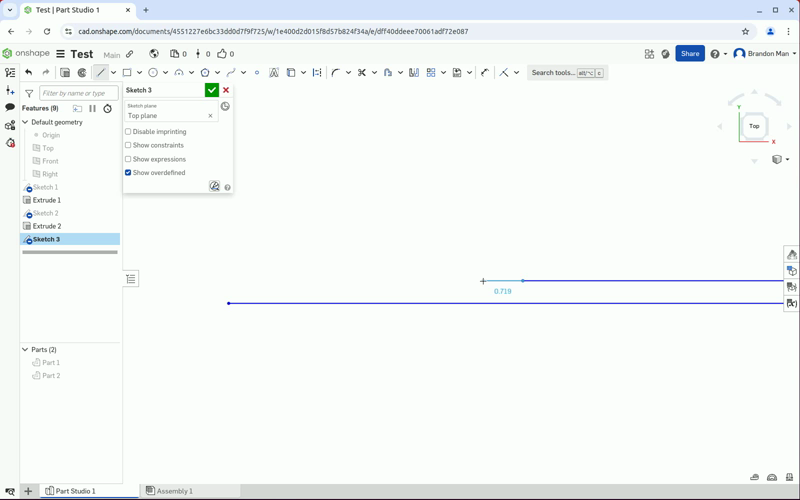
click(483, 280)
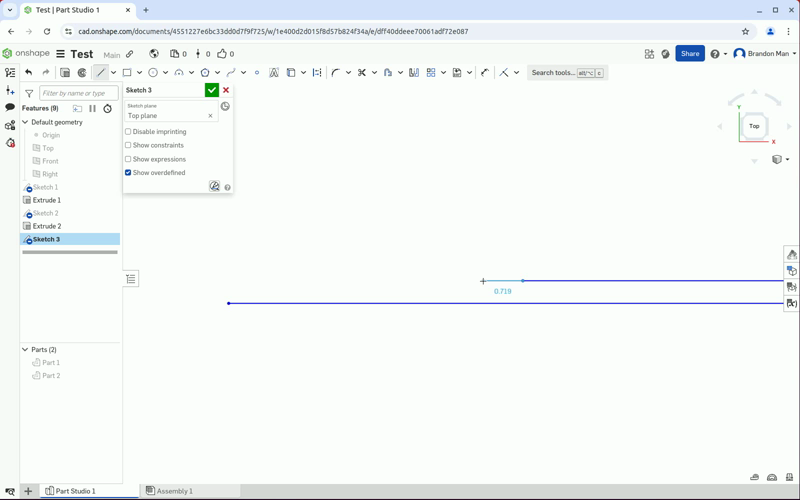
scroll(-6)
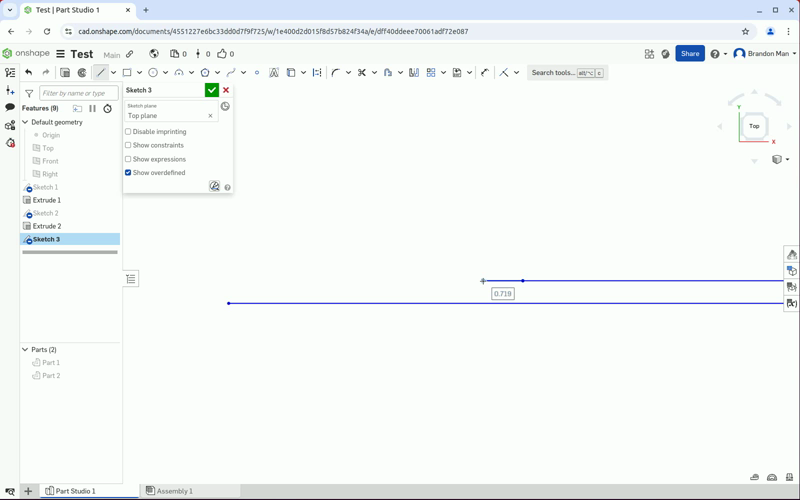
scroll(-6)
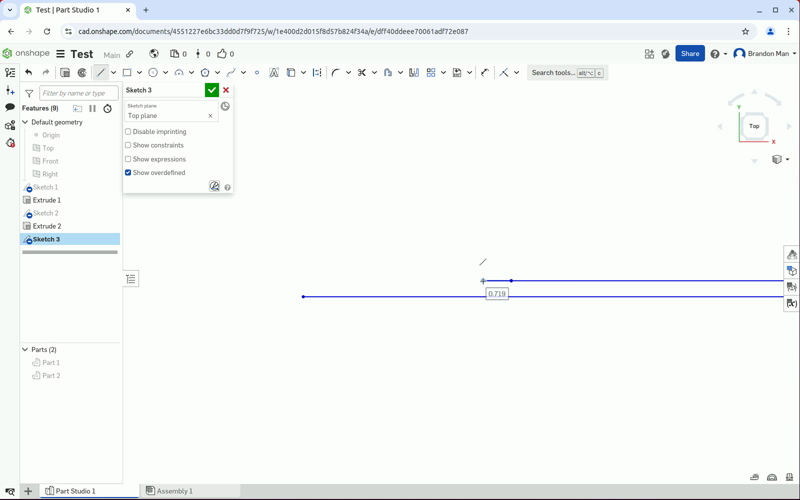
scroll(-6)
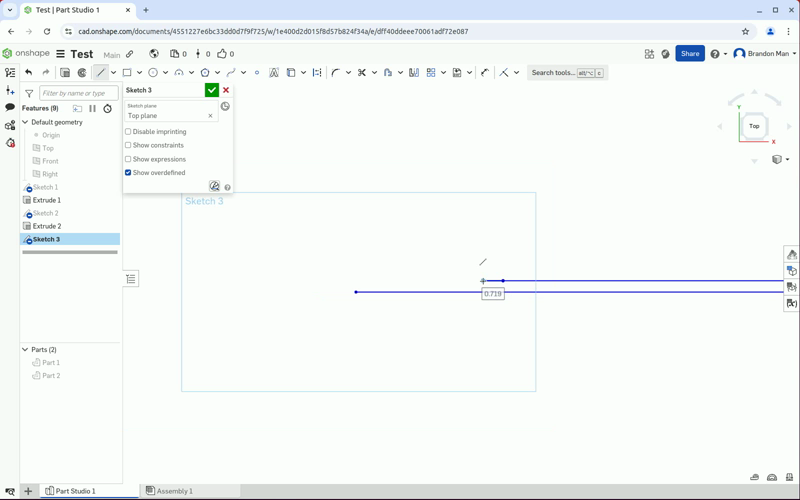
scroll(-6)
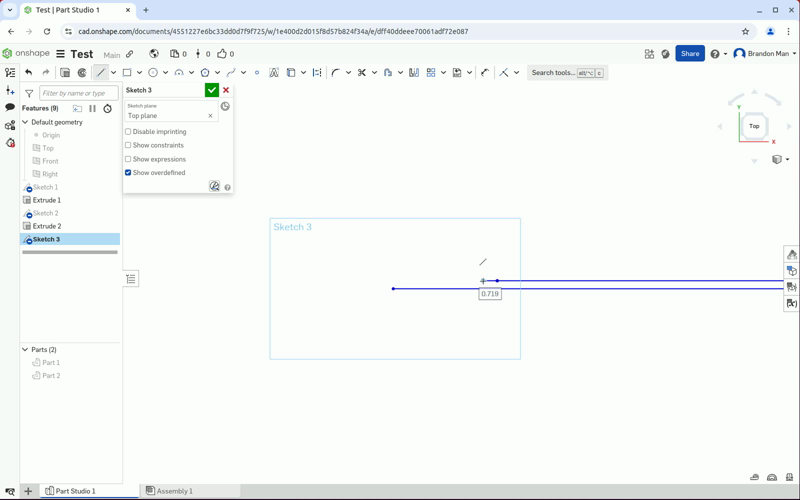
scroll(-6)
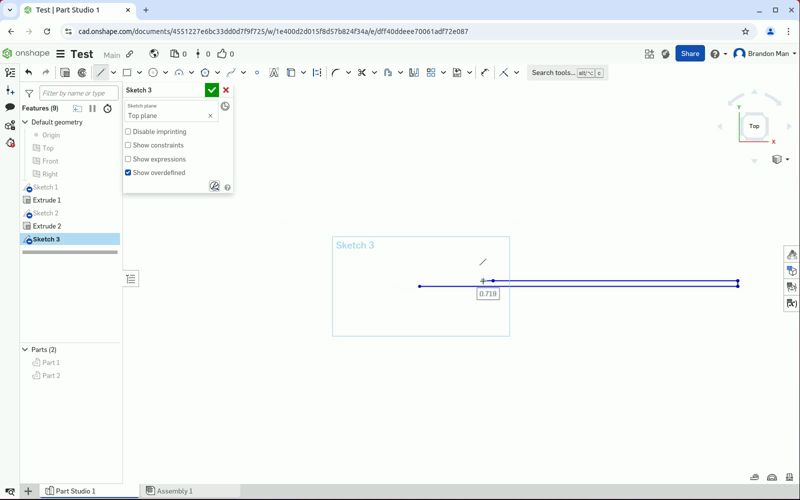
scroll(-6)
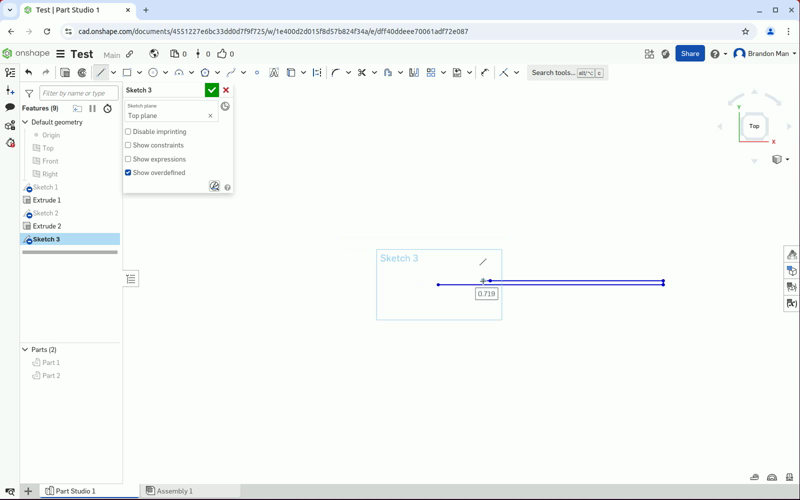
scroll(-6)
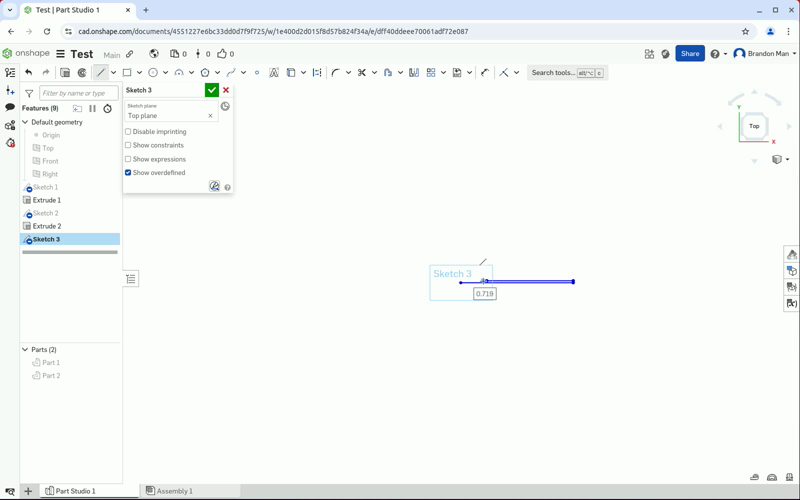
key_up(shift)
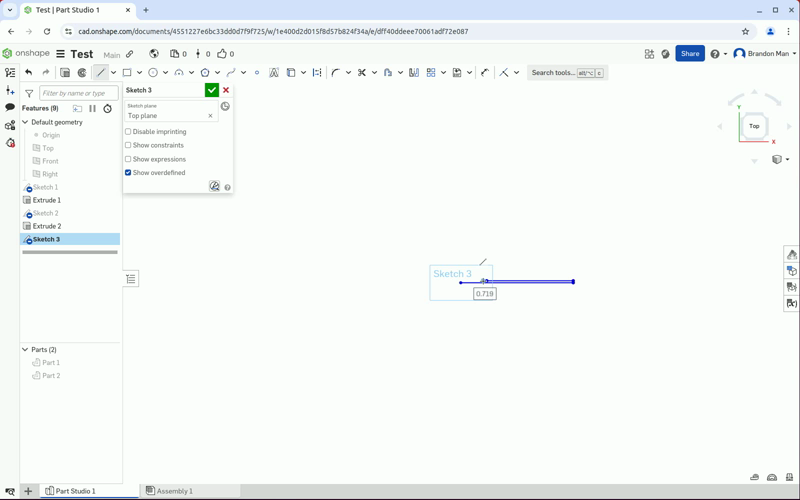
key_down(shift)
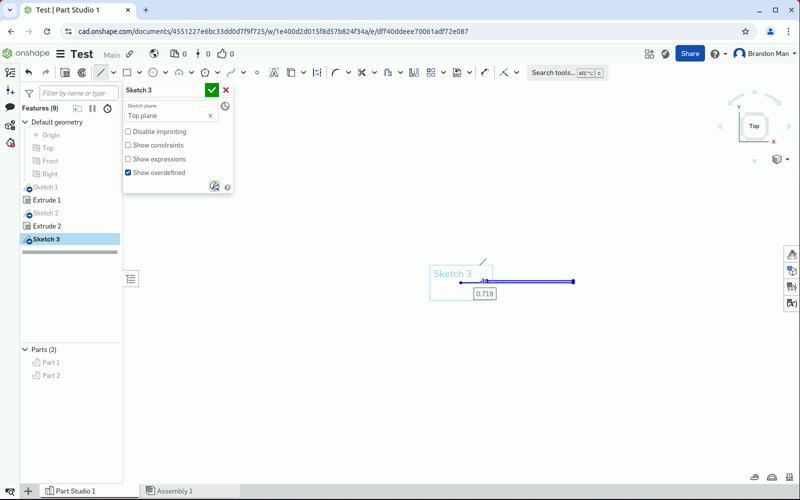
mouse_move(513, 280)
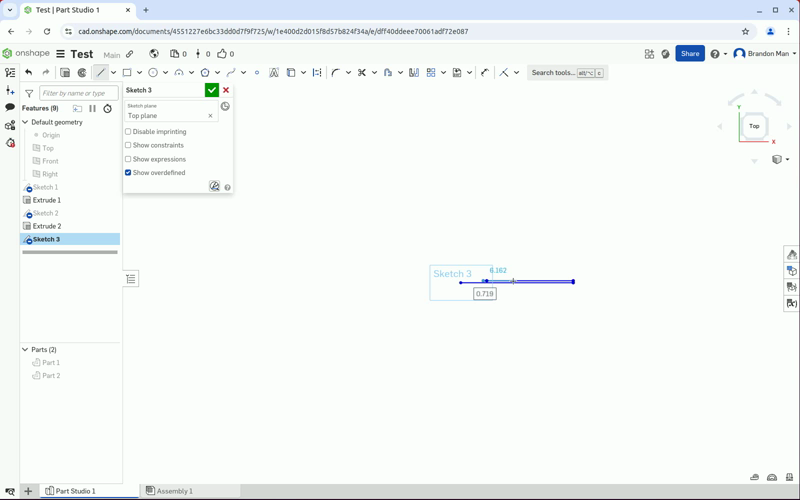
mouse_move(460, 280)
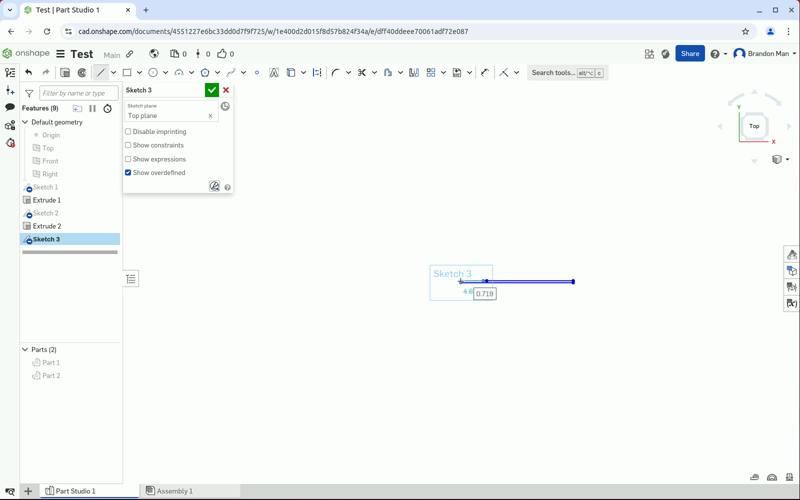
scroll(6)
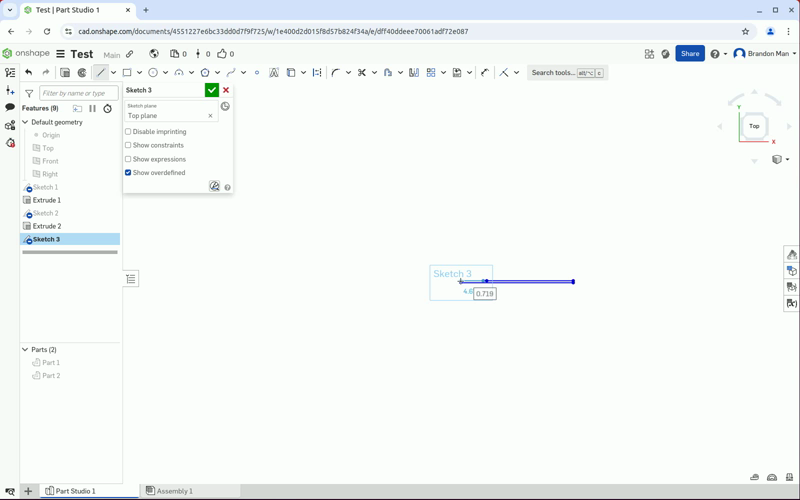
scroll(6)
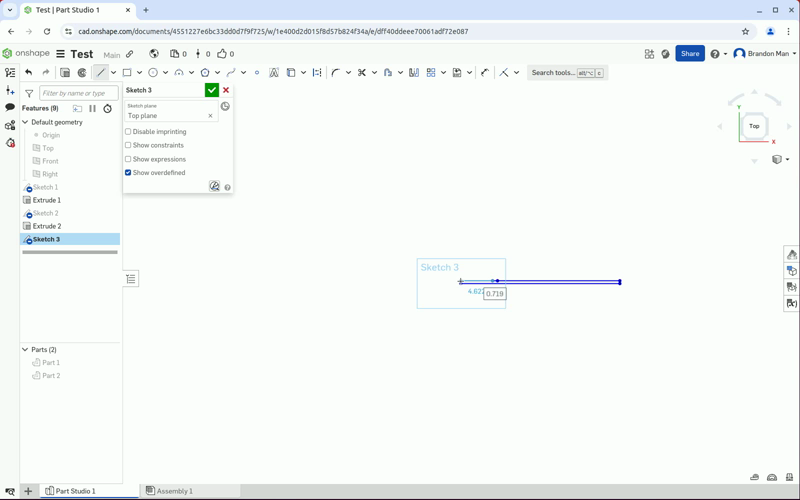
scroll(6)
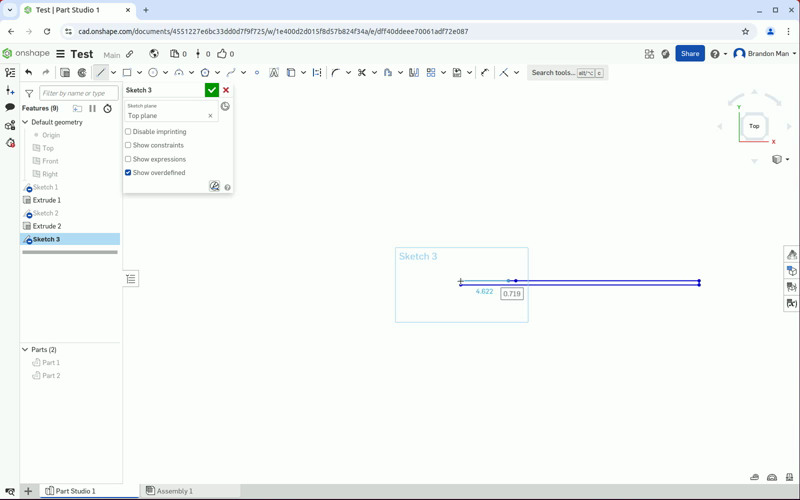
scroll(6)
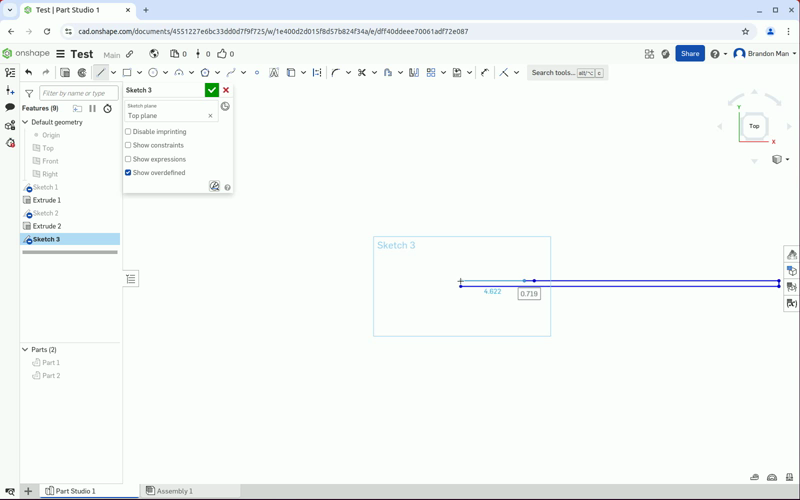
scroll(6)
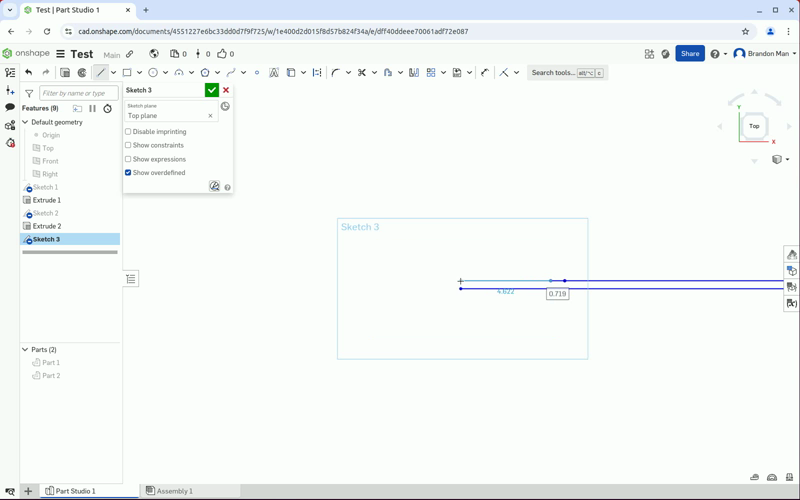
scroll(6)
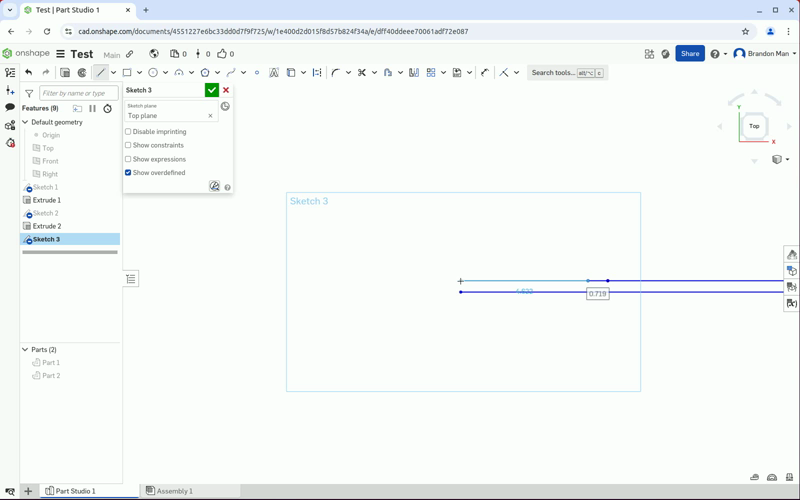
scroll(6)
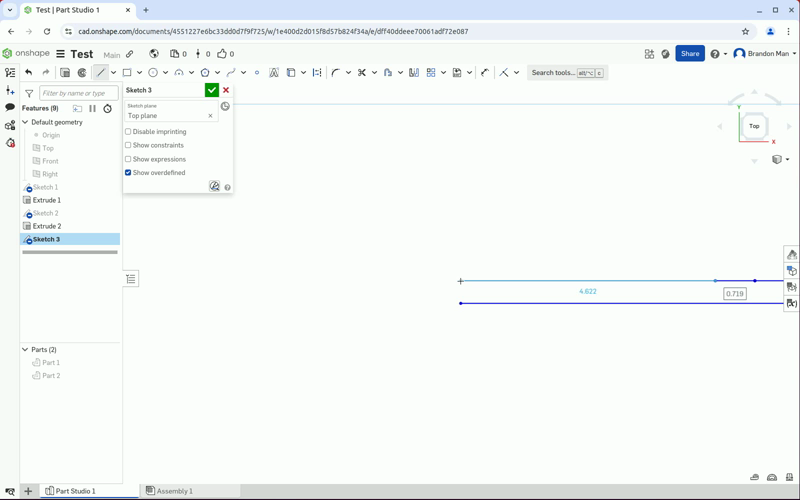
click(460, 280)
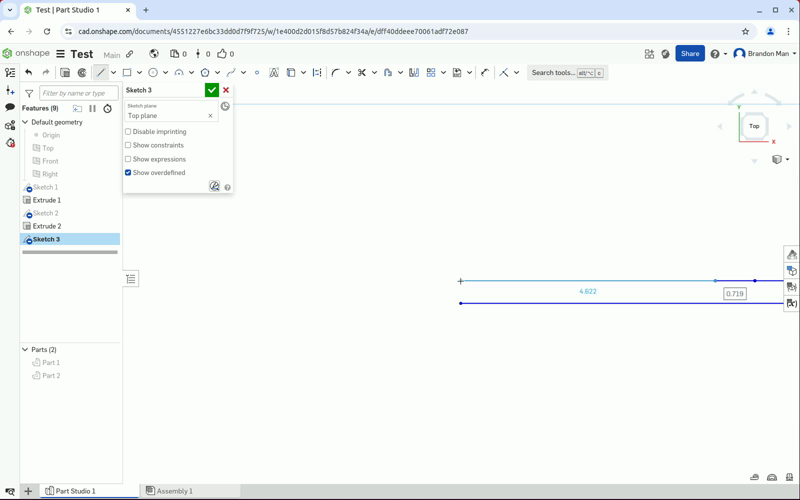
scroll(-6)
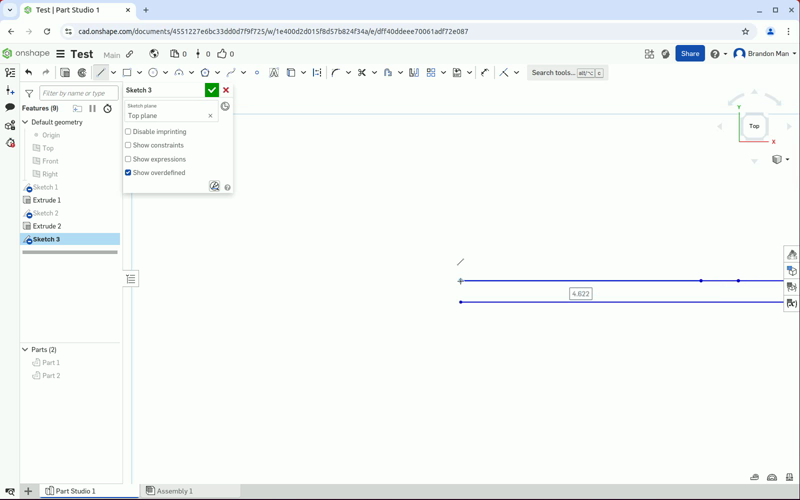
scroll(-6)
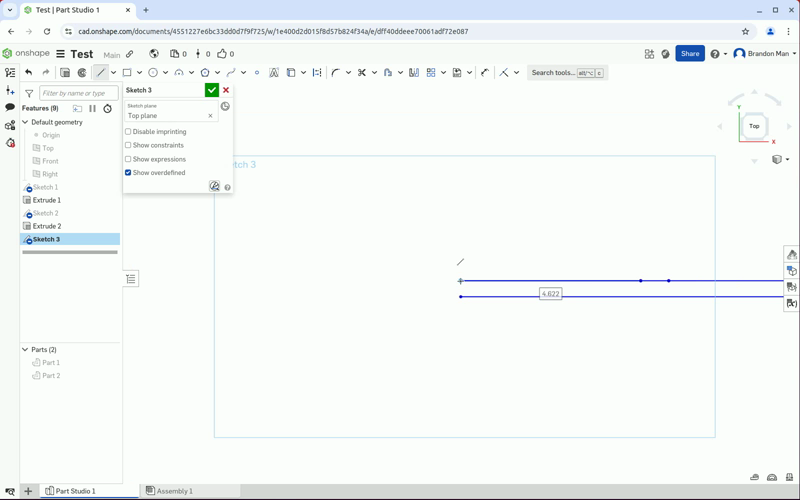
scroll(-6)
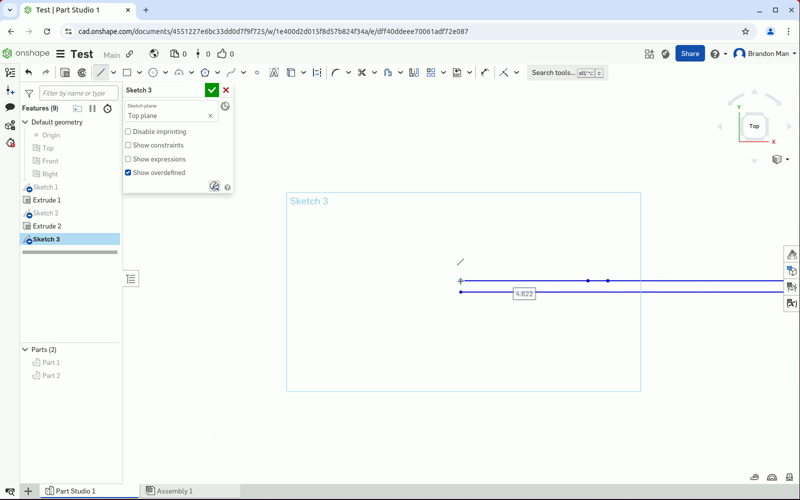
scroll(-6)
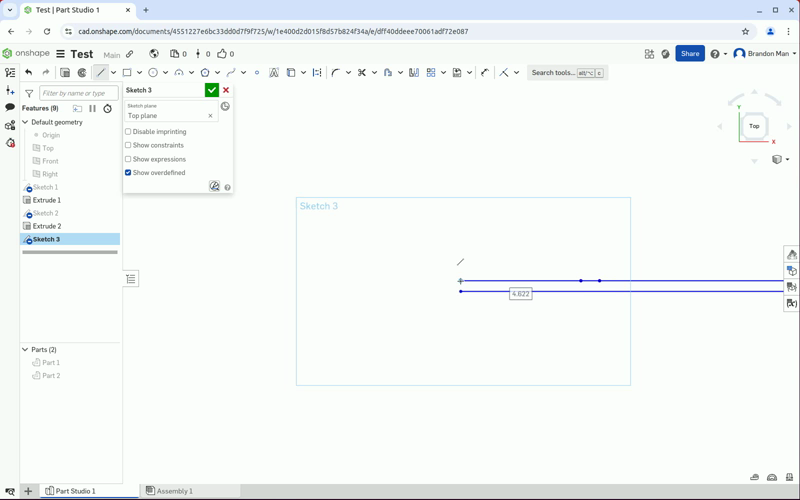
scroll(-6)
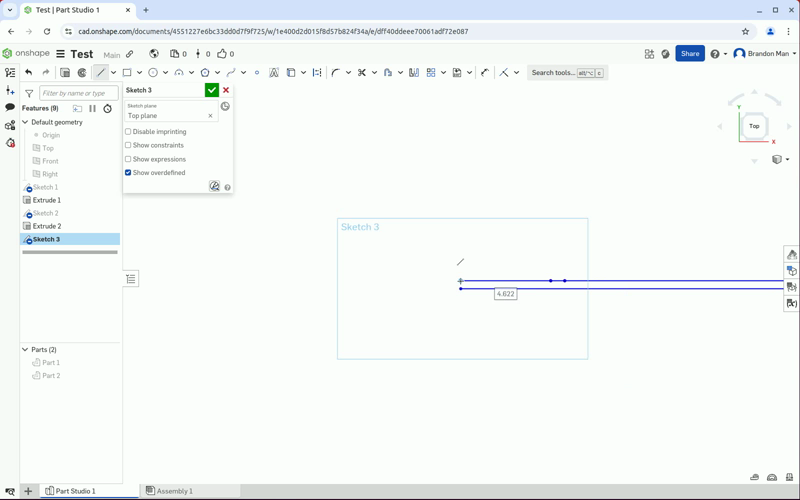
scroll(-6)
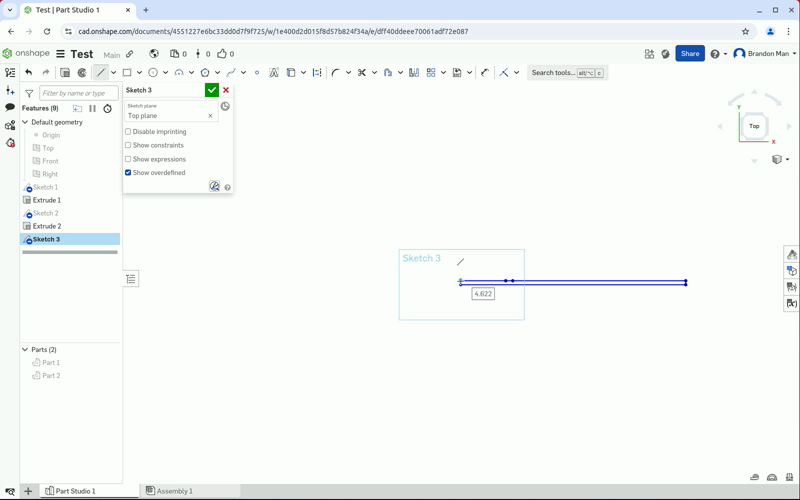
scroll(-6)
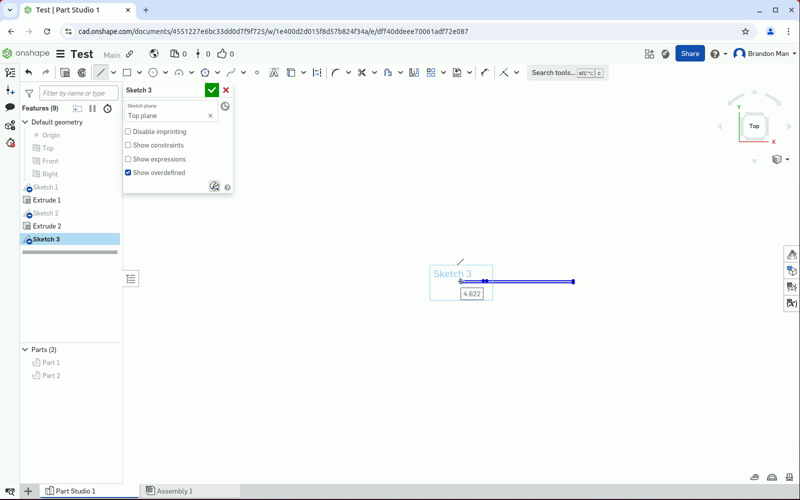
key_up(shift)
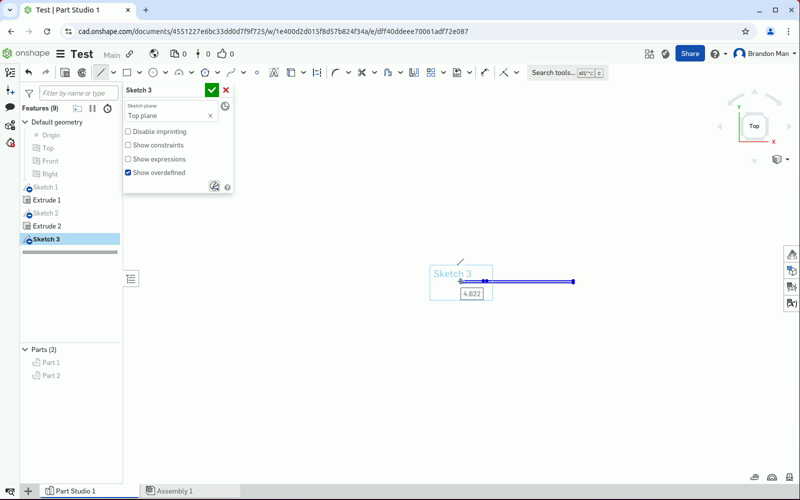
mouse_move(490, 280)
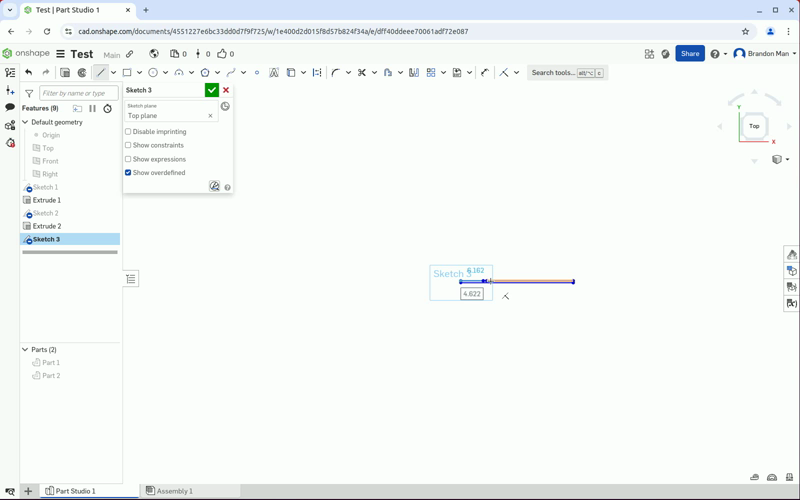
key_down(shift)
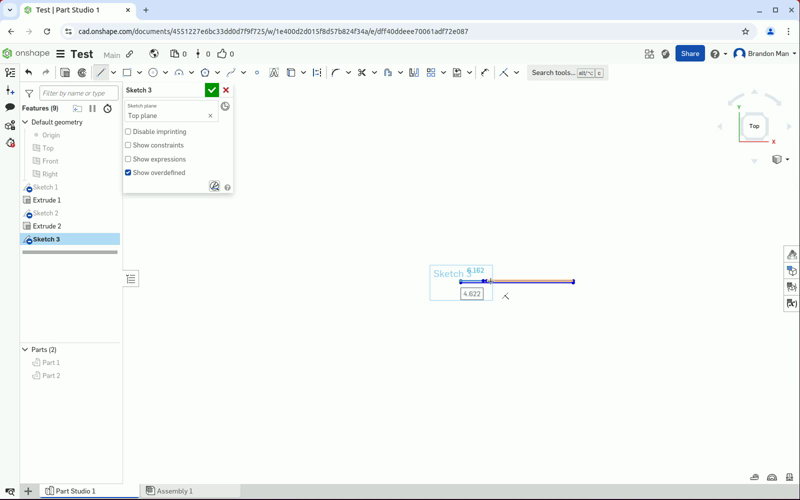
mouse_move(460, 282)
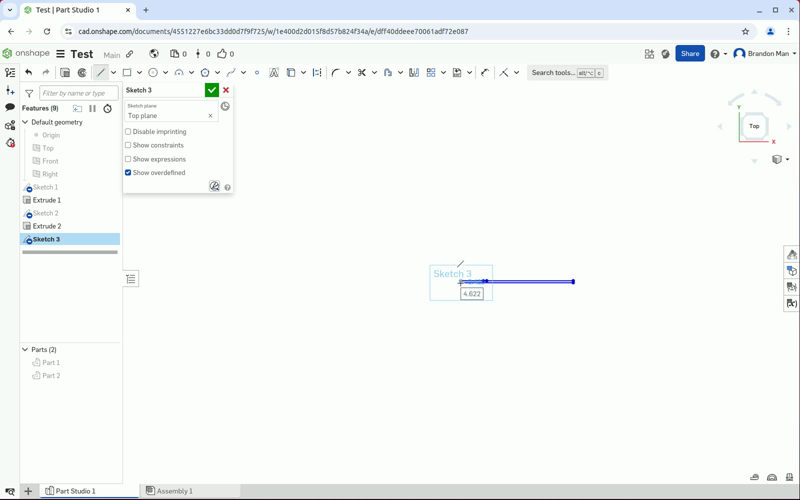
scroll(6)
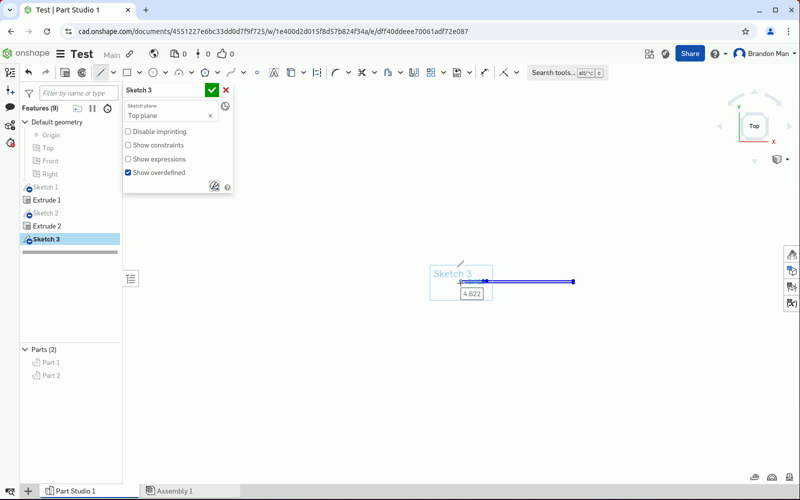
scroll(6)
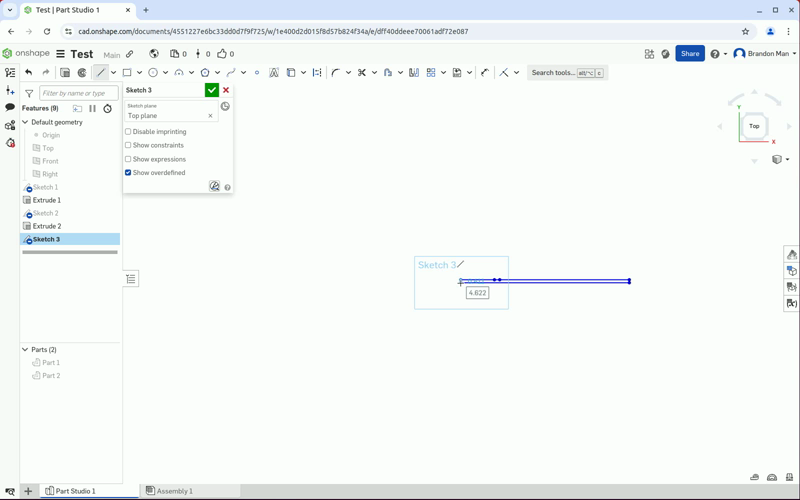
scroll(6)
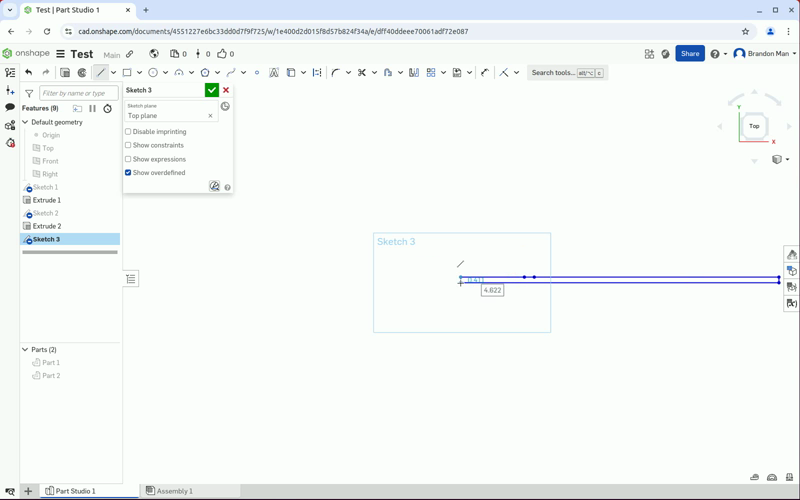
scroll(6)
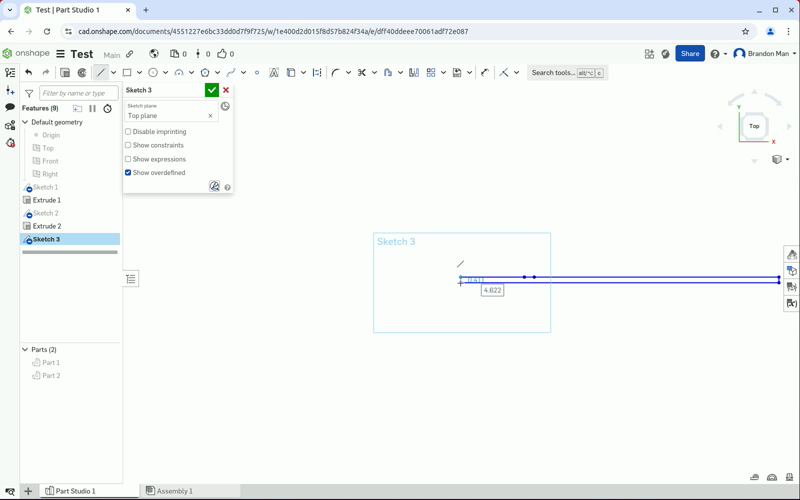
scroll(6)
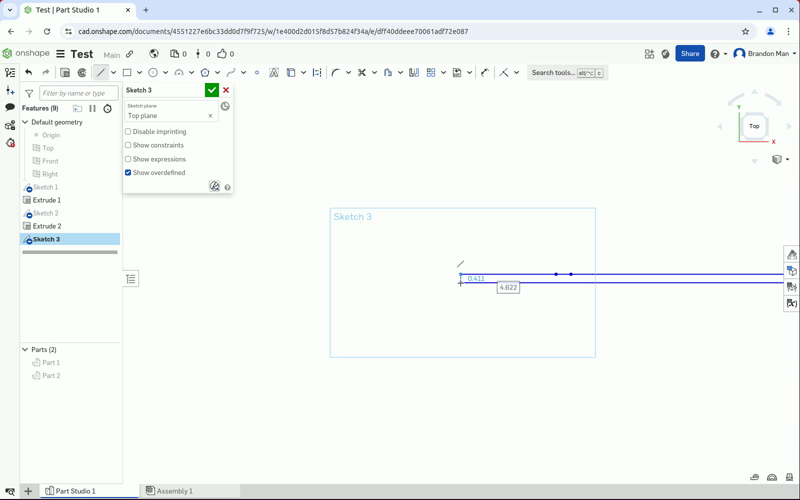
scroll(6)
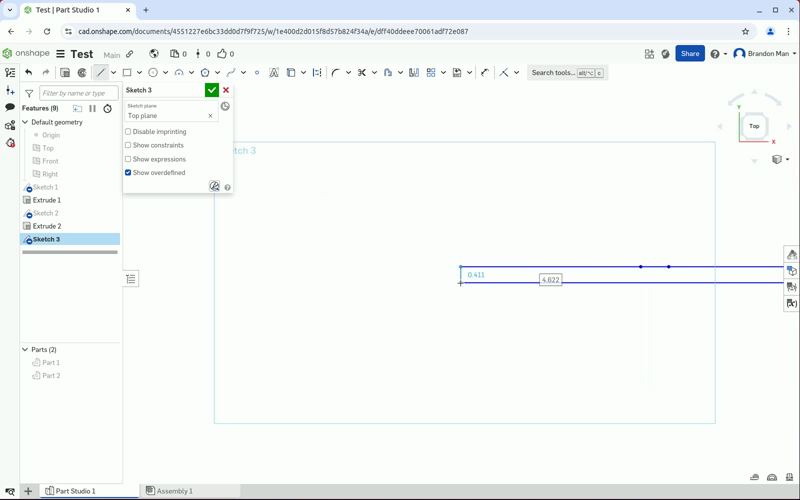
scroll(6)
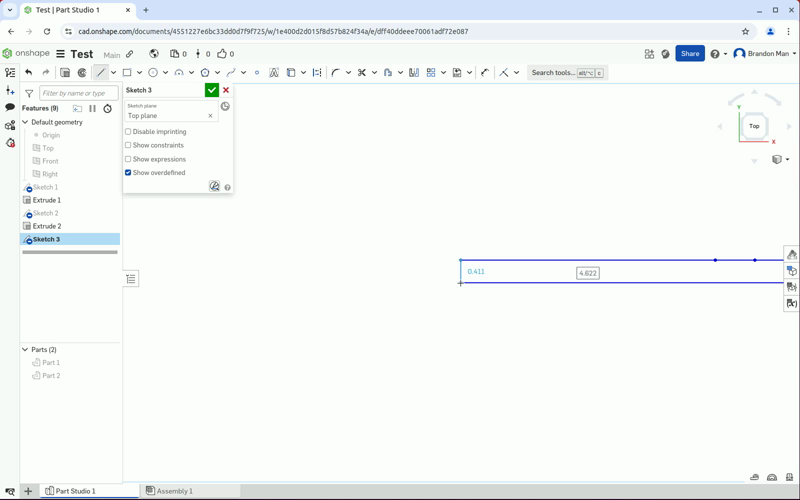
key_up(shift)
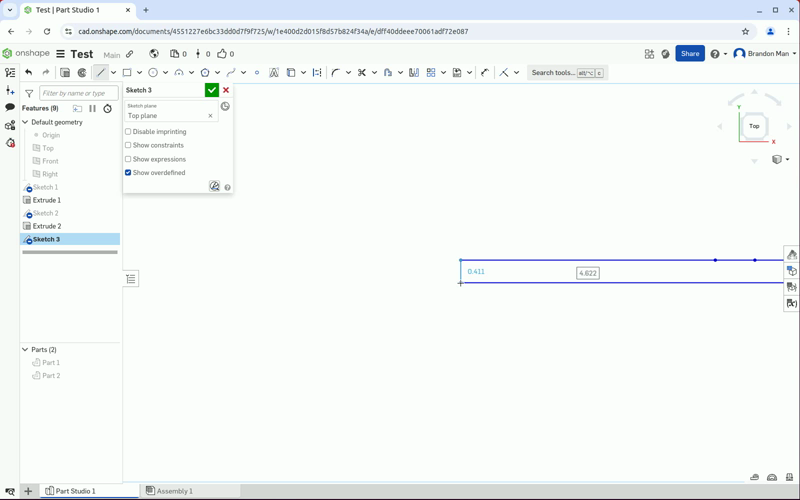
click(460, 282)
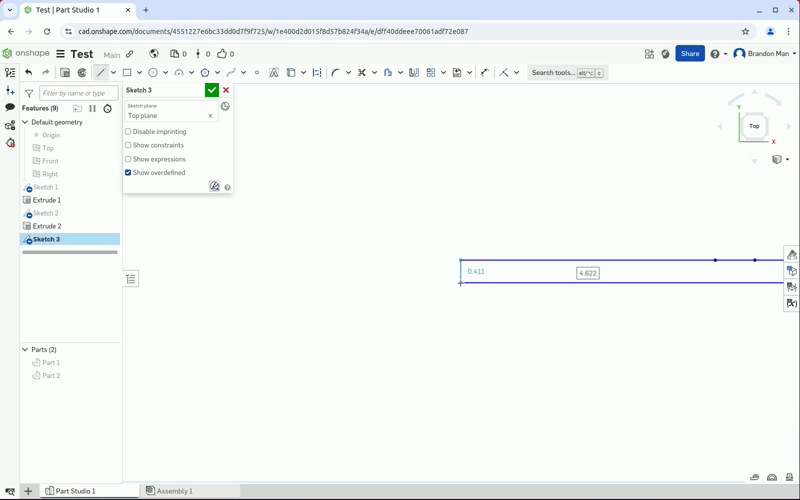
scroll(-6)
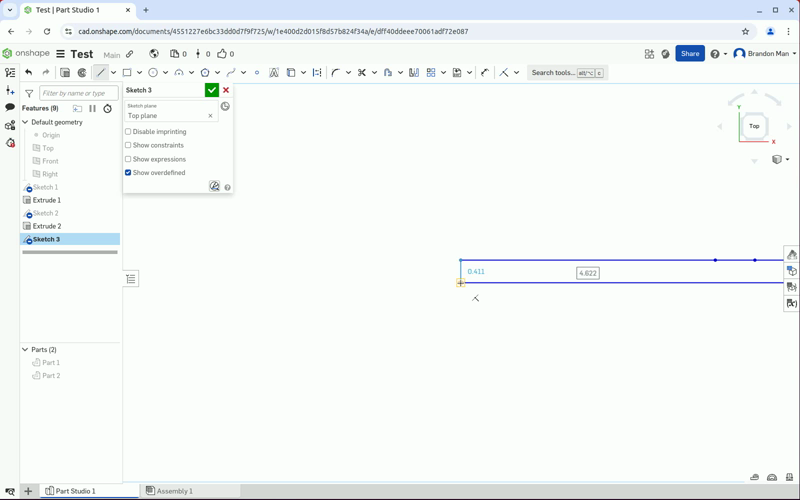
scroll(-6)
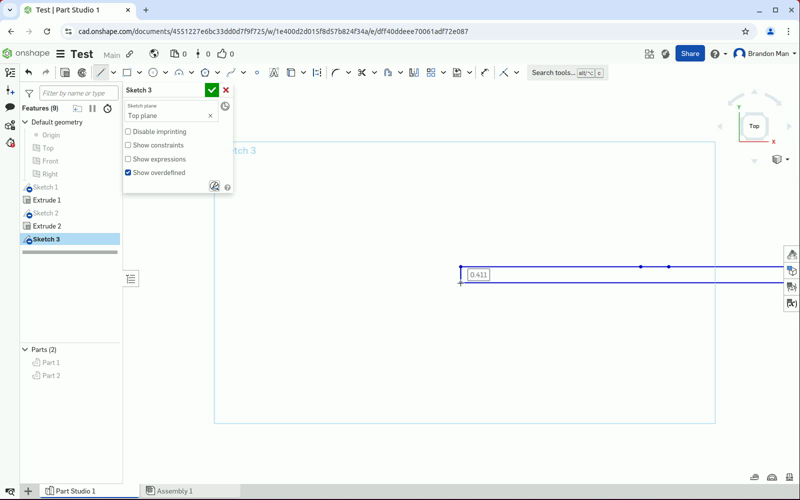
scroll(-6)
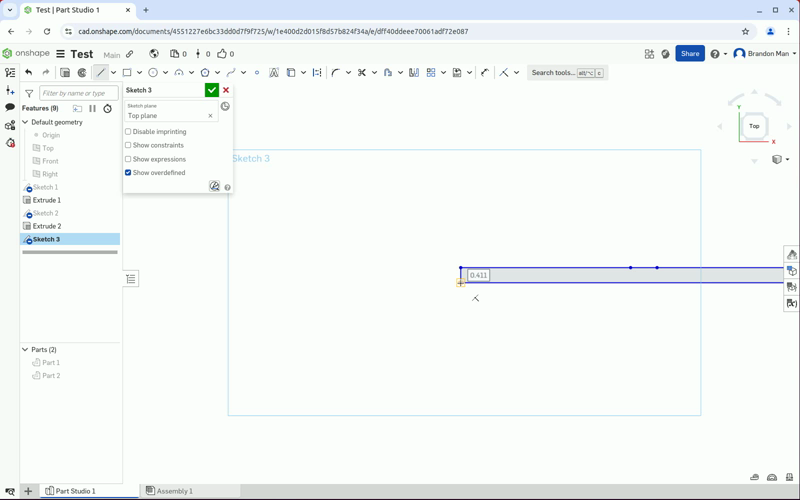
scroll(-6)
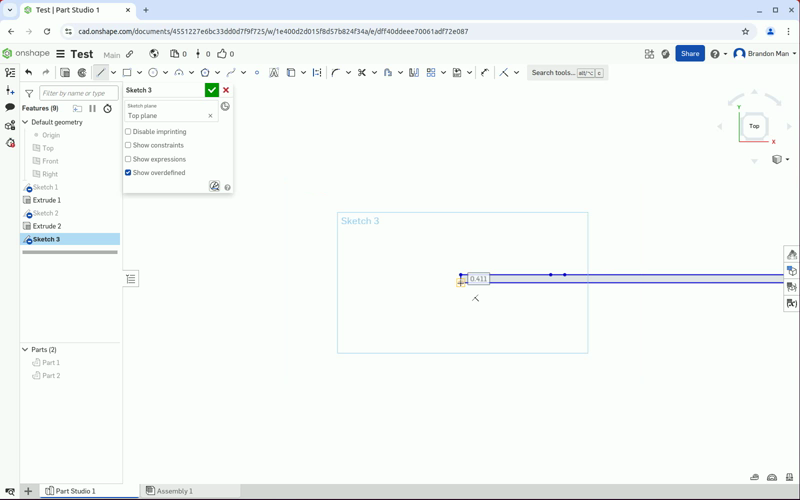
scroll(-6)
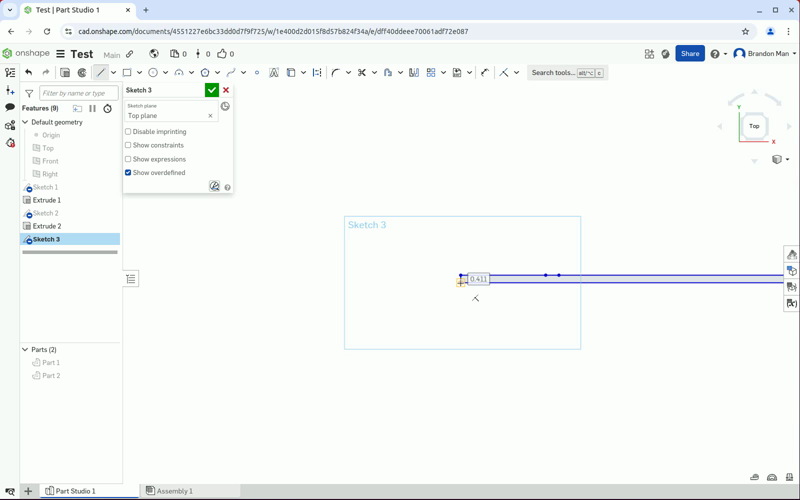
scroll(-6)
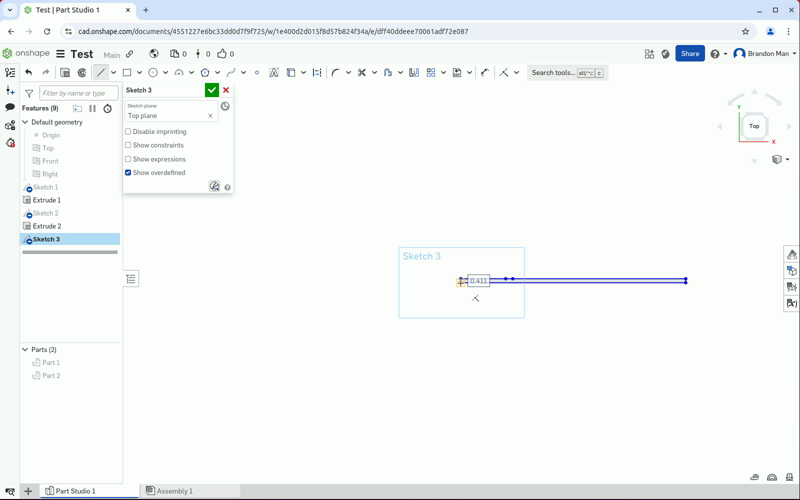
scroll(-6)
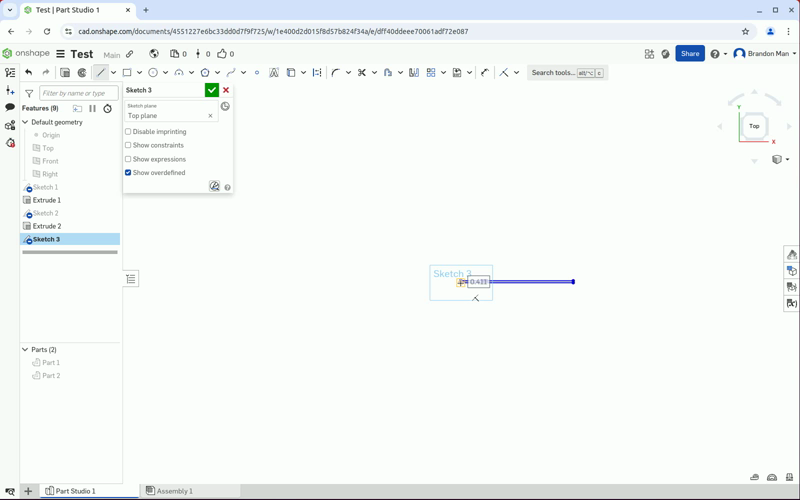
key(esc)
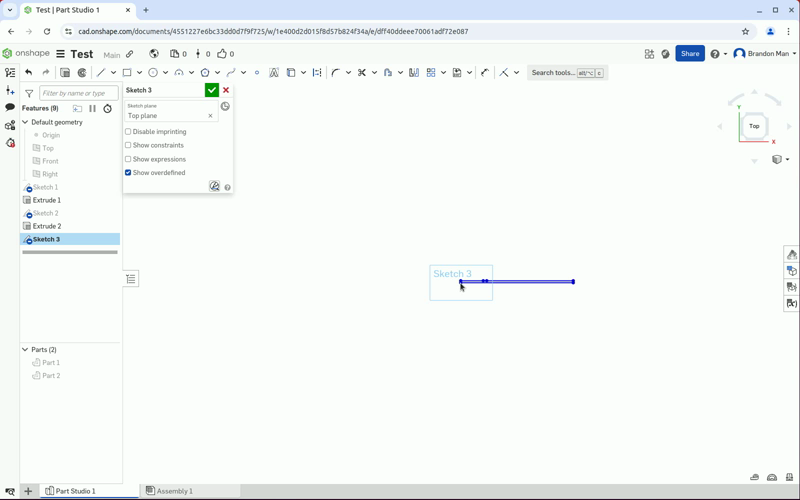
mouse_move(509, 281)
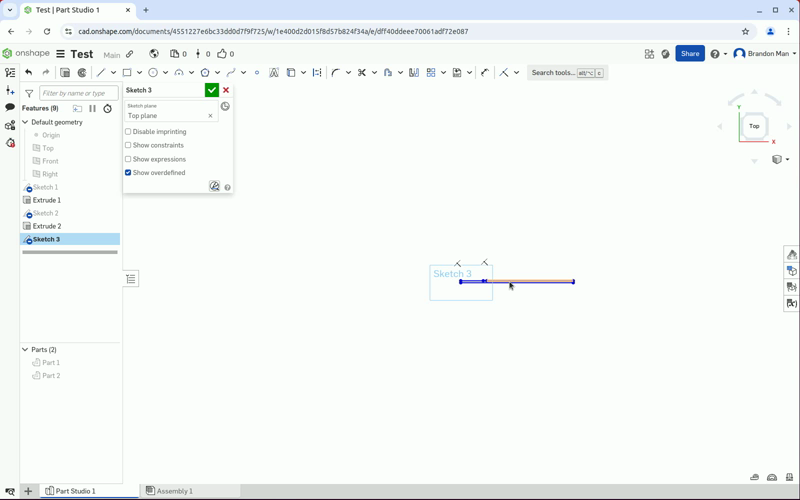
scroll(6)
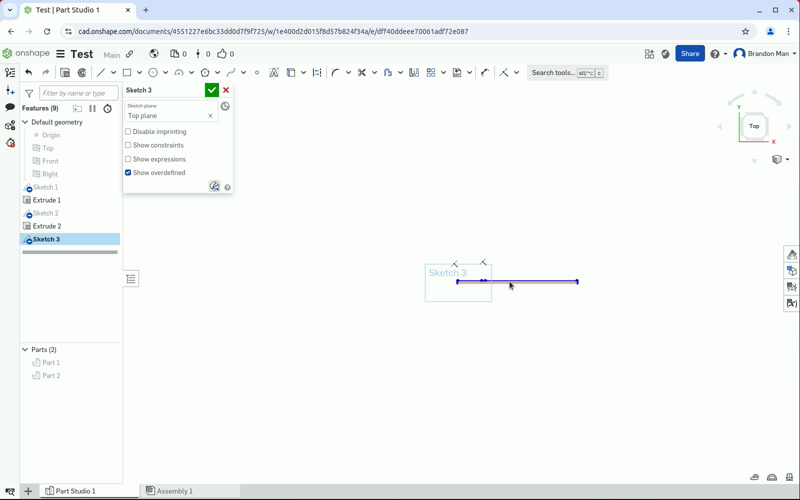
scroll(6)
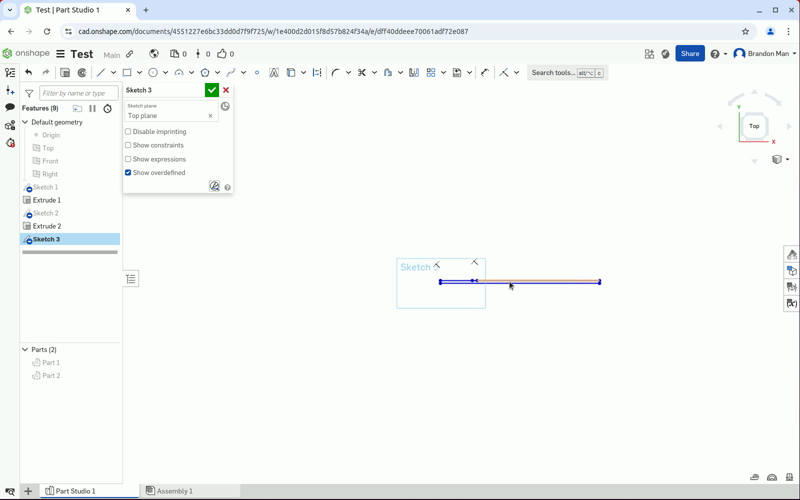
scroll(6)
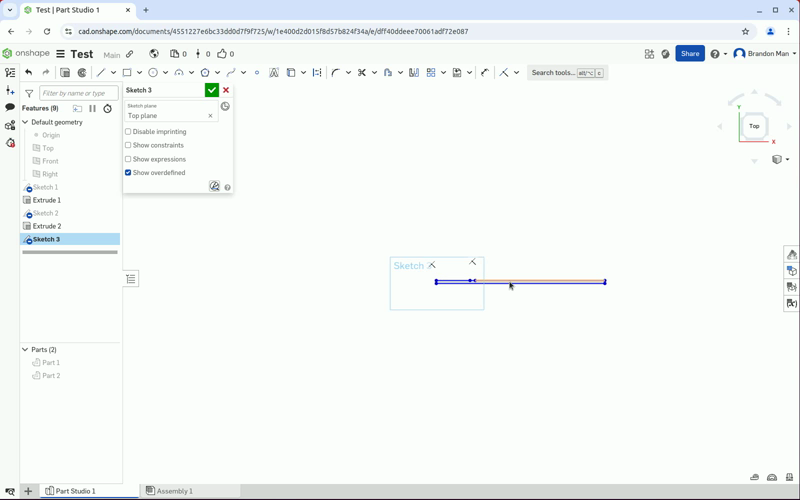
scroll(6)
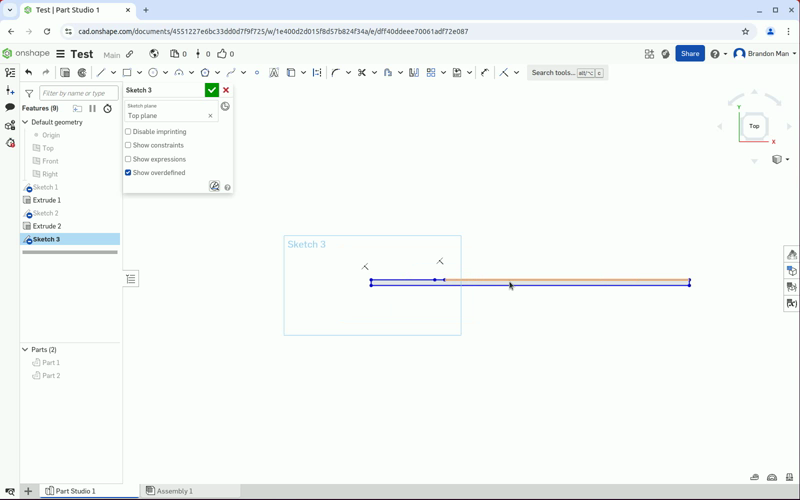
scroll(6)
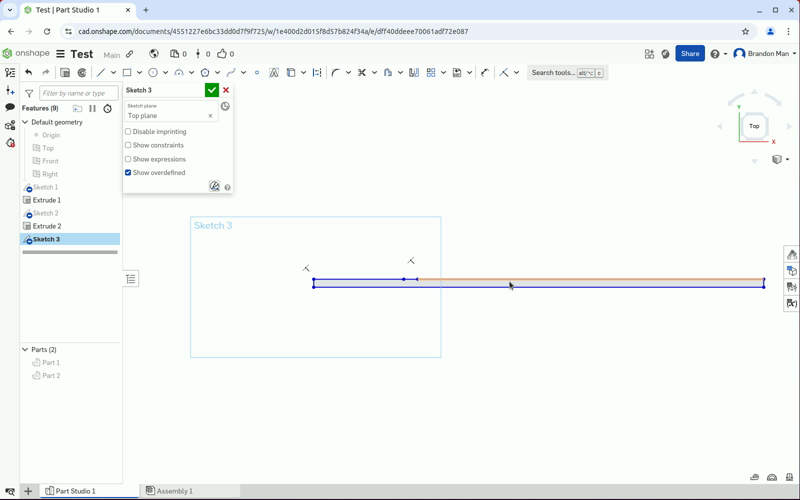
scroll(6)
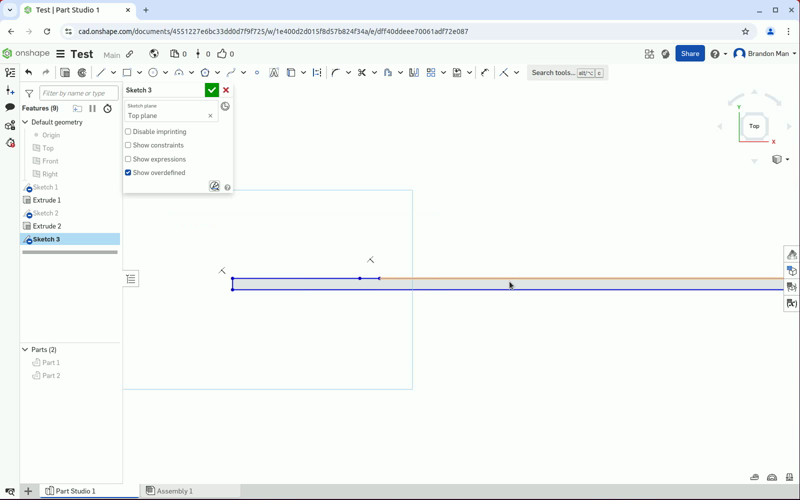
scroll(6)
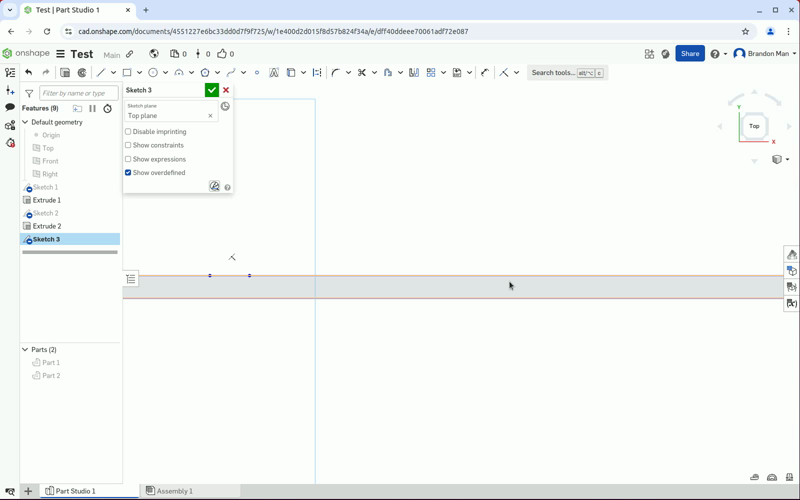
click(509, 281)
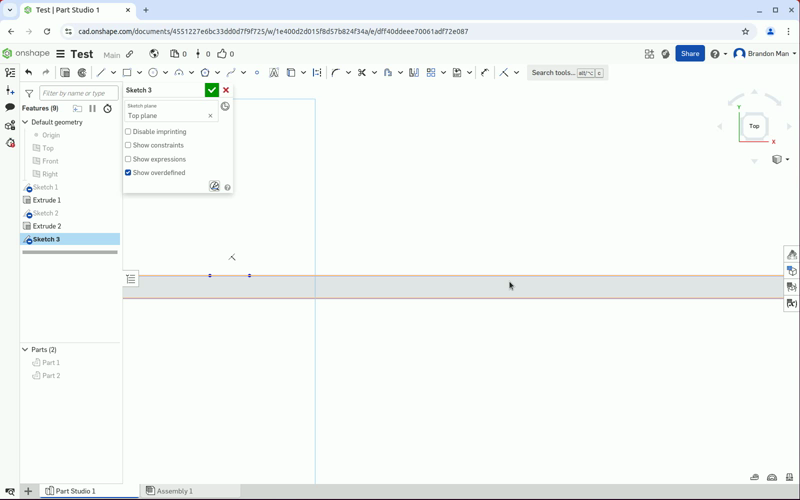
scroll(-6)
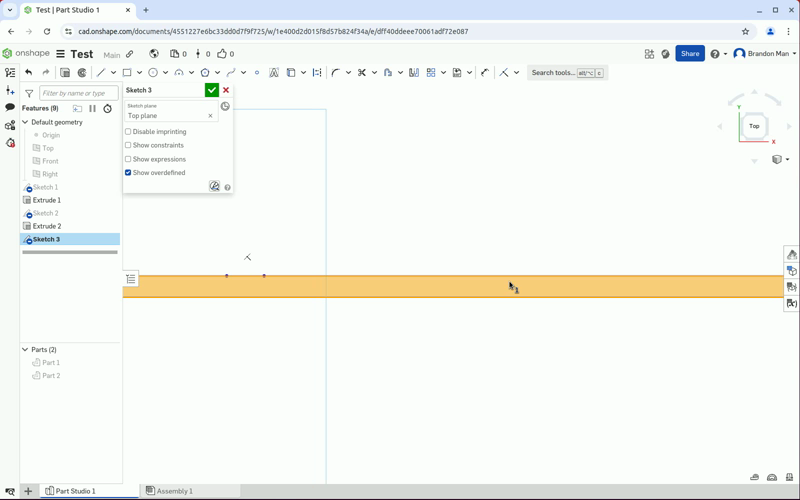
scroll(-6)
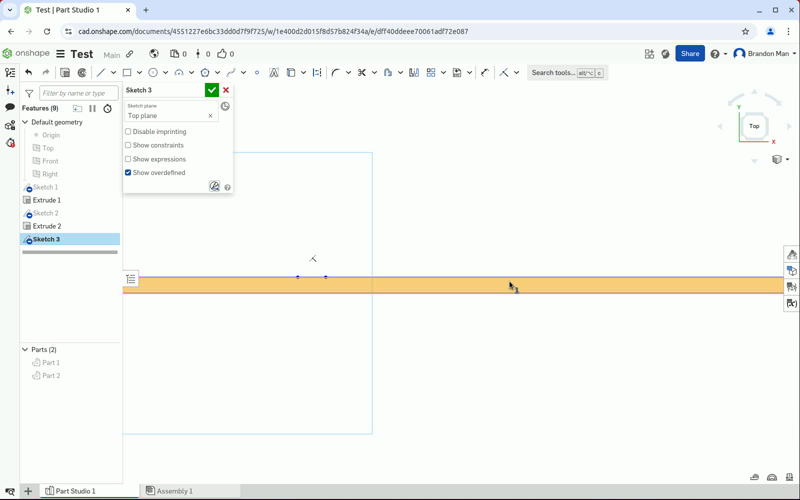
scroll(-6)
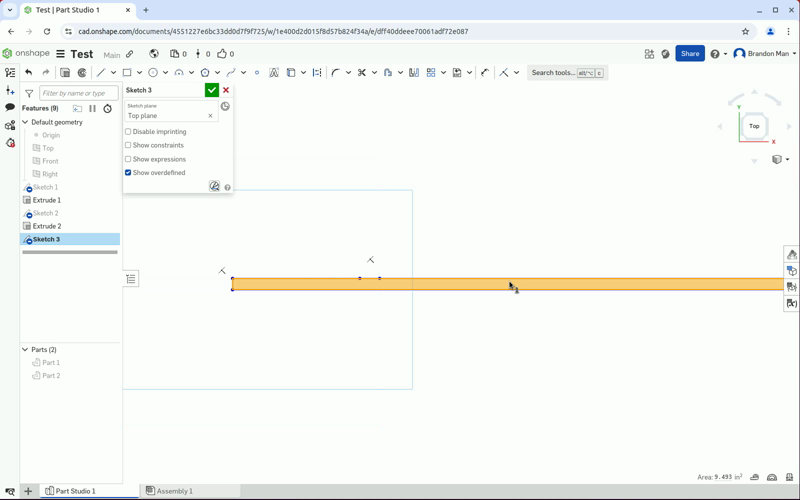
scroll(-6)
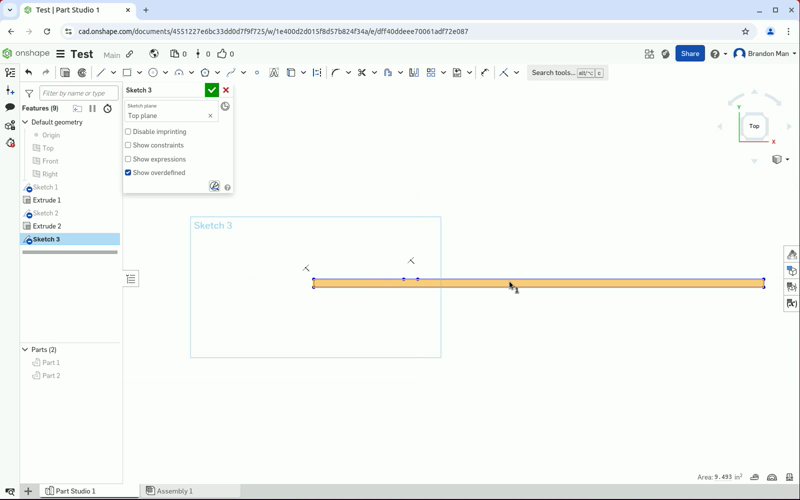
scroll(-6)
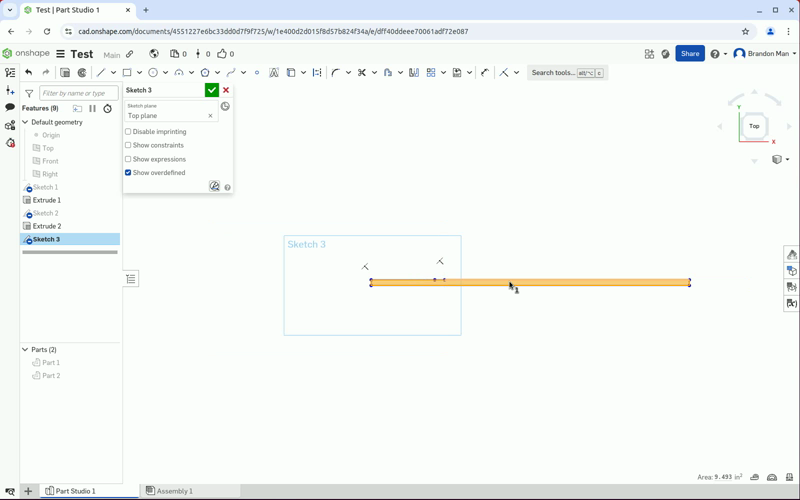
scroll(-6)
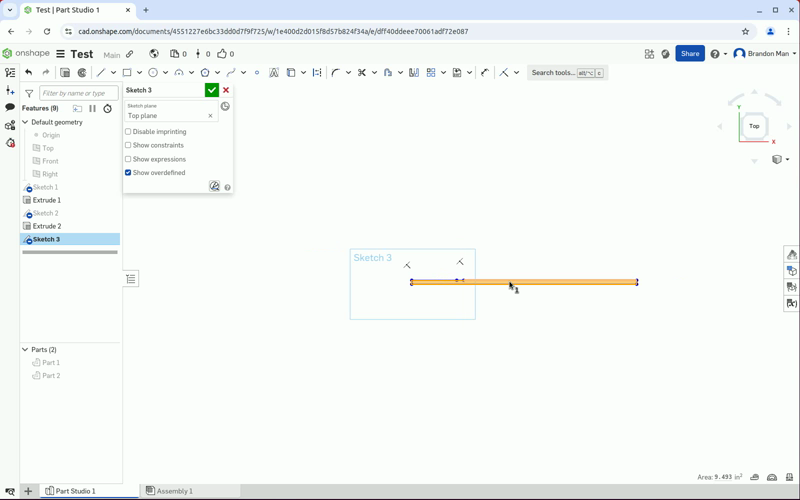
scroll(-6)
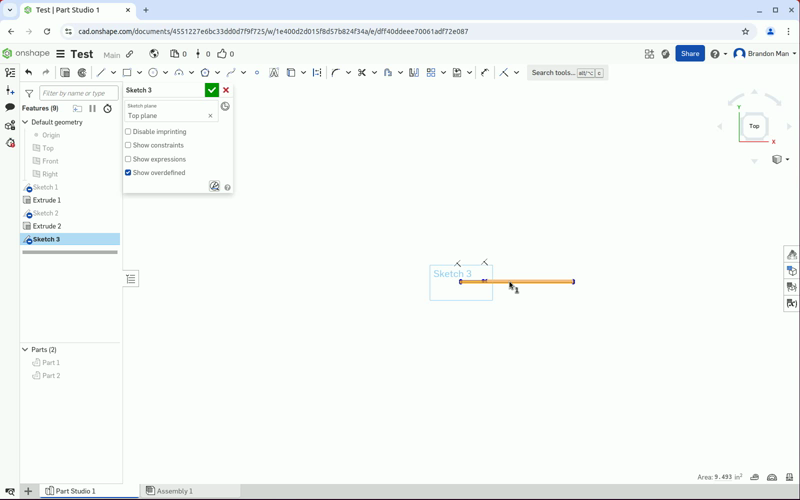
mouse_move(73, 352)
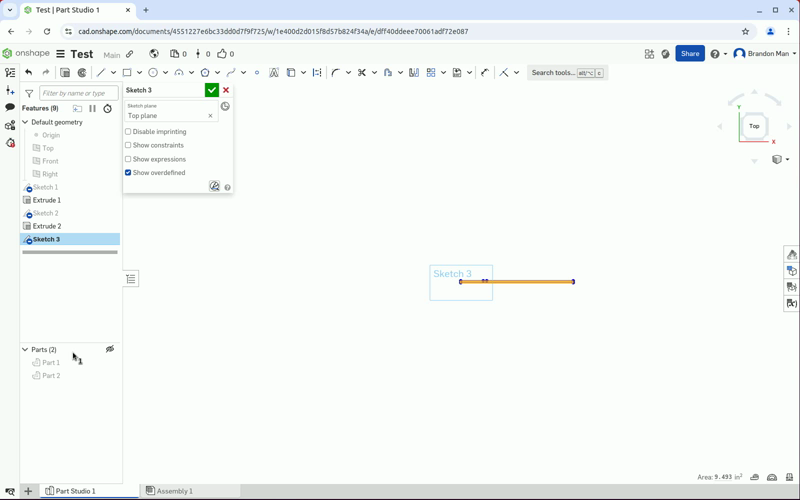
key(shift+y)
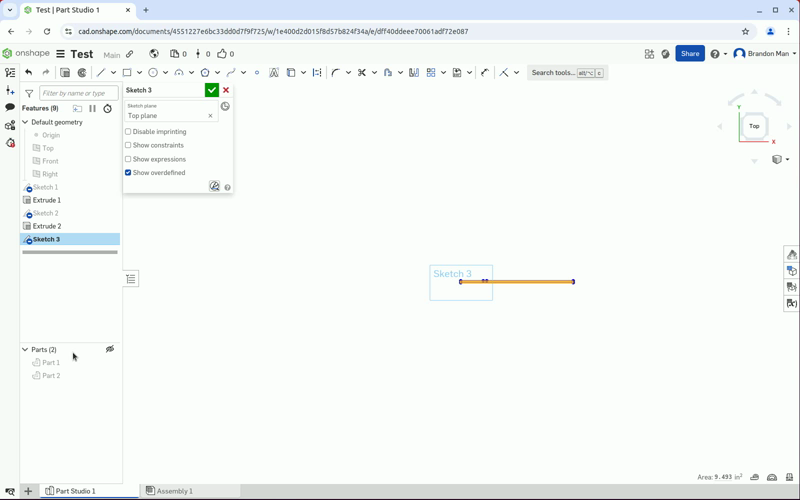
key(shift+e)
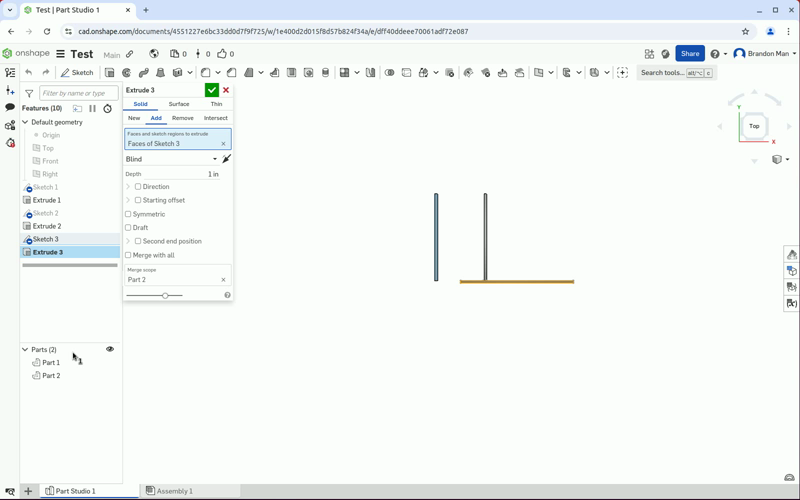
mouse_move(143, 106)
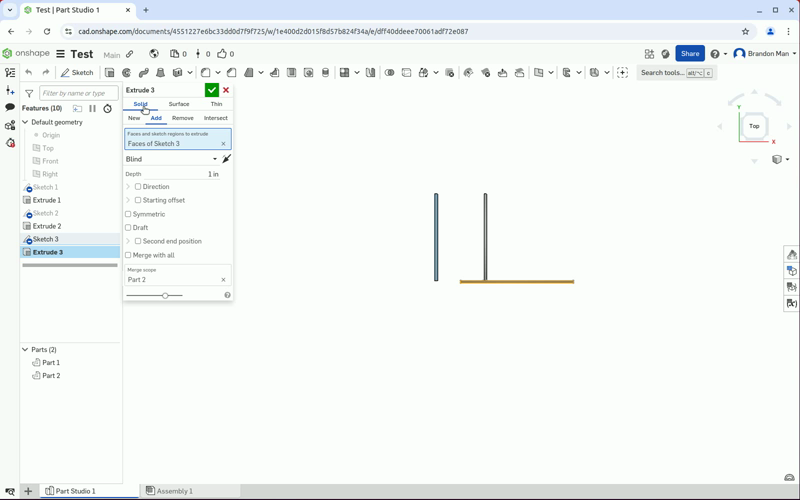
click(143, 106)
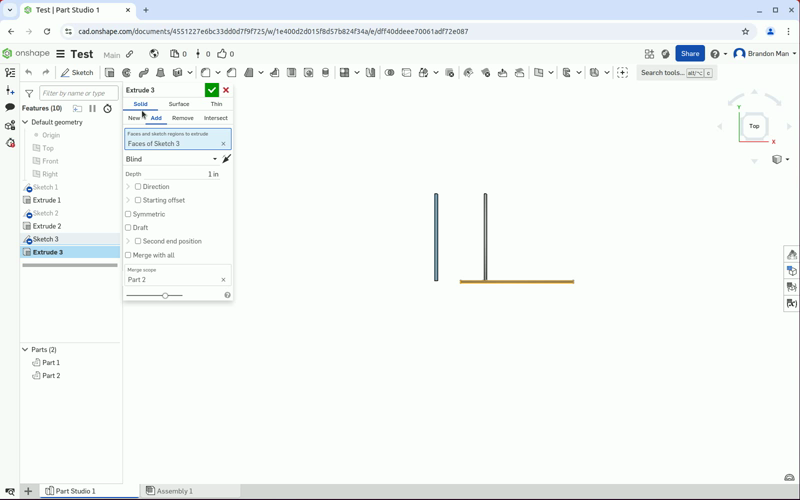
mouse_move(137, 120)
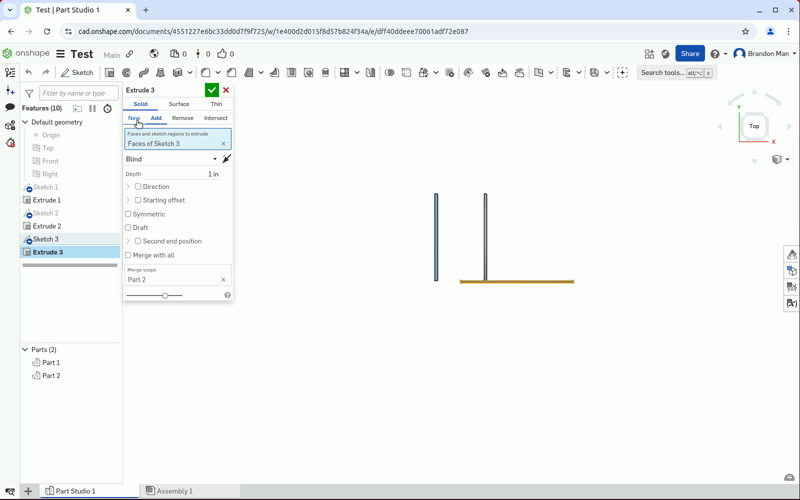
click(137, 120)
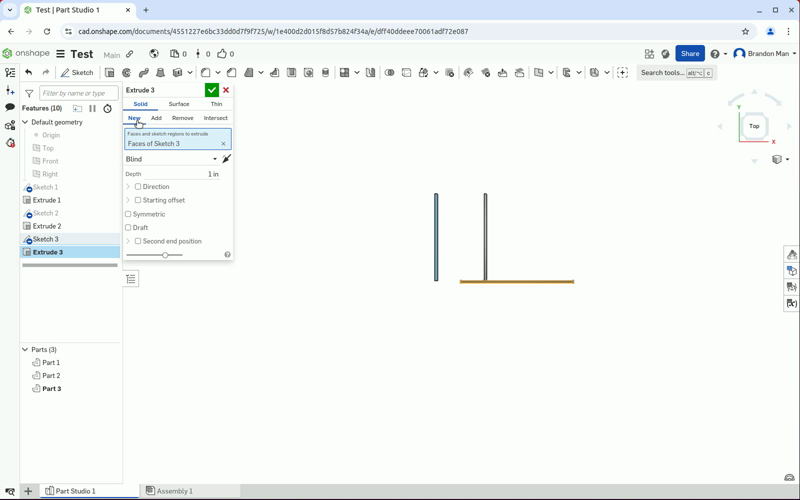
key(tab, 4)
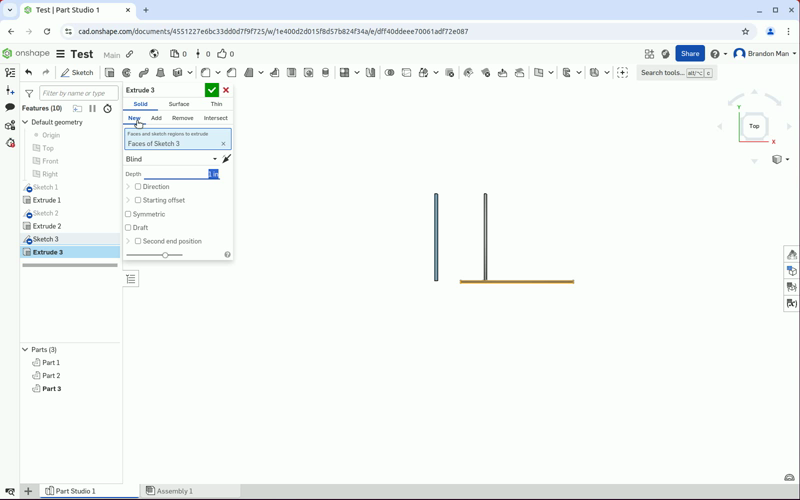
text(2.408)
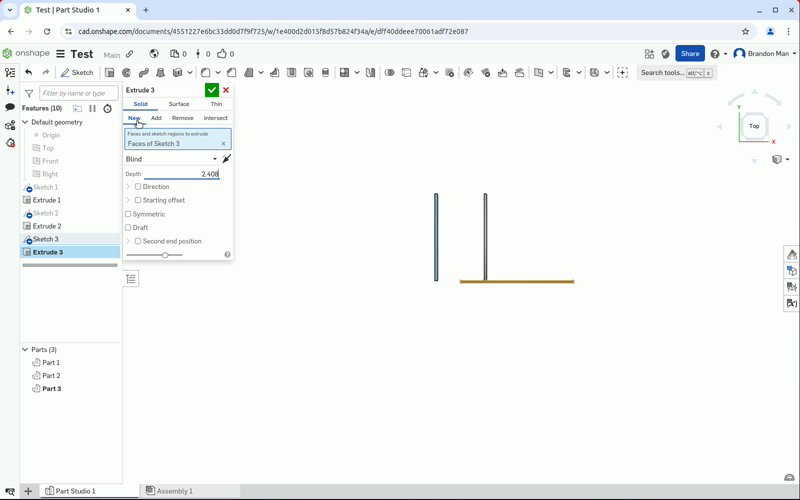
key(tab, 3)
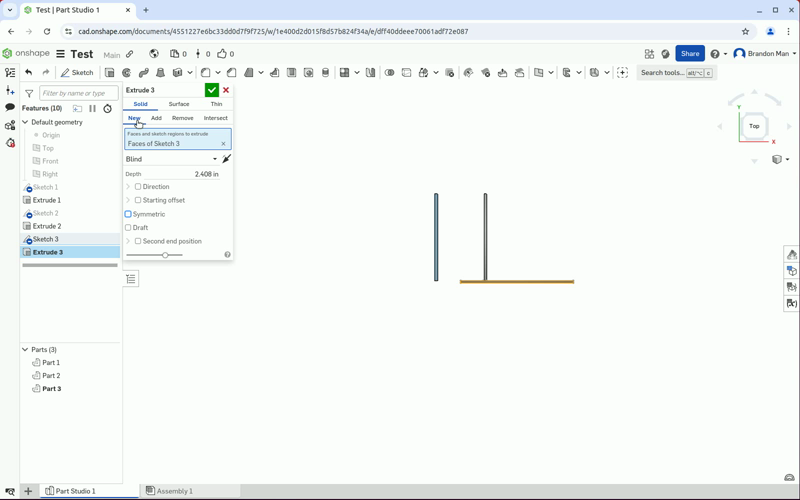
key(space)
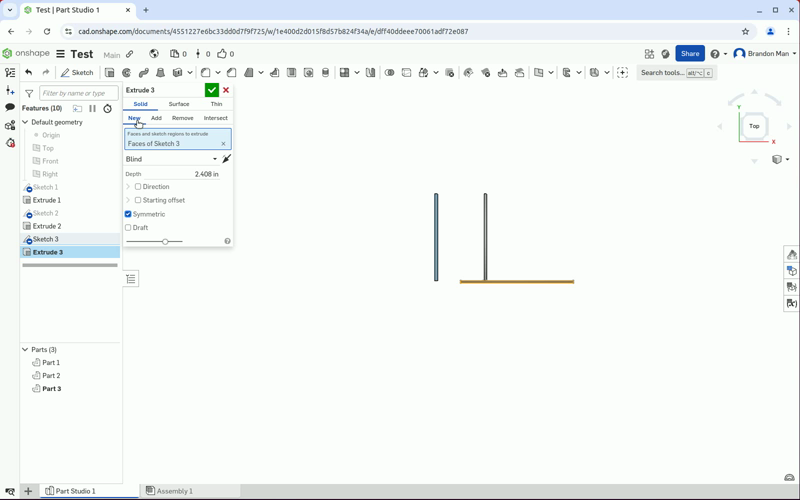
key(enter)
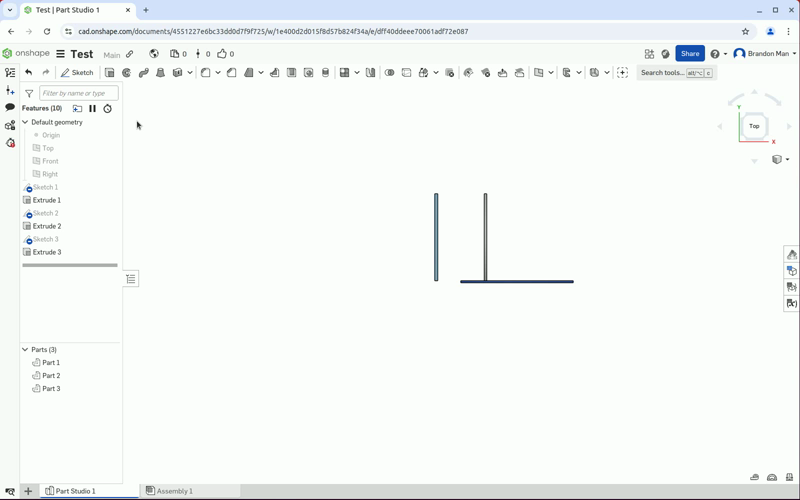
key(shift+h)
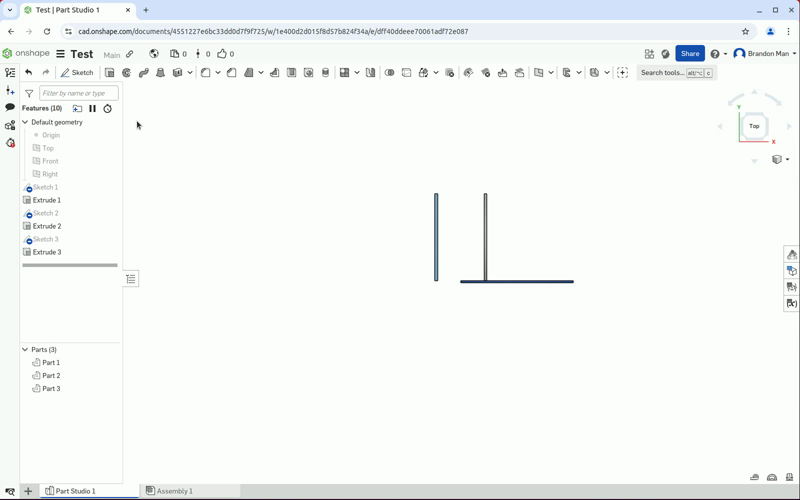
key(shift+h)
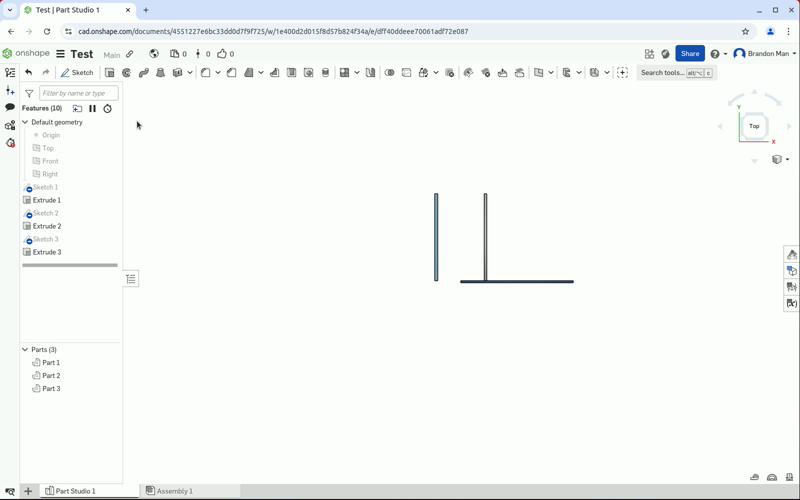
mouse_move(73, 189)
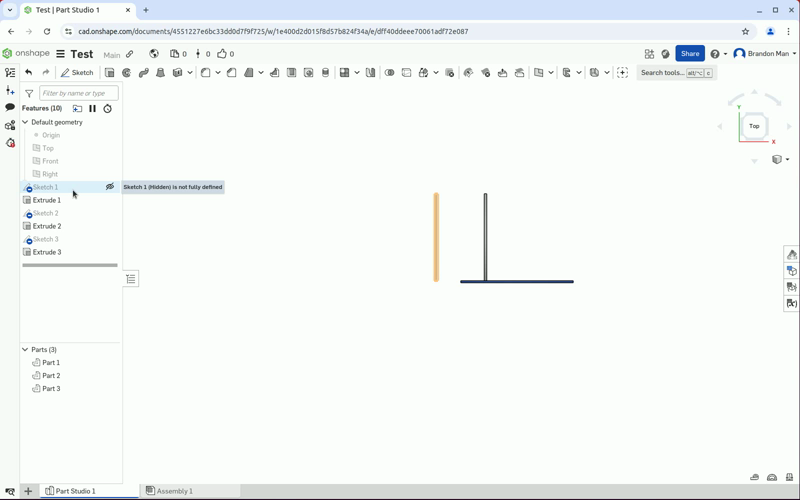
click(73, 189)
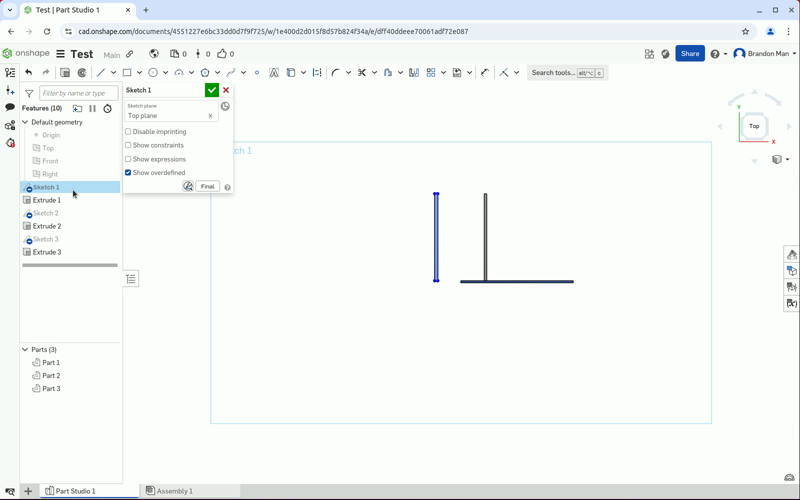
mouse_move(229, 92)
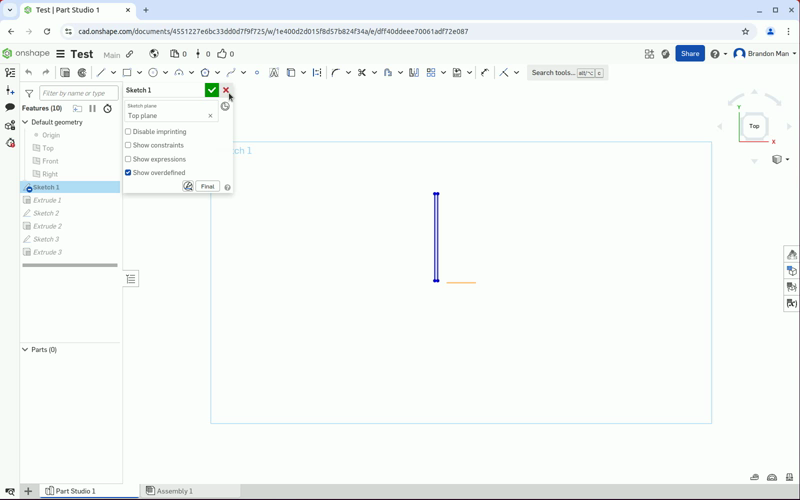
click(229, 92)
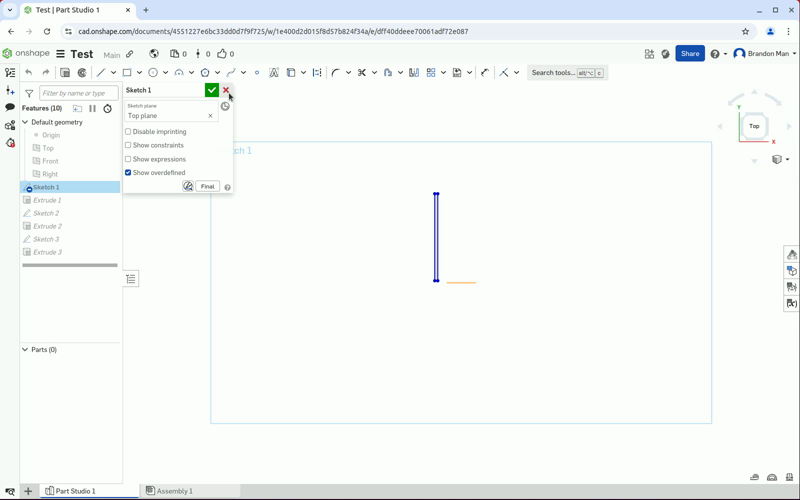
key(shift+s)
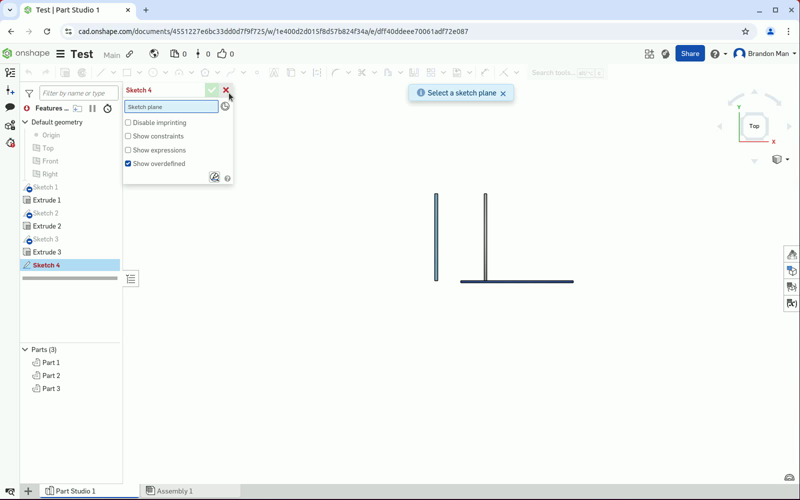
mouse_move(73, 150)
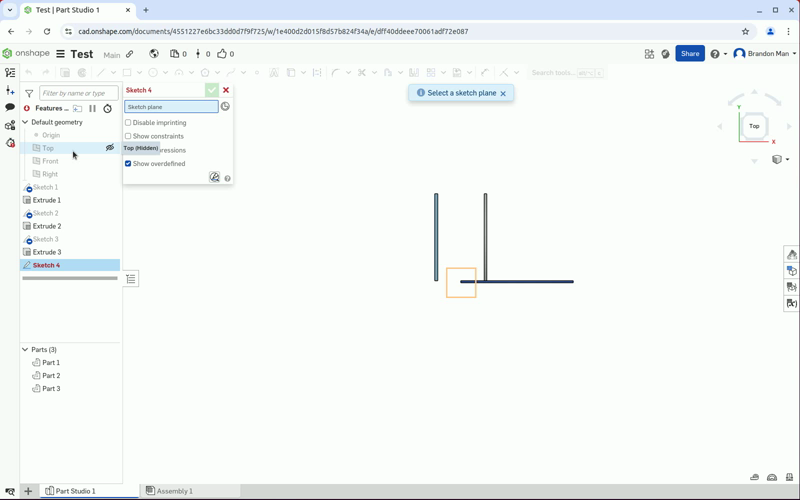
click(73, 150)
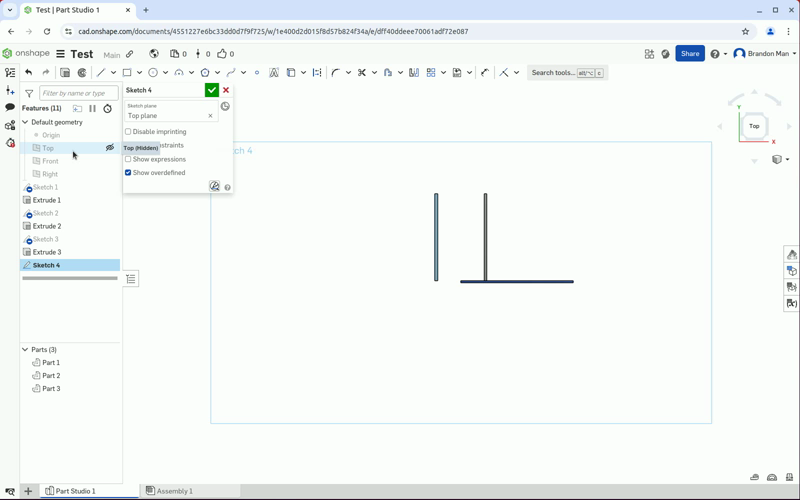
mouse_move(73, 352)
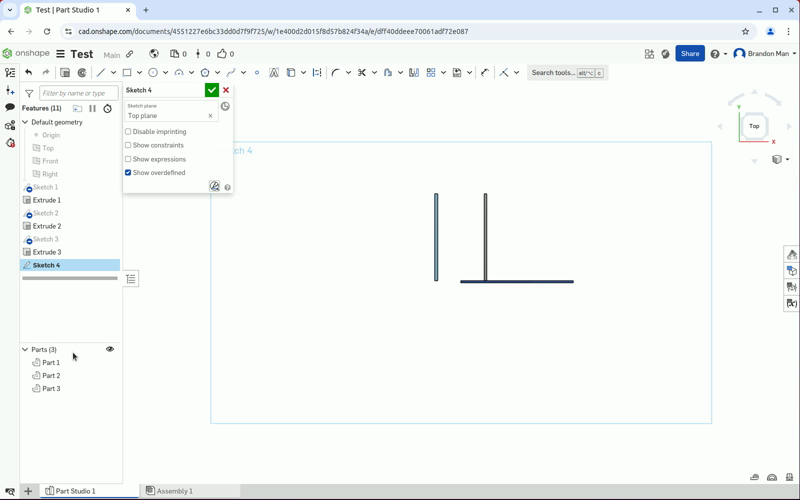
key(y)
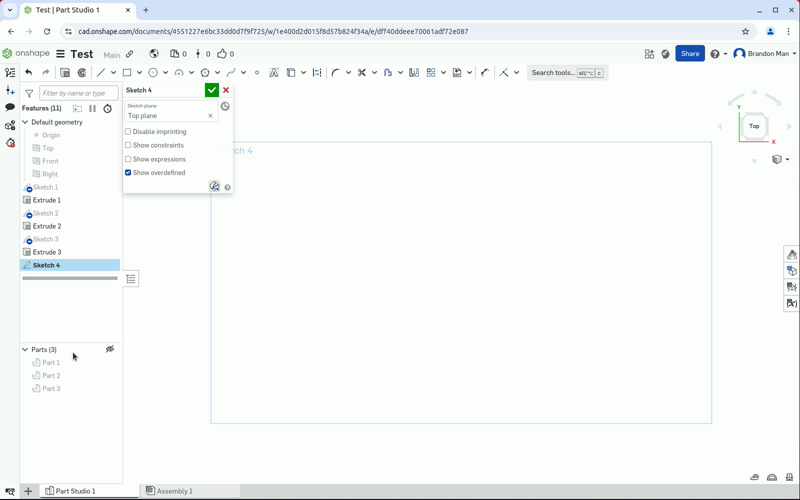
key(l)
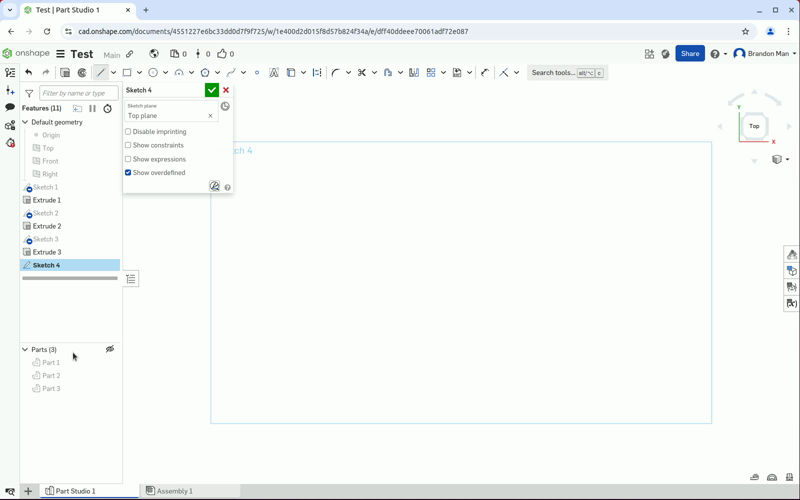
key_down(shift)
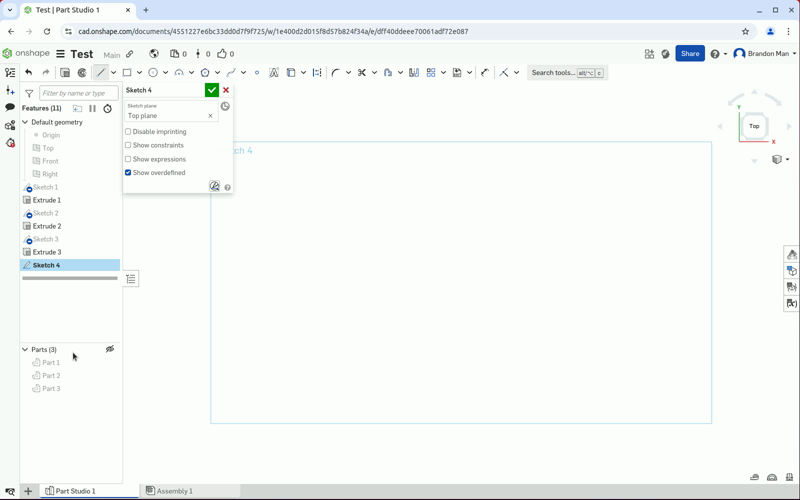
mouse_move(348, 282)
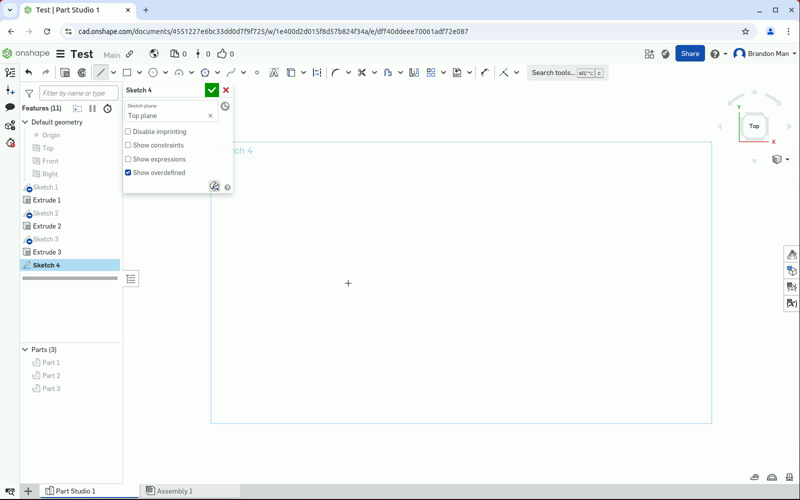
click(348, 282)
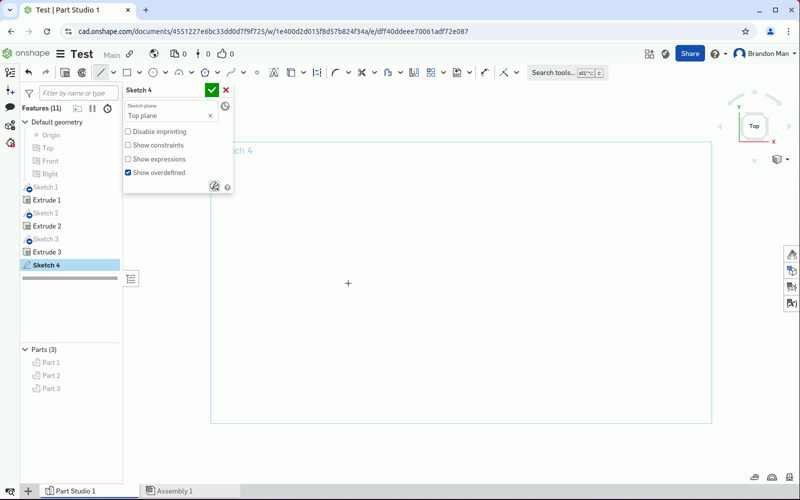
key_up(shift)
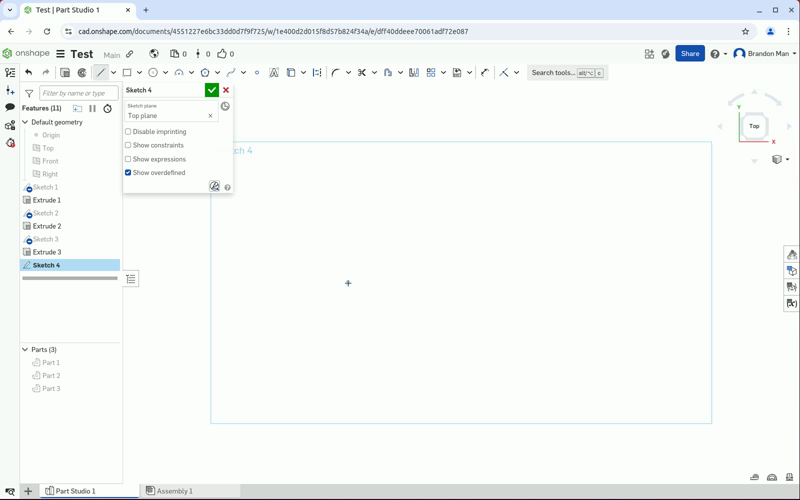
key_down(shift)
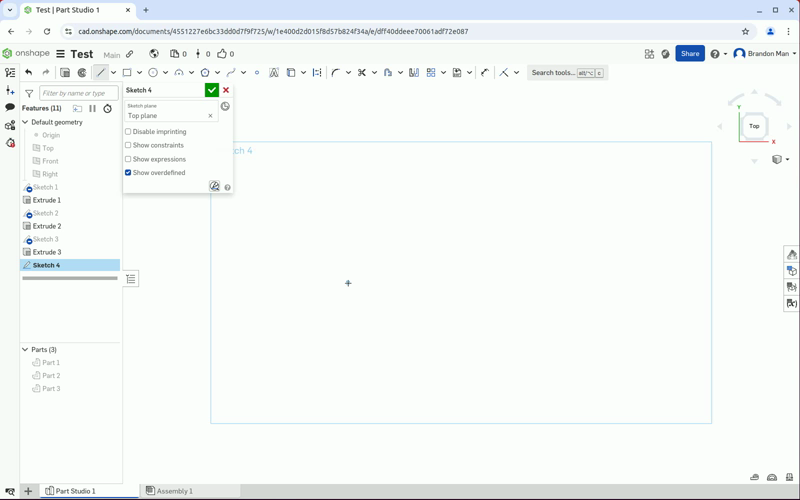
mouse_move(460, 282)
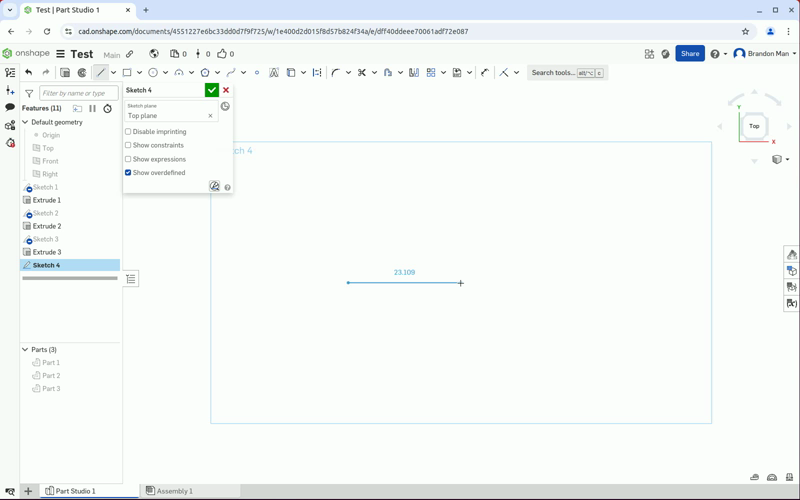
click(460, 282)
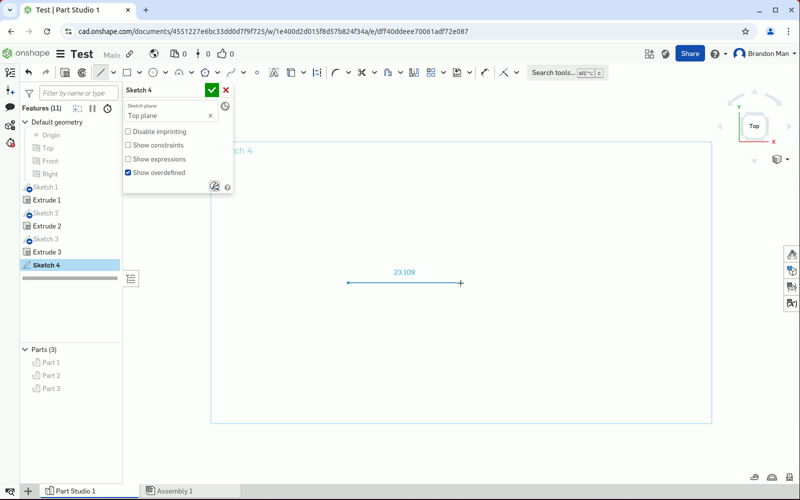
key_up(shift)
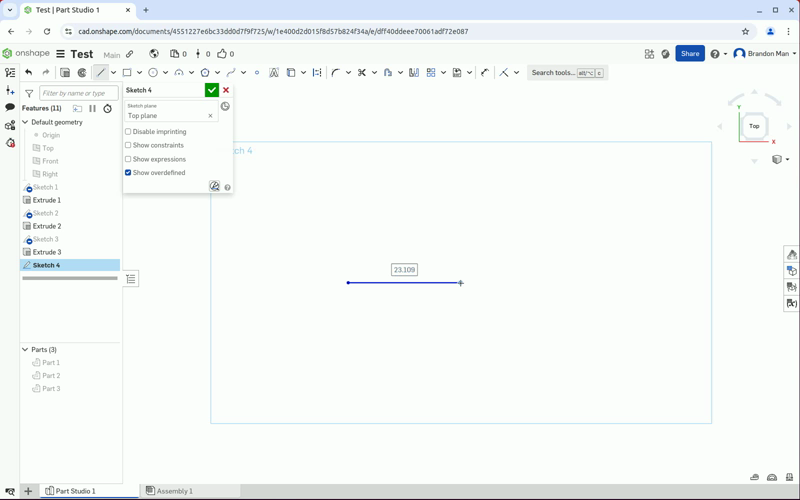
key_down(shift)
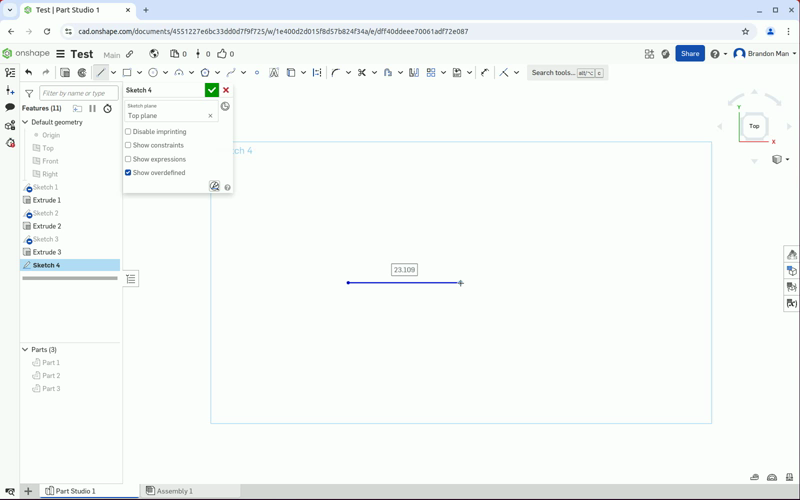
mouse_move(490, 282)
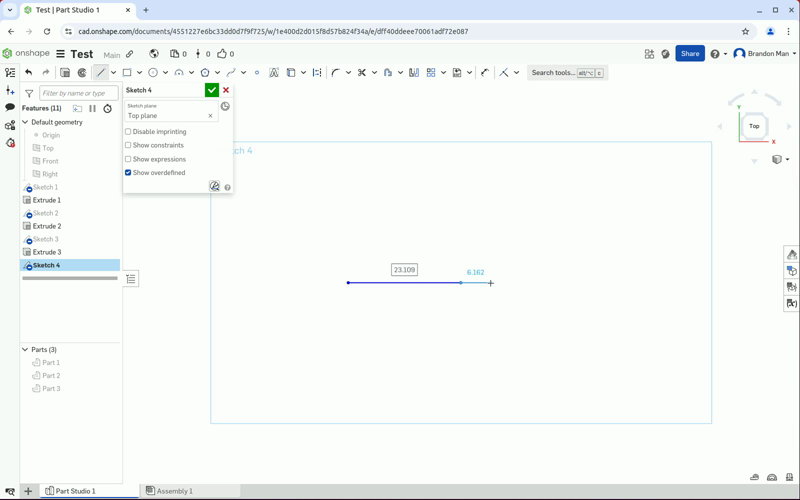
mouse_move(460, 280)
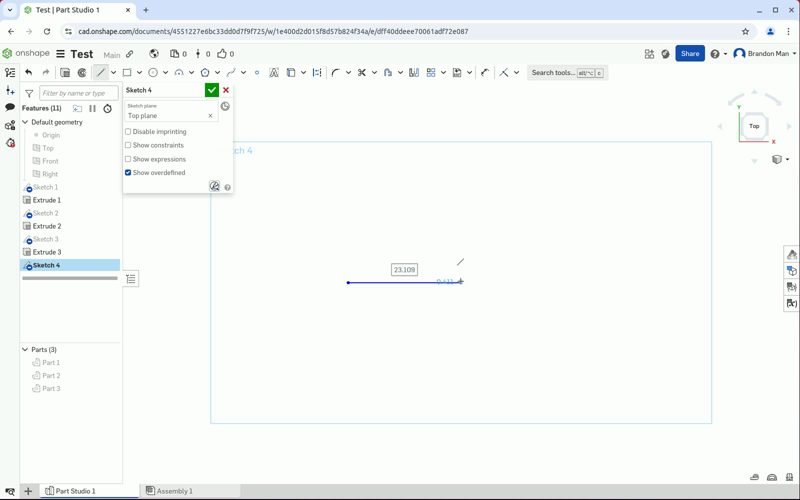
scroll(6)
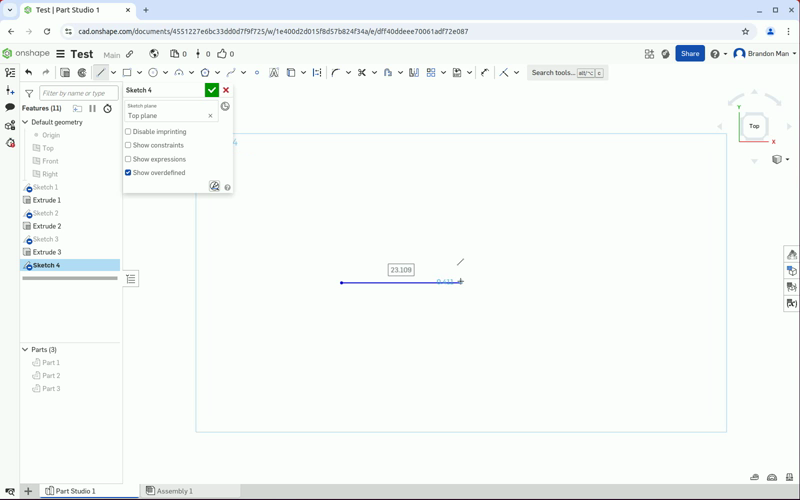
scroll(6)
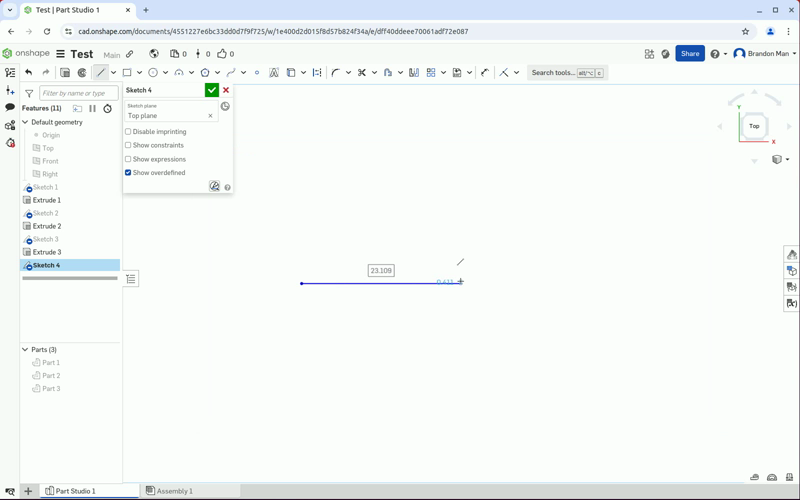
scroll(6)
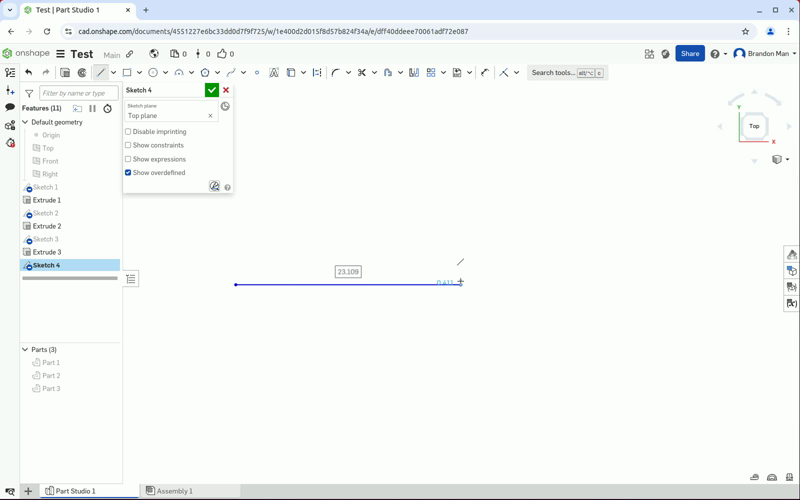
scroll(6)
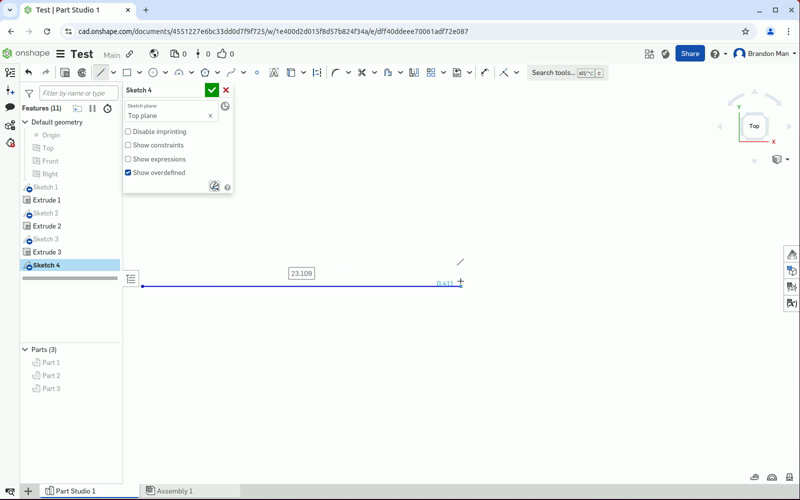
scroll(6)
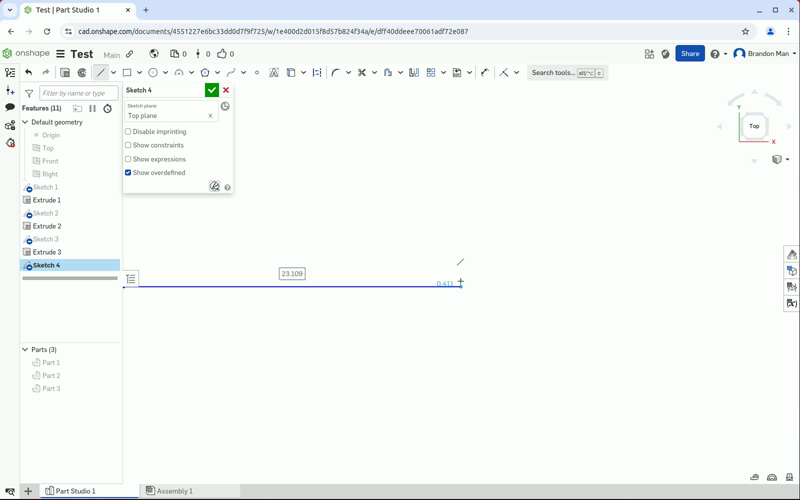
scroll(6)
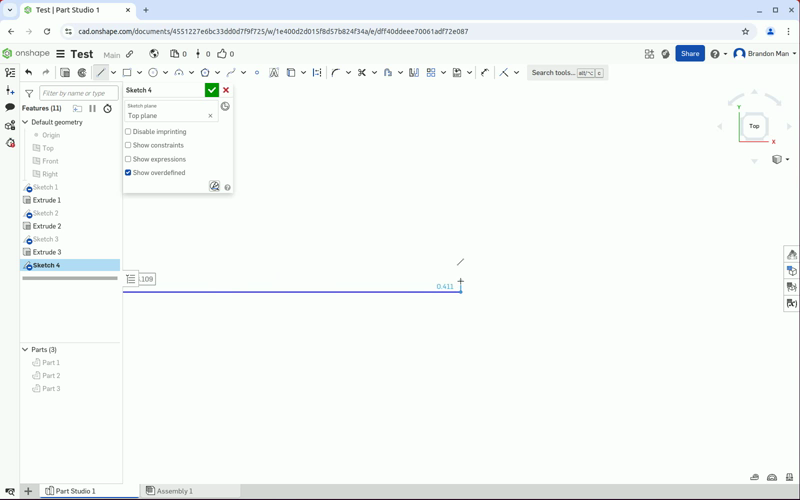
scroll(6)
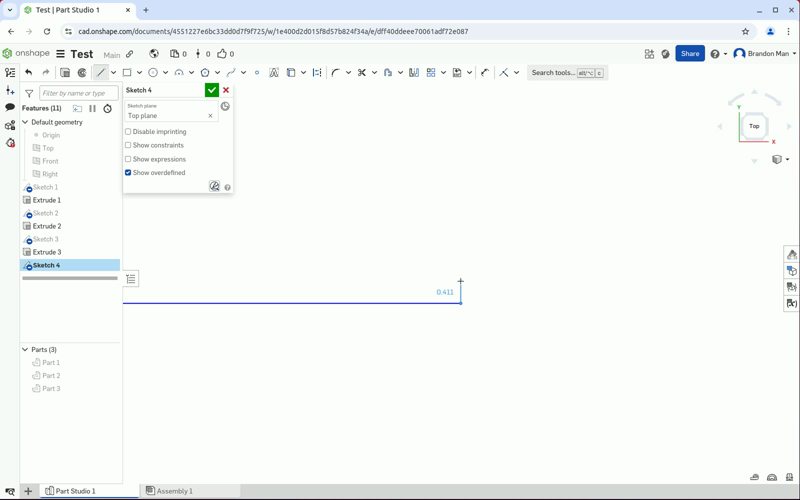
click(460, 280)
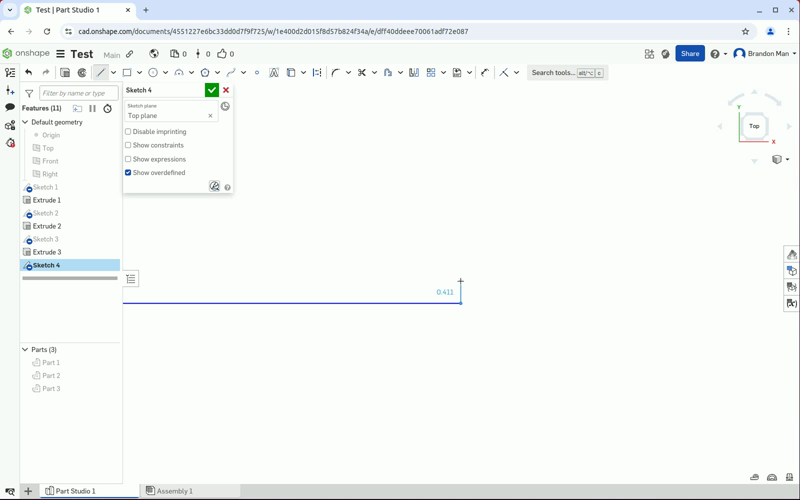
scroll(-6)
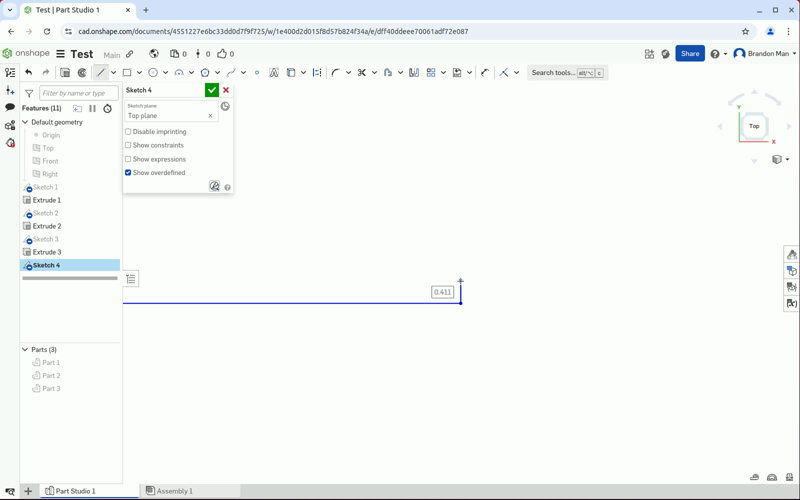
scroll(-6)
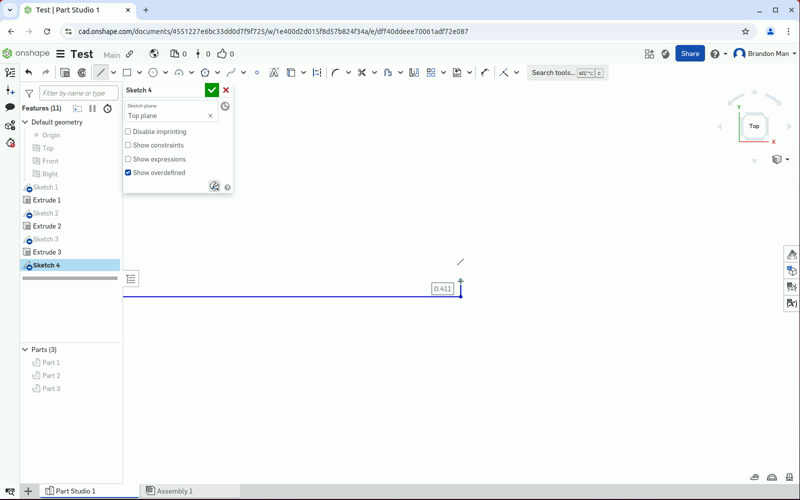
scroll(-6)
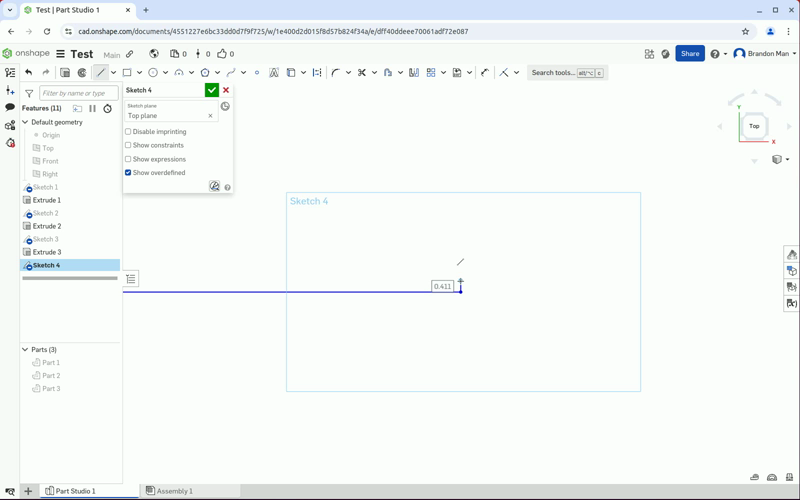
scroll(-6)
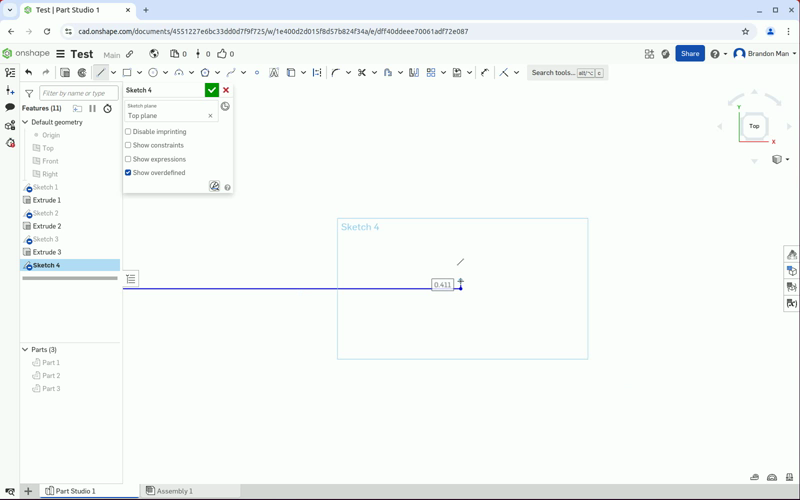
scroll(-6)
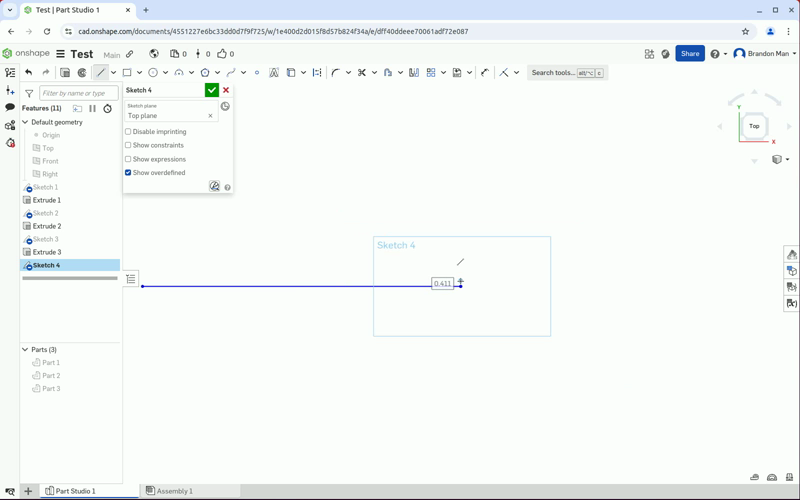
scroll(-6)
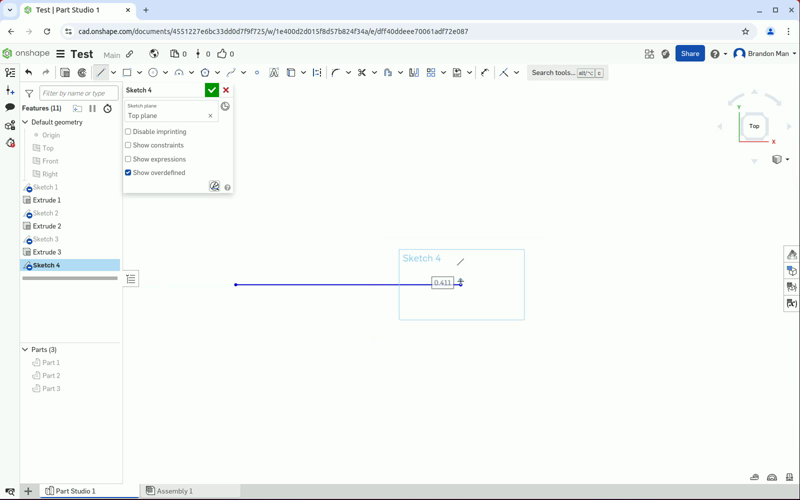
scroll(-6)
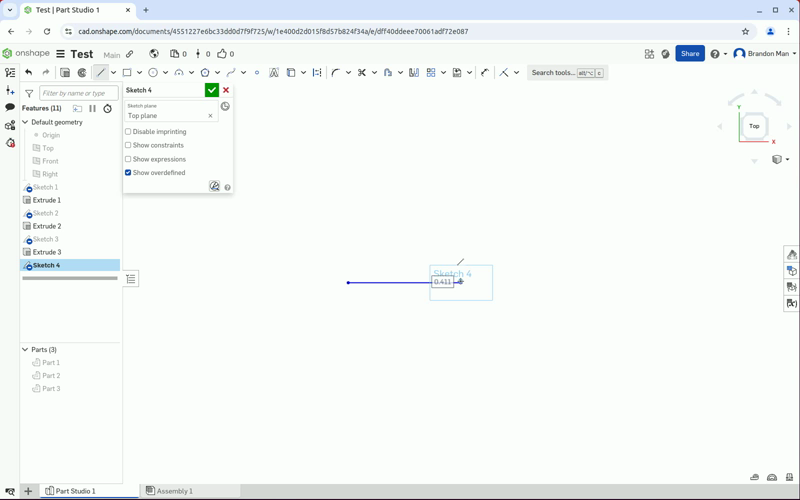
key_up(shift)
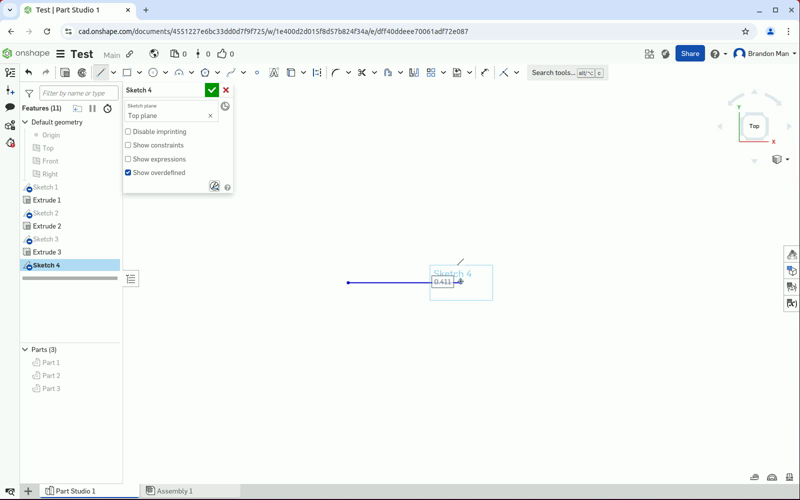
key_down(shift)
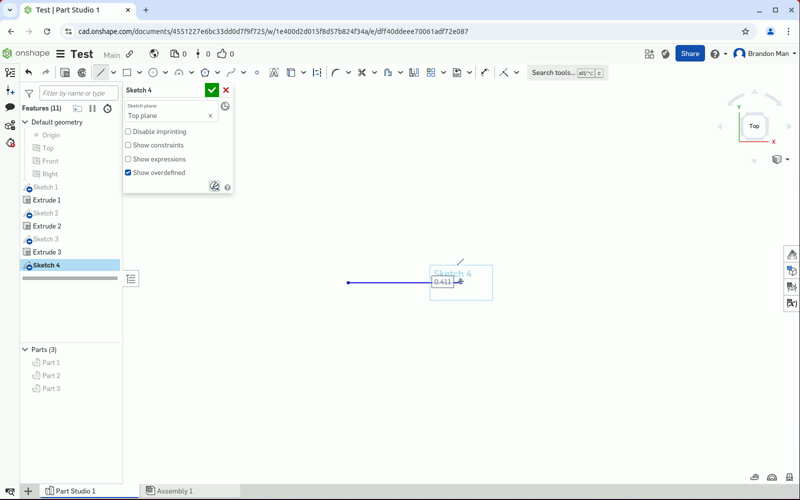
mouse_move(490, 280)
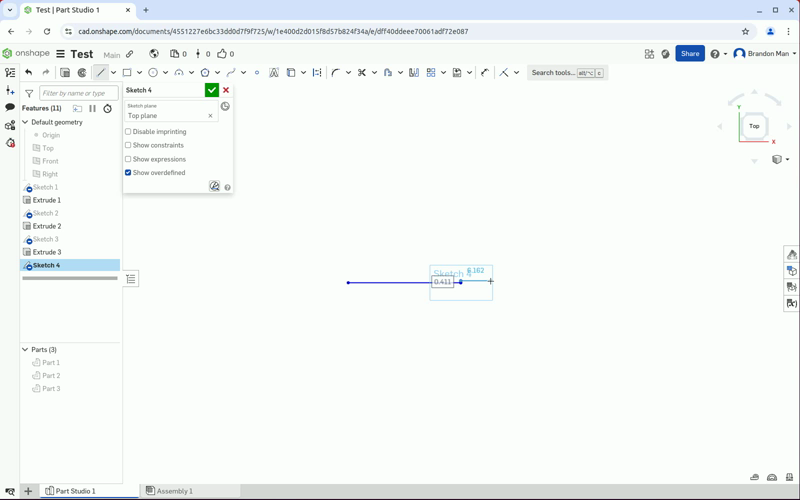
mouse_move(438, 280)
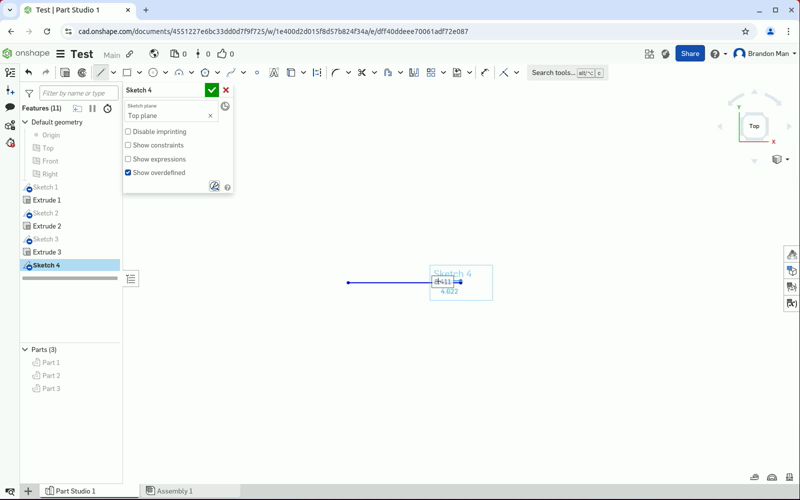
click(438, 280)
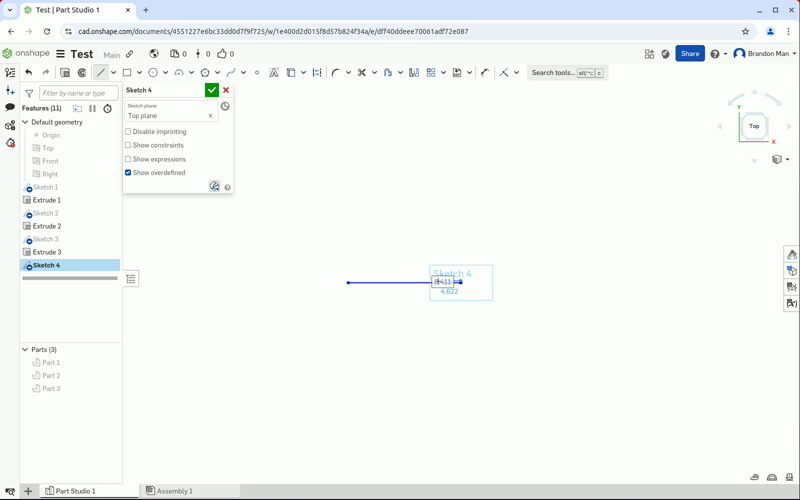
key_up(shift)
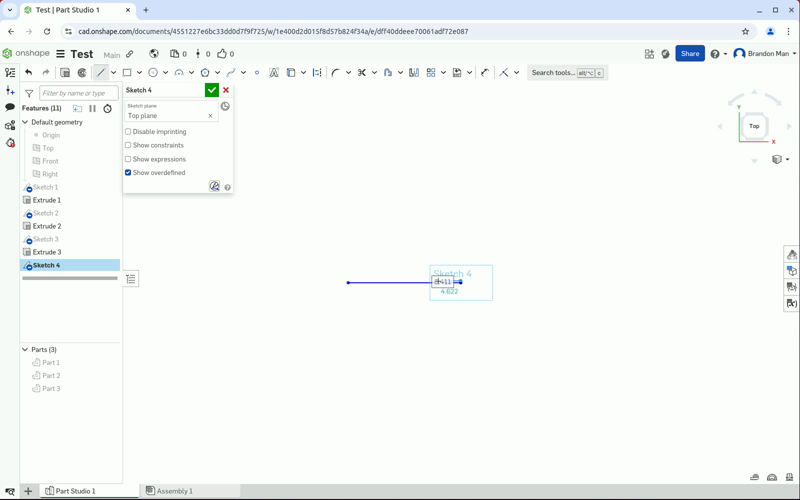
key_down(shift)
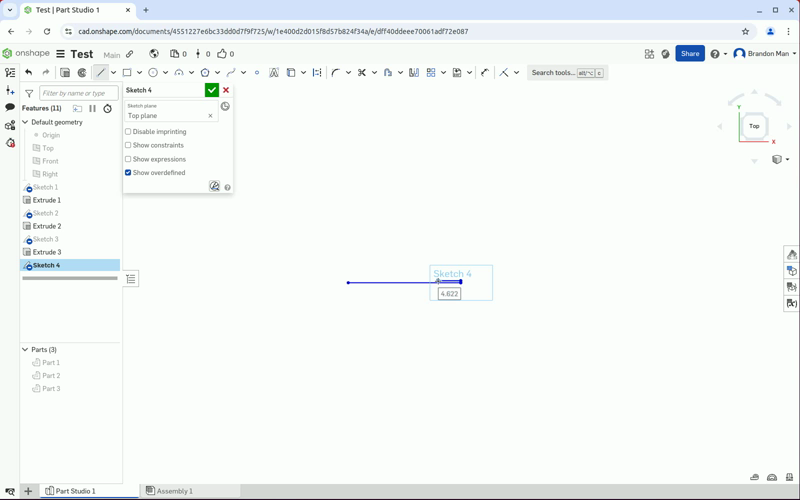
mouse_move(468, 280)
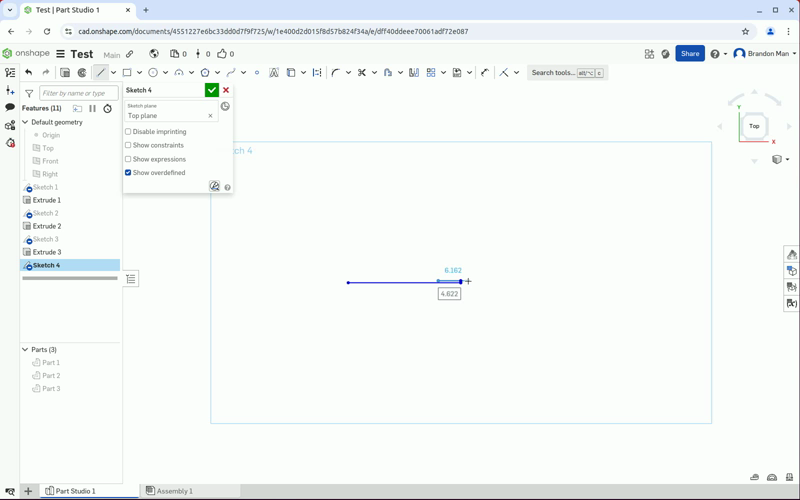
mouse_move(434, 280)
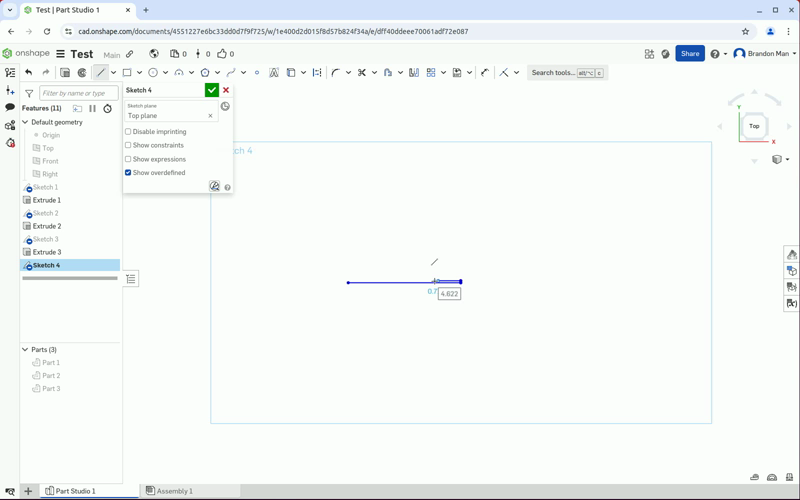
scroll(6)
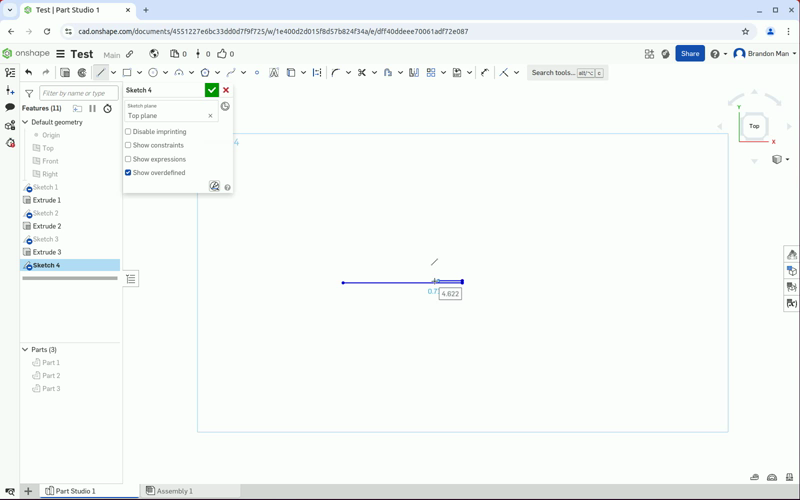
scroll(6)
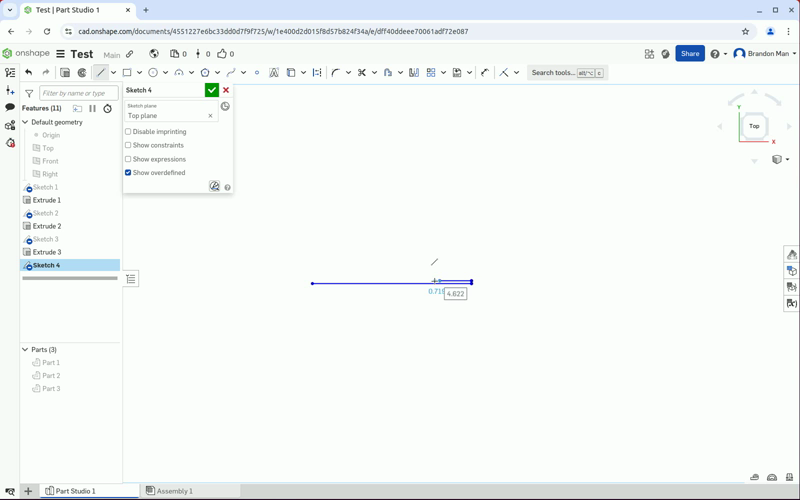
scroll(6)
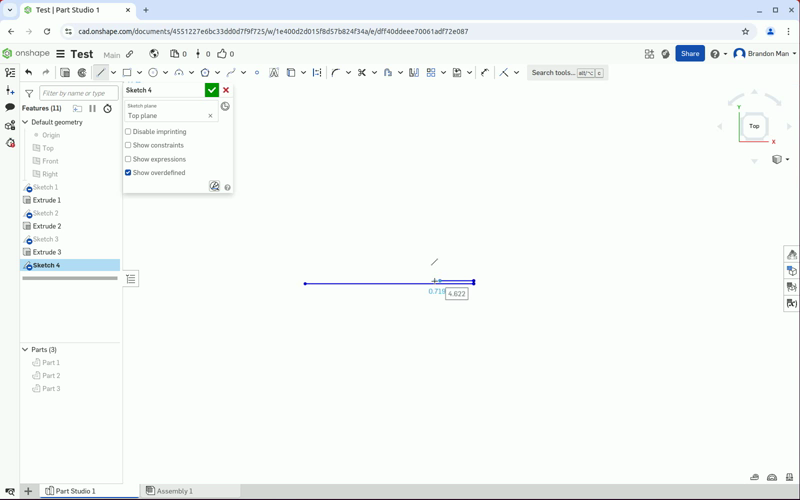
scroll(6)
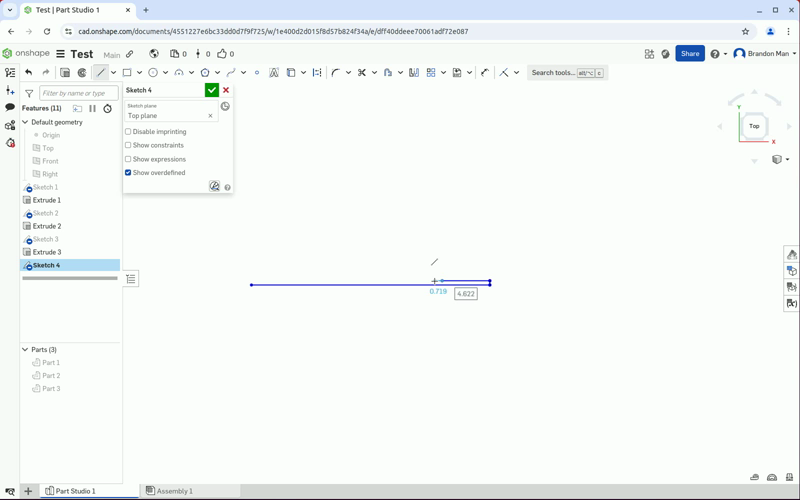
scroll(6)
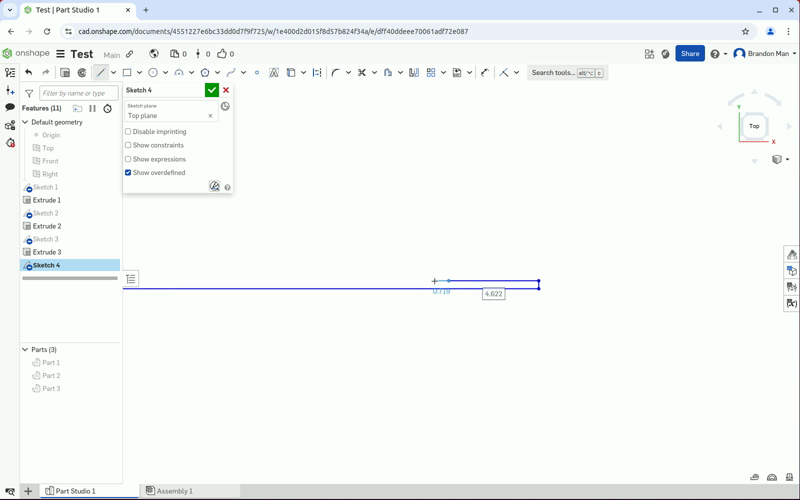
scroll(6)
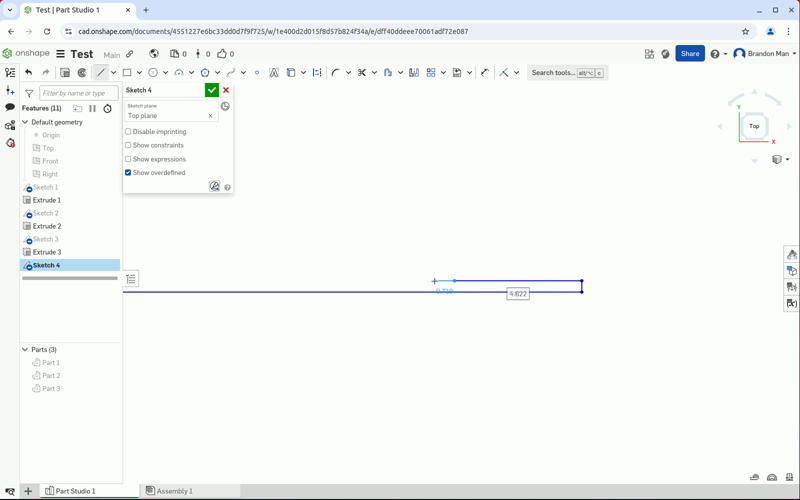
scroll(6)
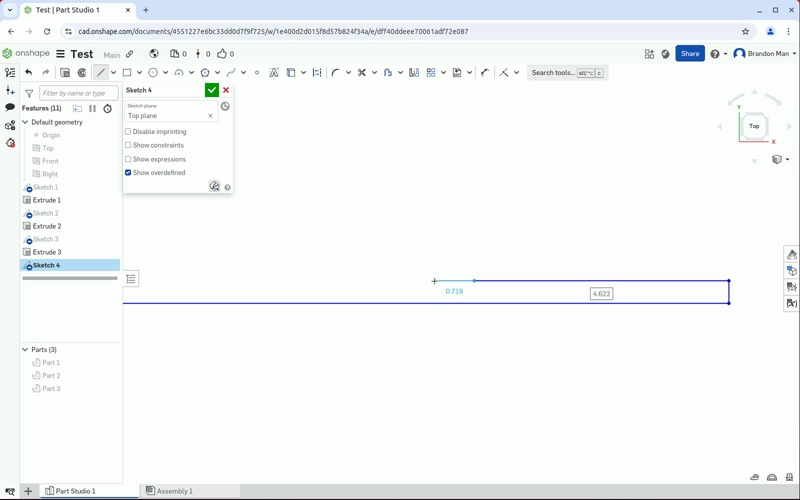
click(434, 280)
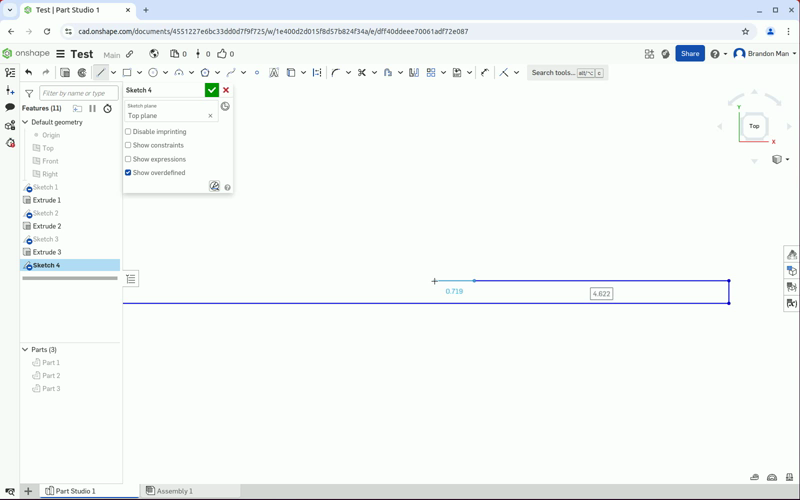
scroll(-6)
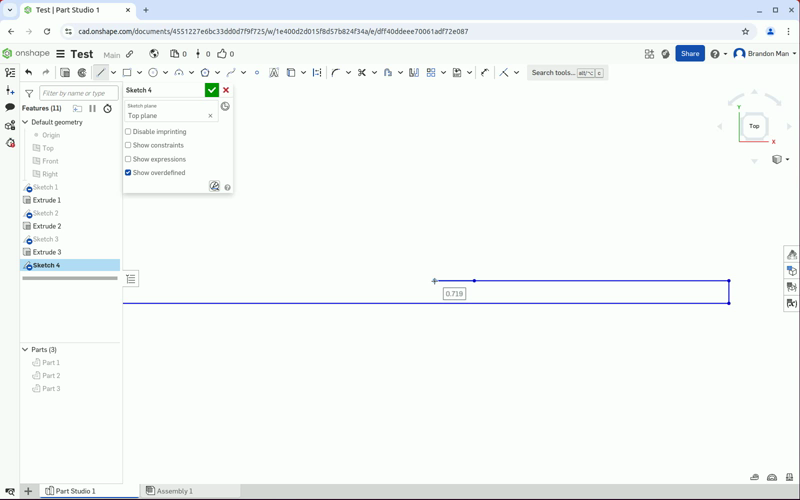
scroll(-6)
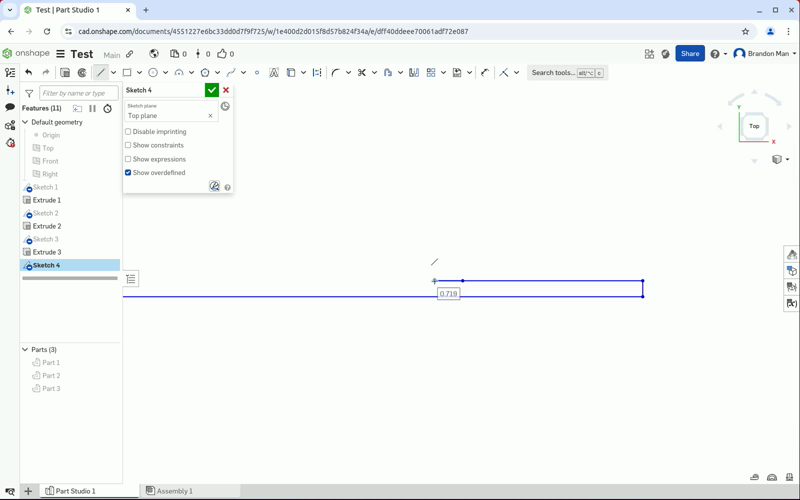
scroll(-6)
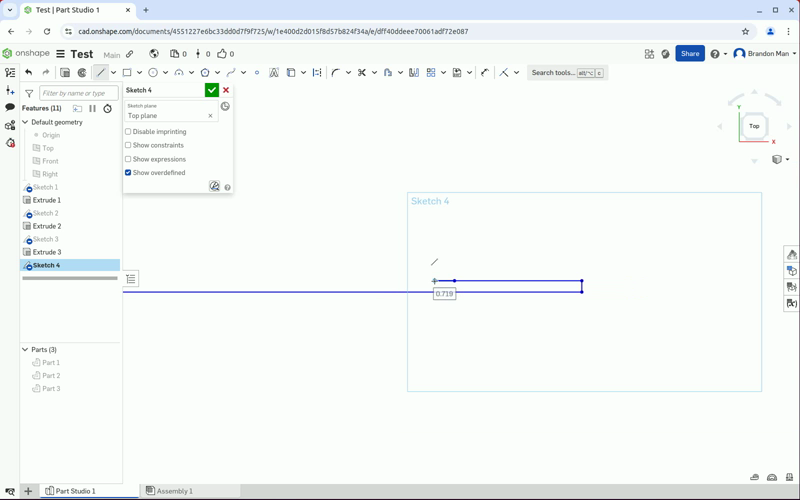
scroll(-6)
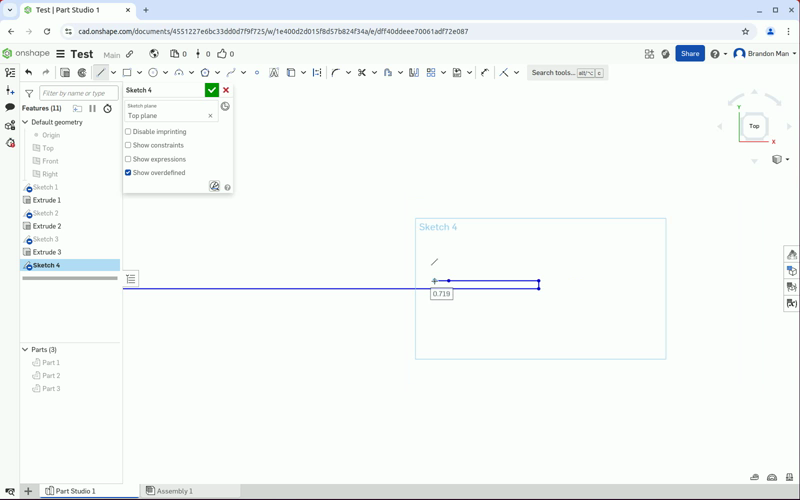
scroll(-6)
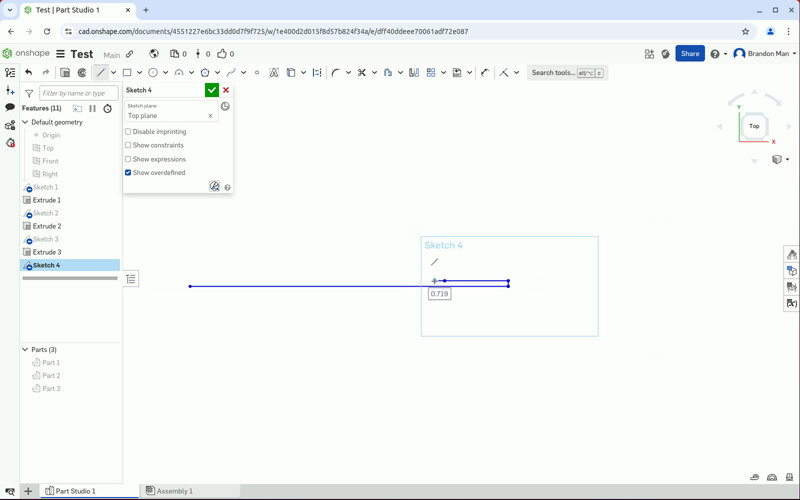
scroll(-6)
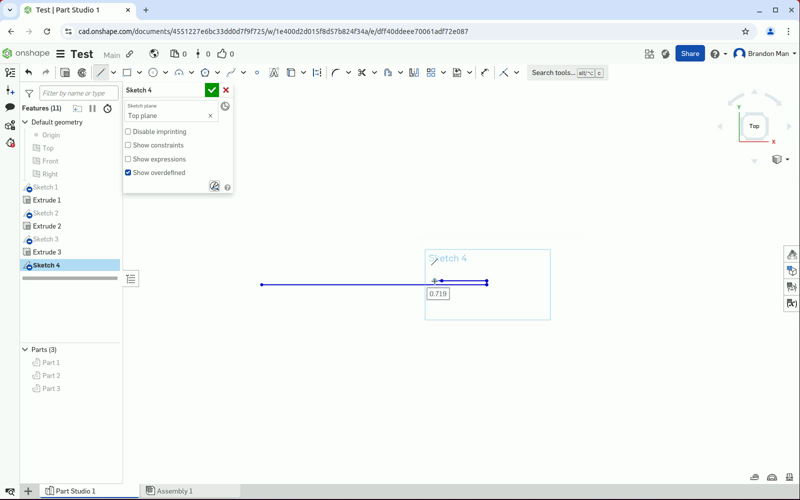
scroll(-6)
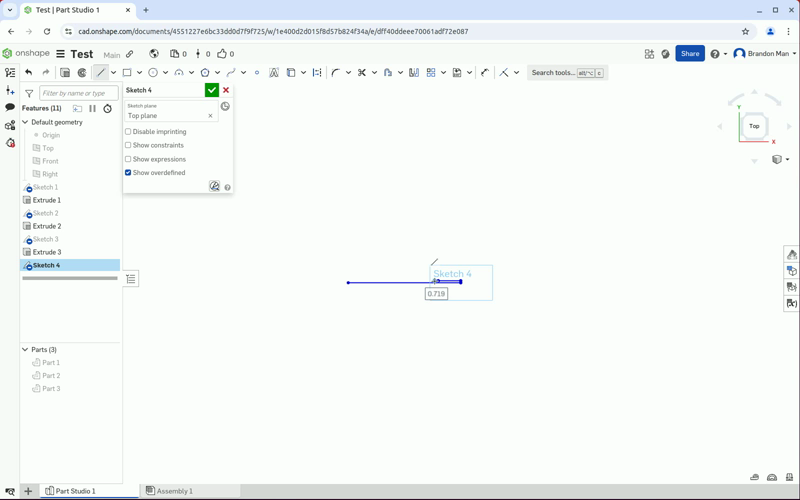
key_up(shift)
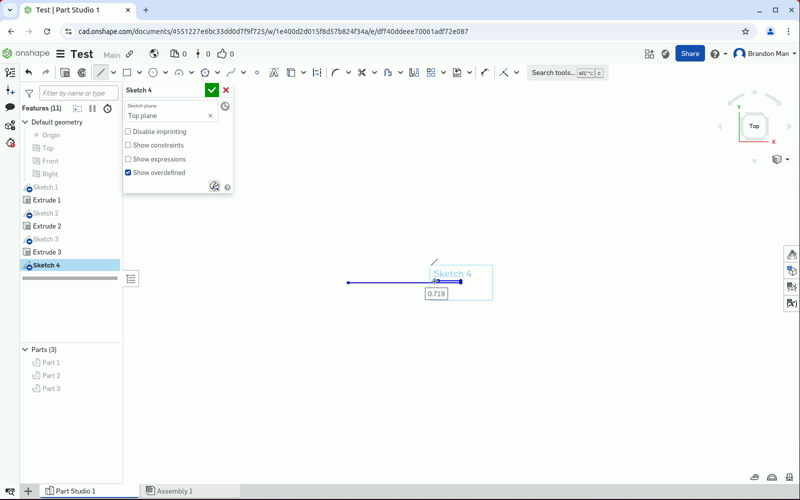
key_down(shift)
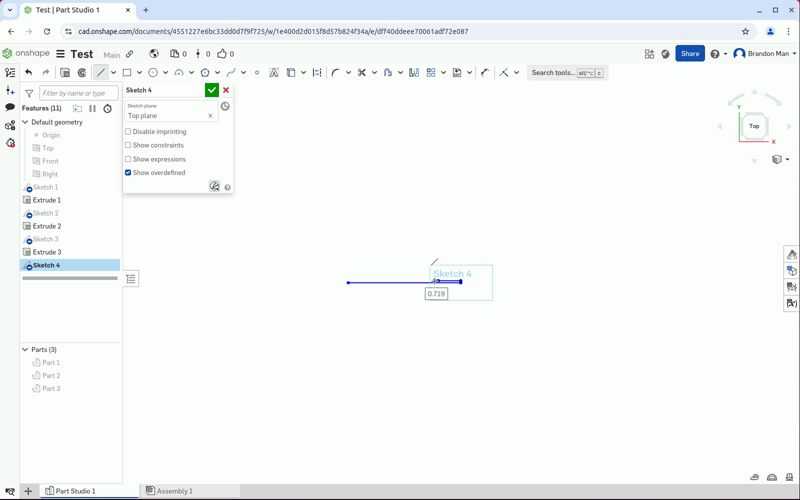
mouse_move(348, 280)
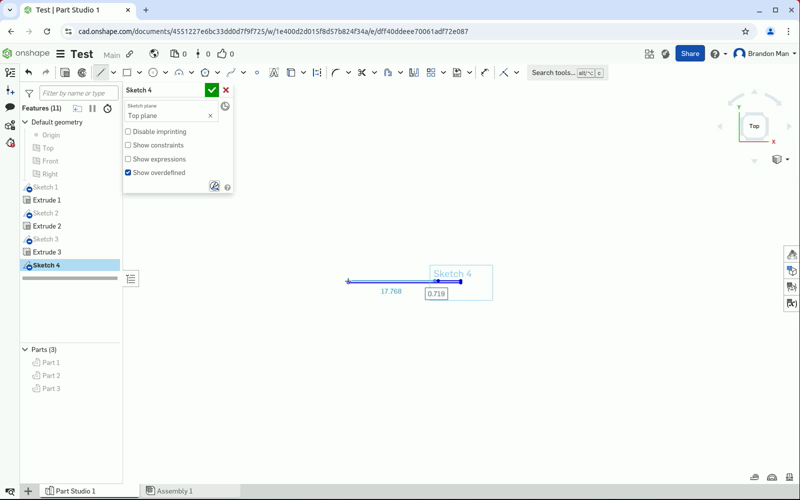
scroll(6)
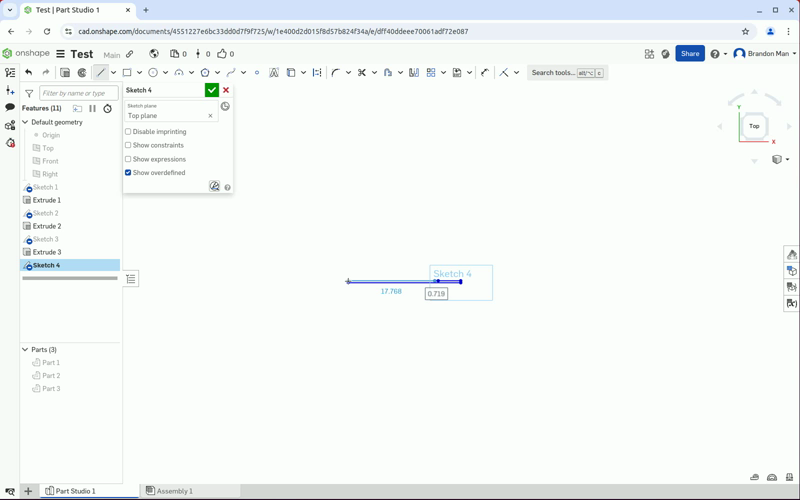
scroll(6)
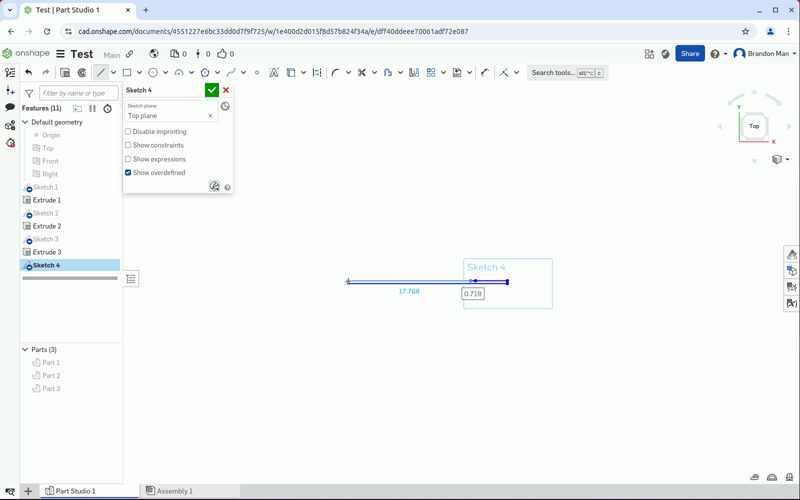
scroll(6)
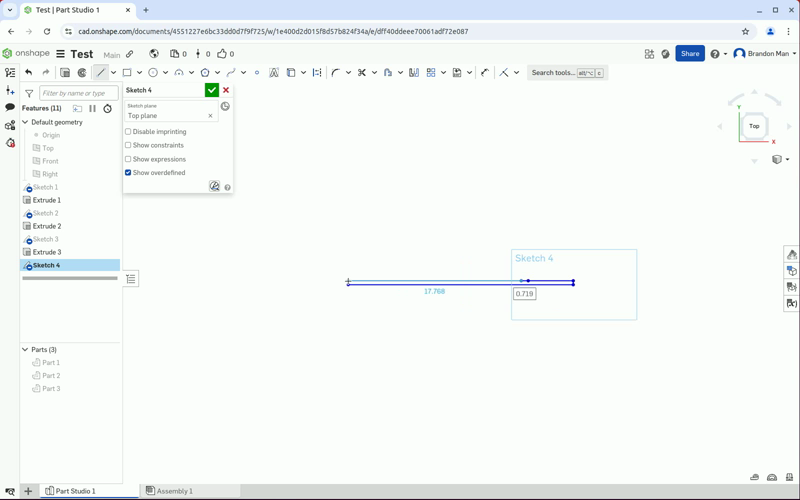
scroll(6)
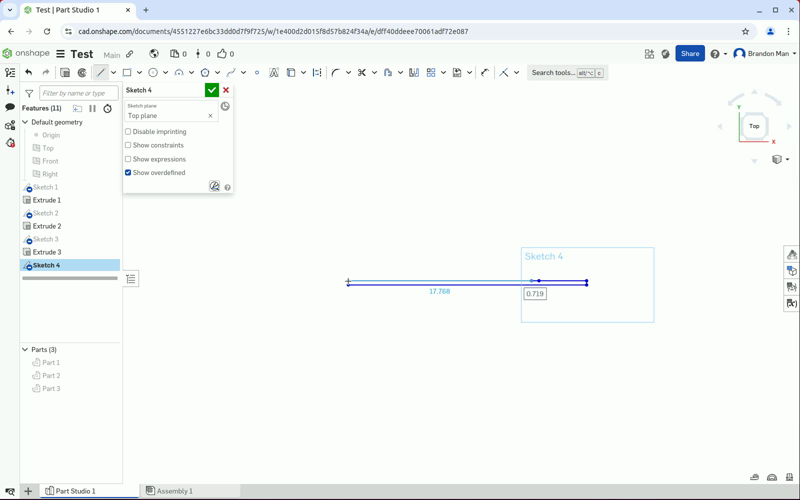
scroll(6)
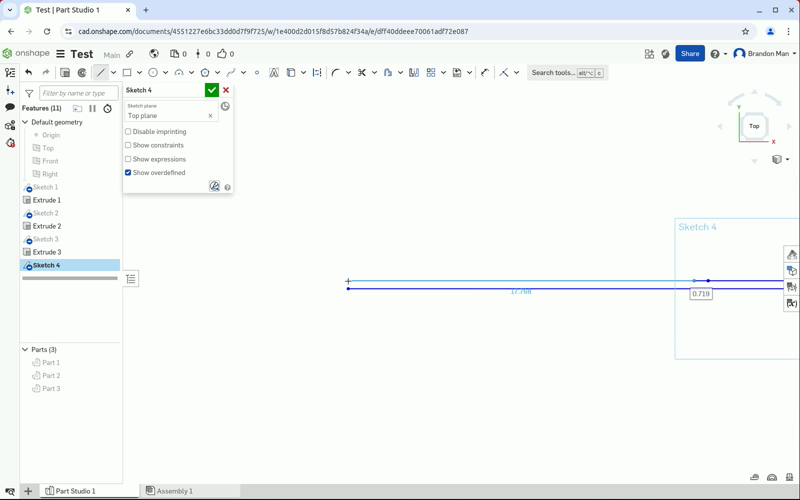
scroll(6)
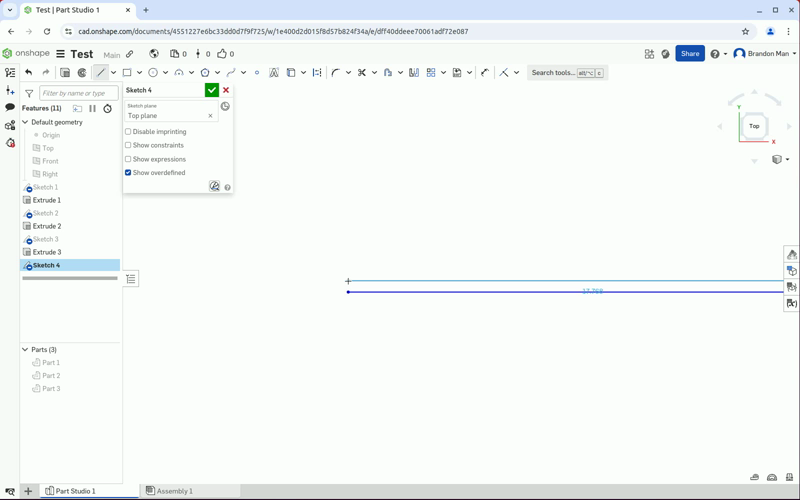
scroll(6)
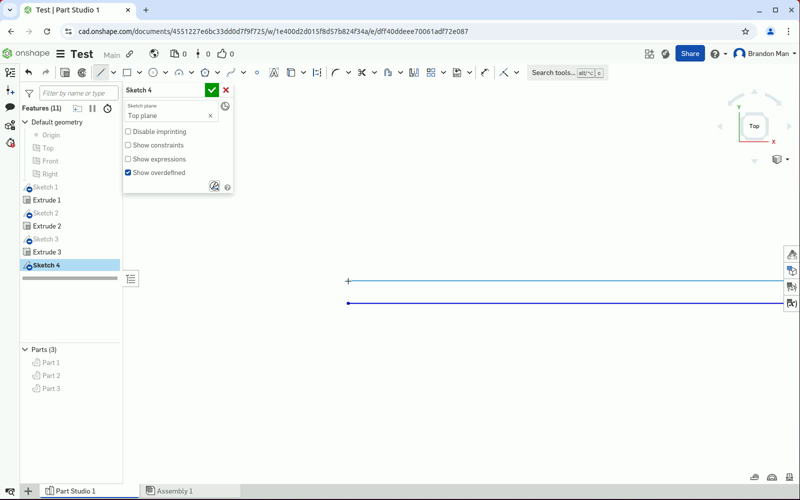
click(348, 280)
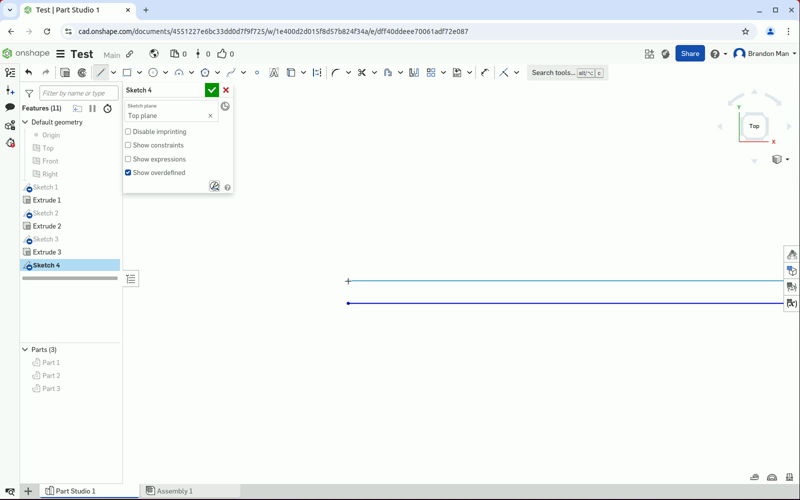
scroll(-6)
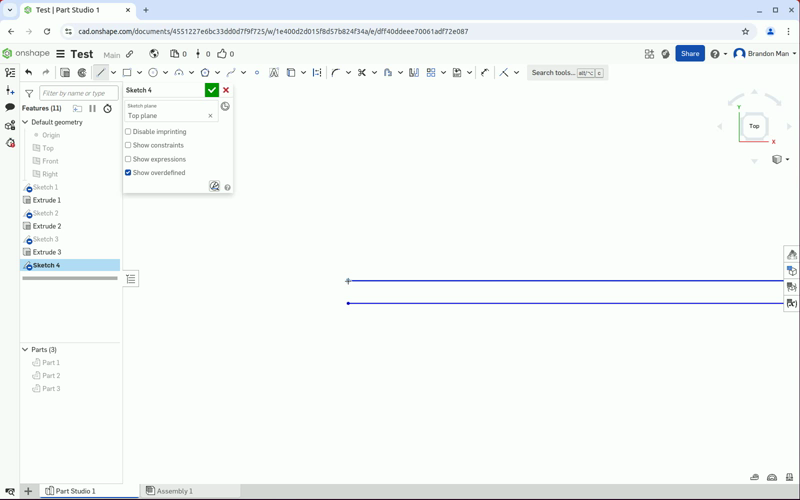
scroll(-6)
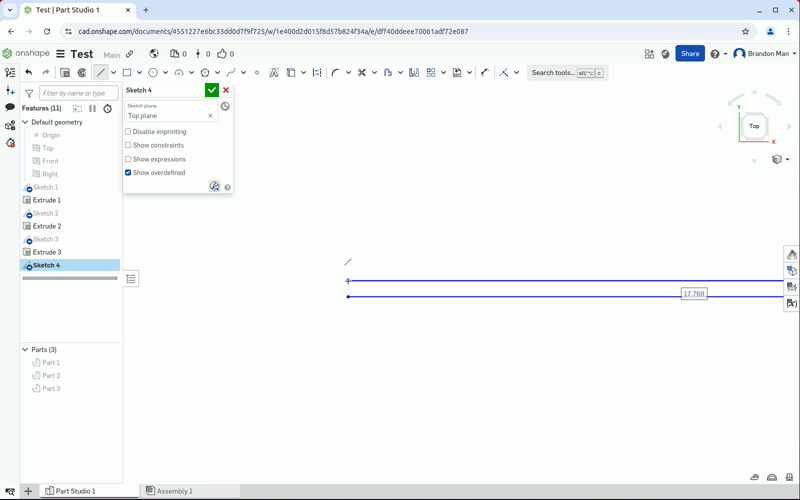
scroll(-6)
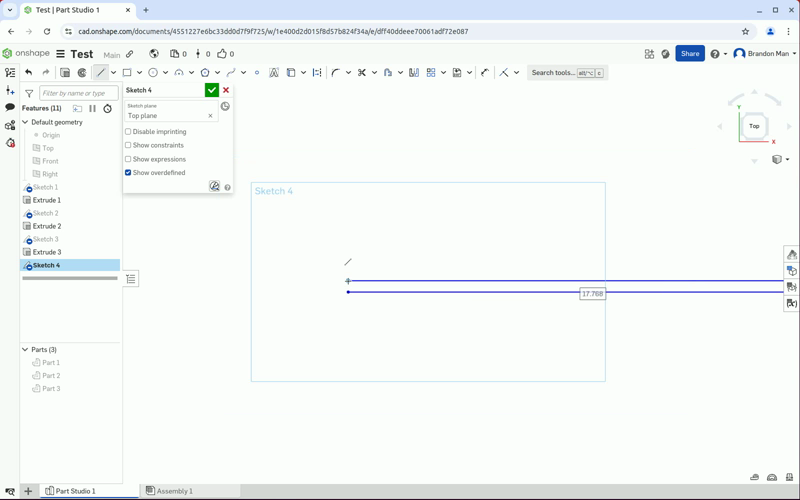
scroll(-6)
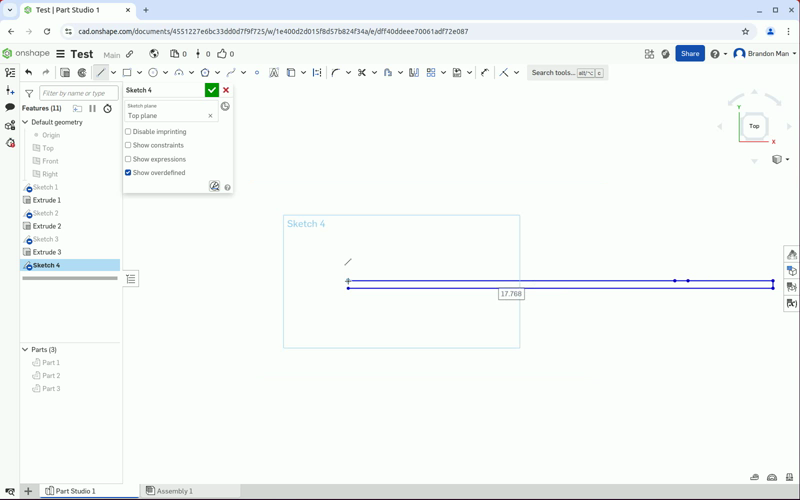
scroll(-6)
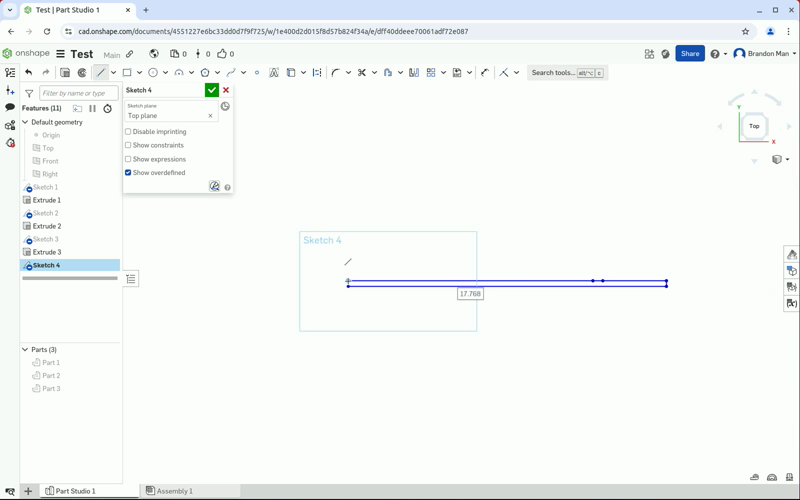
scroll(-6)
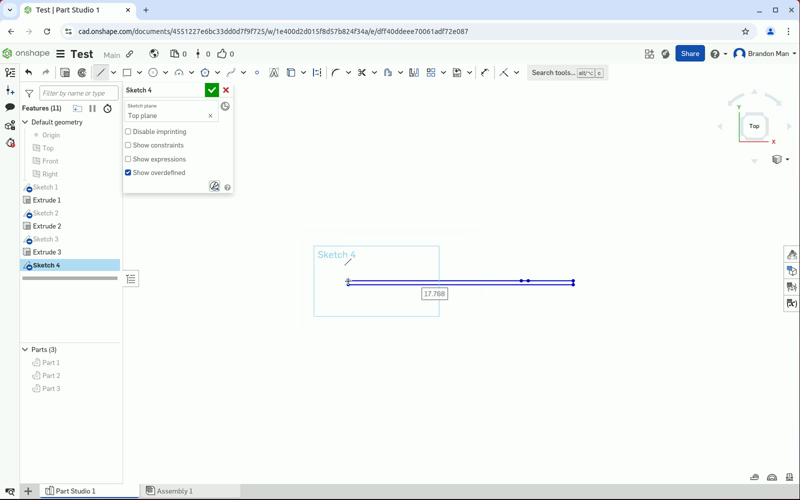
scroll(-6)
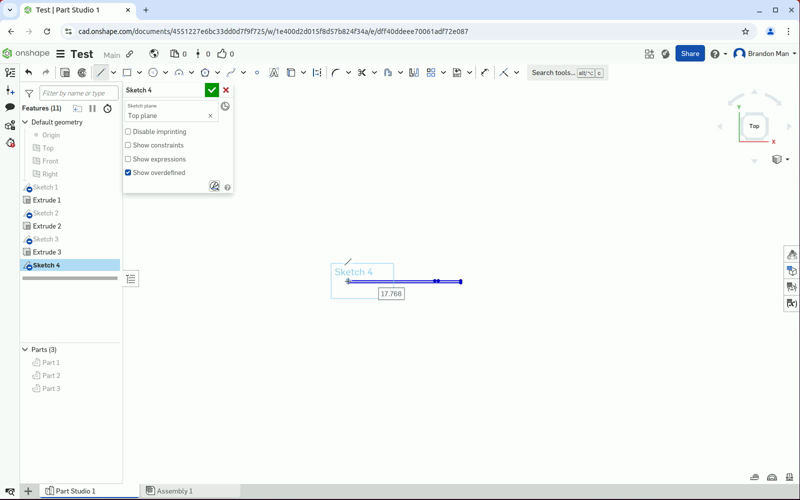
key_up(shift)
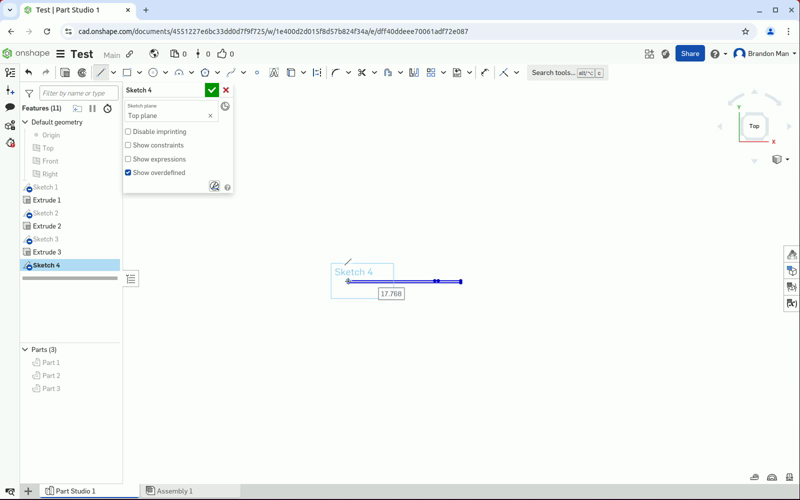
mouse_move(378, 280)
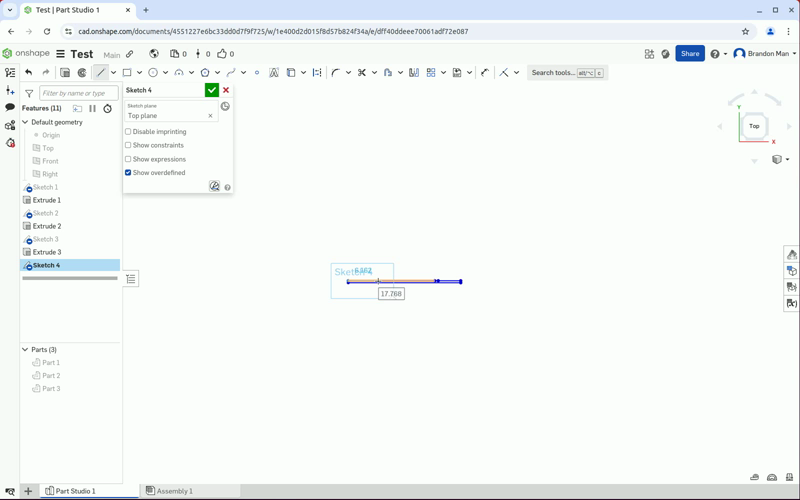
key_down(shift)
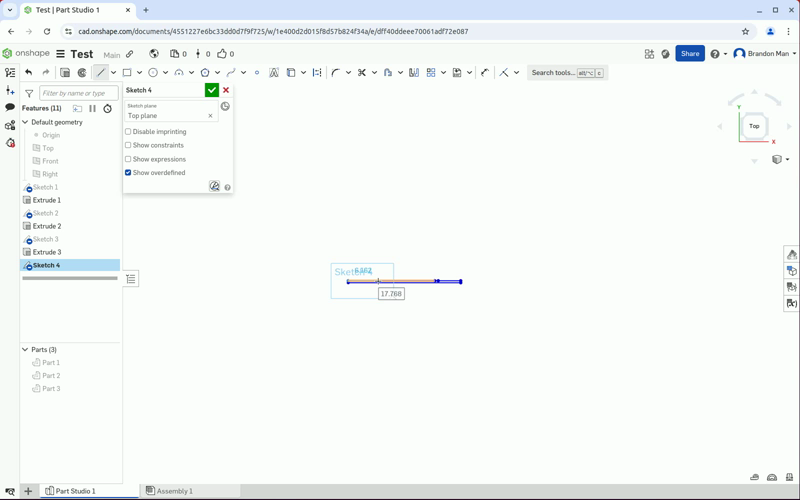
mouse_move(348, 282)
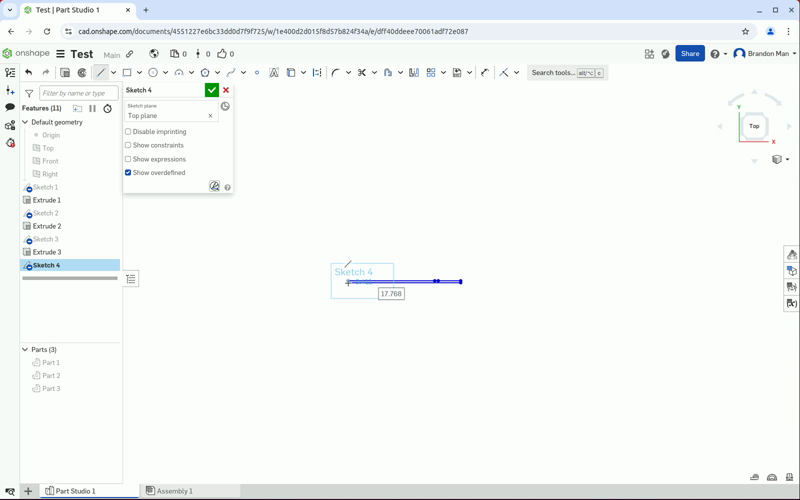
scroll(6)
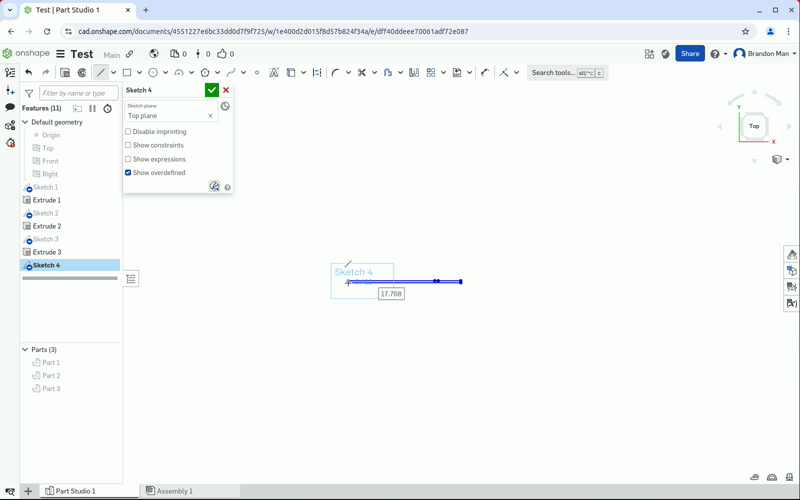
scroll(6)
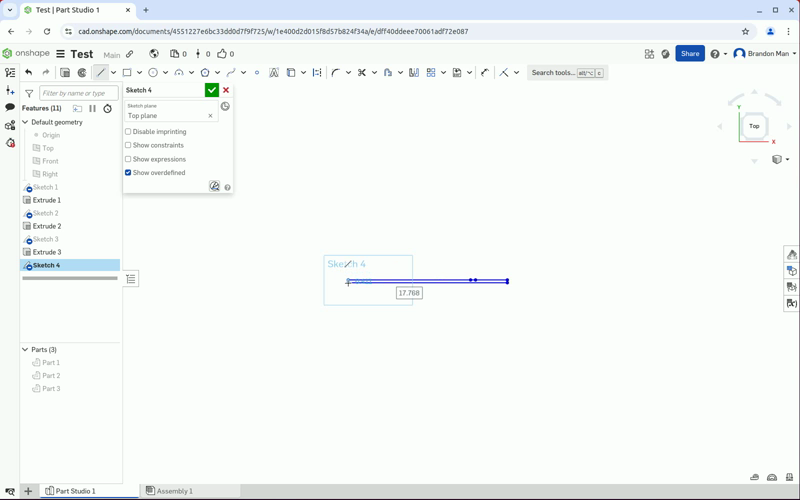
scroll(6)
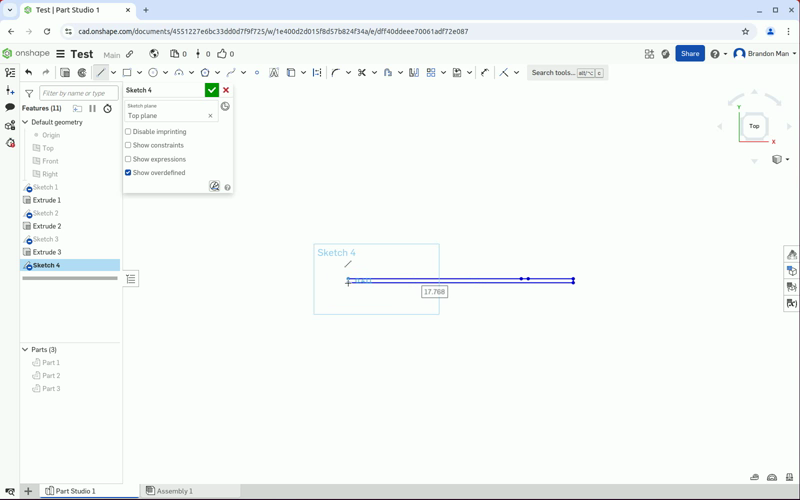
scroll(6)
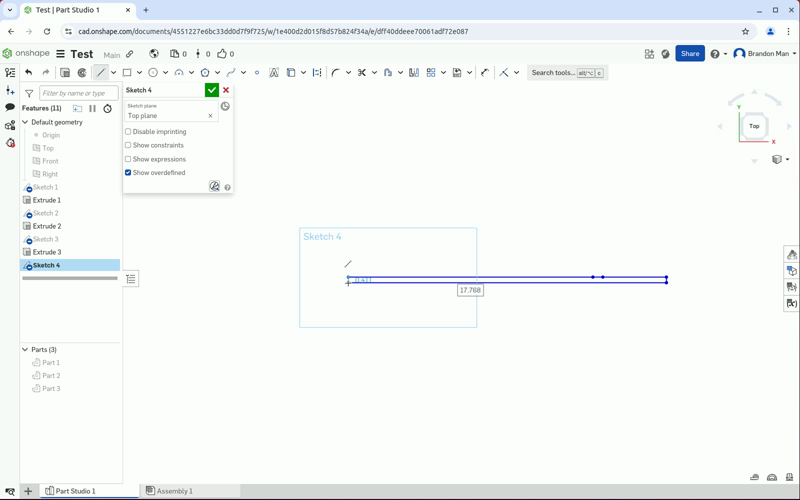
scroll(6)
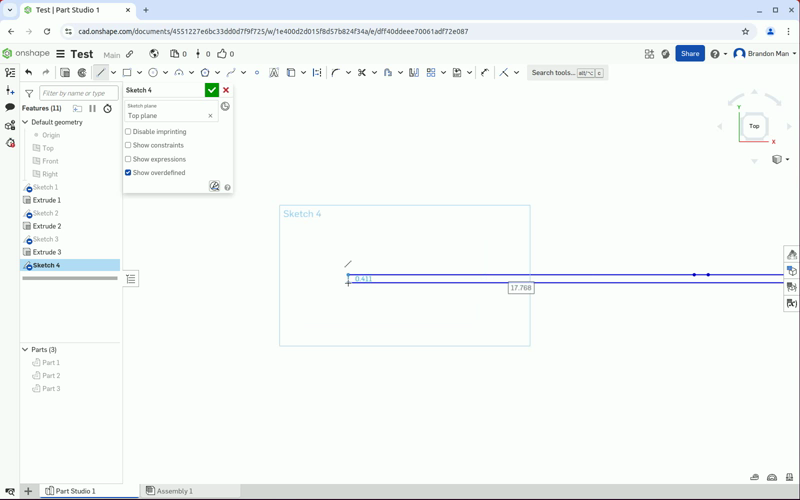
scroll(6)
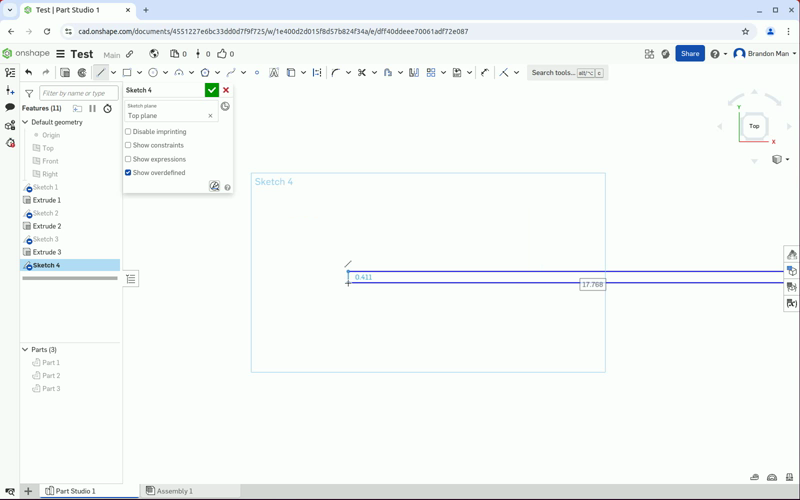
scroll(6)
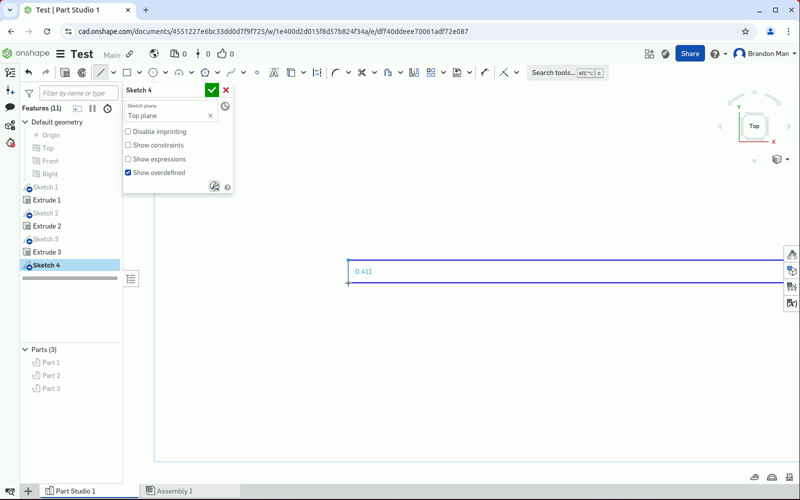
key_up(shift)
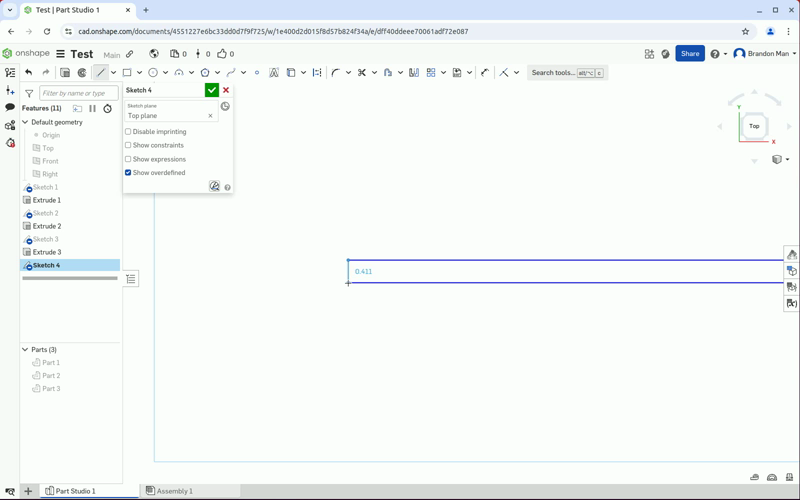
click(348, 282)
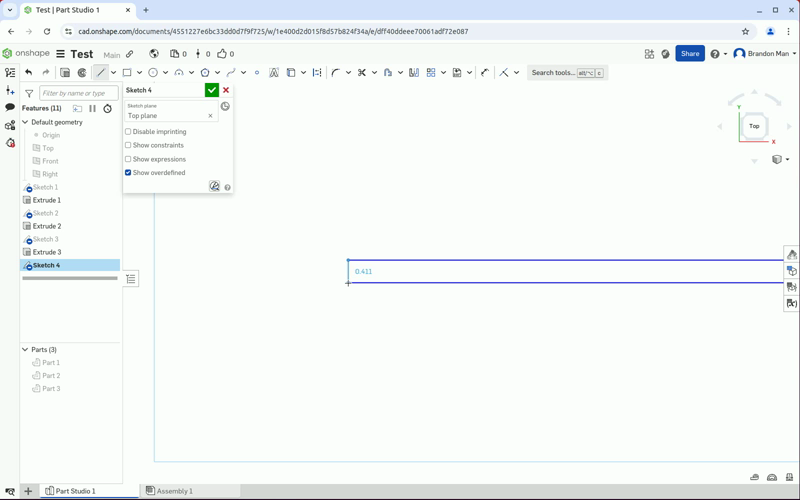
scroll(-6)
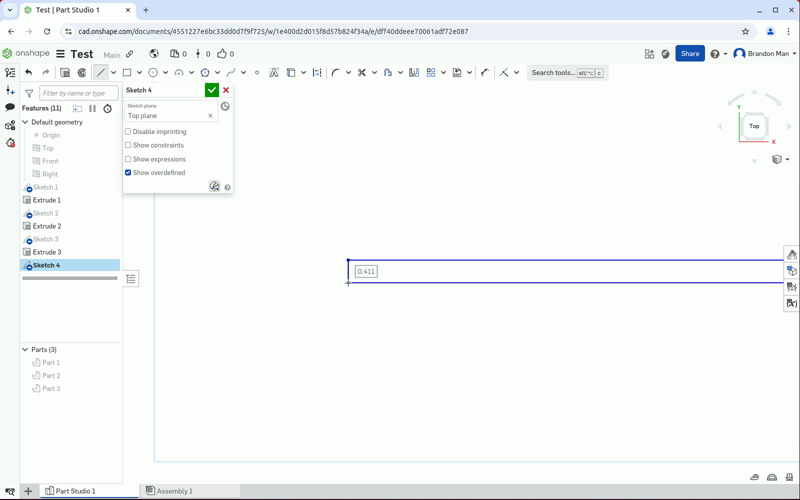
scroll(-6)
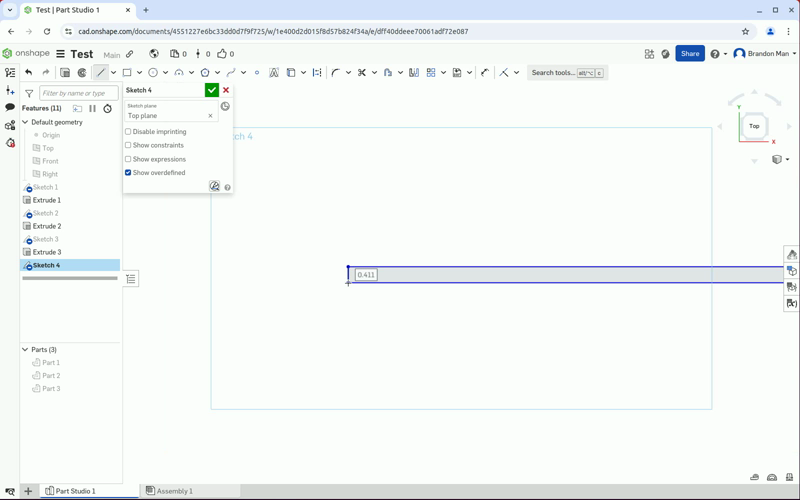
scroll(-6)
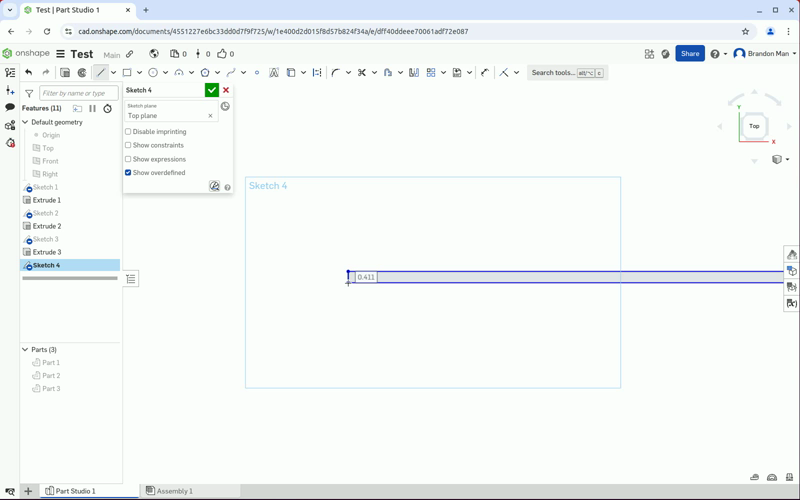
scroll(-6)
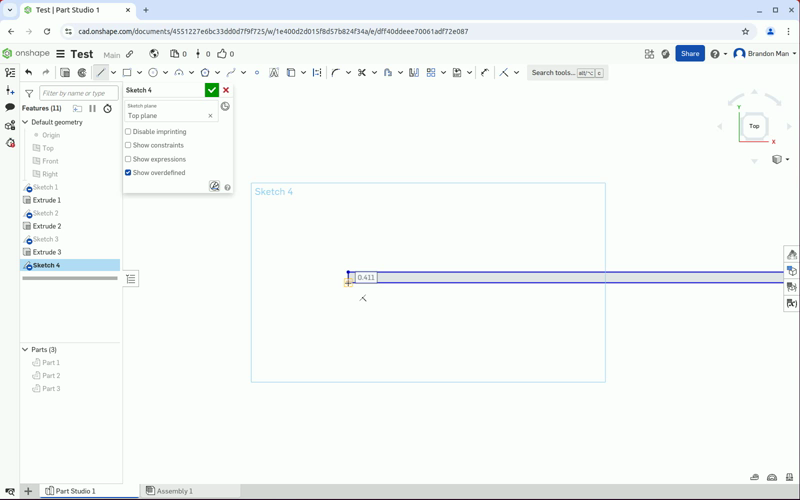
scroll(-6)
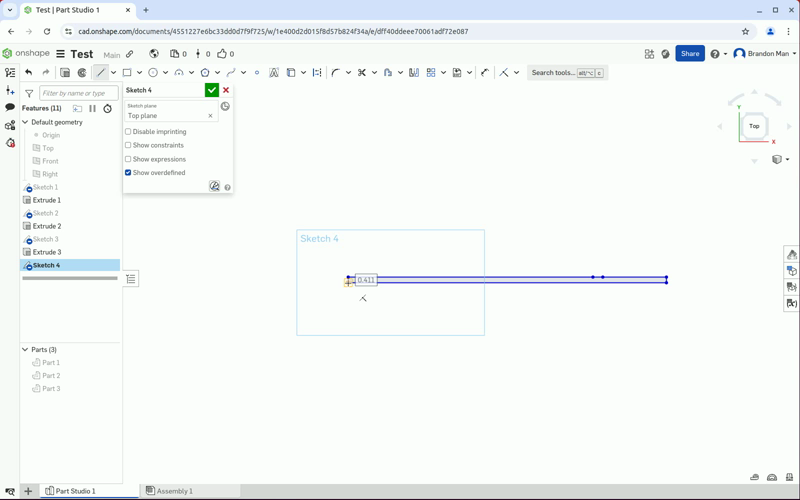
scroll(-6)
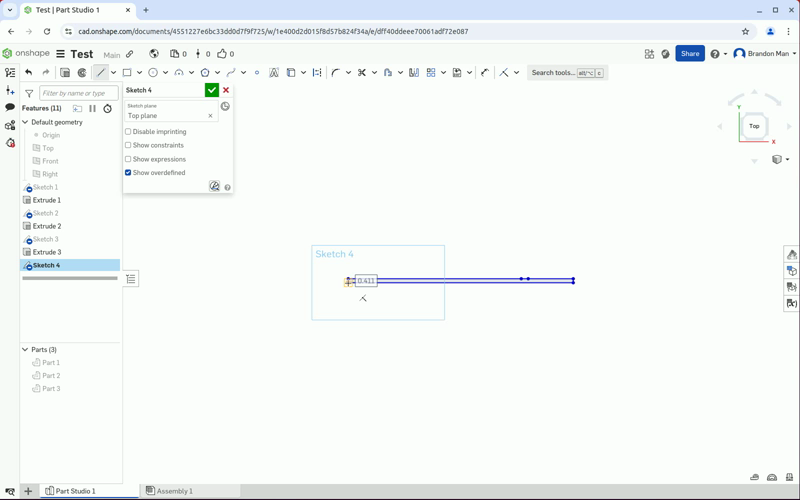
scroll(-6)
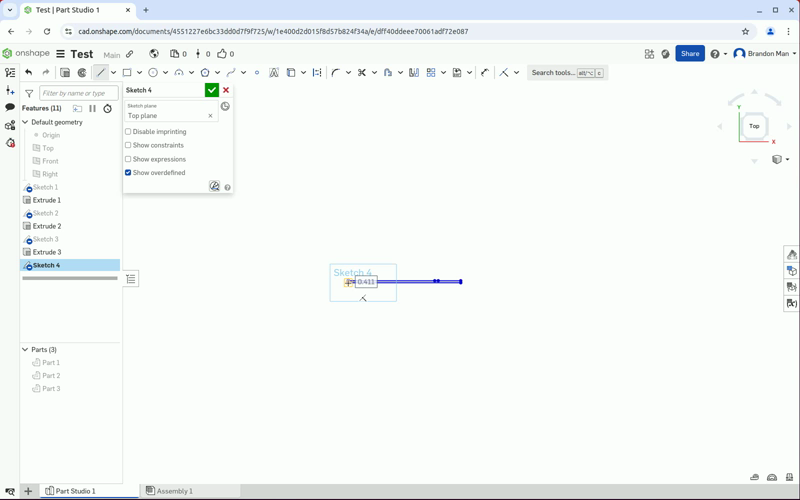
key(esc)
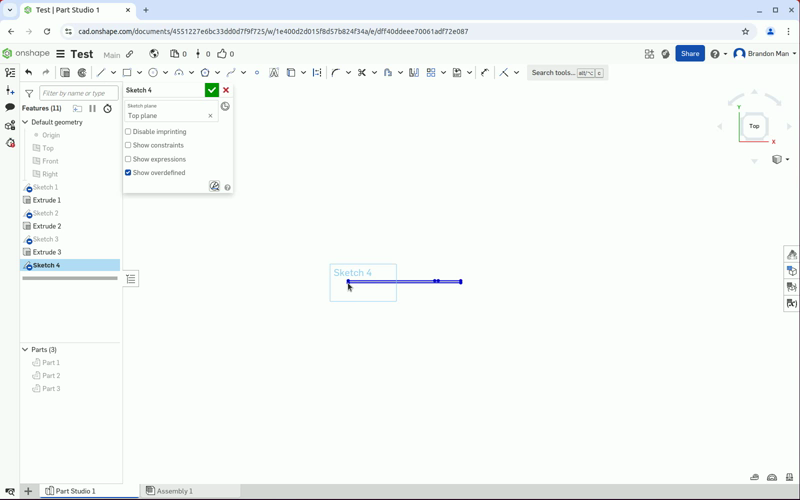
mouse_move(434, 280)
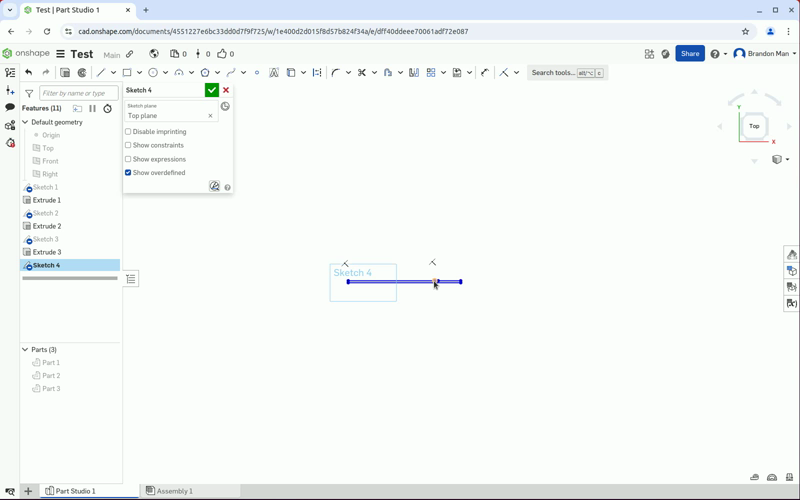
scroll(6)
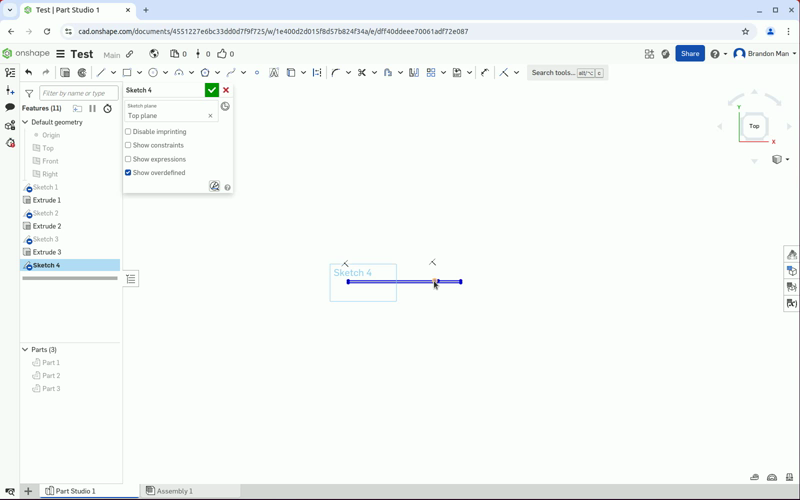
scroll(6)
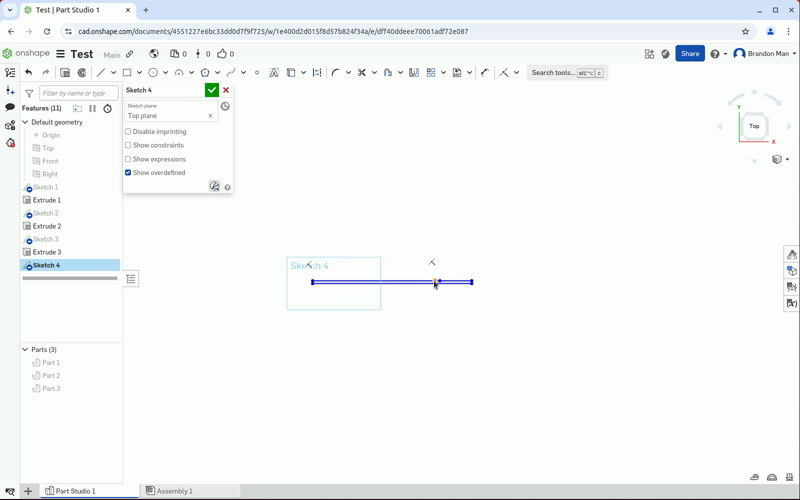
scroll(6)
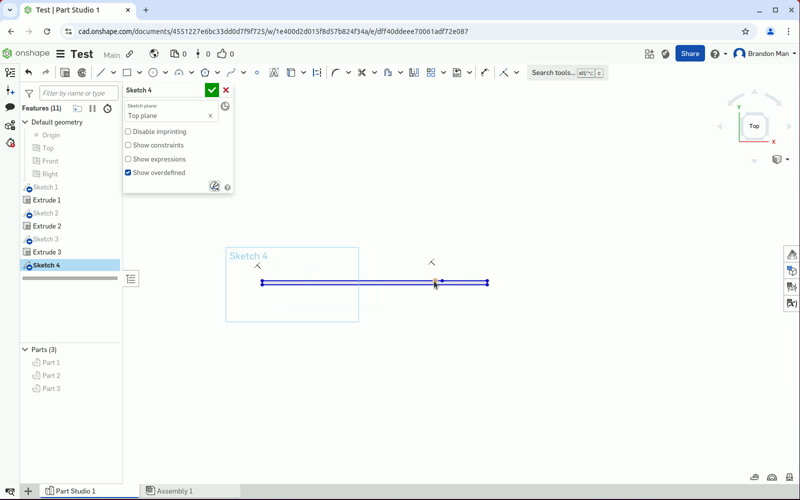
scroll(6)
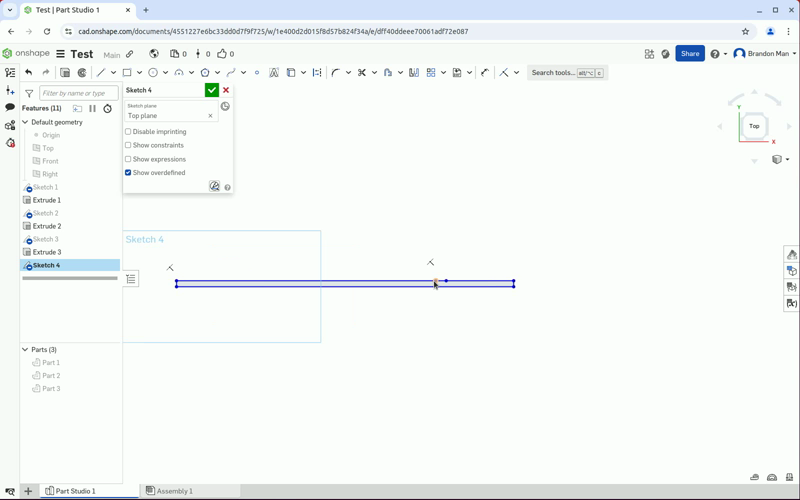
scroll(6)
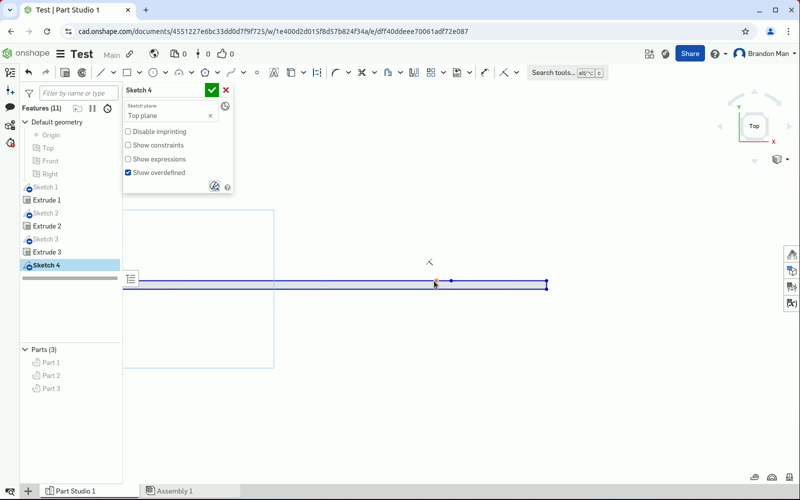
scroll(6)
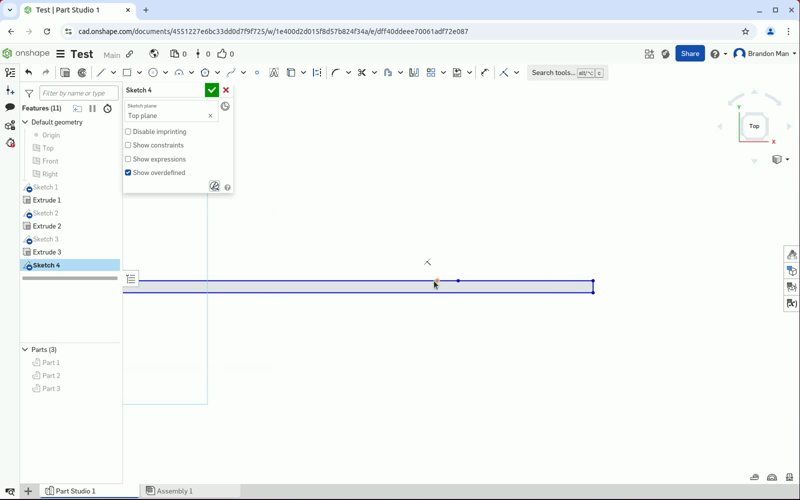
scroll(6)
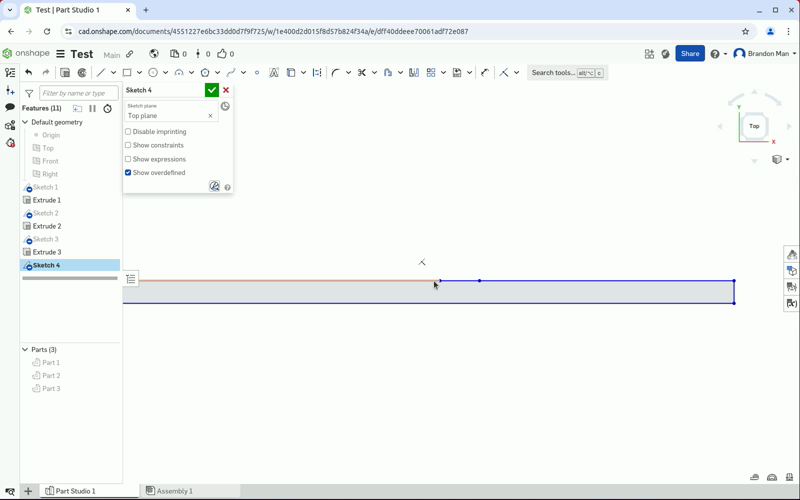
click(434, 280)
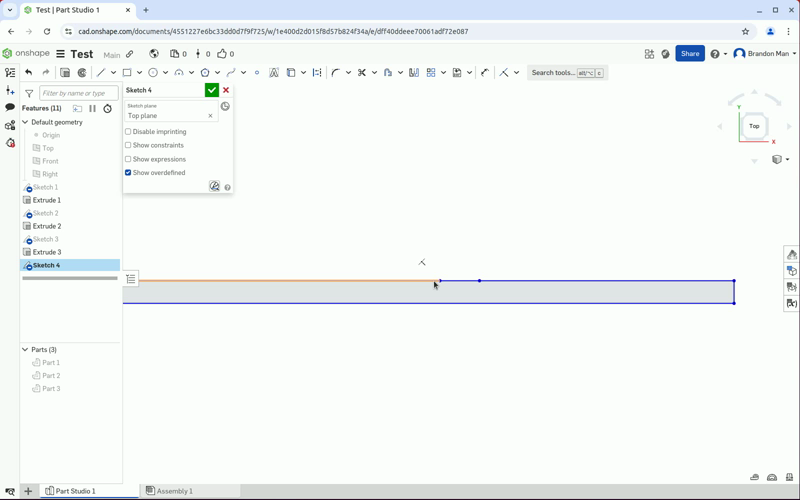
scroll(-6)
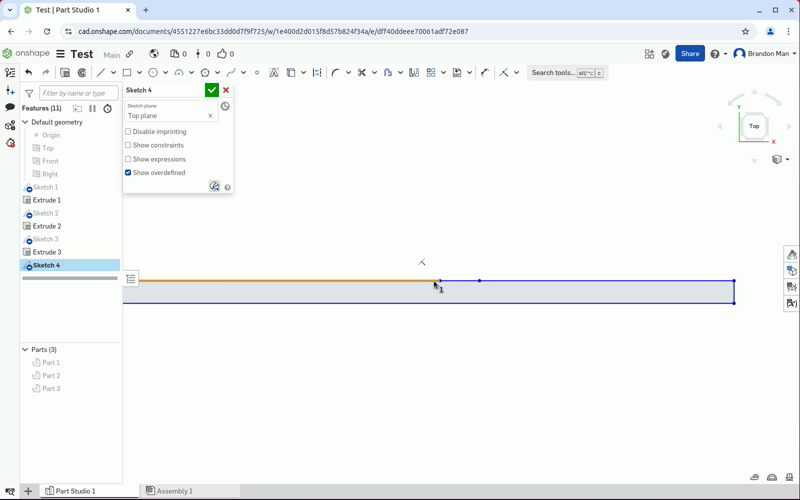
scroll(-6)
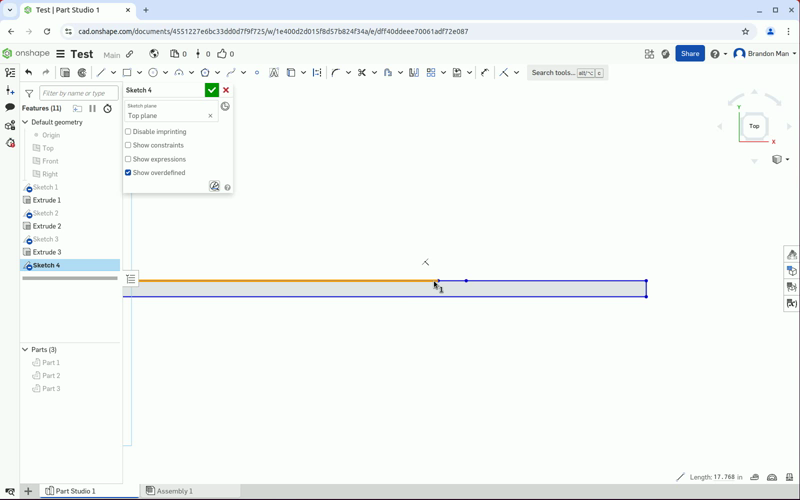
scroll(-6)
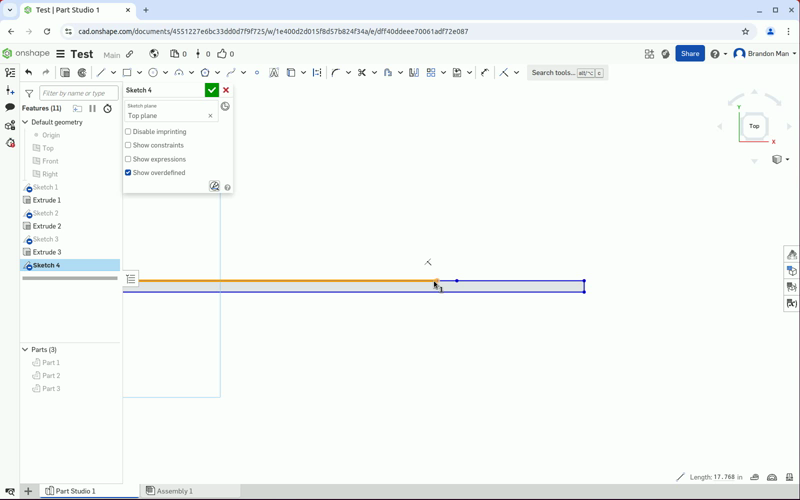
scroll(-6)
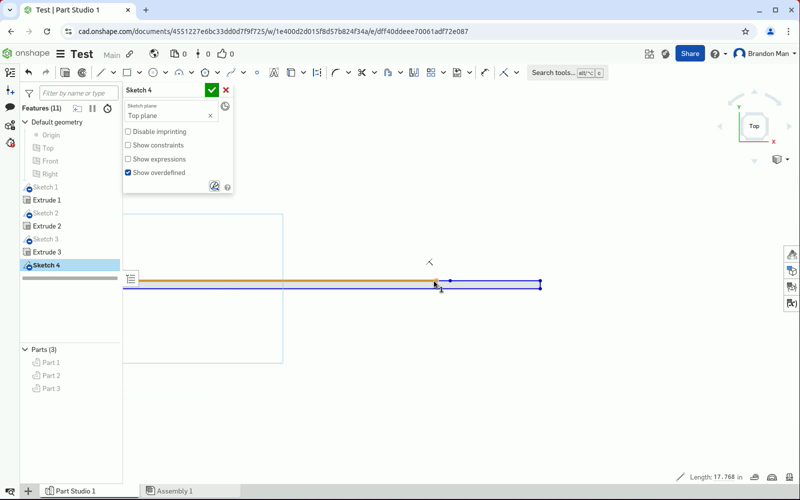
scroll(-6)
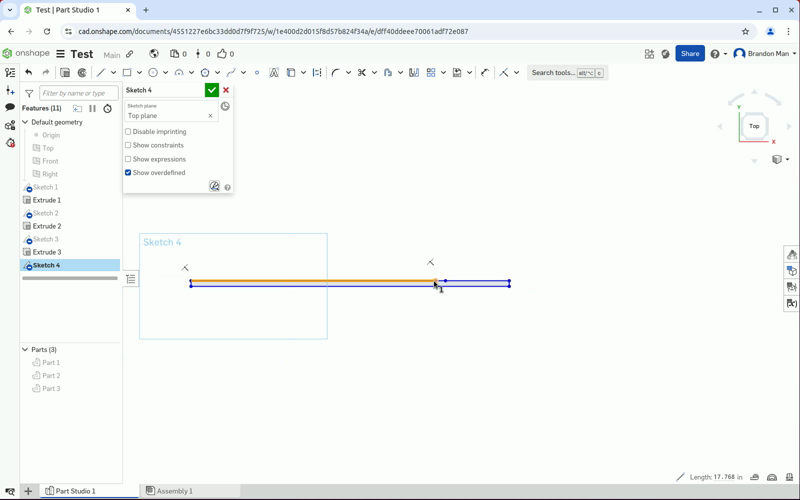
scroll(-6)
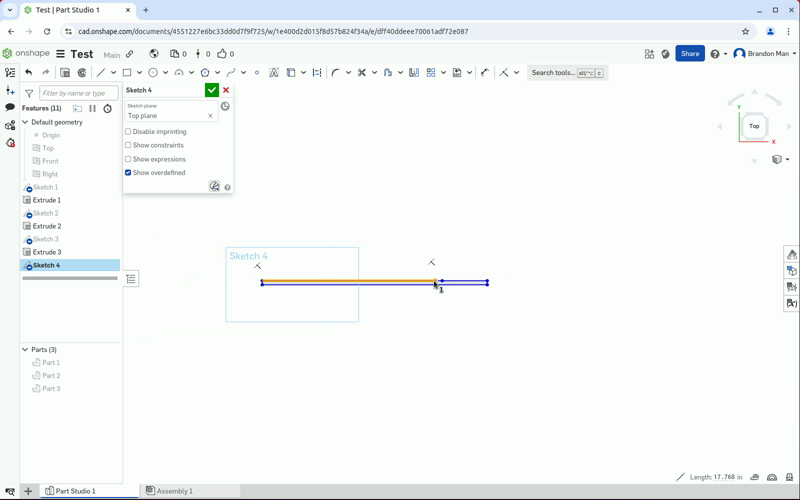
scroll(-6)
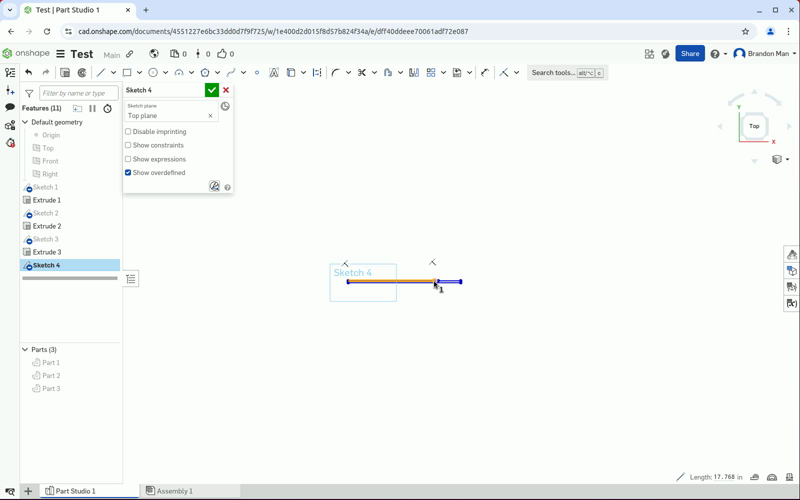
mouse_move(73, 352)
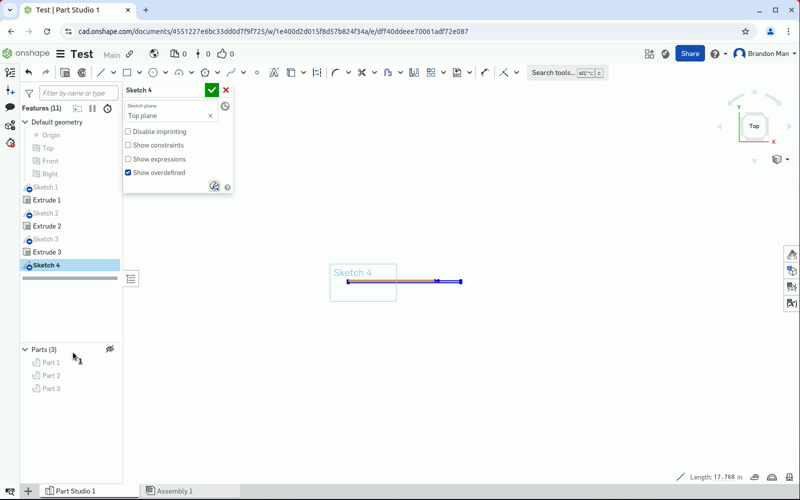
key(shift+y)
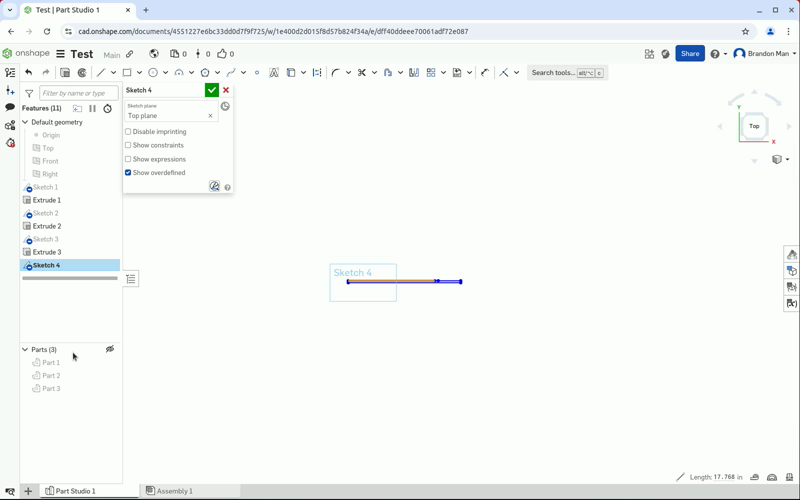
key(shift+e)
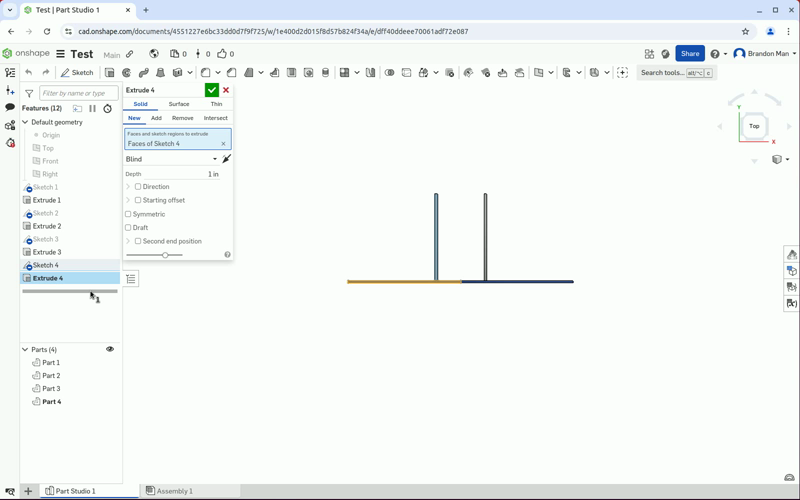
mouse_move(143, 106)
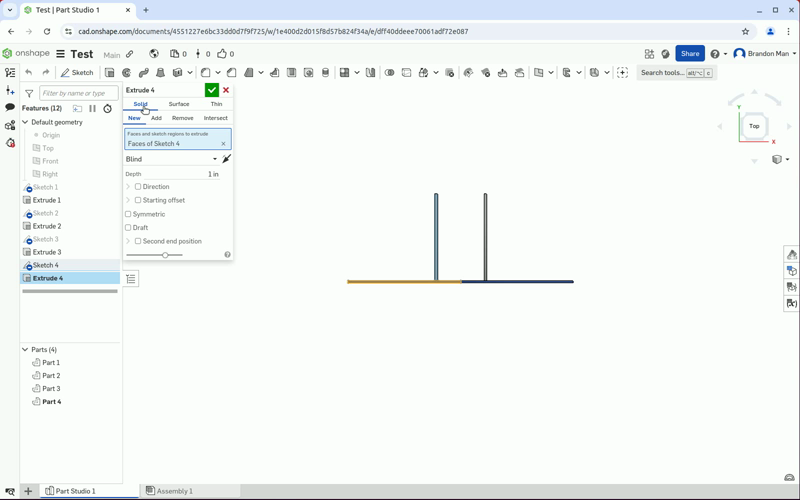
click(143, 106)
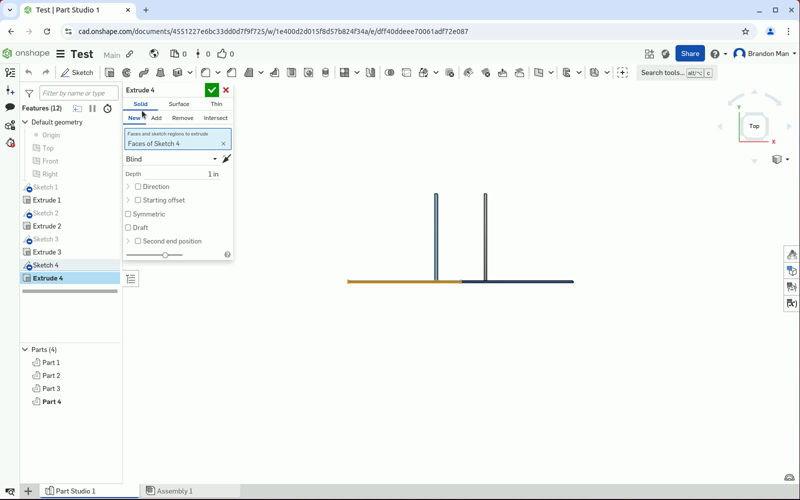
mouse_move(137, 120)
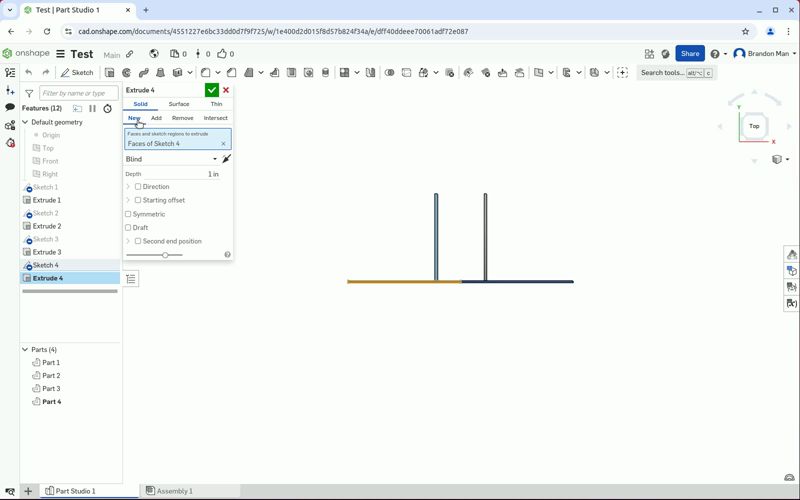
click(137, 120)
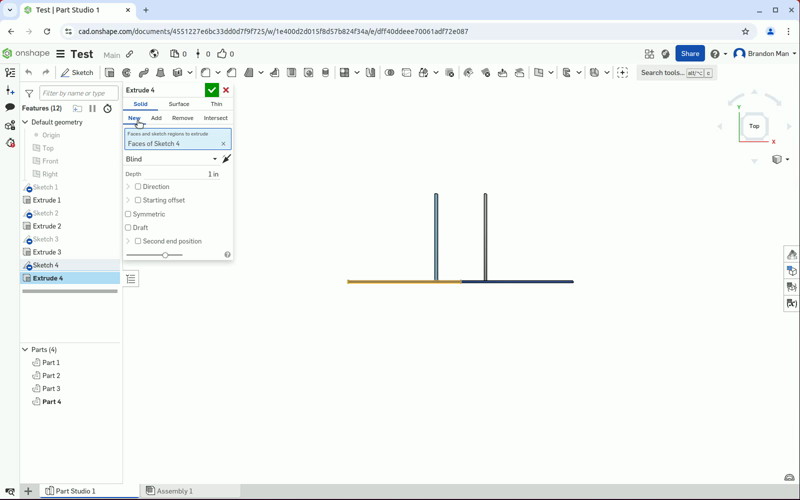
key(tab, 4)
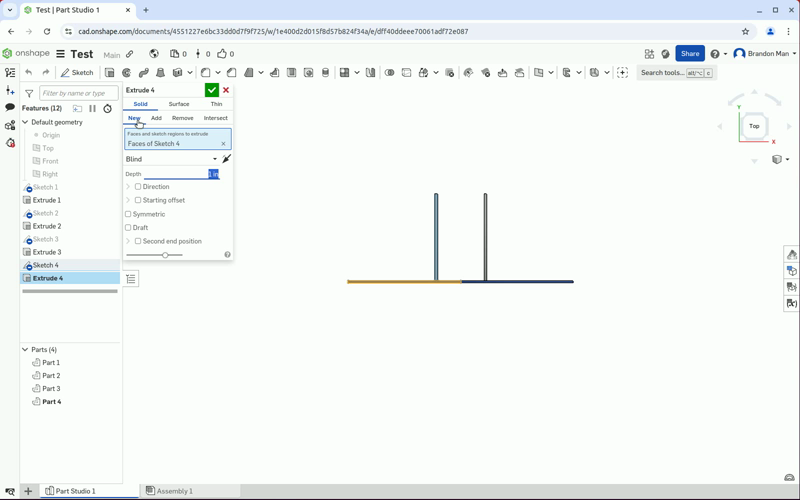
text(2.408)
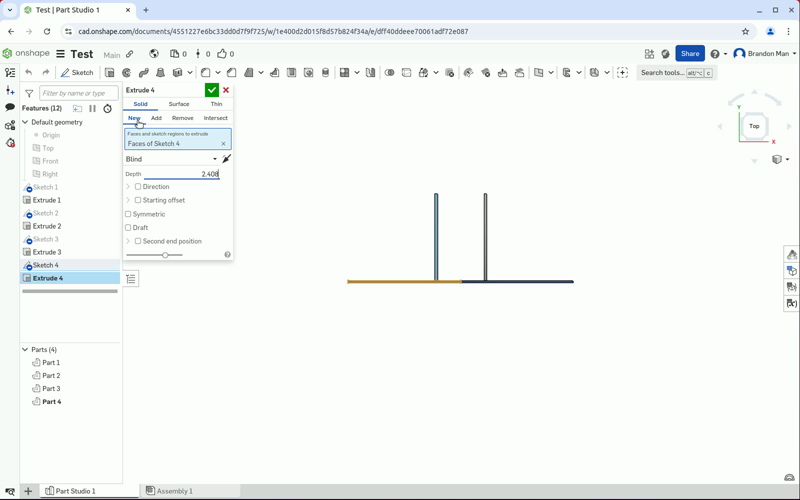
key(tab, 3)
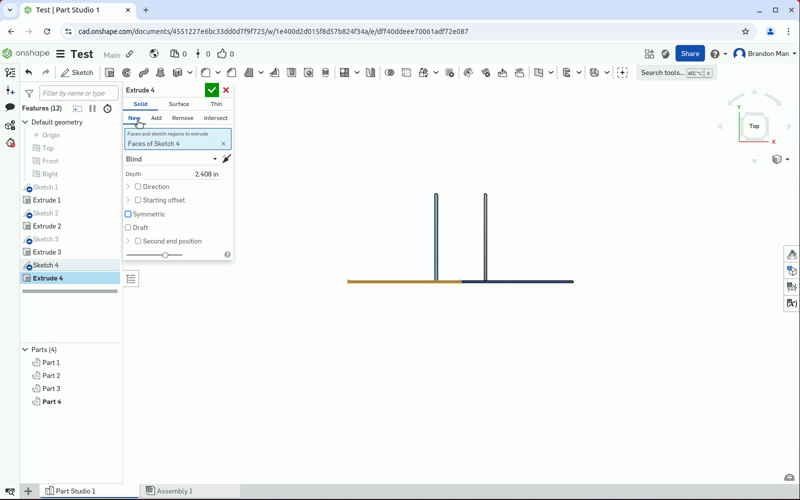
key(space)
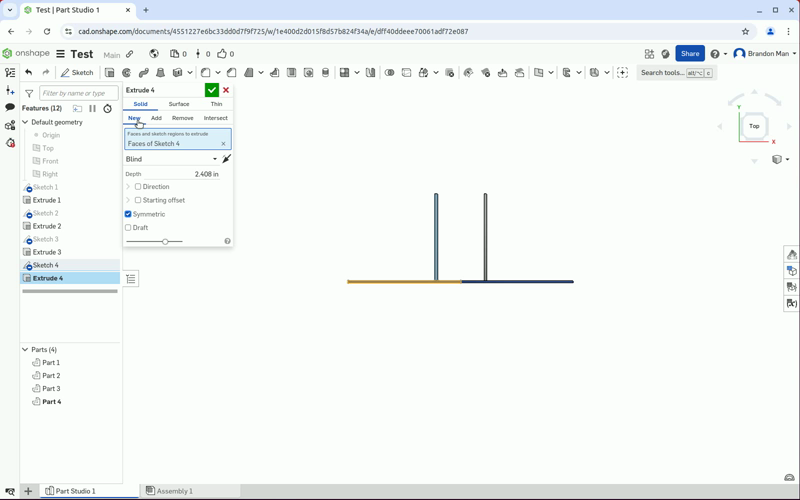
key(enter)
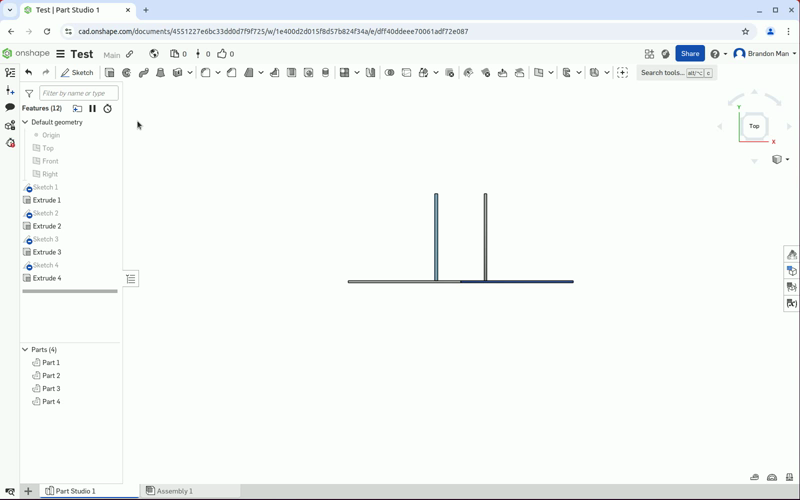
key(shift+h)
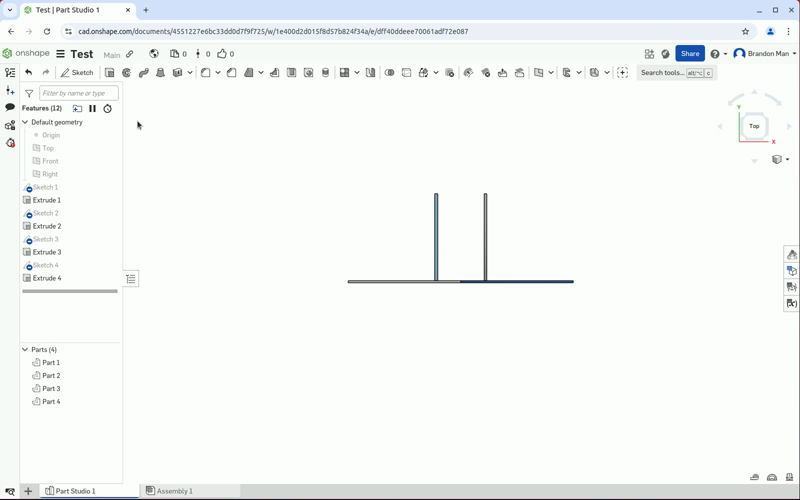
key(shift+h)
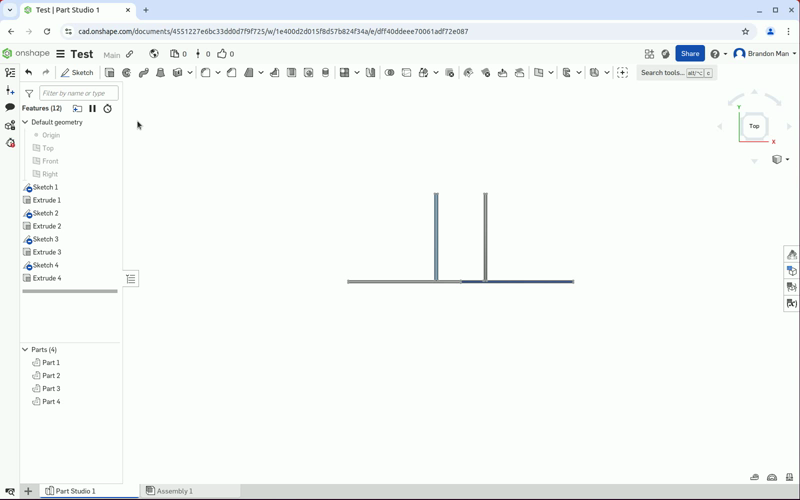
key(shift+7)
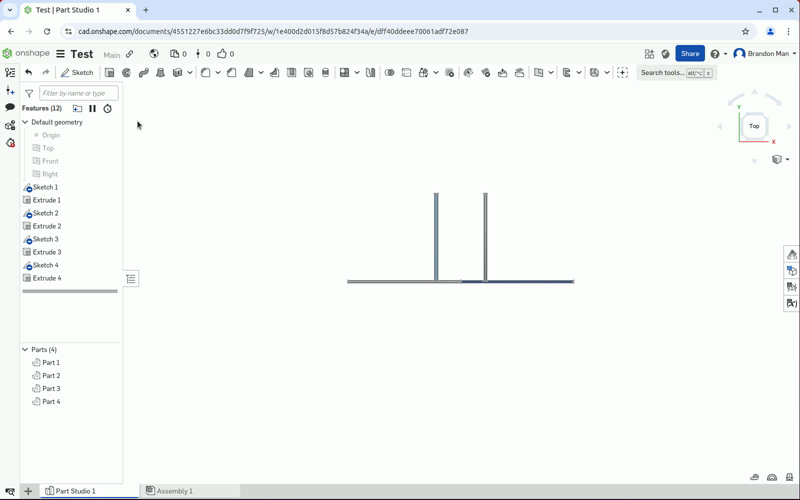
key(up, 3)
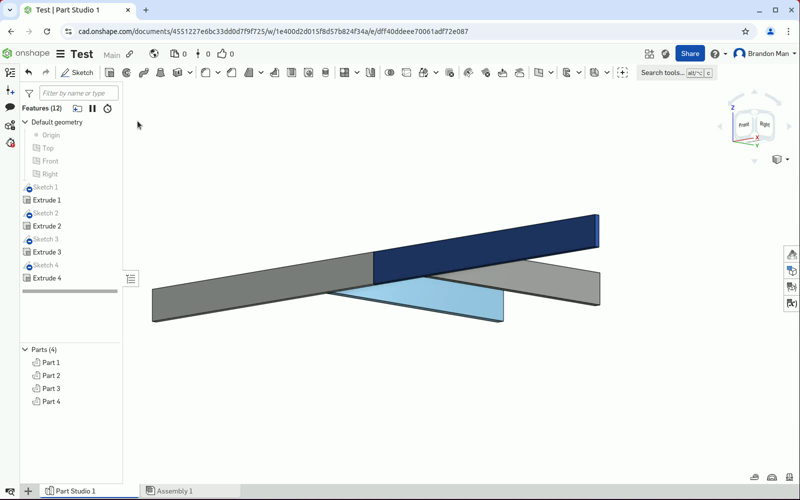
key(left, 3)
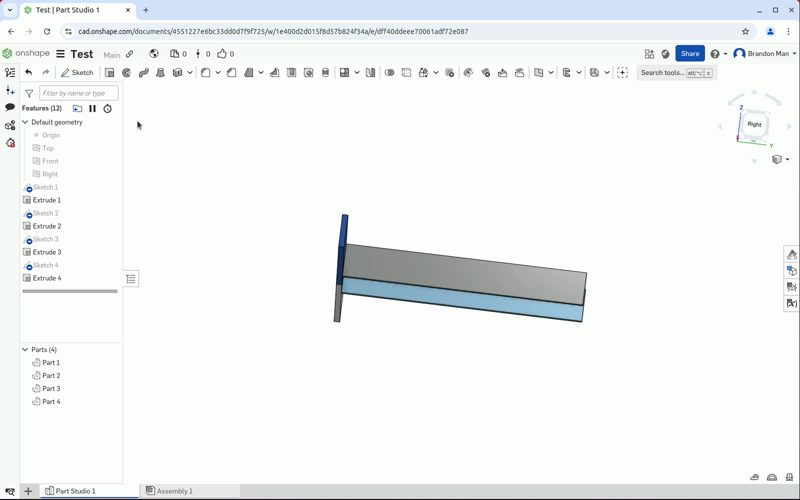
key(right, 3)
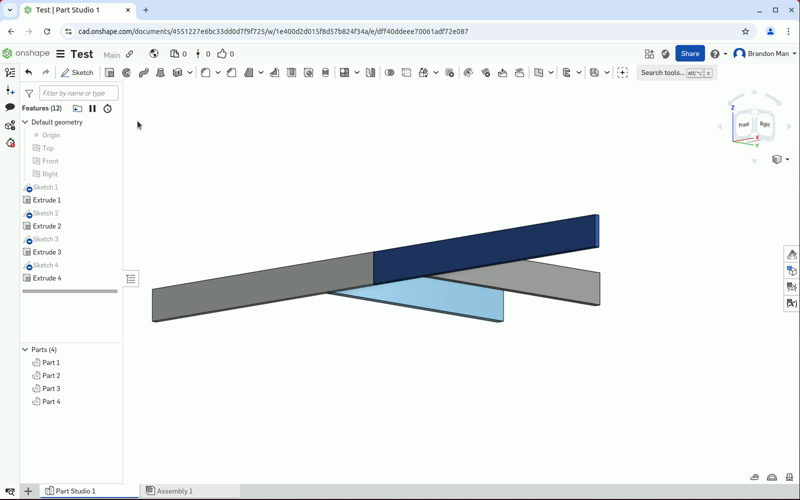
key(down, 3)
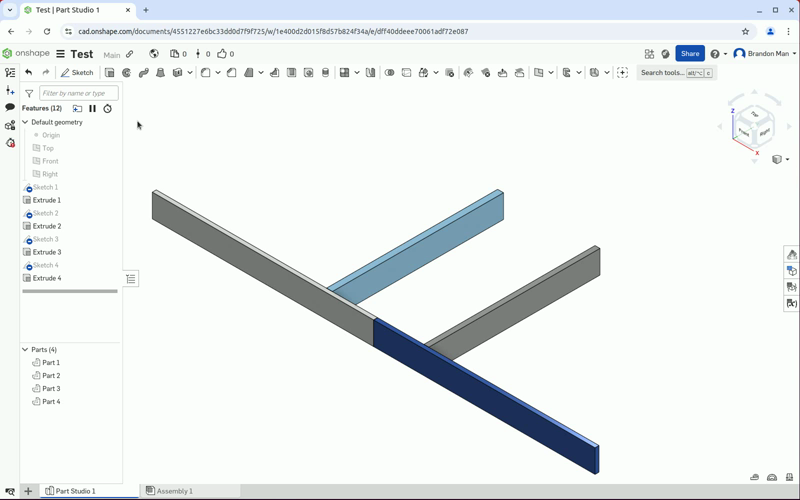
mouse_move(73, 189)
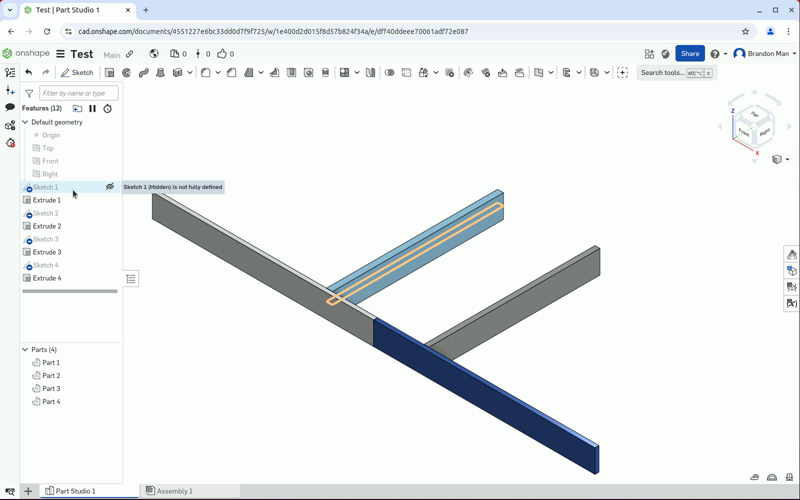
click(73, 189)